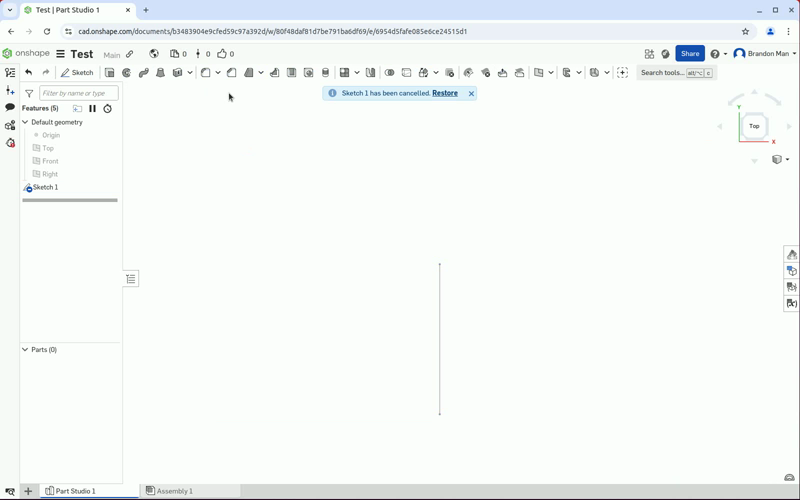
key(shift+h)
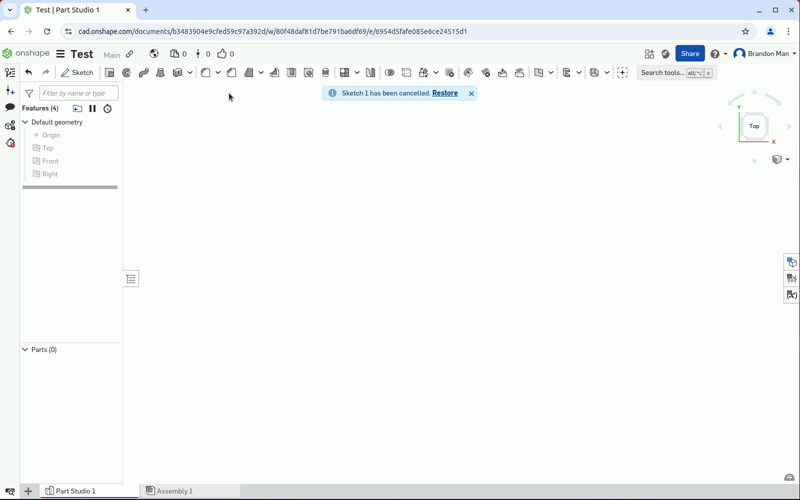
mouse_move(73, 352)
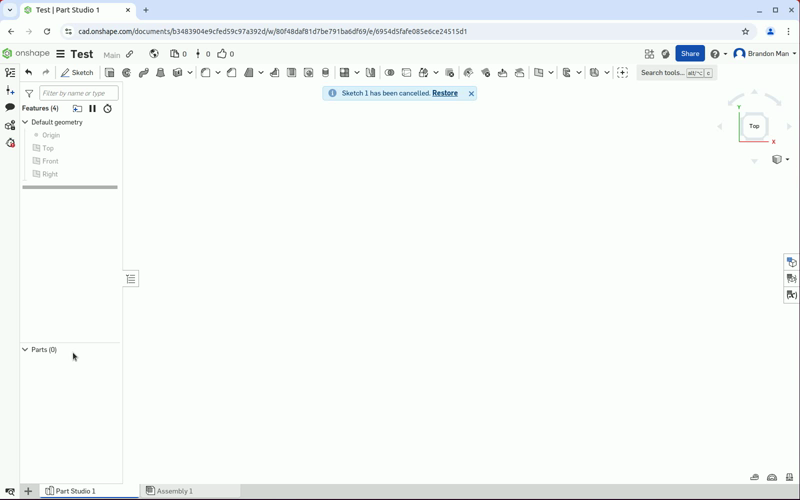
key(y)
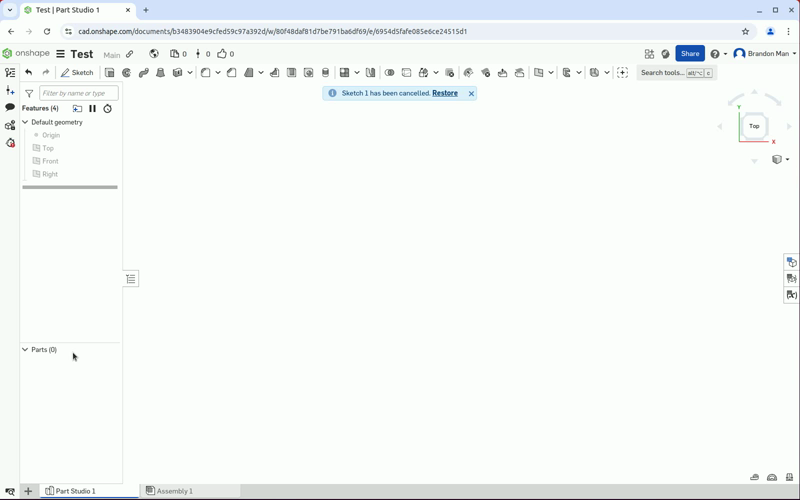
key(shift+p)
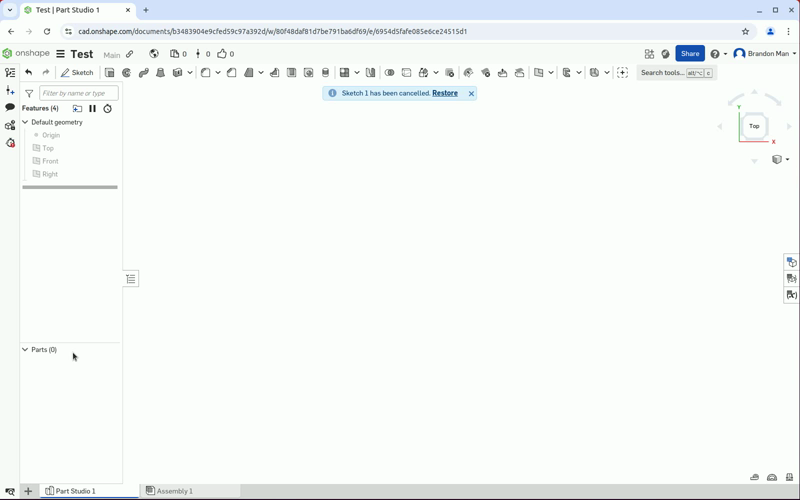
key(space)
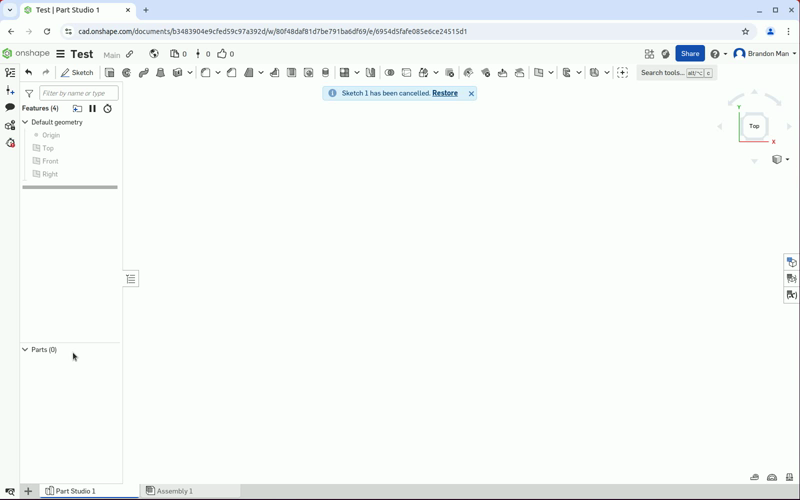
key_down(shift)
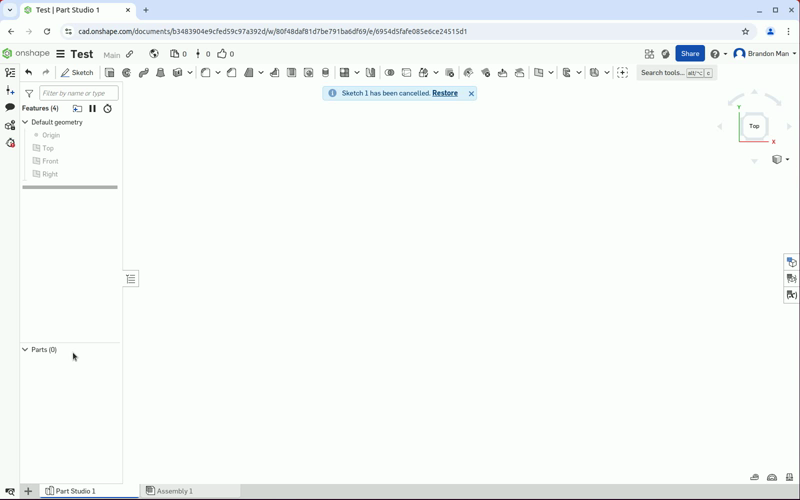
key(up)
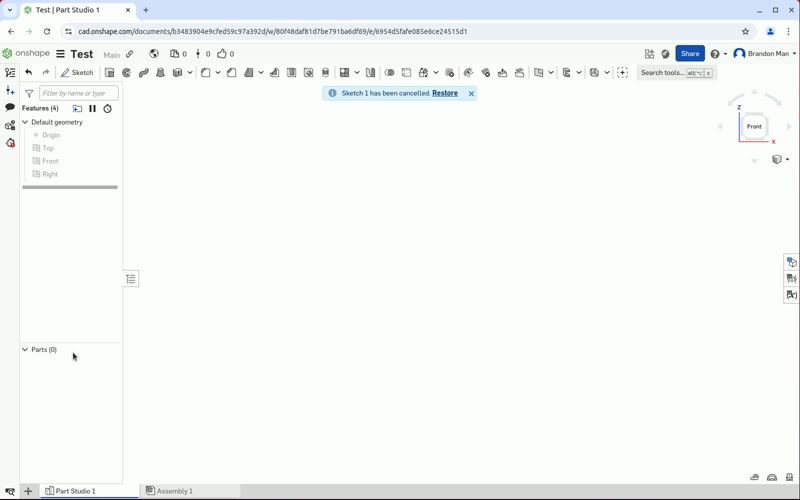
key_up(shift)
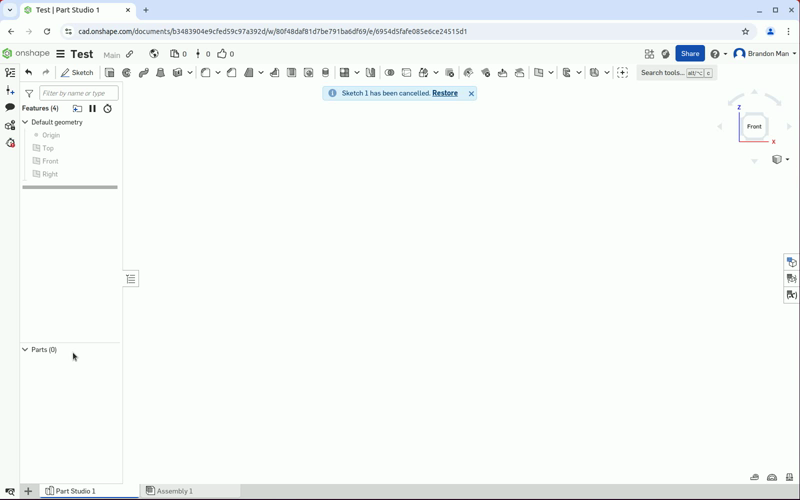
mouse_move(73, 352)
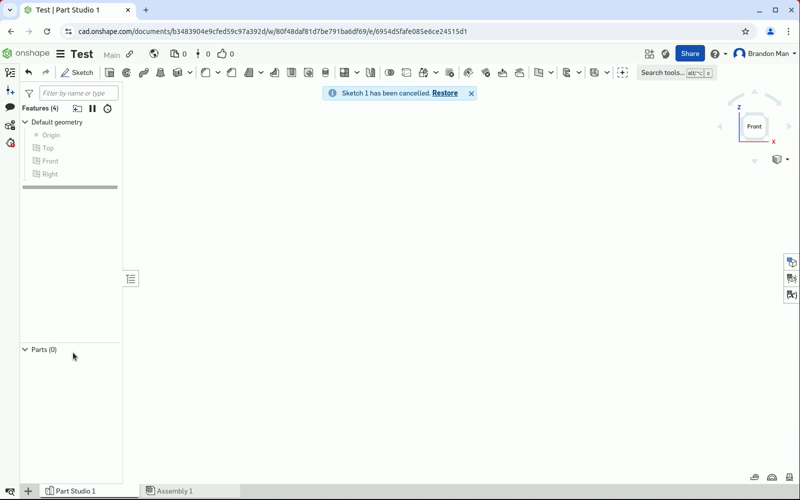
key(shift+y)
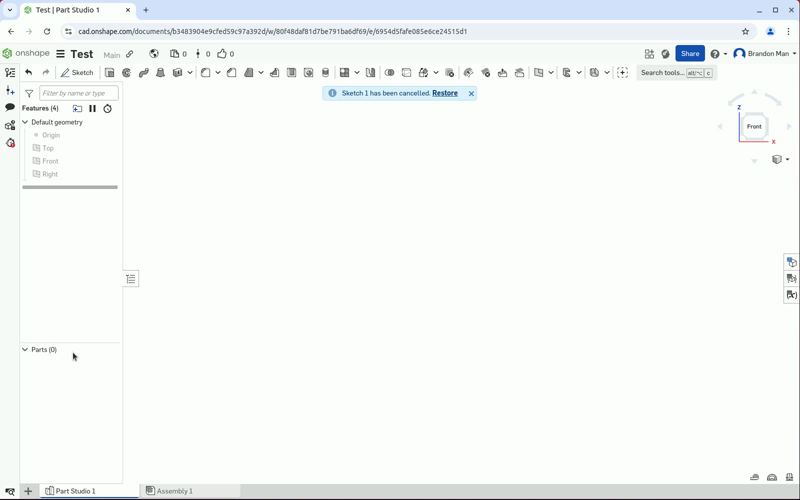
key(shift+s)
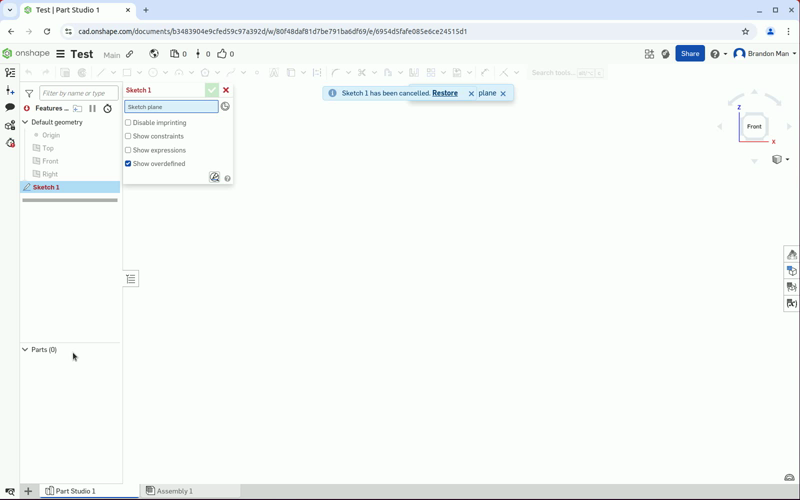
mouse_move(73, 163)
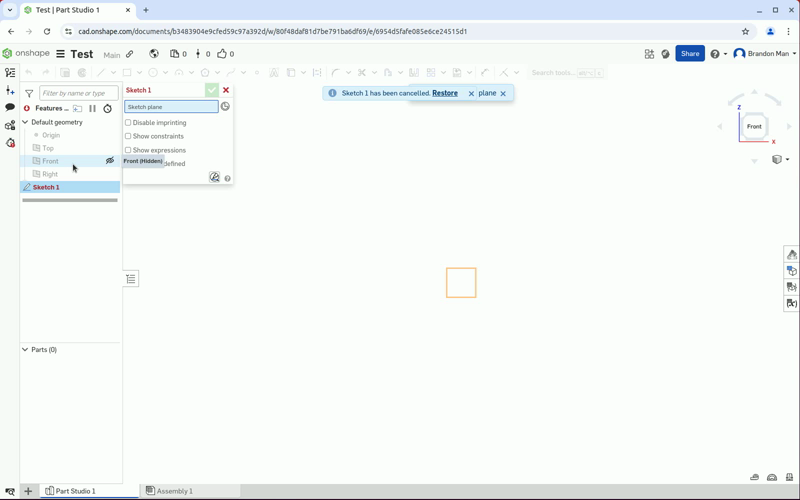
click(73, 163)
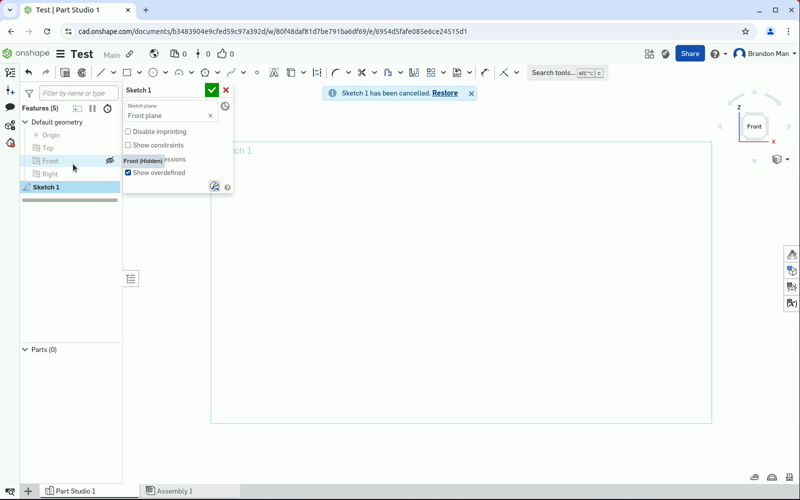
mouse_move(73, 352)
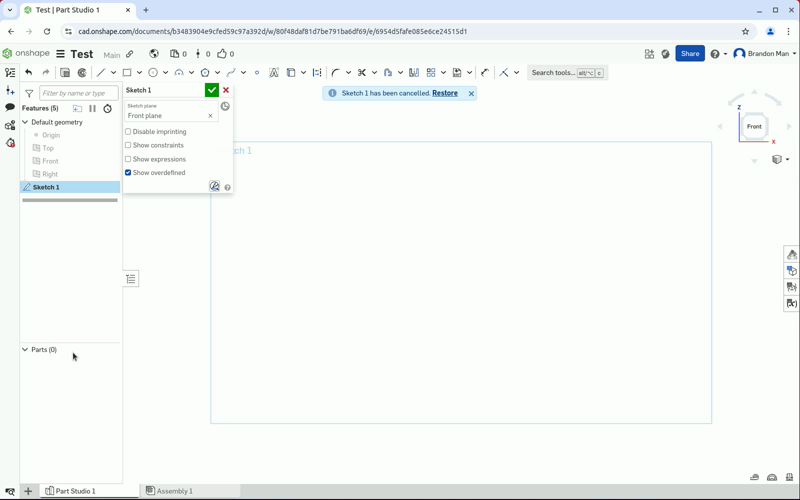
key(y)
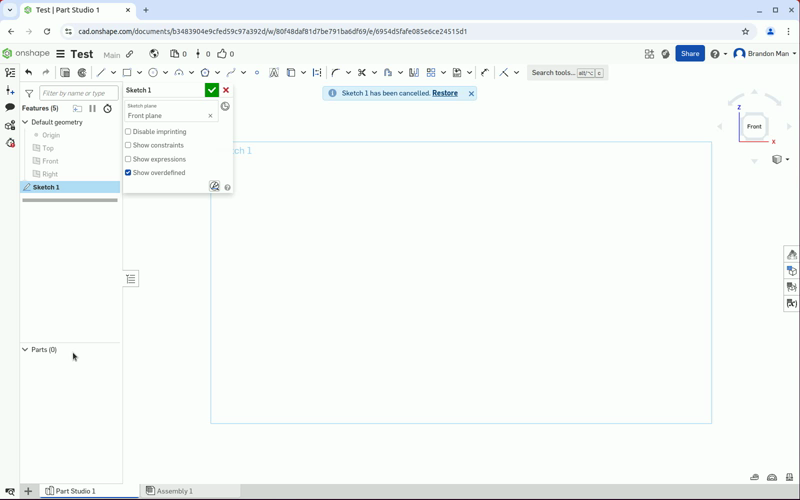
key(a)
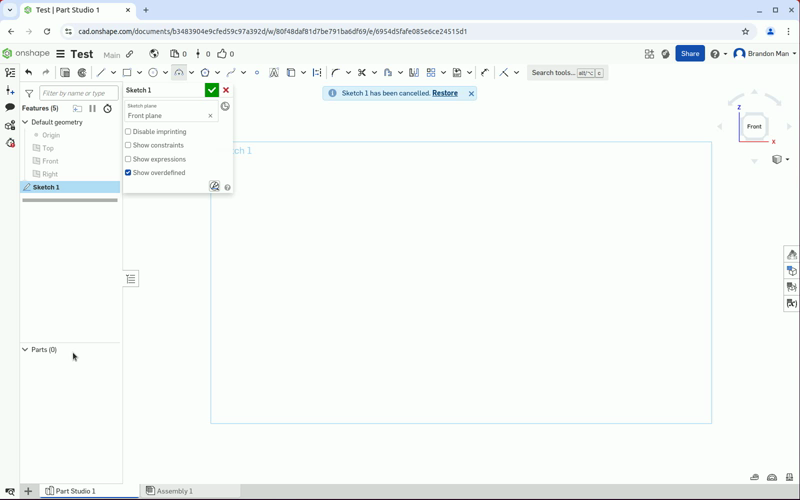
key_down(shift)
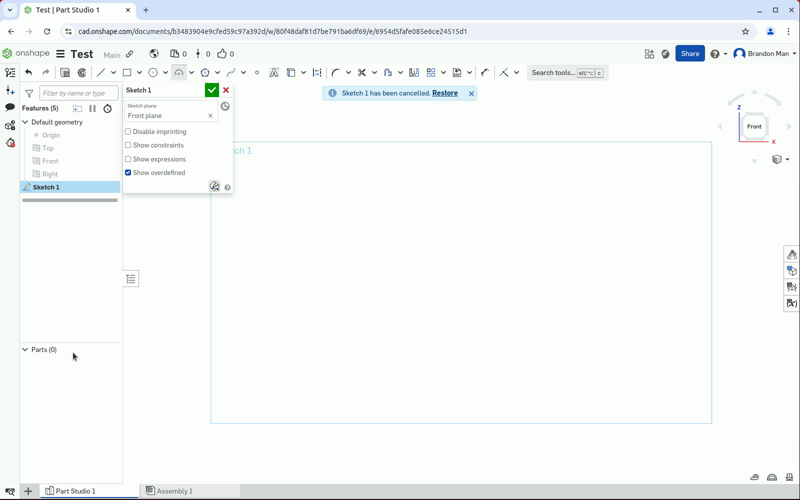
mouse_move(460, 278)
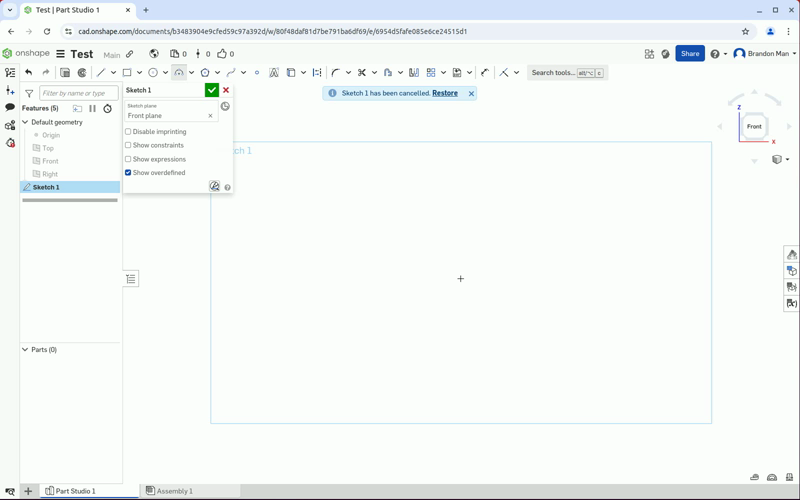
click(460, 278)
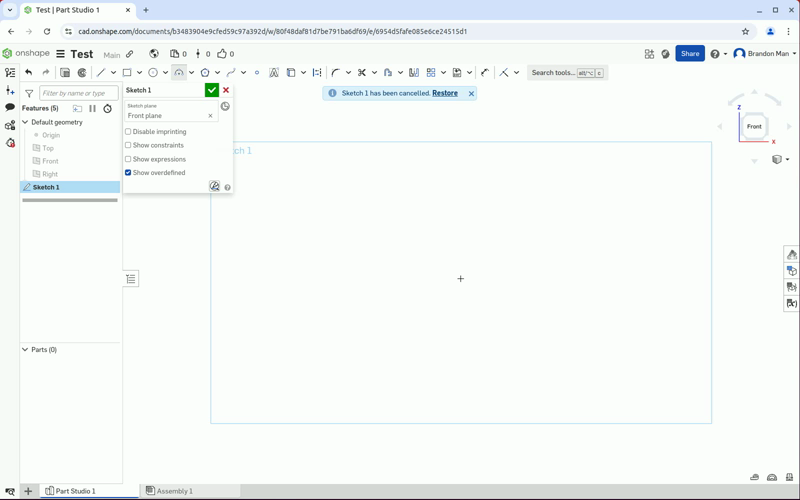
key_up(shift)
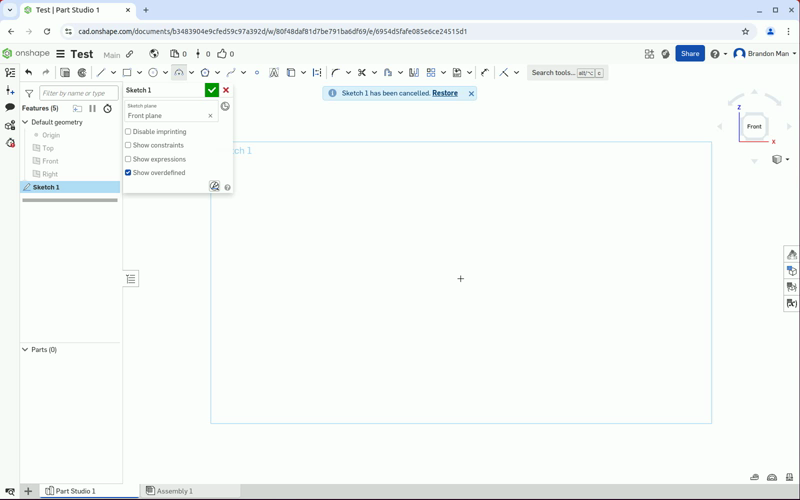
key_down(shift)
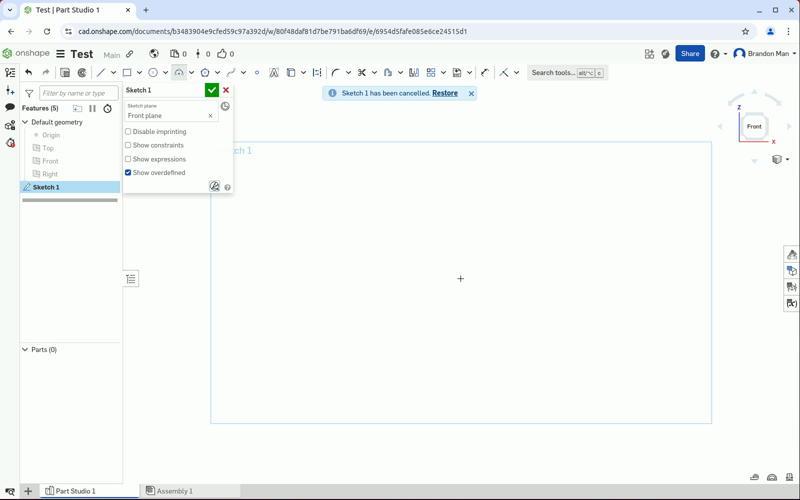
mouse_move(465, 282)
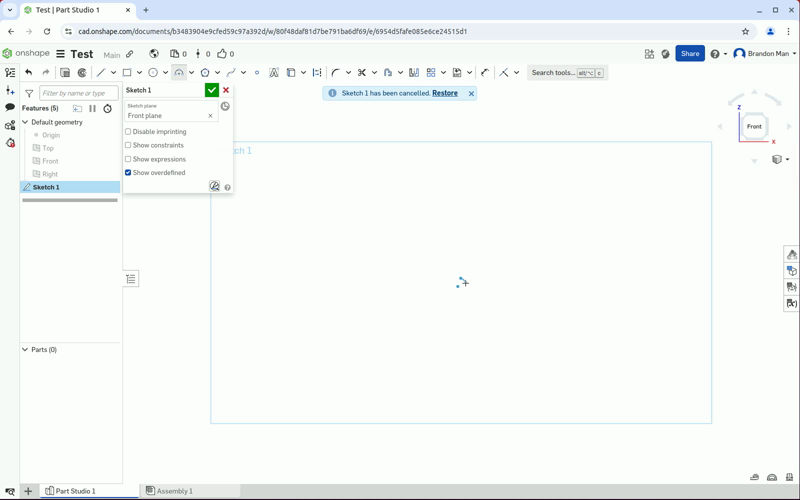
scroll(6)
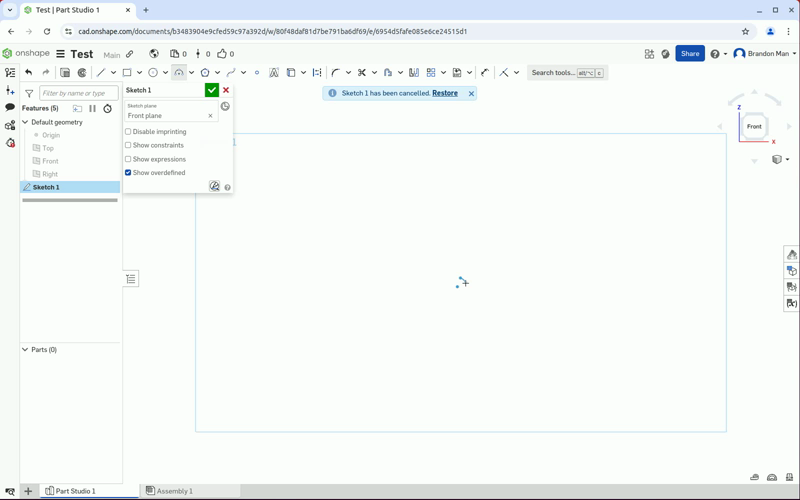
scroll(6)
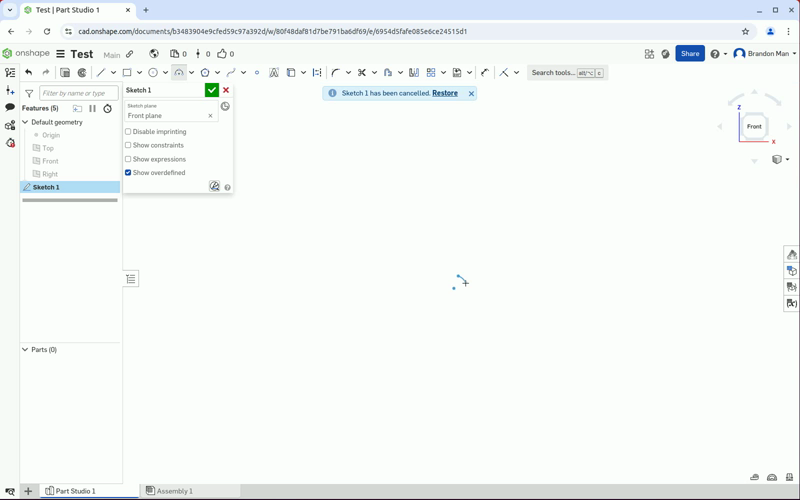
scroll(6)
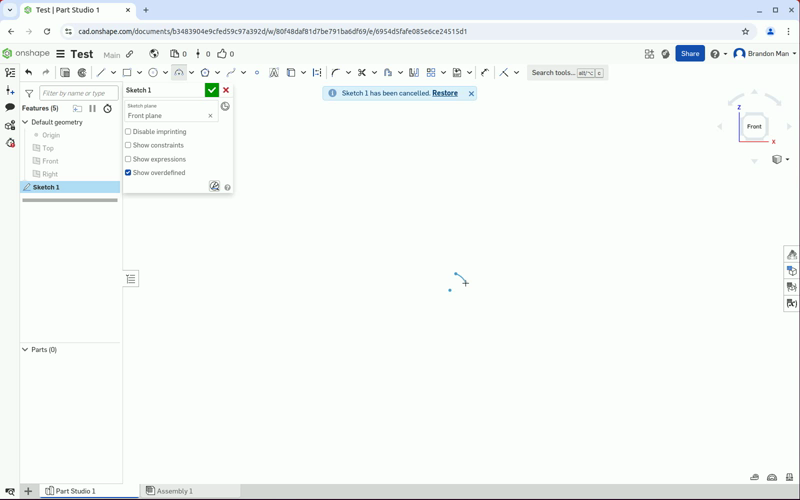
scroll(6)
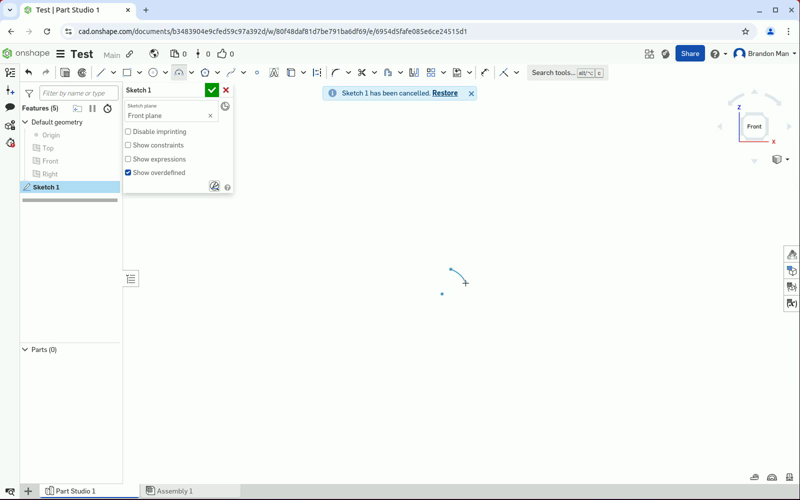
scroll(6)
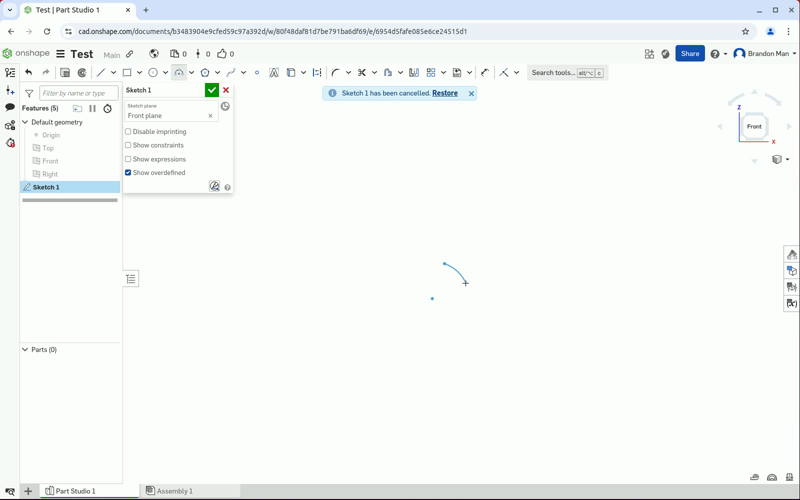
scroll(6)
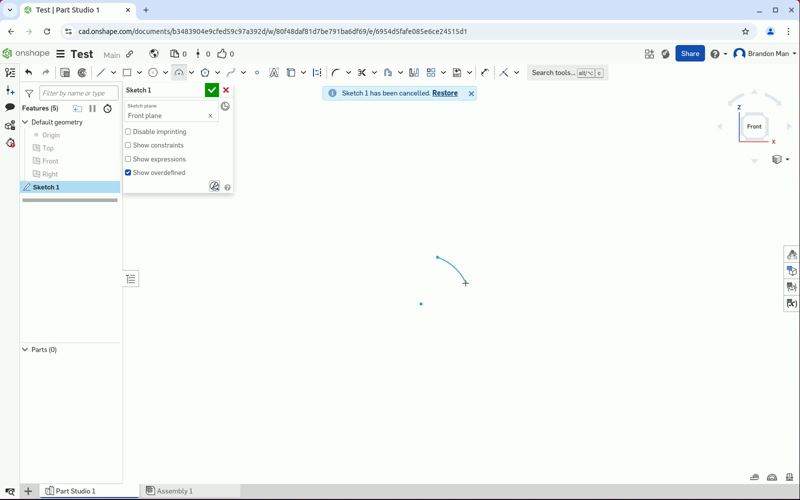
scroll(6)
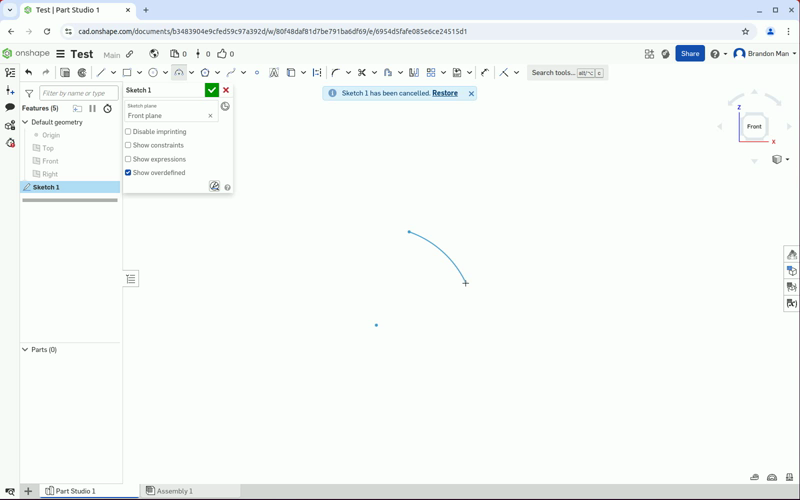
click(465, 282)
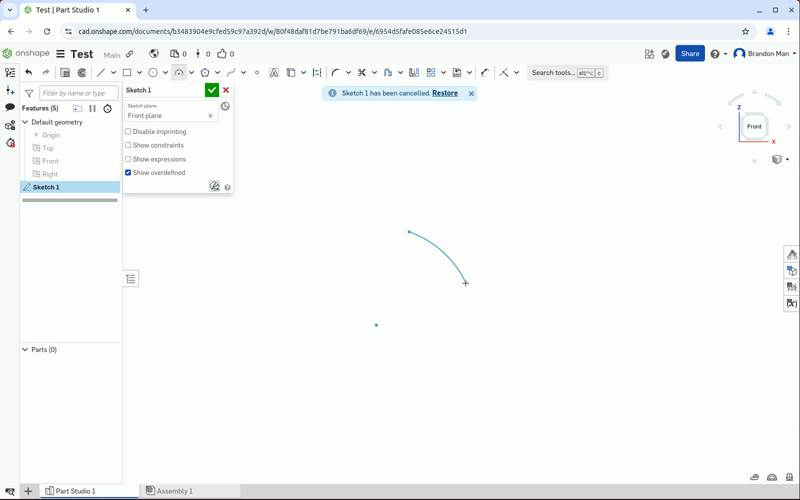
scroll(-6)
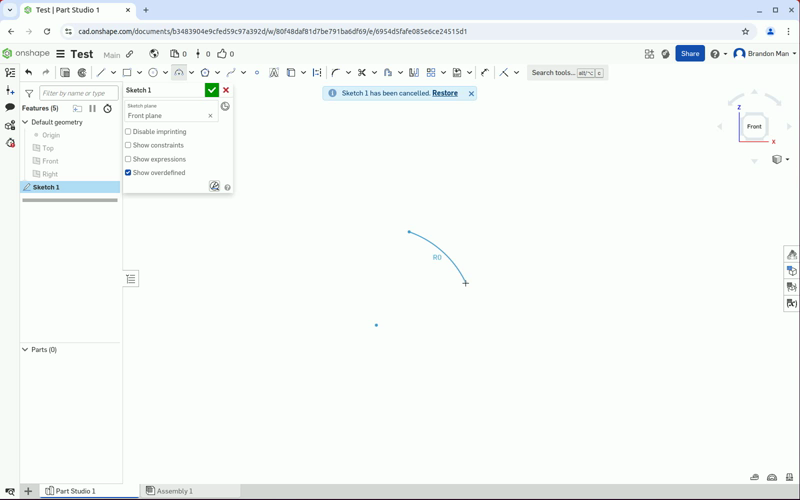
scroll(-6)
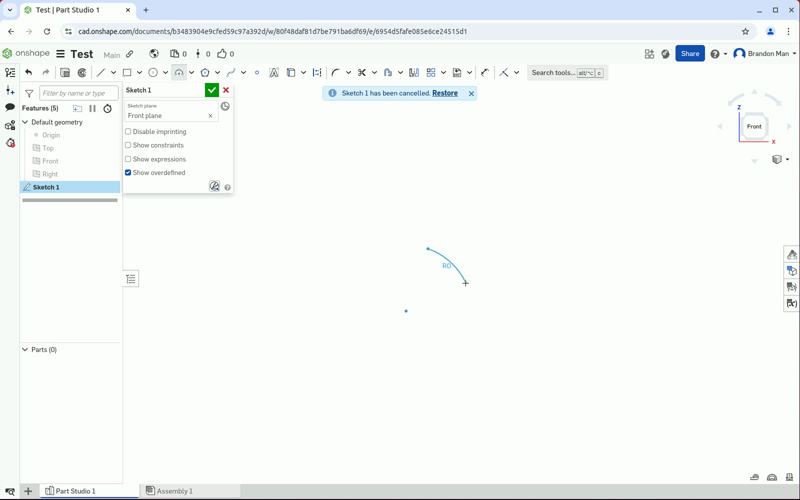
scroll(-6)
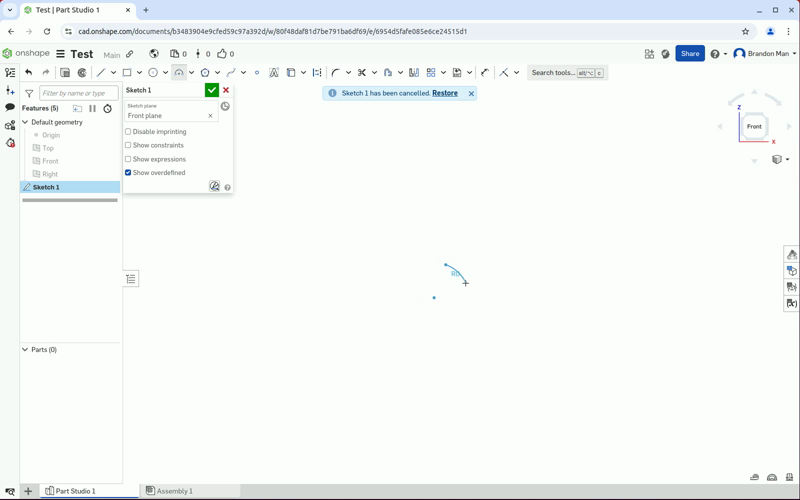
scroll(-6)
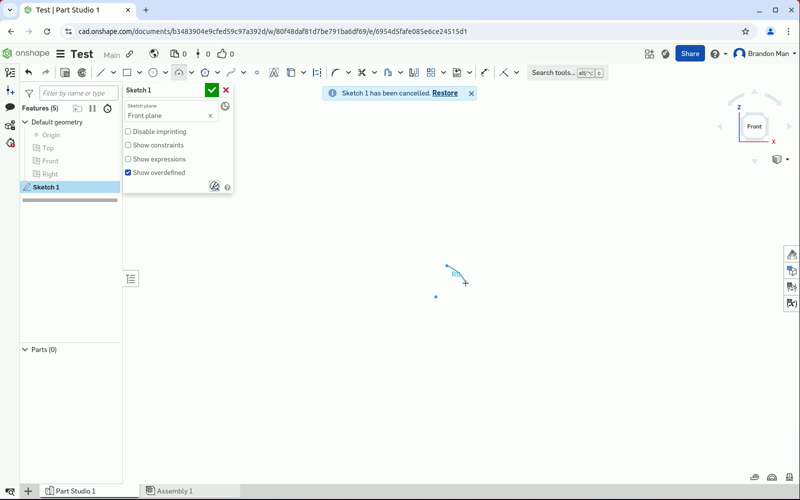
scroll(-6)
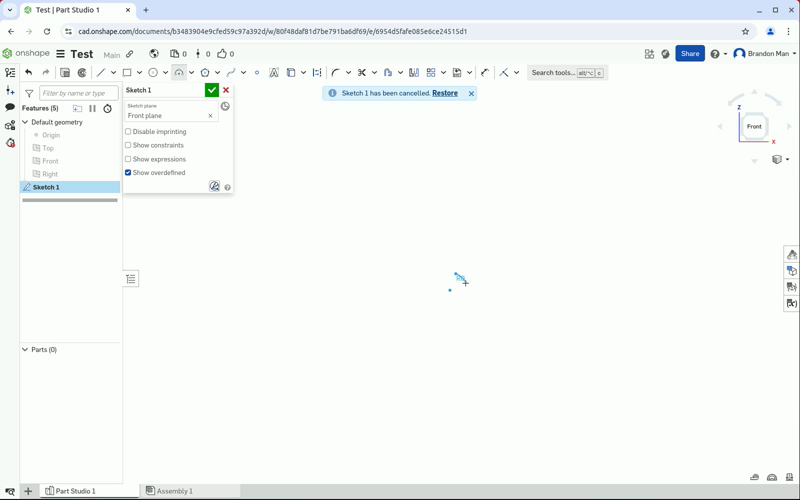
scroll(-6)
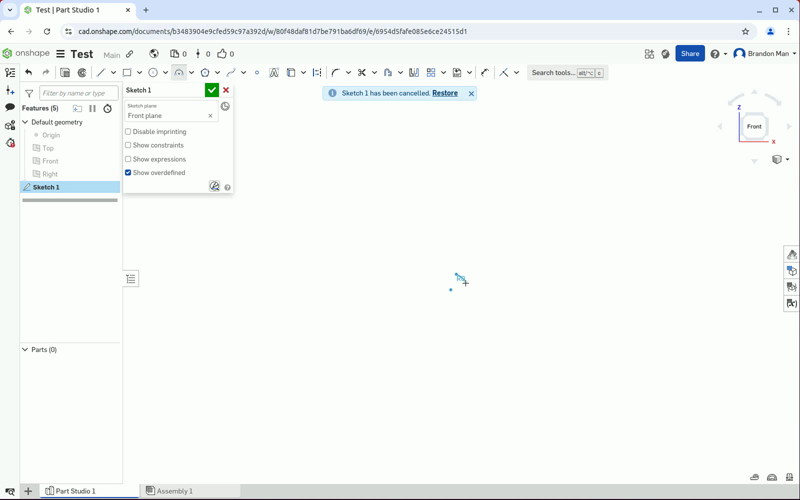
scroll(-6)
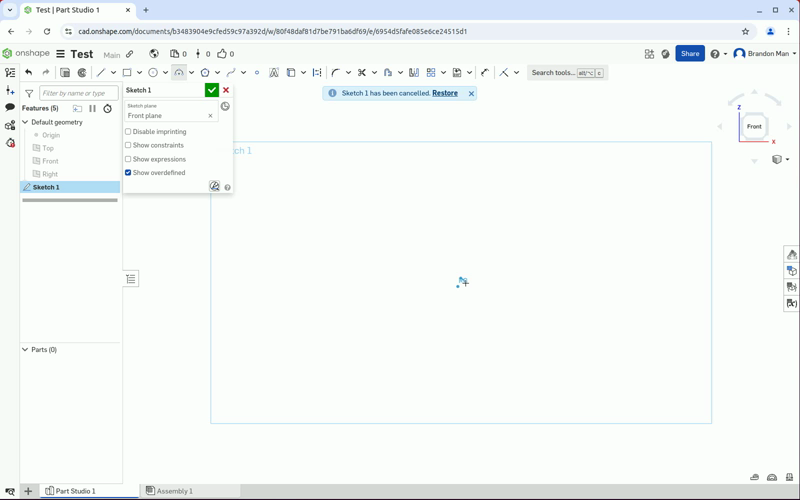
mouse_move(462, 281)
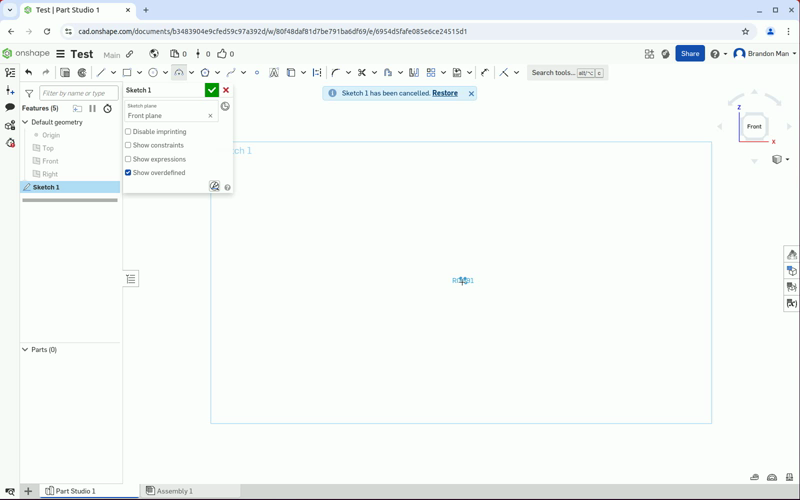
scroll(6)
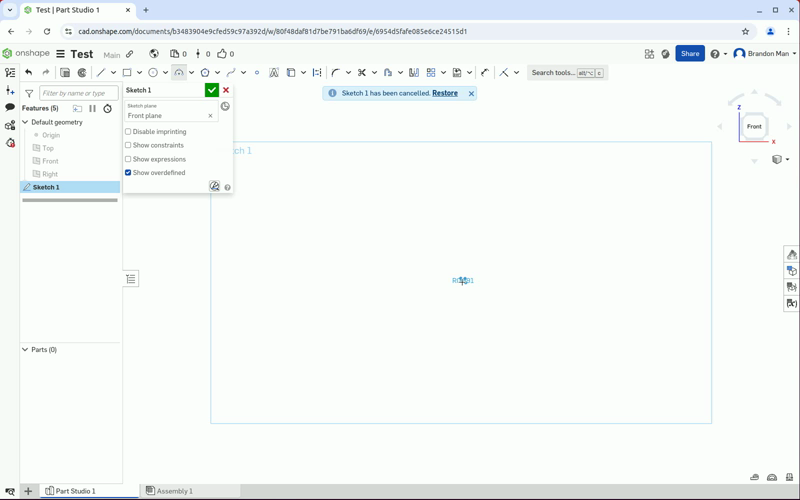
scroll(6)
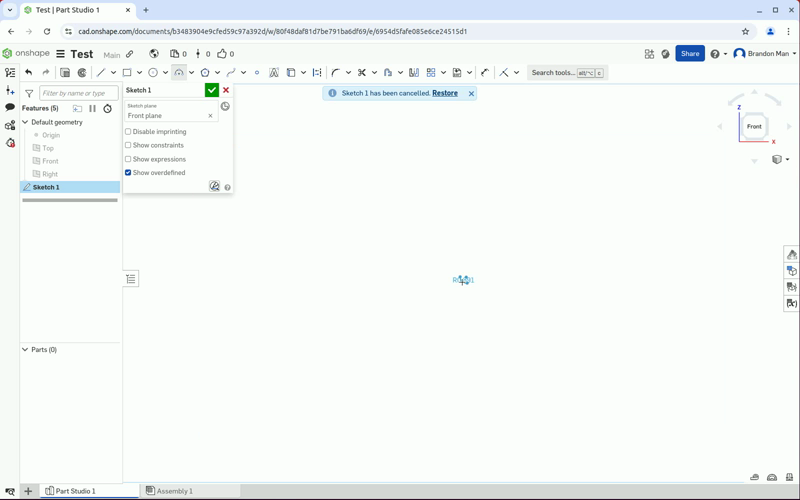
scroll(6)
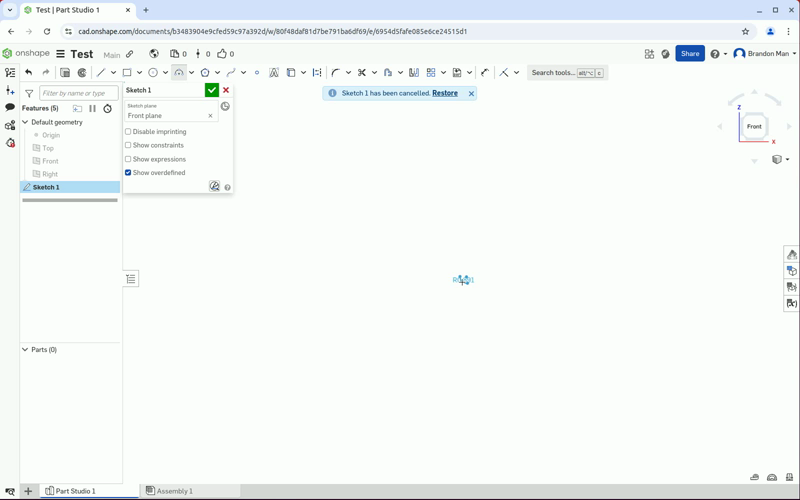
scroll(6)
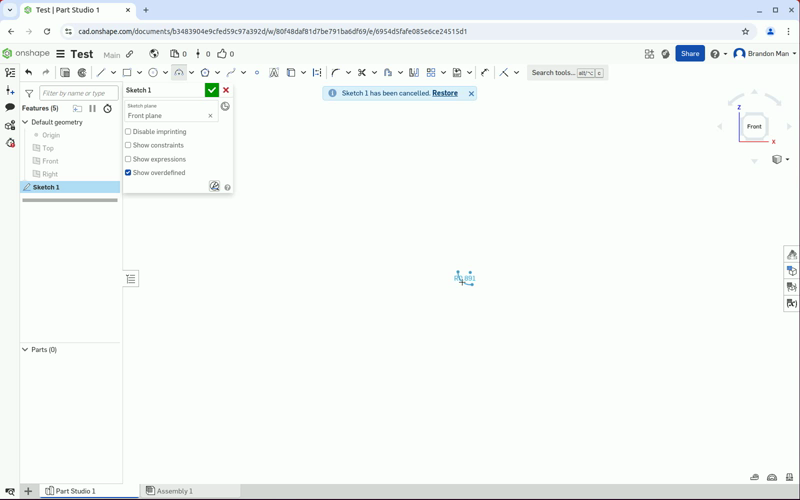
scroll(6)
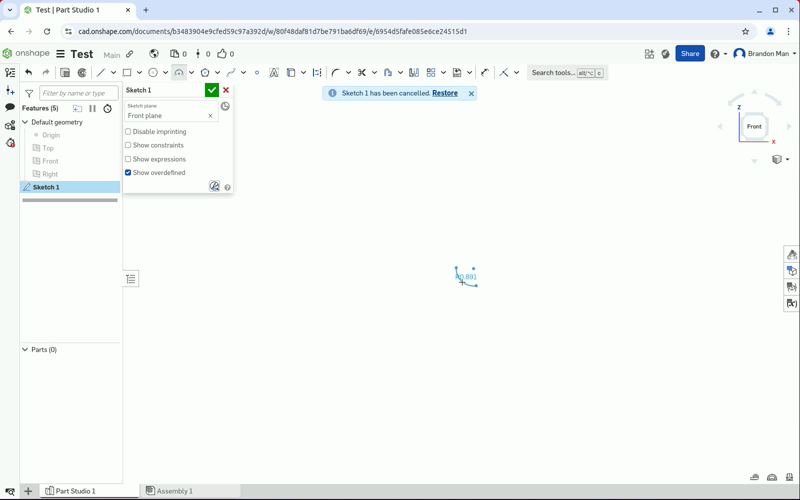
scroll(6)
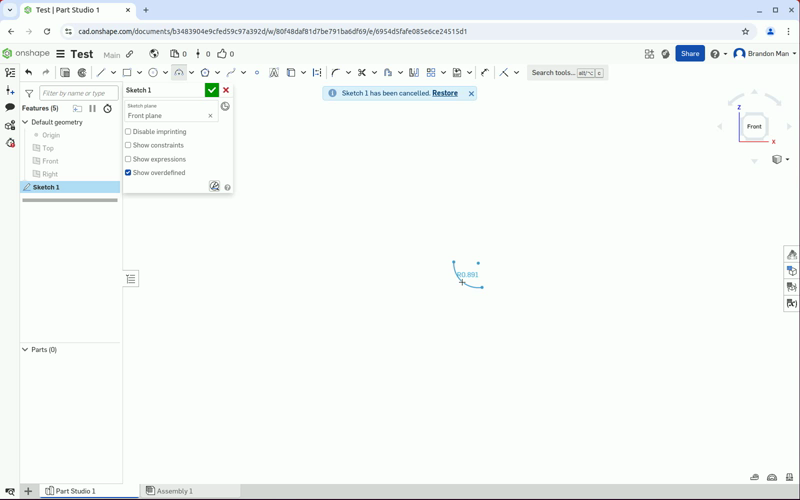
scroll(6)
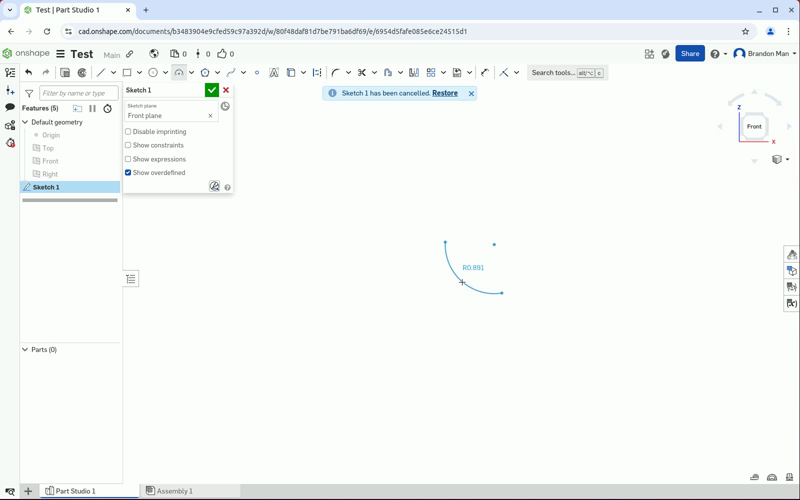
click(462, 281)
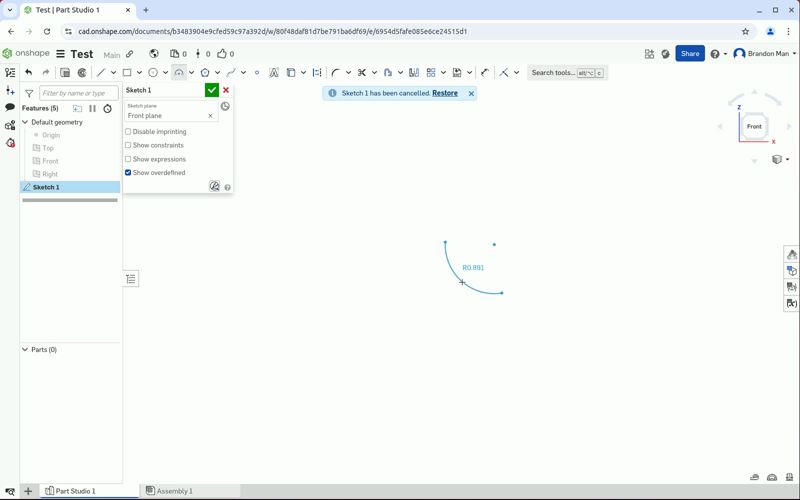
scroll(-6)
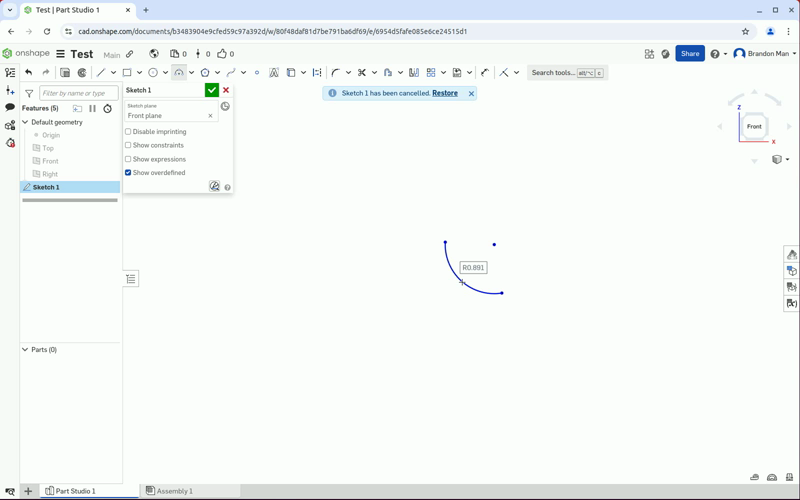
scroll(-6)
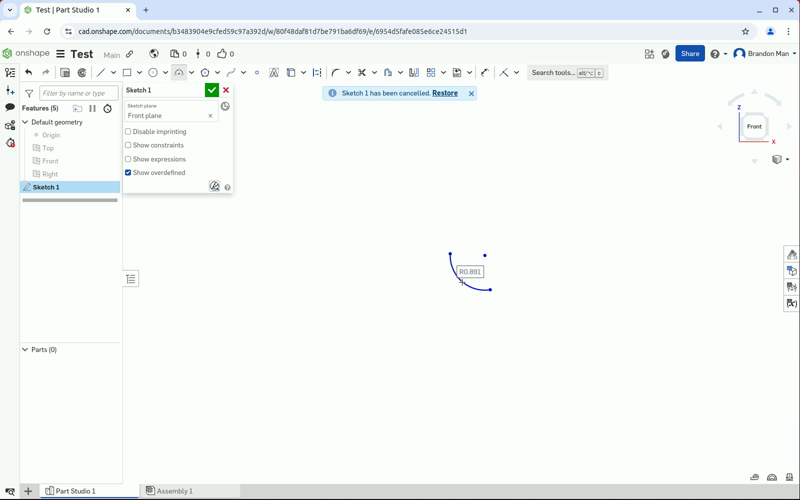
scroll(-6)
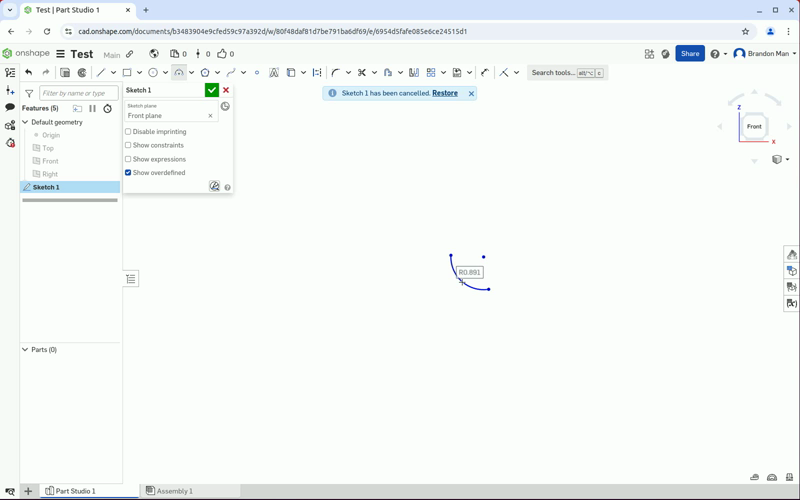
scroll(-6)
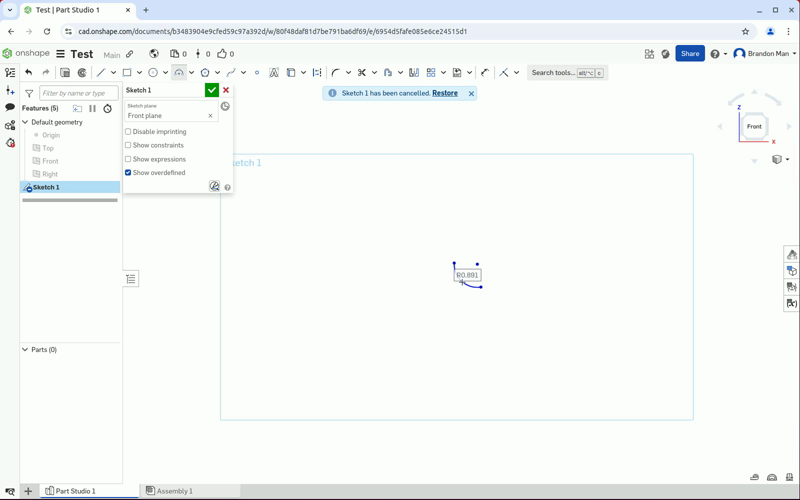
scroll(-6)
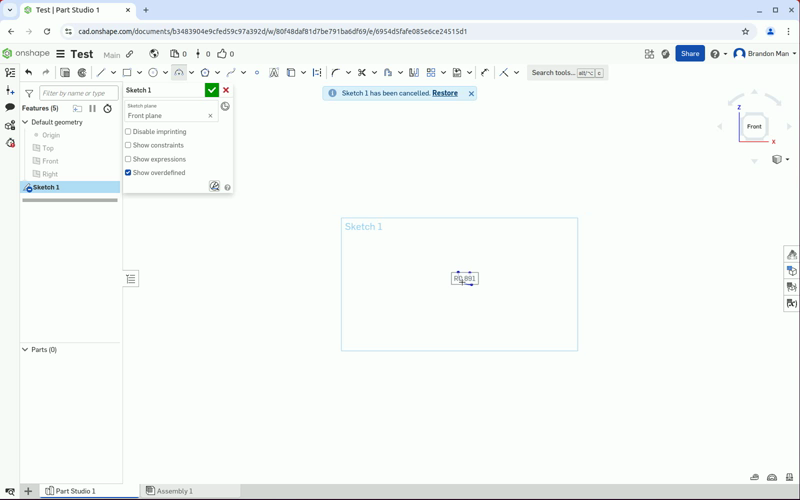
scroll(-6)
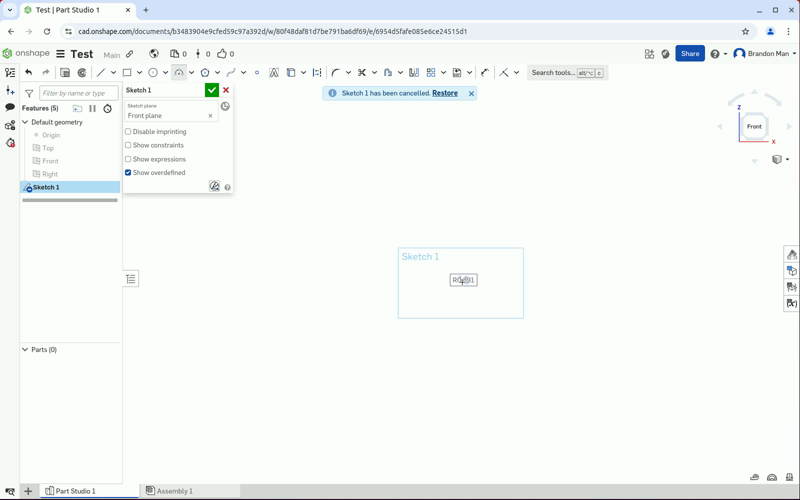
scroll(-6)
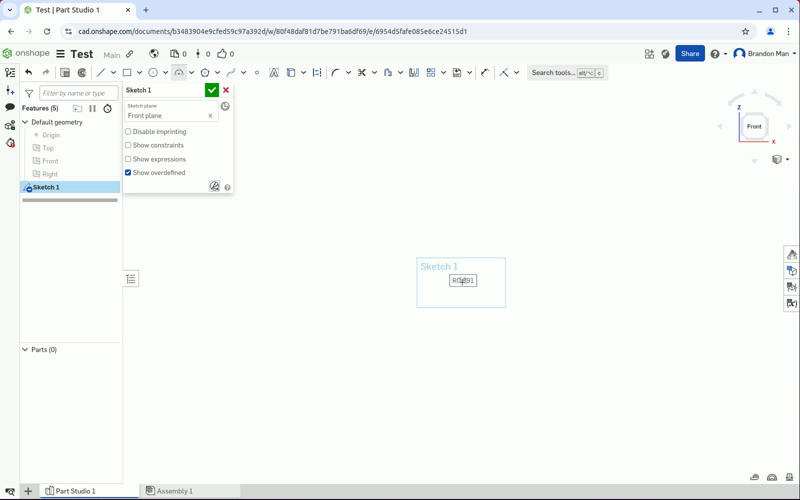
key_up(shift)
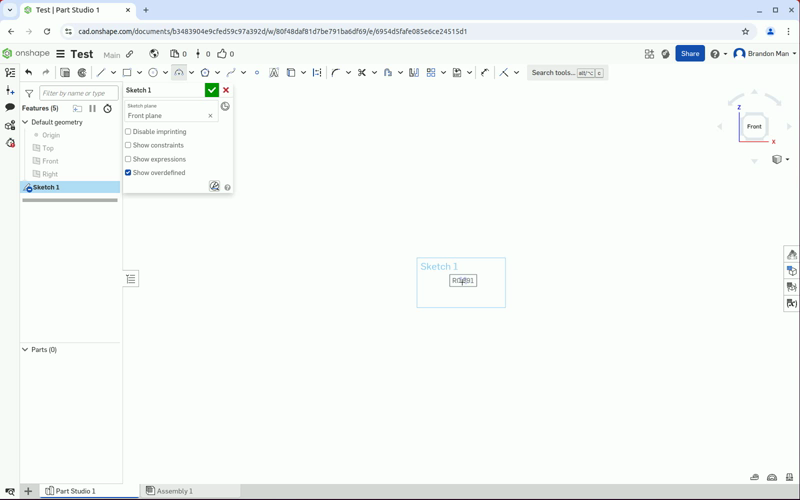
key(esc)
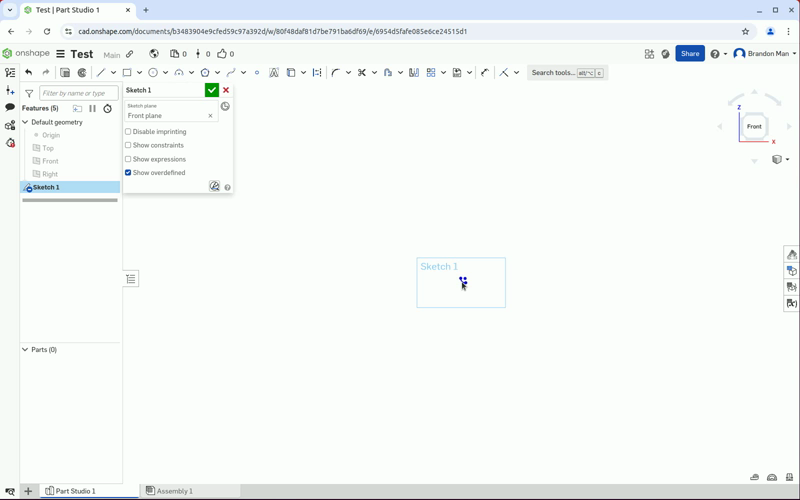
key(l)
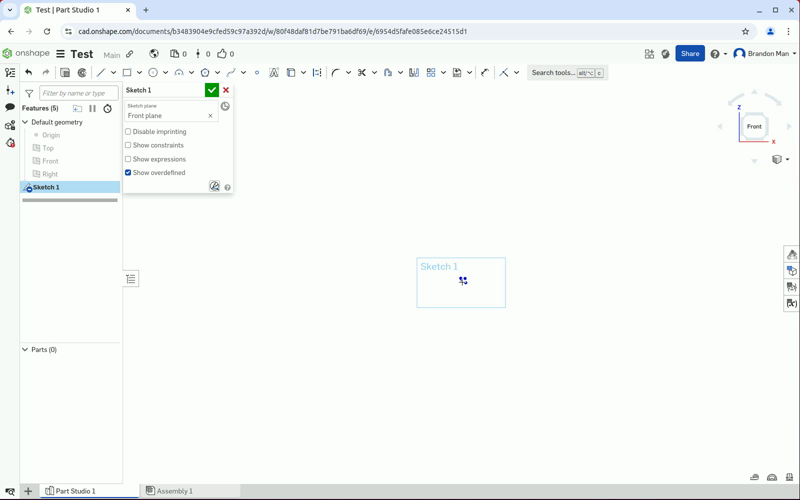
mouse_move(465, 282)
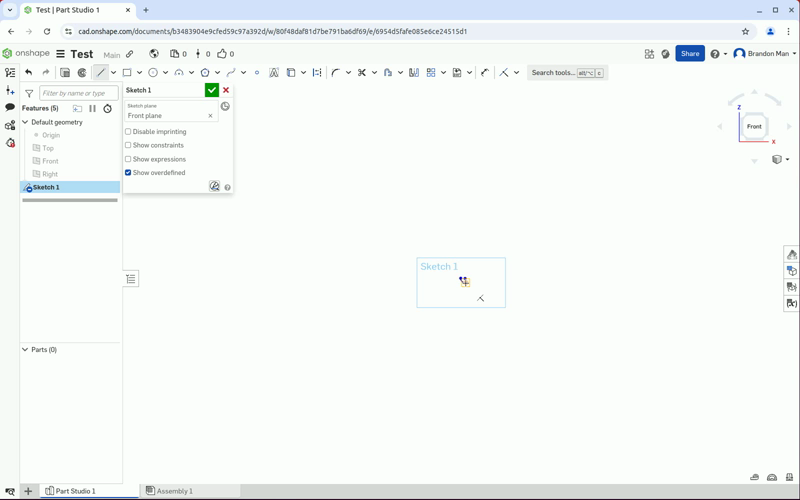
scroll(6)
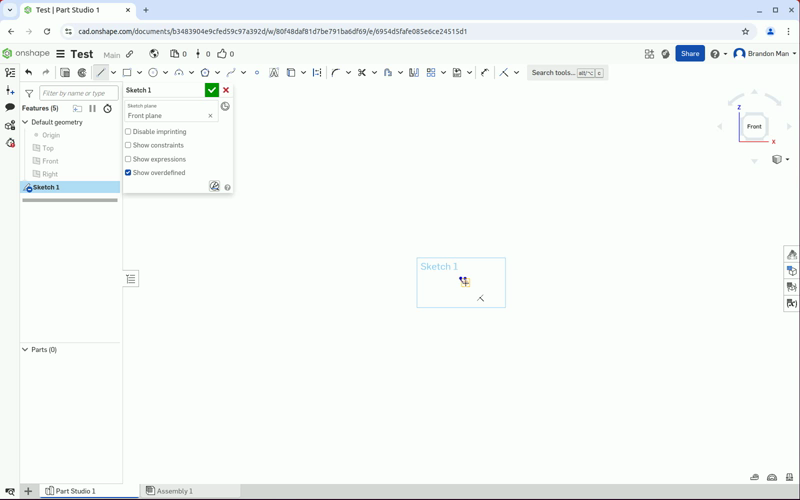
scroll(6)
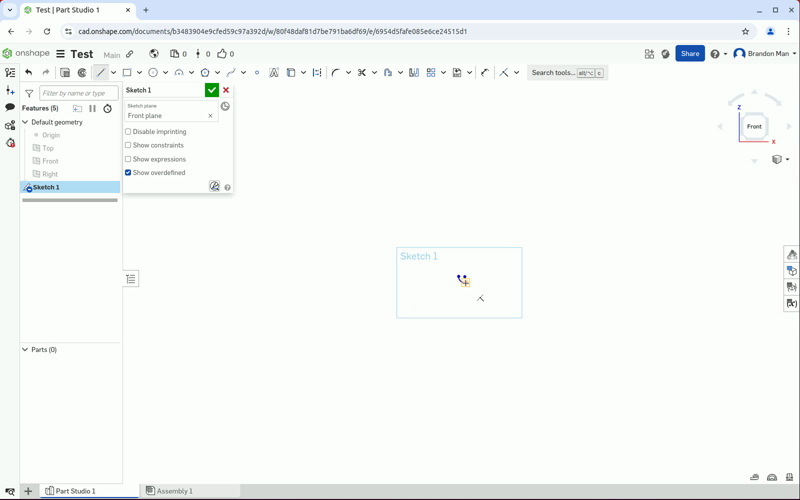
scroll(6)
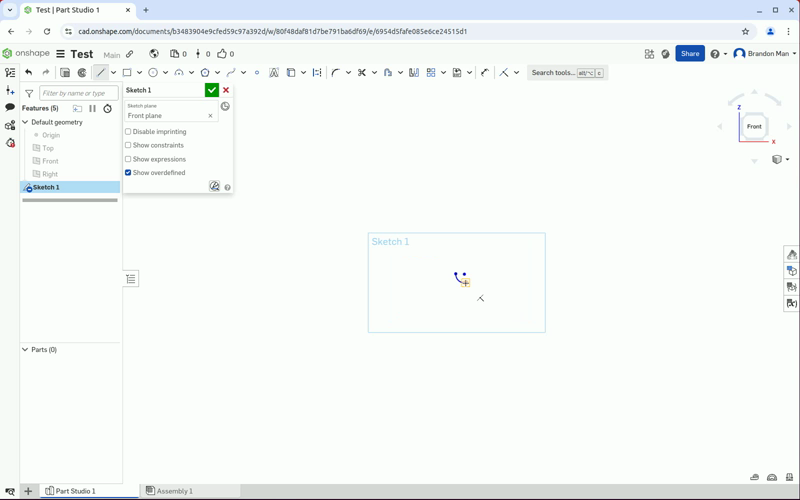
scroll(6)
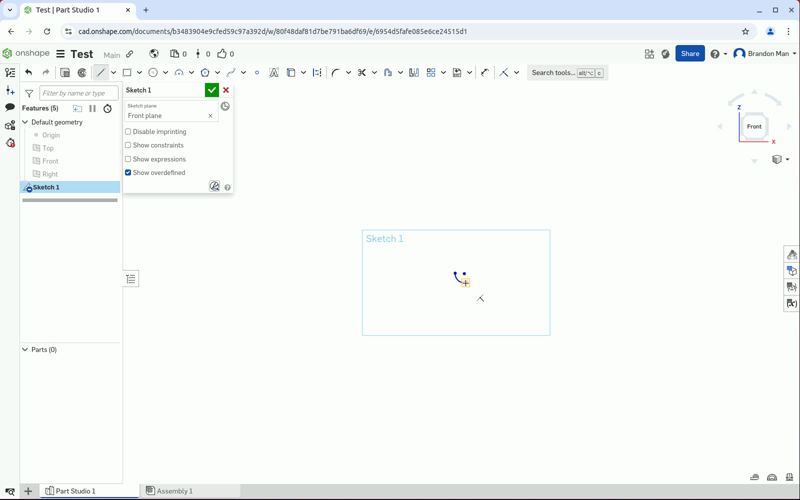
scroll(6)
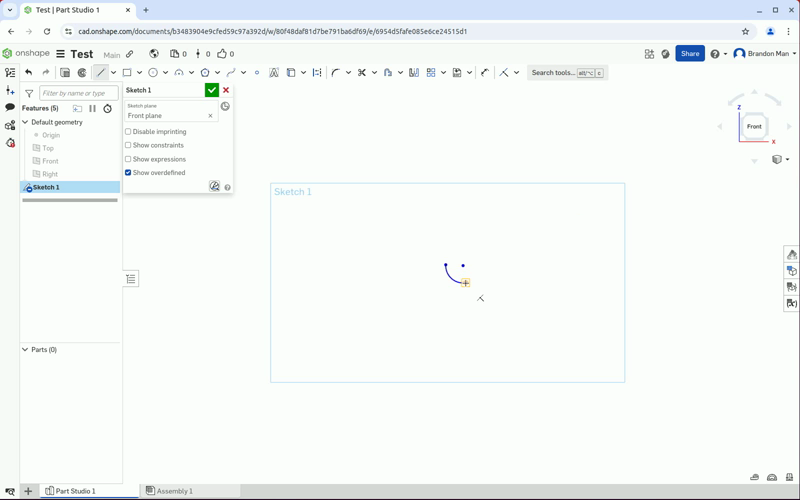
scroll(6)
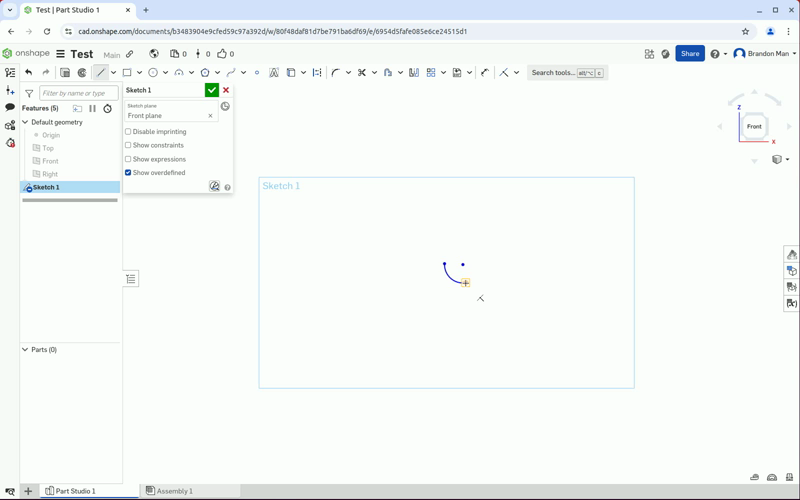
scroll(6)
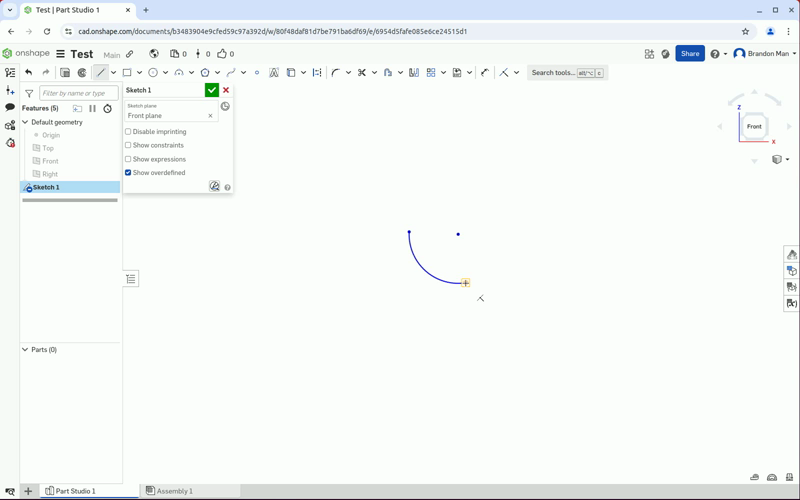
click(465, 282)
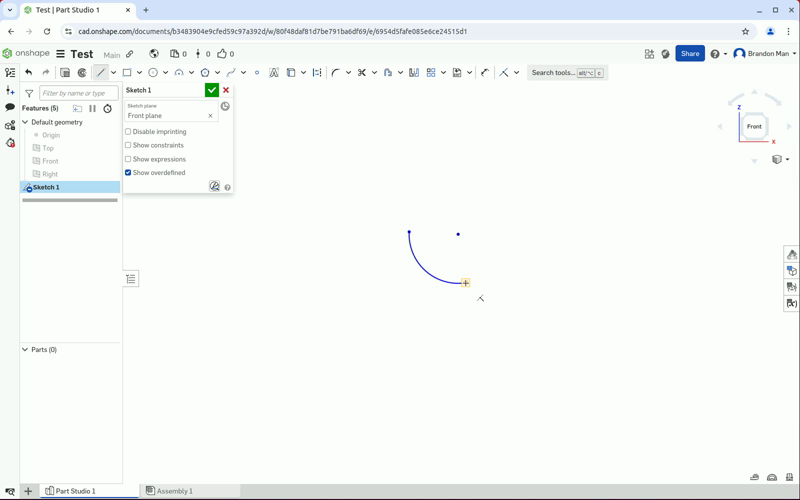
scroll(-6)
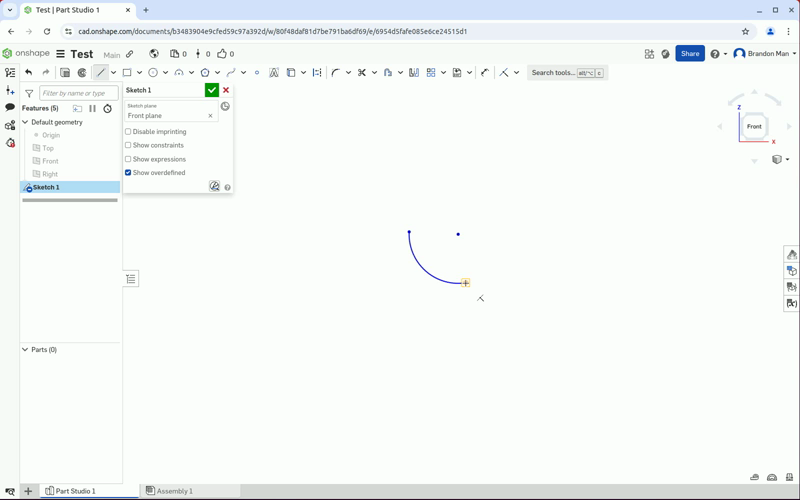
scroll(-6)
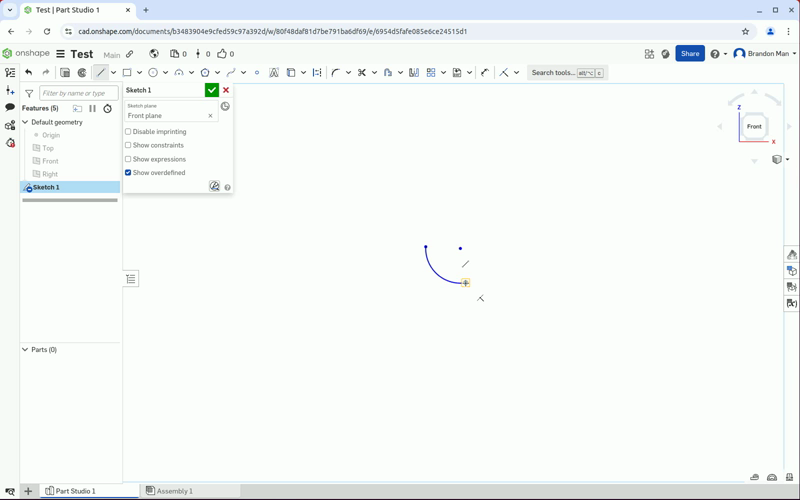
scroll(-6)
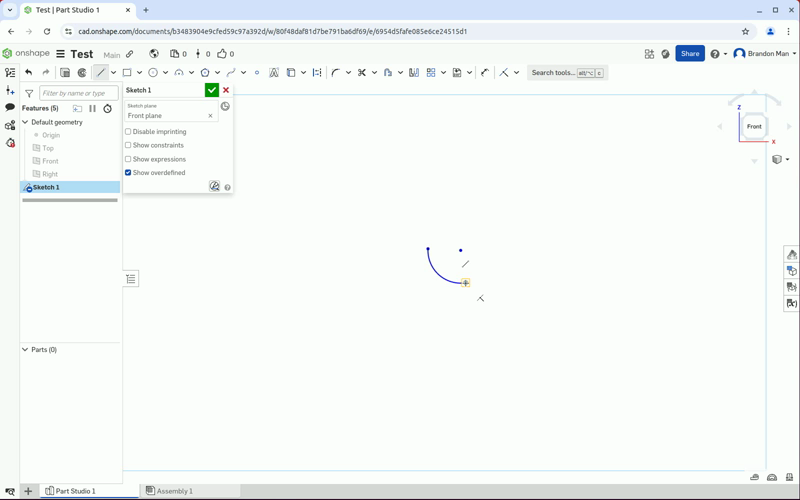
scroll(-6)
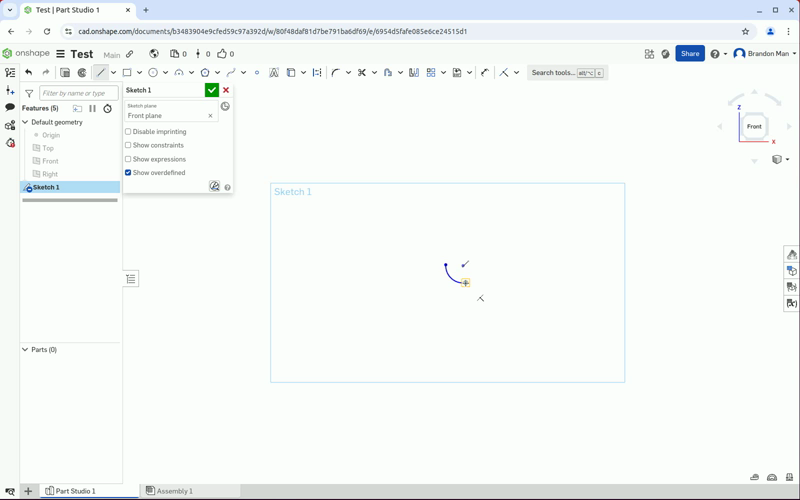
scroll(-6)
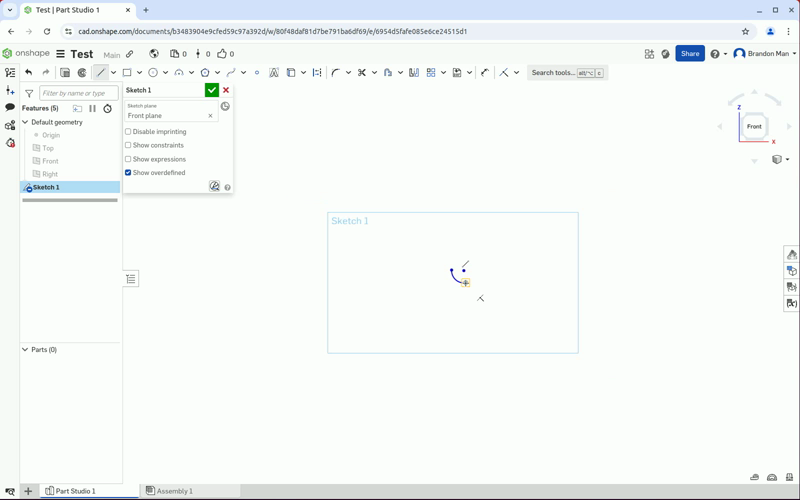
scroll(-6)
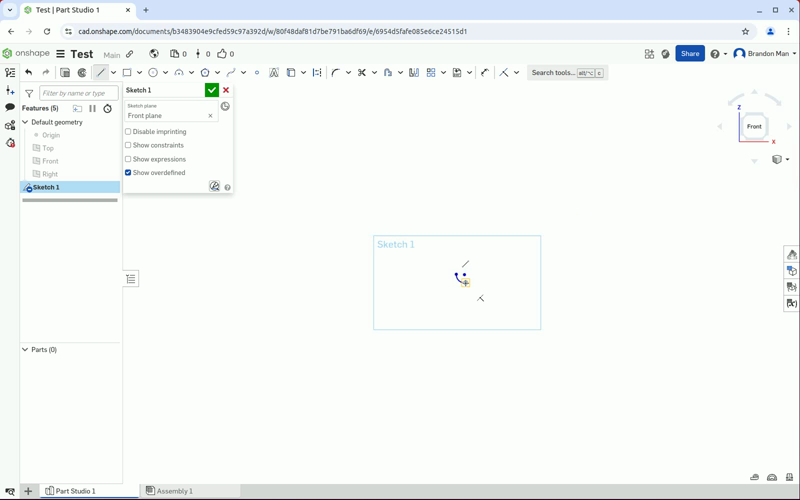
scroll(-6)
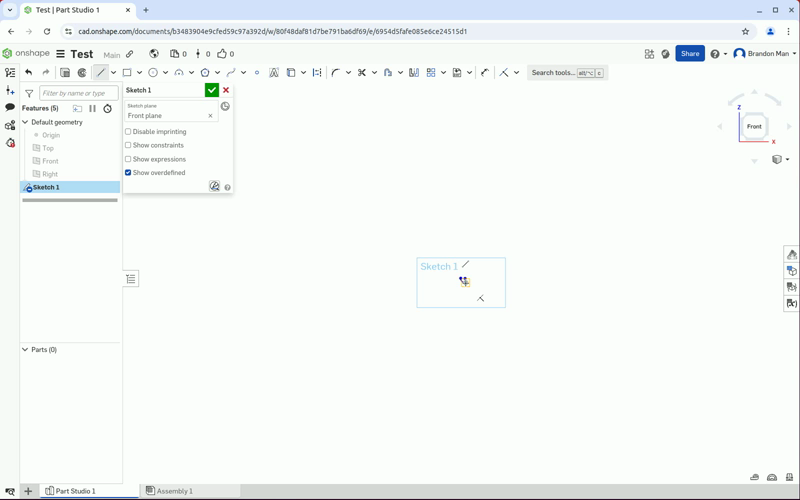
key_down(shift)
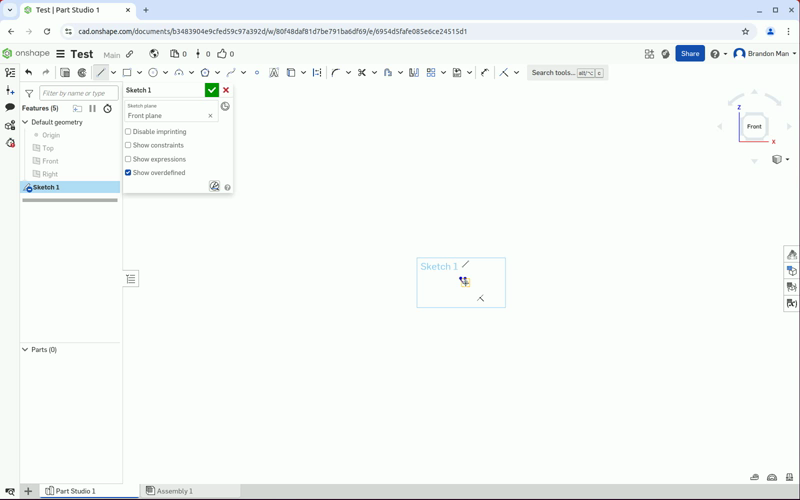
mouse_move(568, 282)
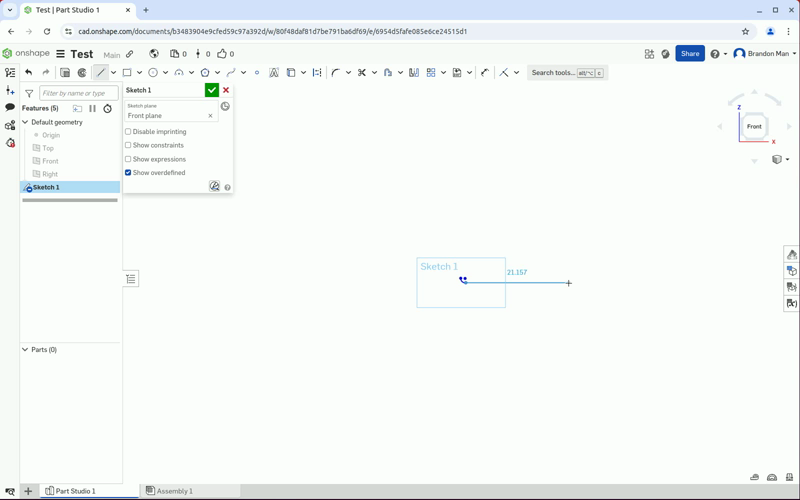
click(568, 282)
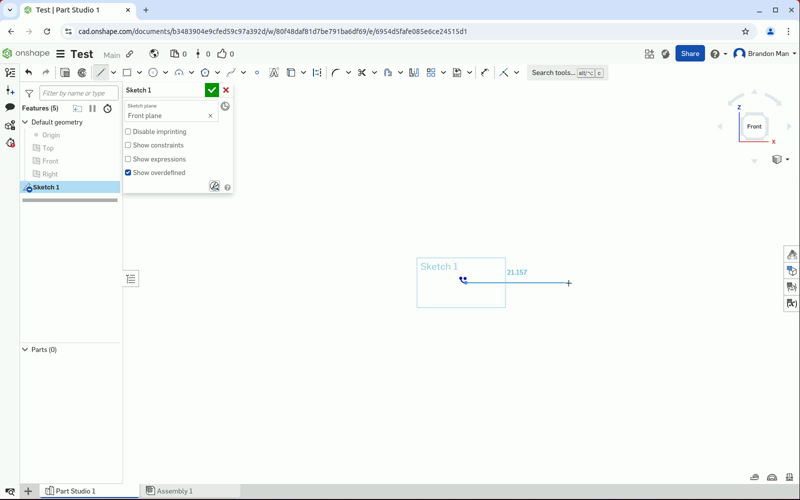
key_up(shift)
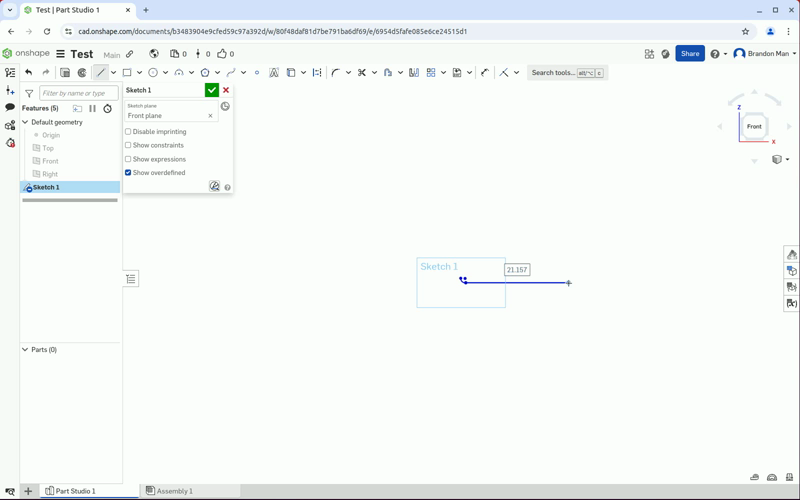
key(esc)
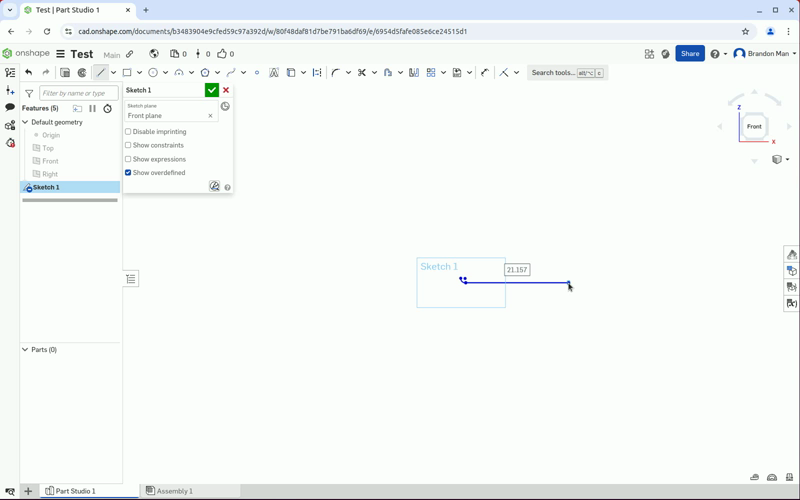
key(a)
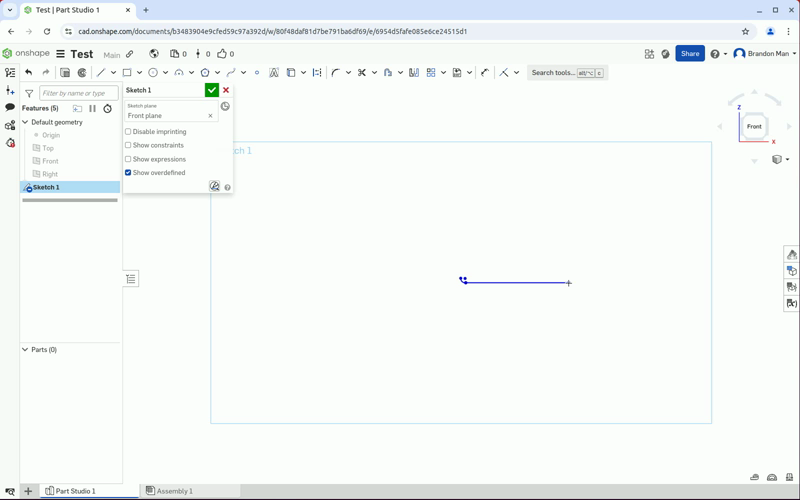
mouse_move(568, 282)
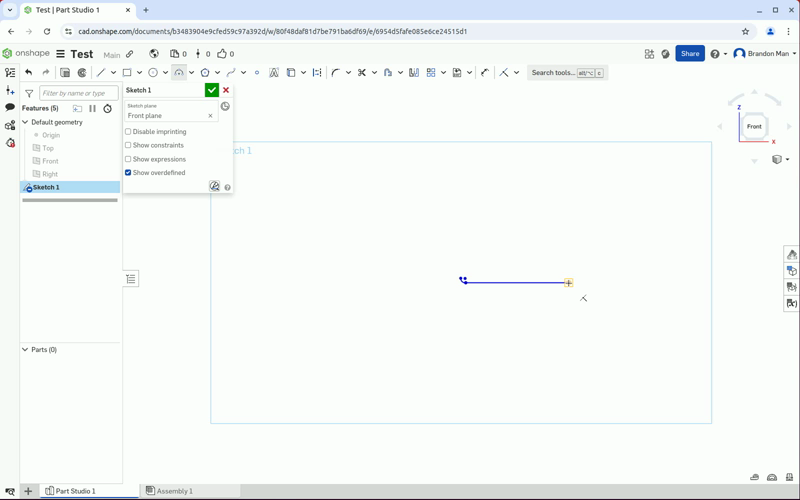
click(568, 282)
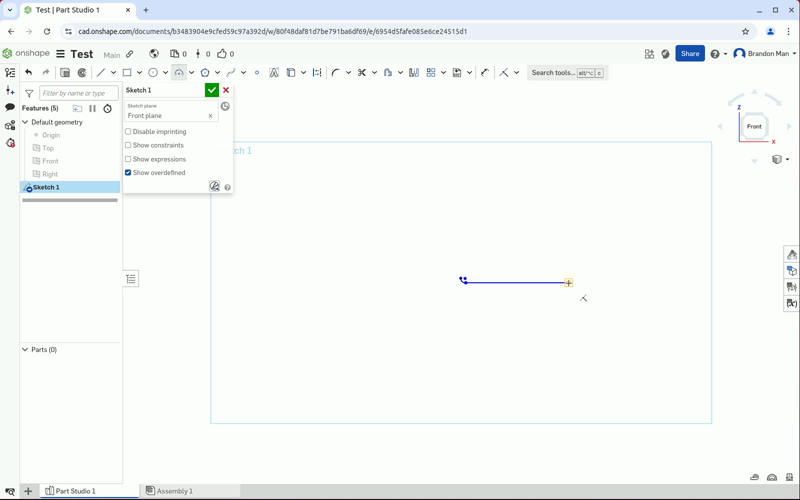
key_down(shift)
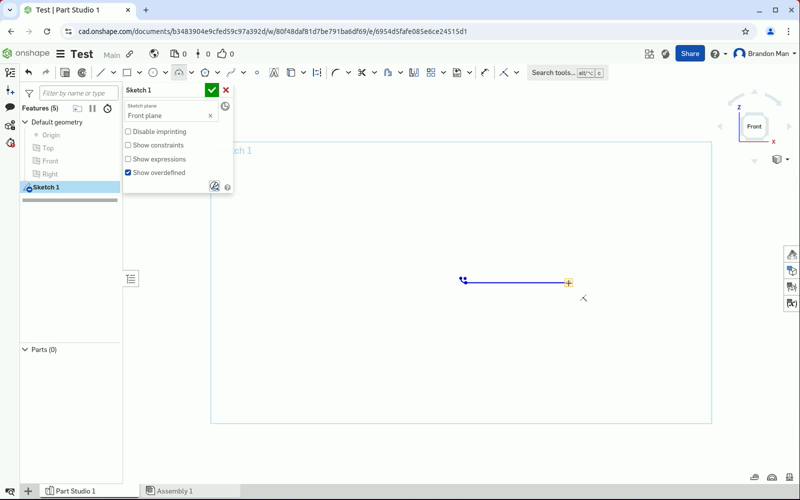
mouse_move(573, 278)
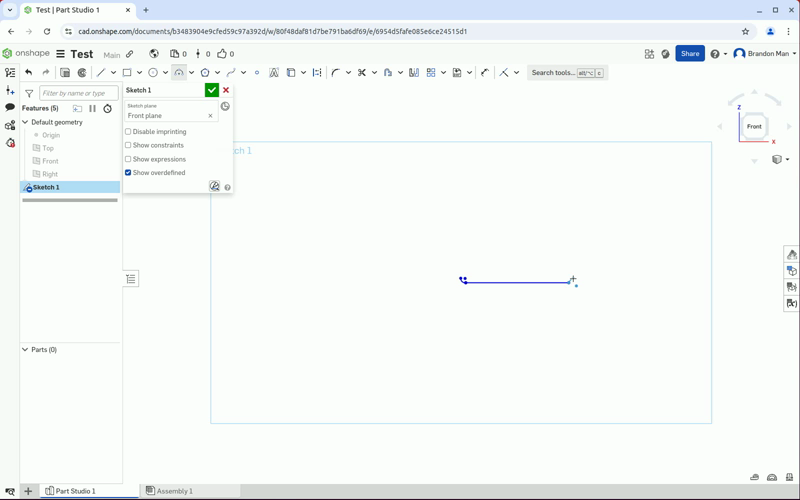
scroll(6)
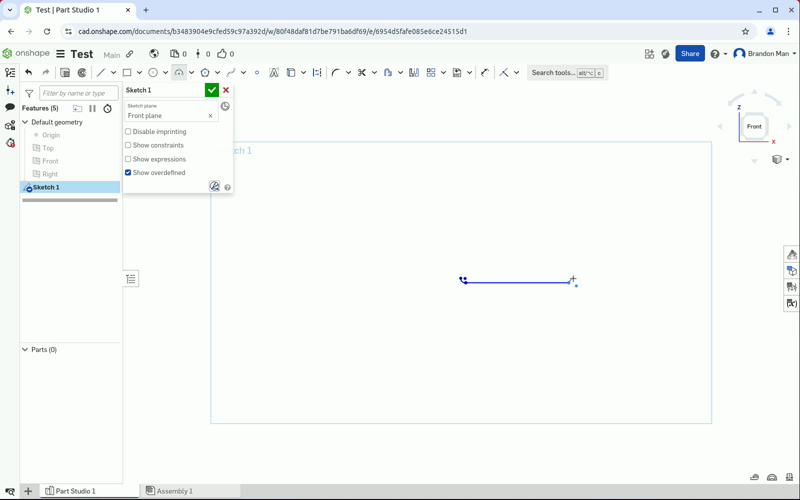
scroll(6)
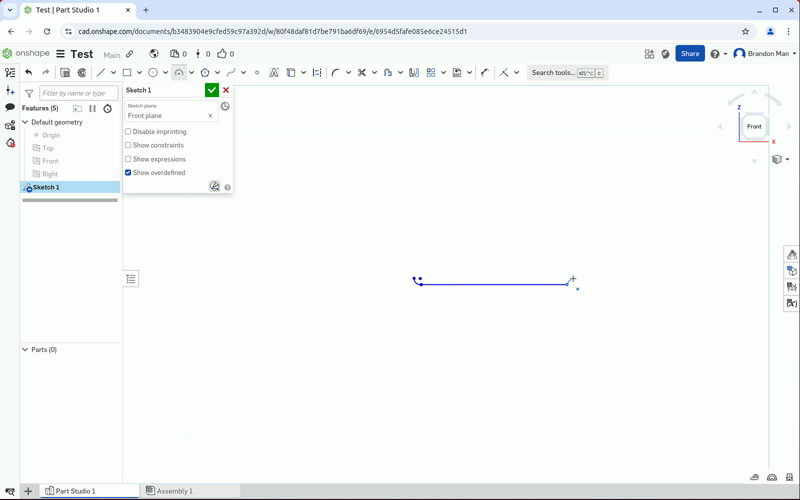
scroll(6)
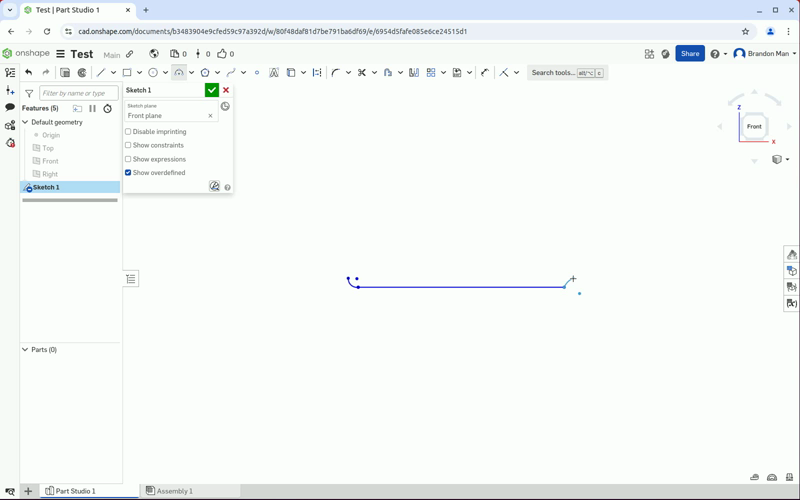
scroll(6)
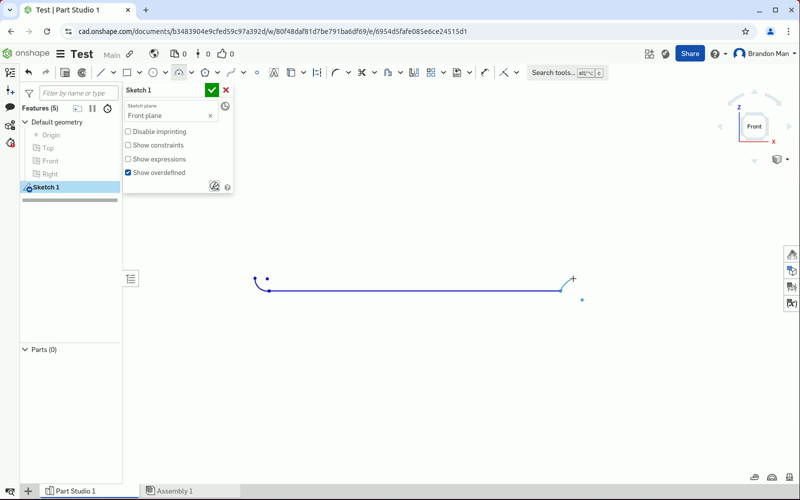
scroll(6)
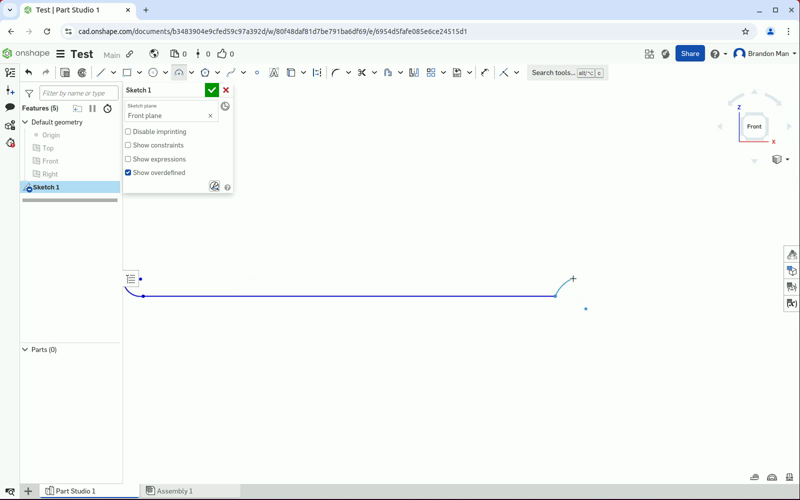
scroll(6)
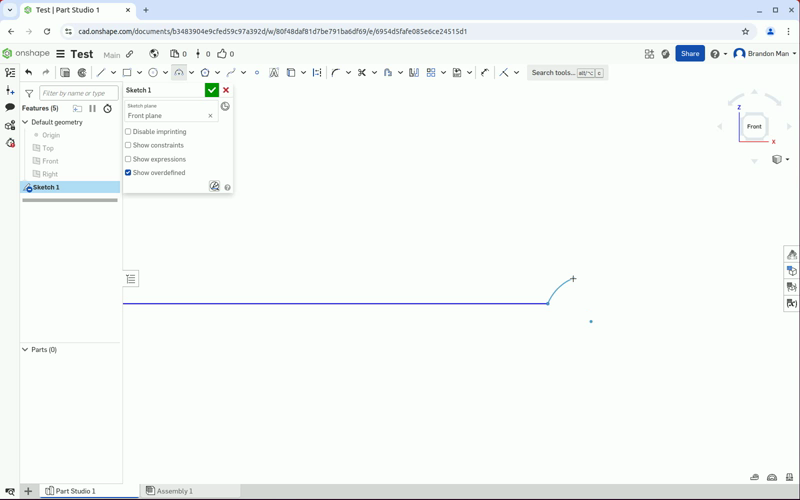
scroll(6)
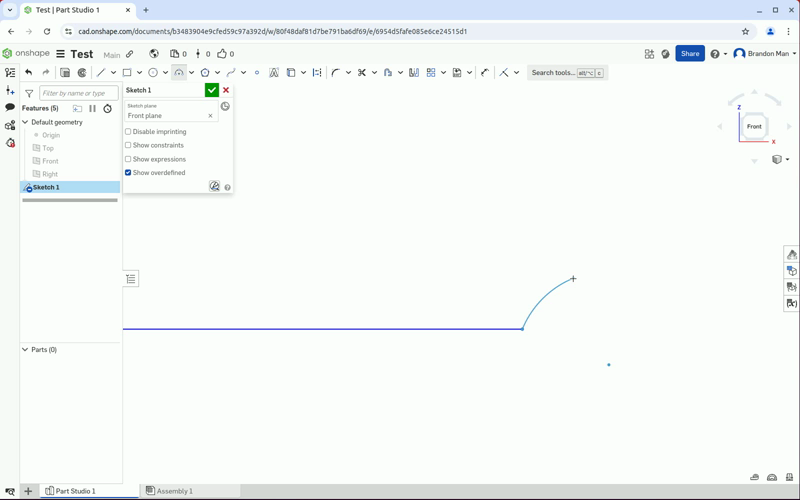
click(573, 278)
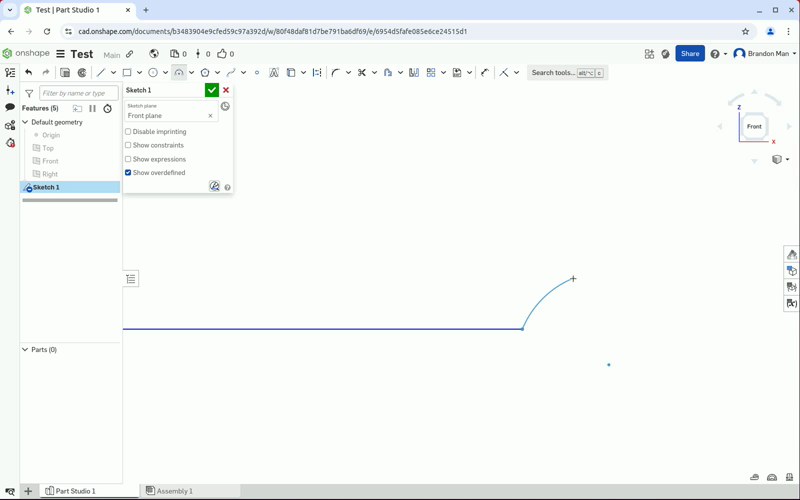
scroll(-6)
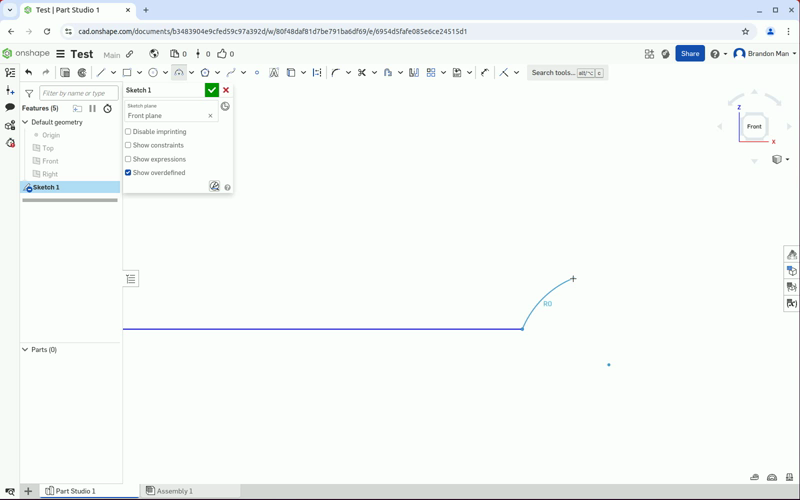
scroll(-6)
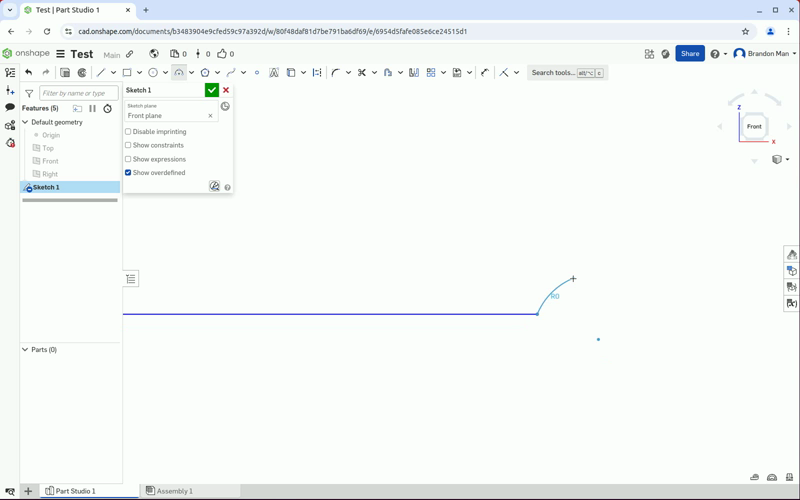
scroll(-6)
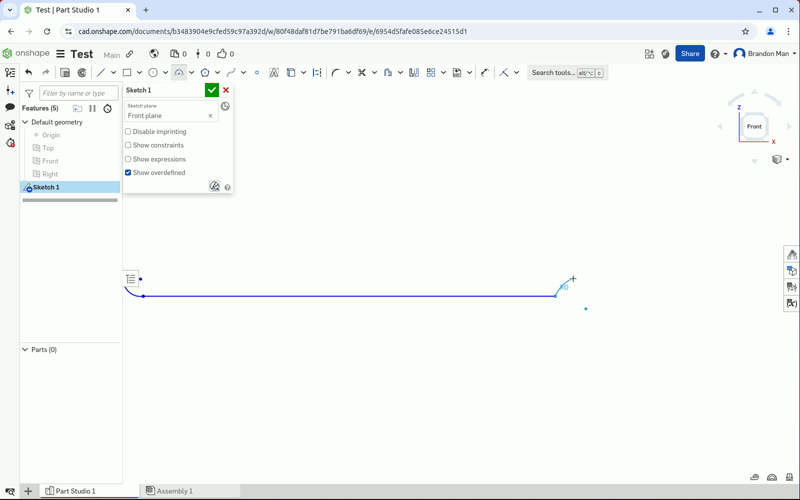
scroll(-6)
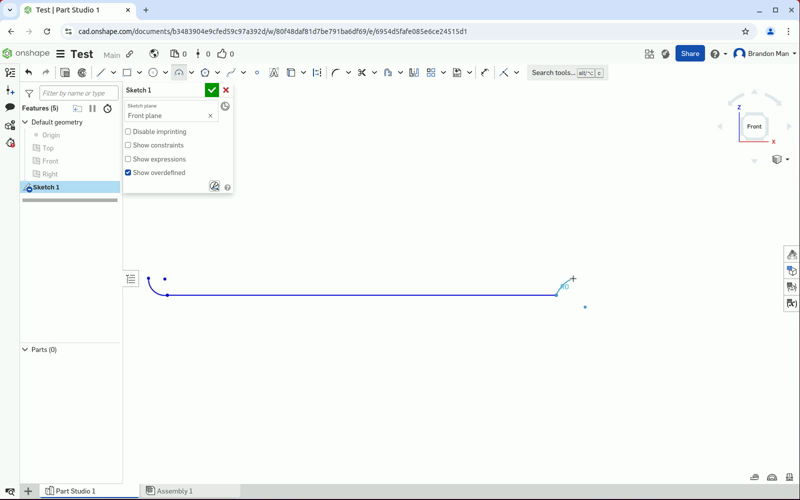
scroll(-6)
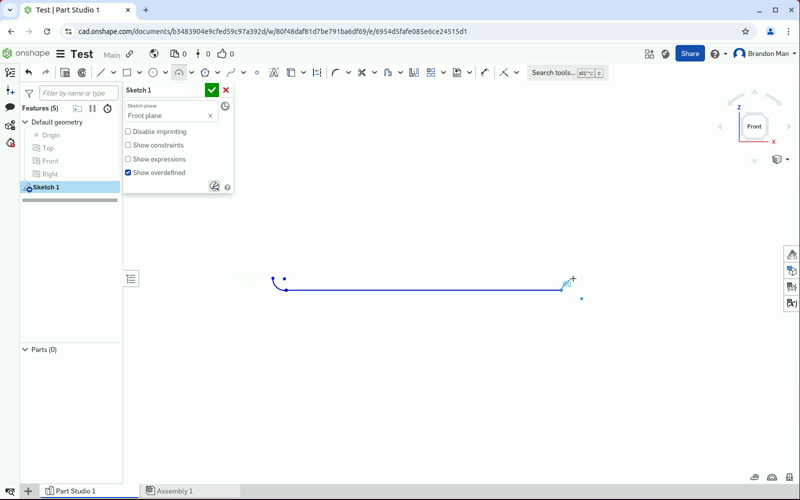
scroll(-6)
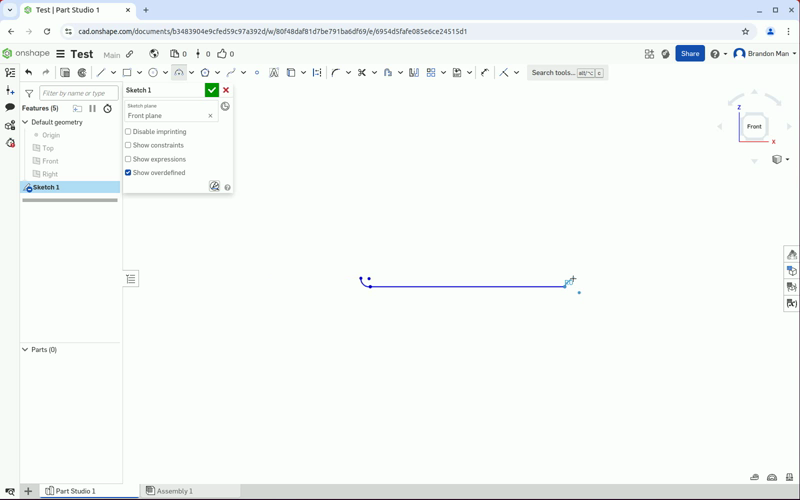
scroll(-6)
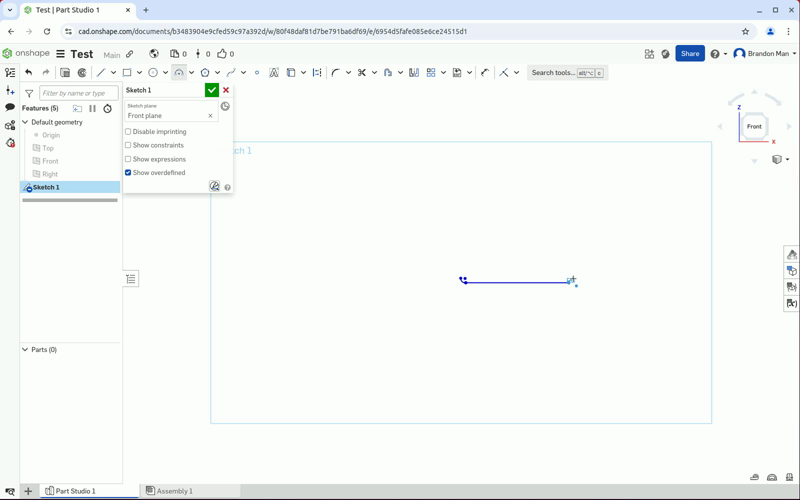
mouse_move(571, 281)
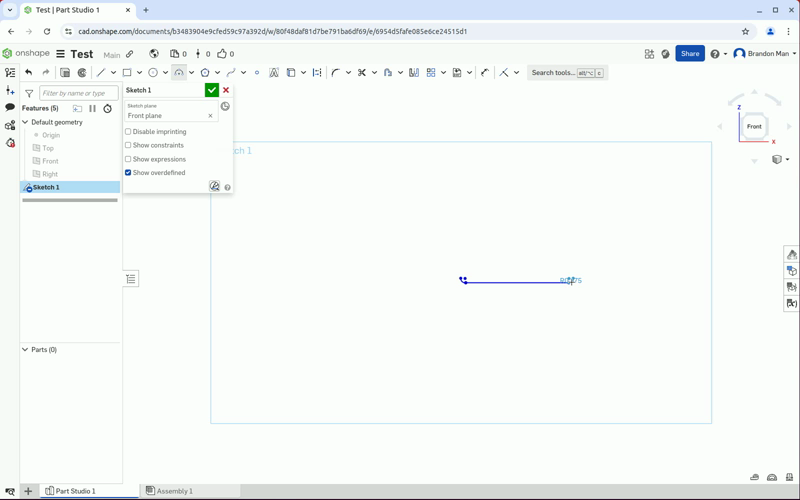
scroll(6)
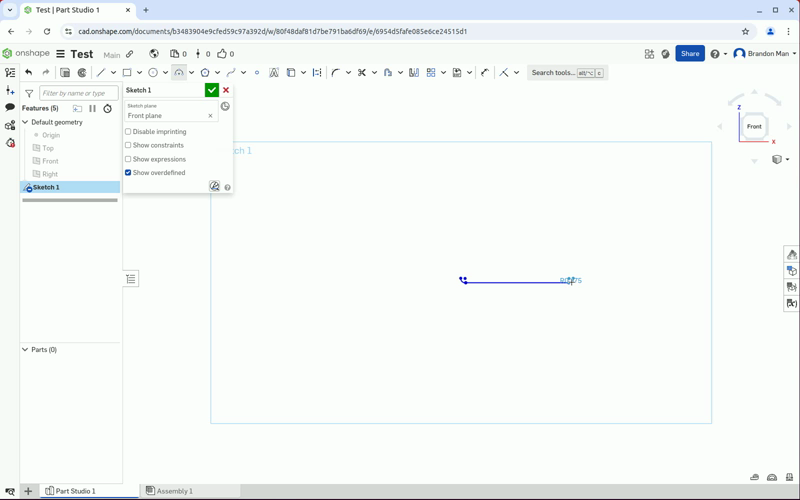
scroll(6)
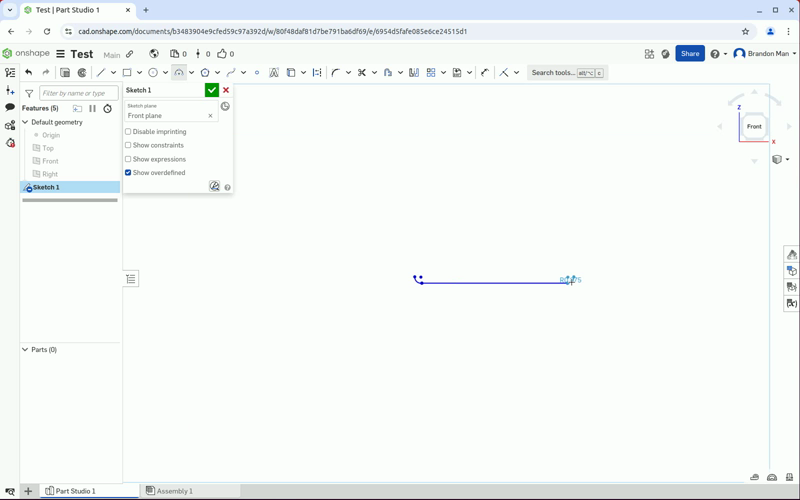
scroll(6)
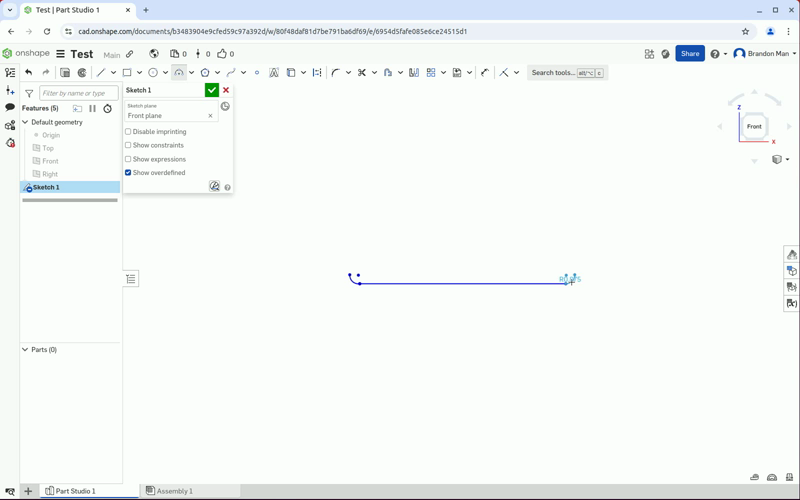
scroll(6)
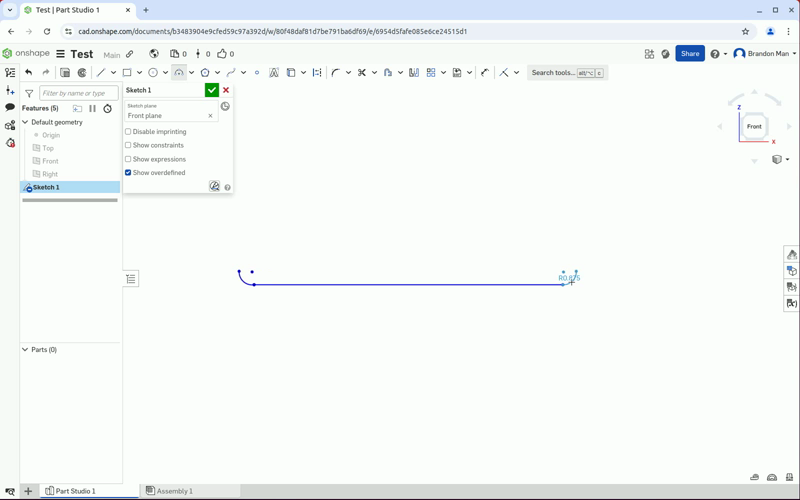
scroll(6)
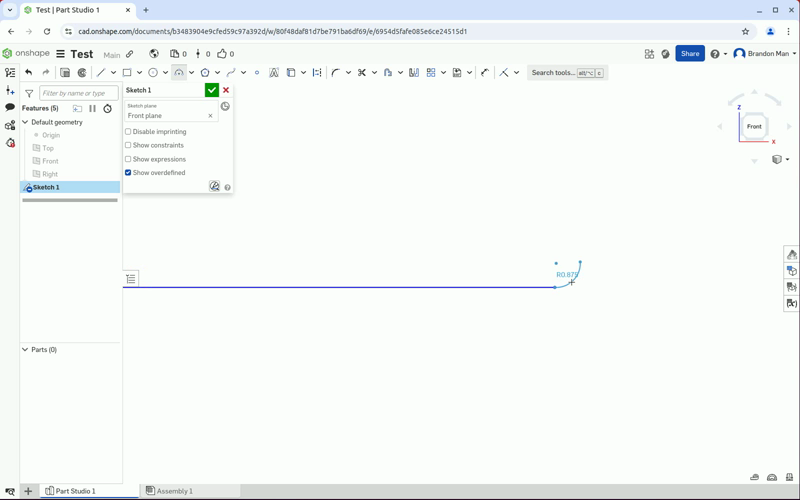
scroll(6)
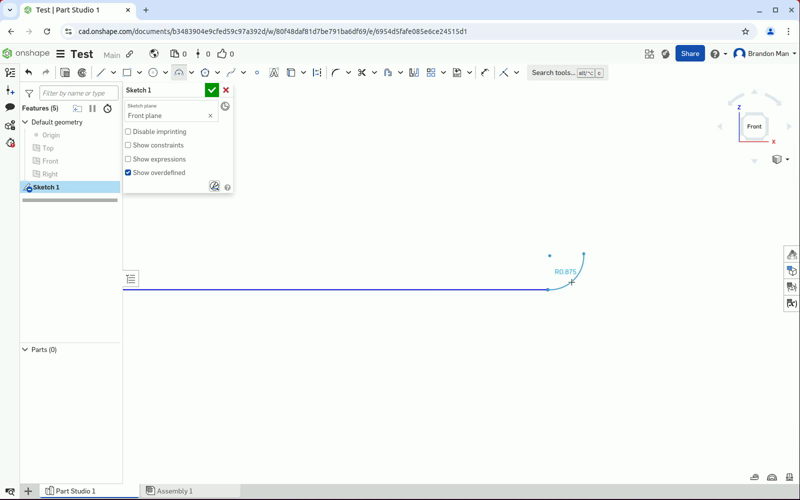
scroll(6)
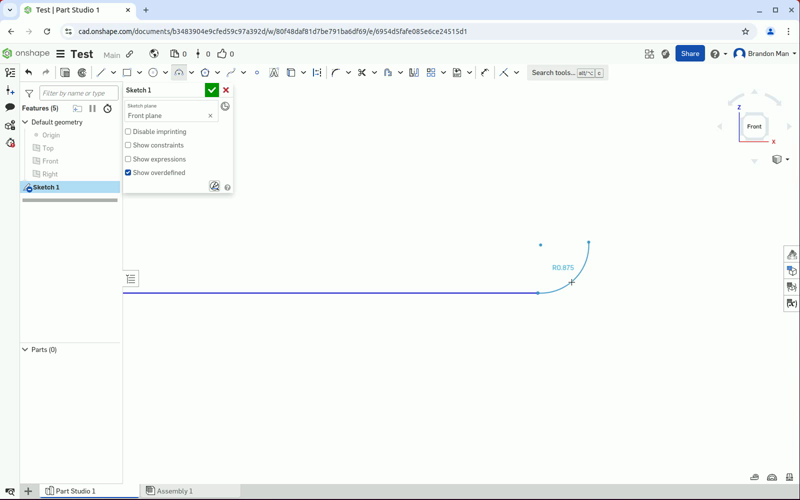
click(571, 281)
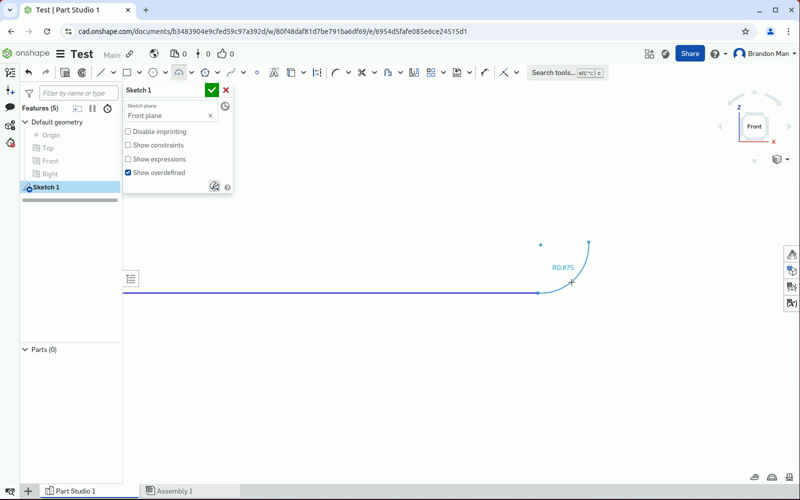
scroll(-6)
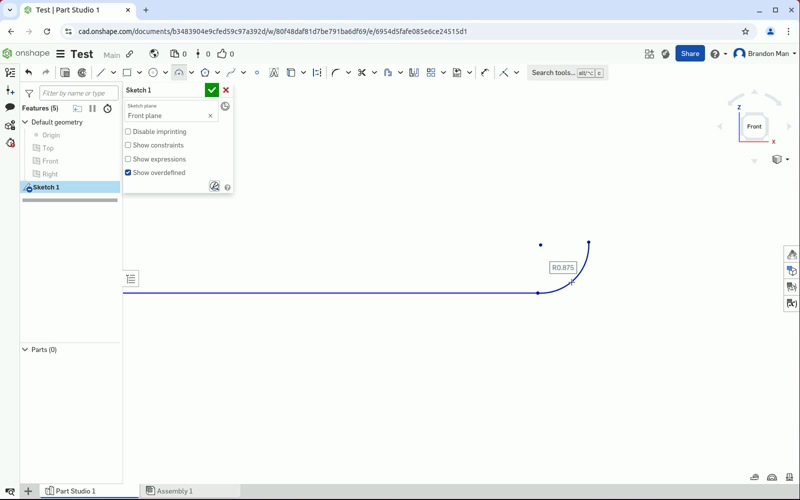
scroll(-6)
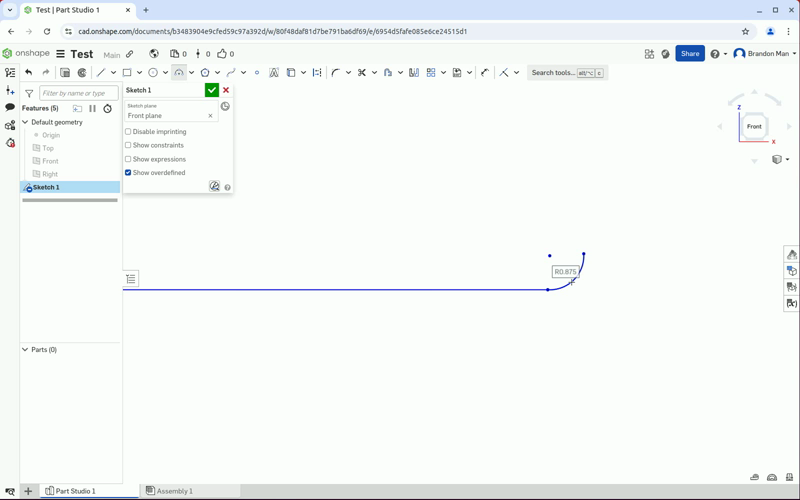
scroll(-6)
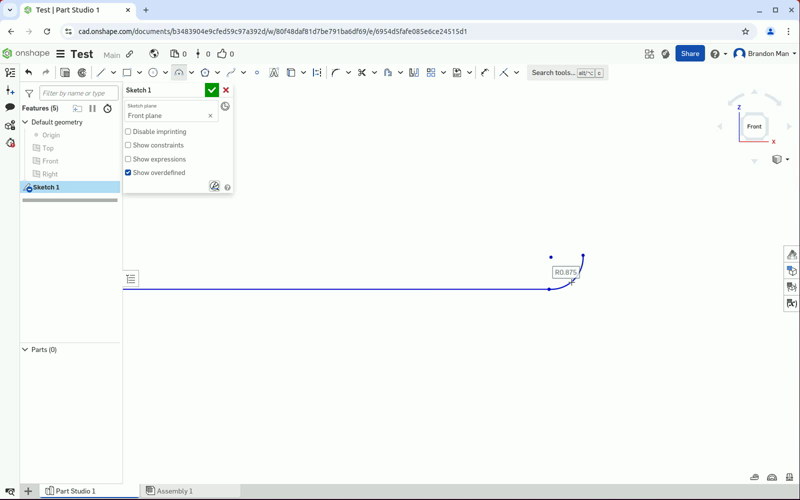
scroll(-6)
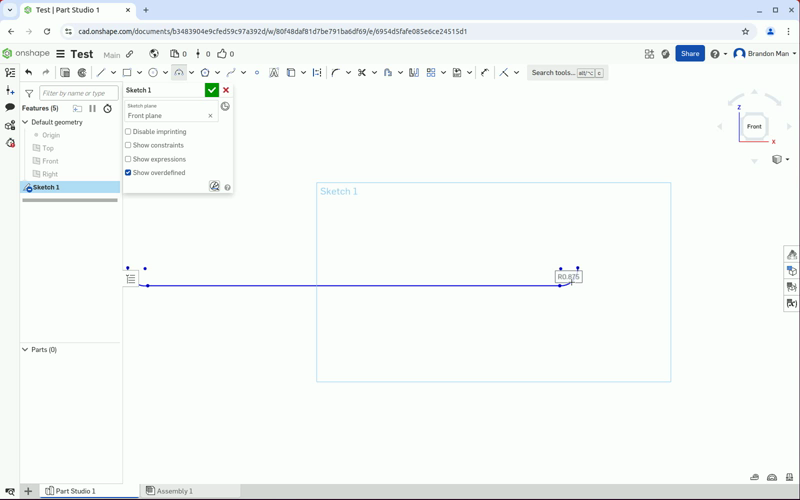
scroll(-6)
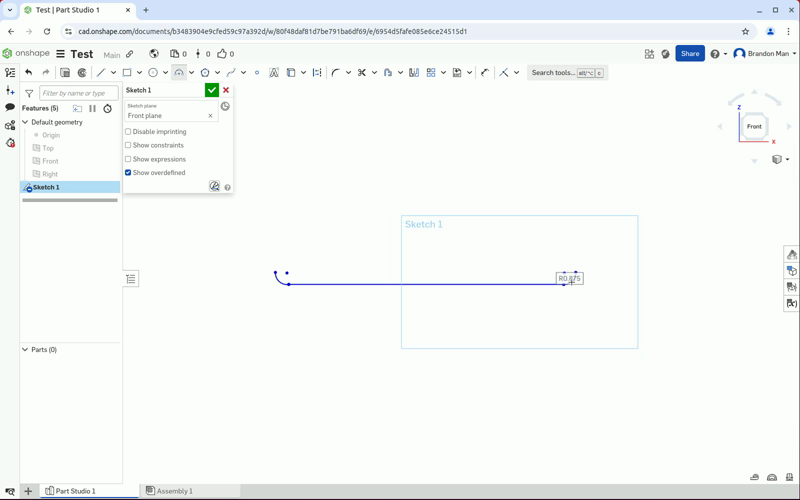
scroll(-6)
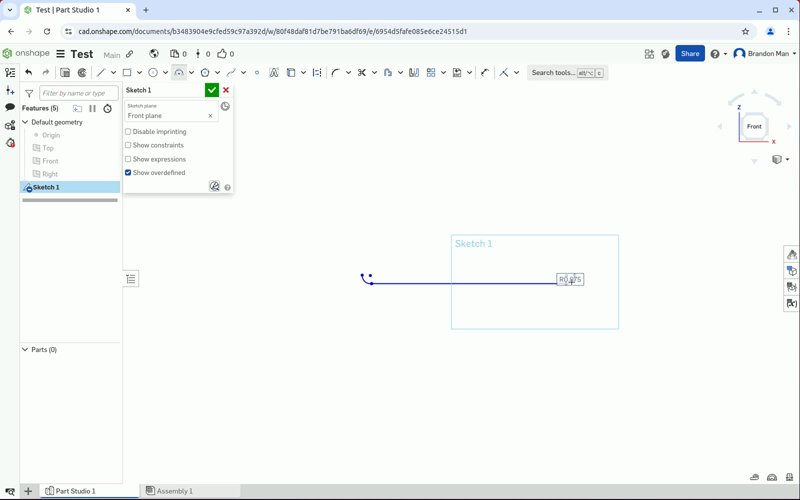
scroll(-6)
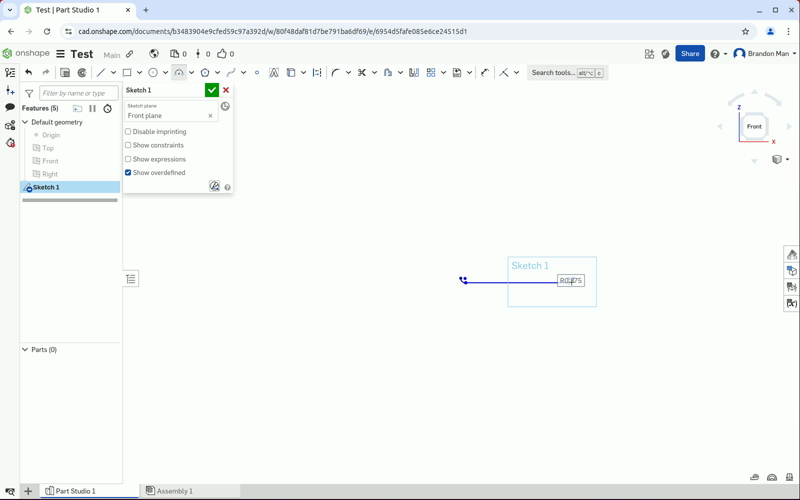
key_up(shift)
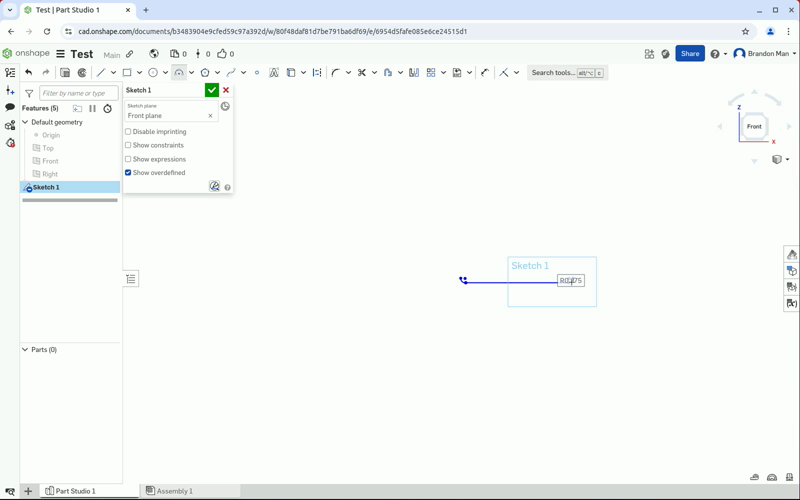
key(esc)
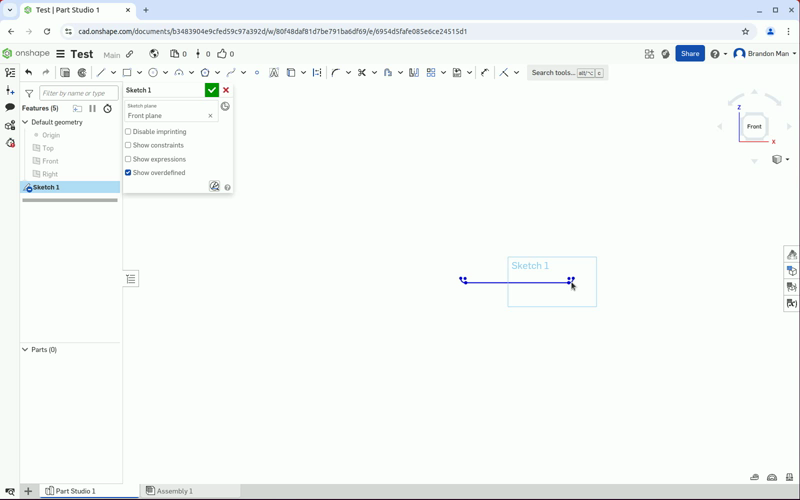
key(l)
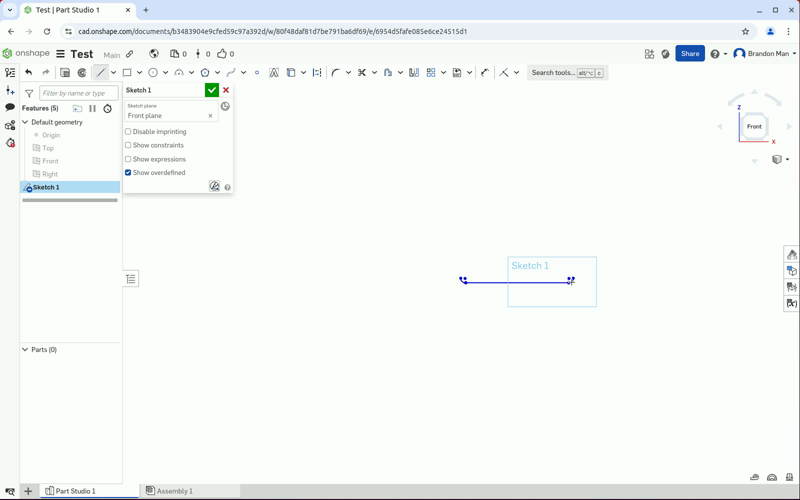
mouse_move(573, 278)
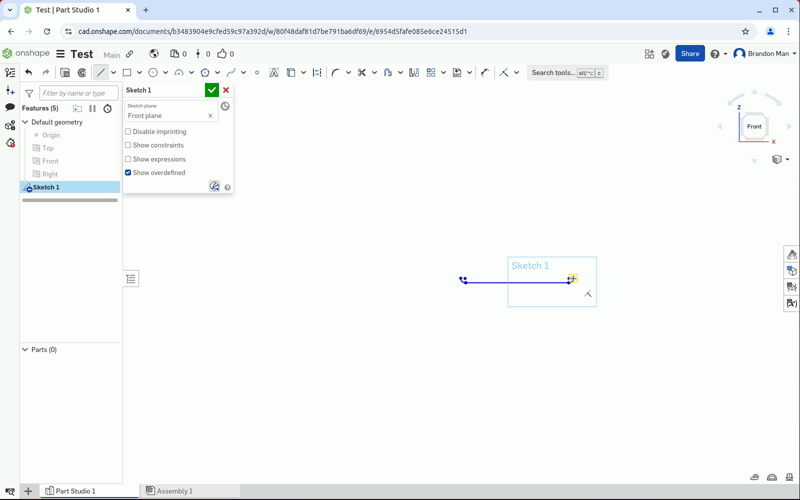
scroll(6)
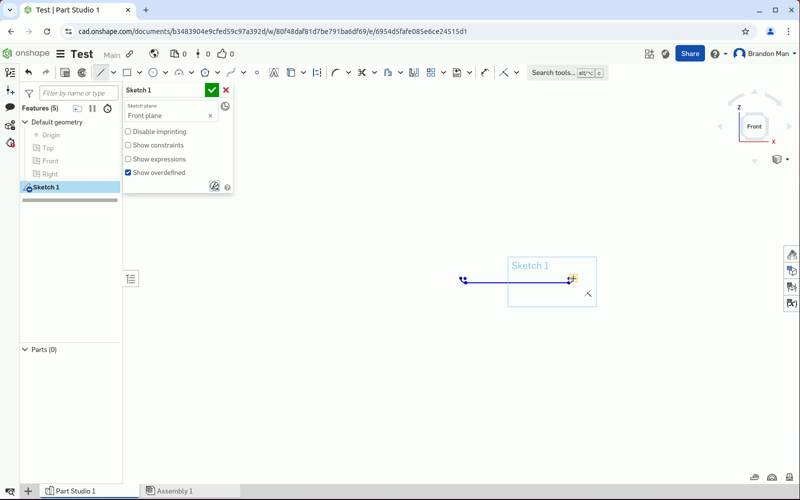
scroll(6)
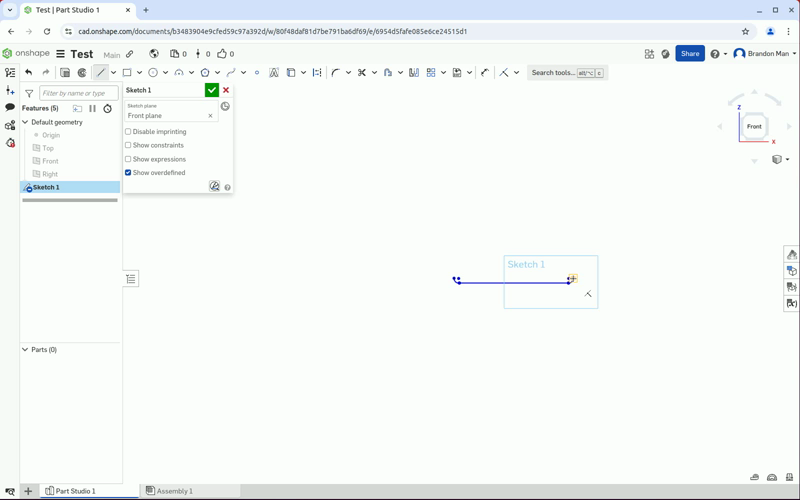
scroll(6)
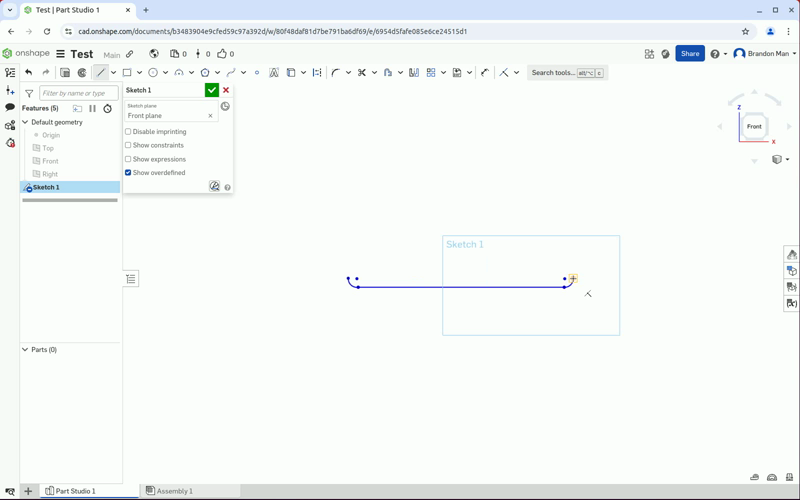
scroll(6)
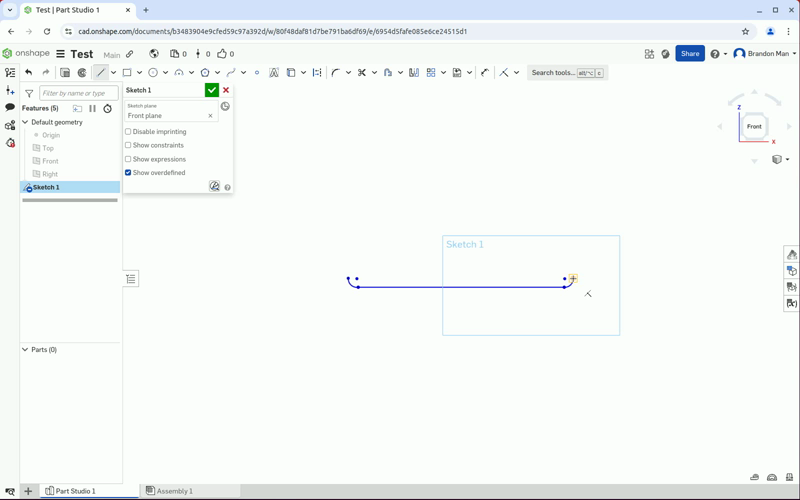
scroll(6)
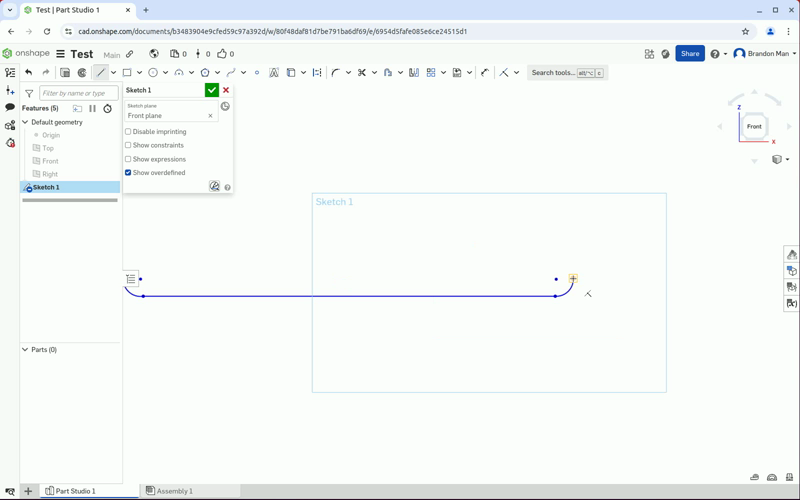
scroll(6)
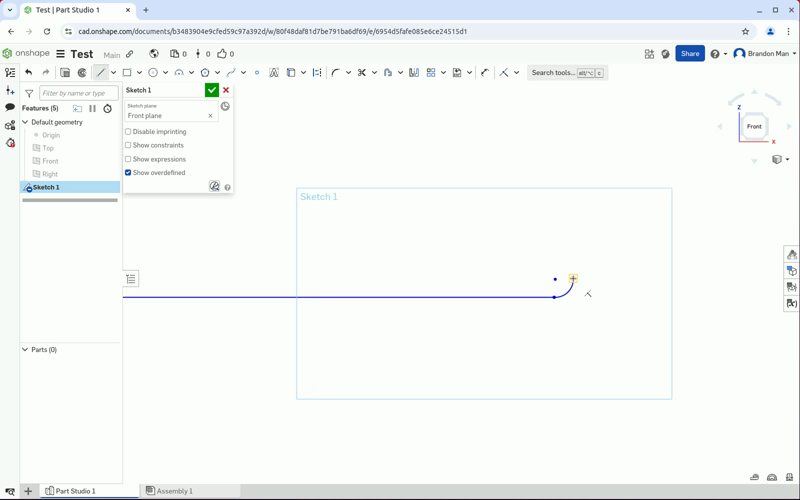
scroll(6)
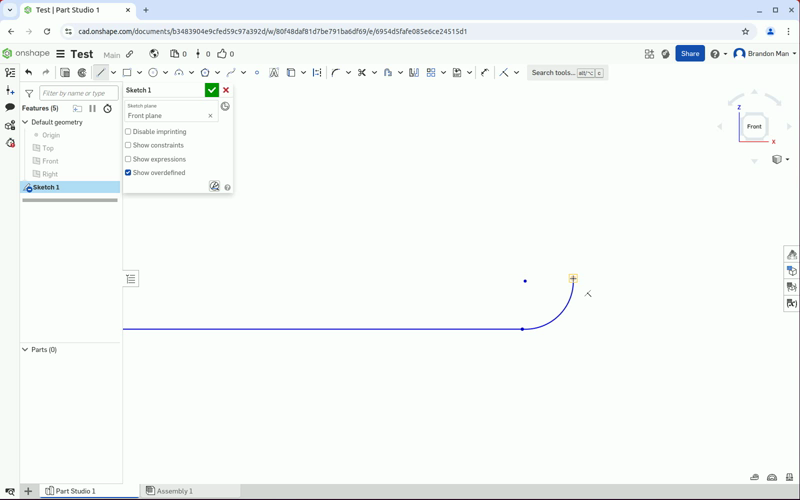
click(573, 278)
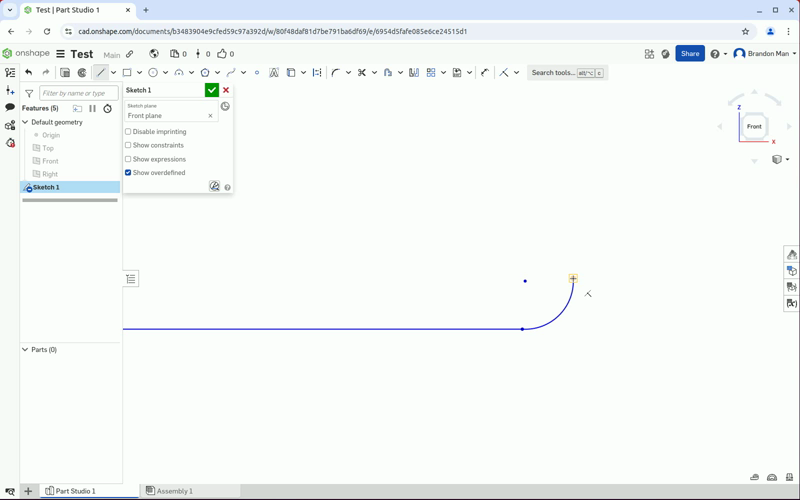
scroll(-6)
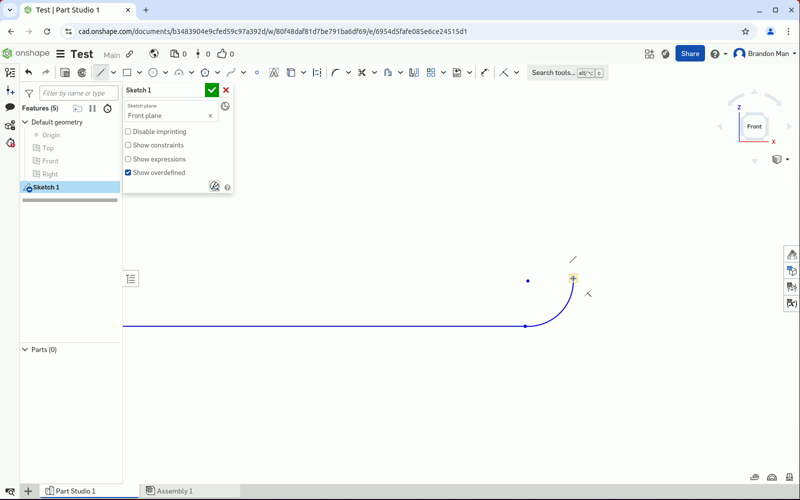
scroll(-6)
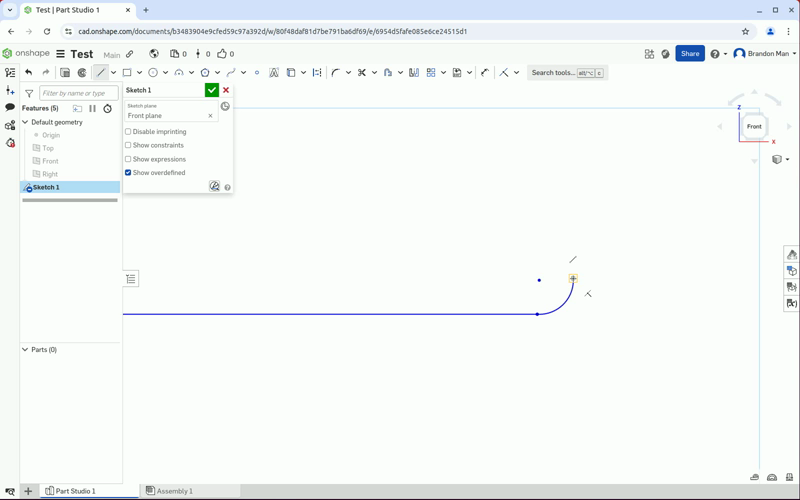
scroll(-6)
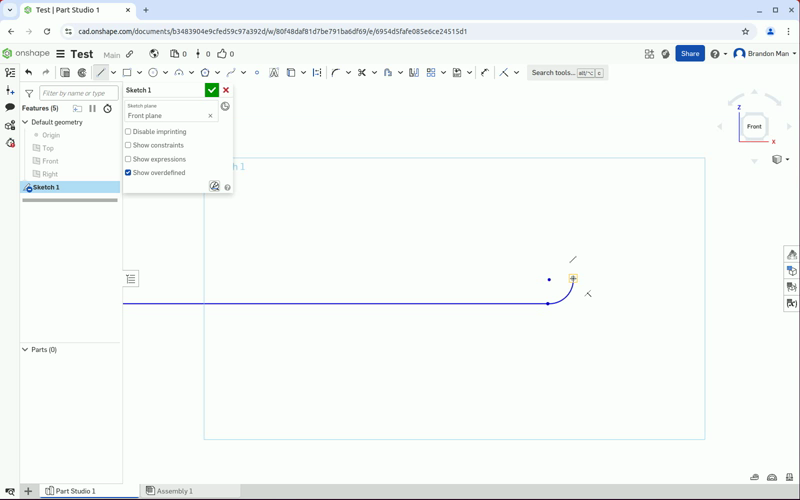
scroll(-6)
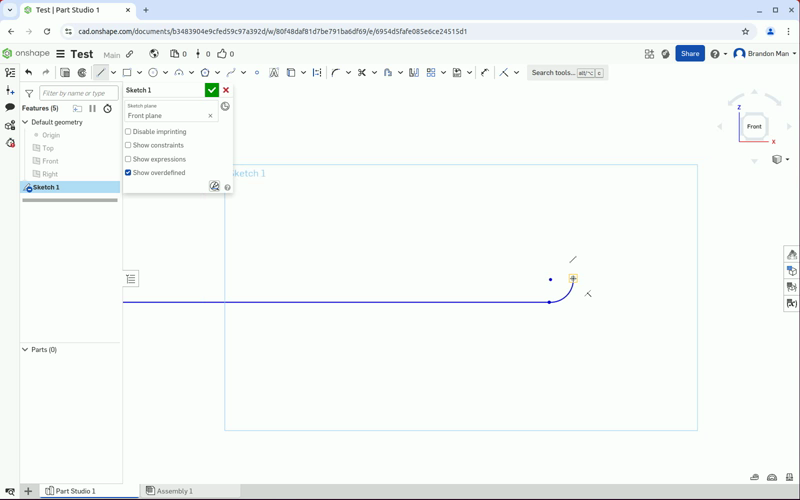
scroll(-6)
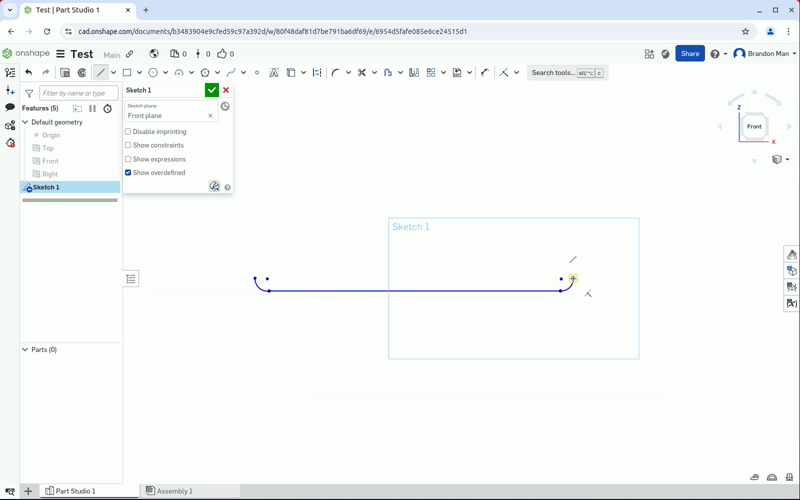
scroll(-6)
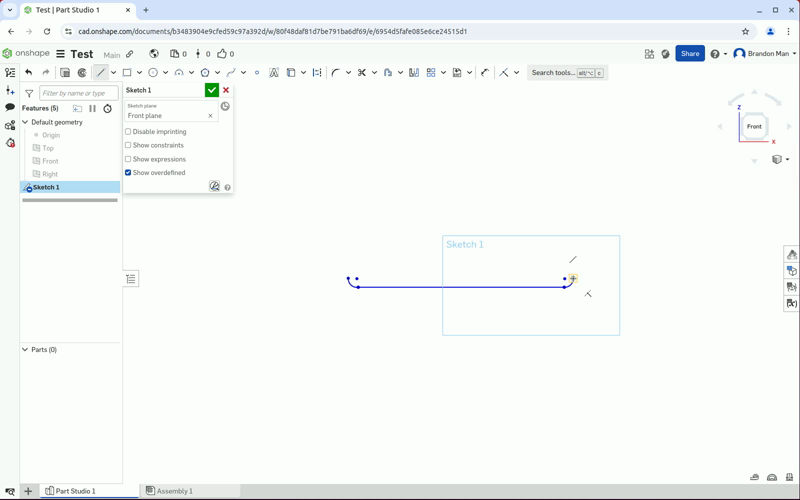
scroll(-6)
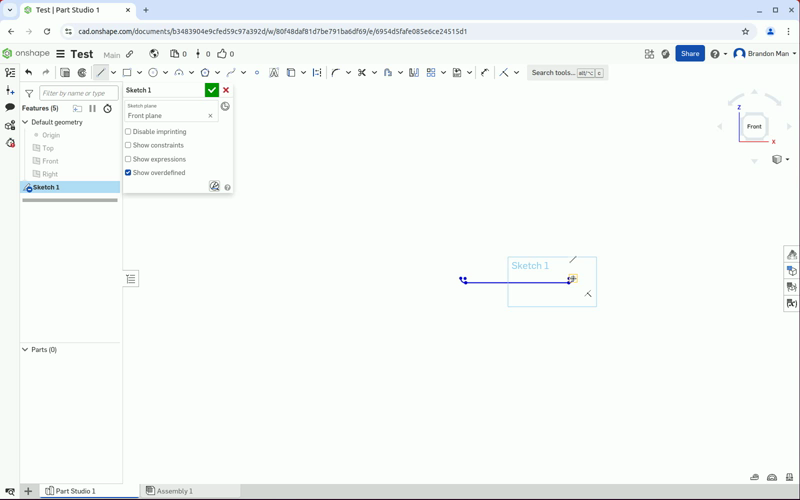
key_down(shift)
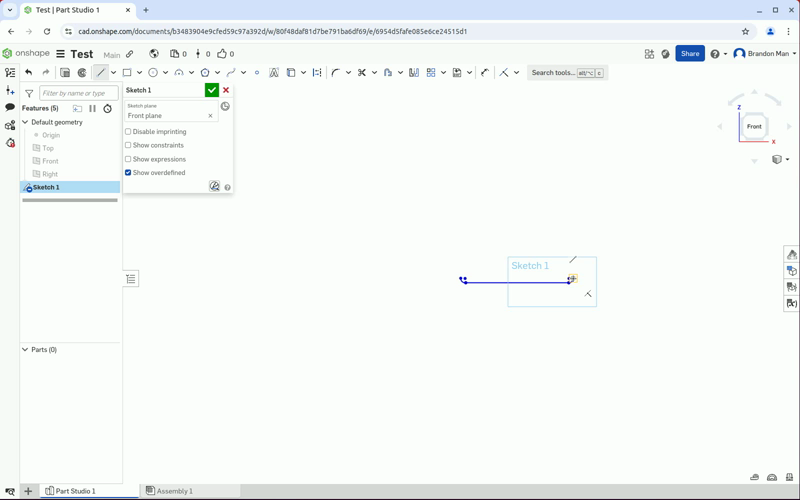
mouse_move(589, 278)
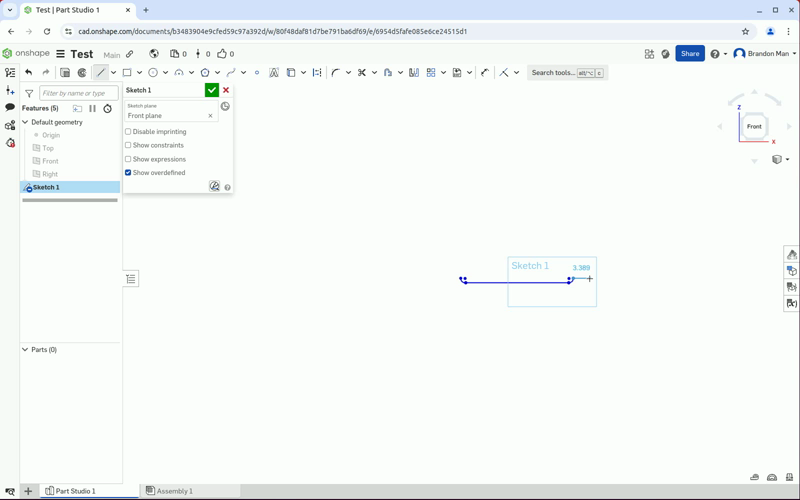
mouse_move(573, 266)
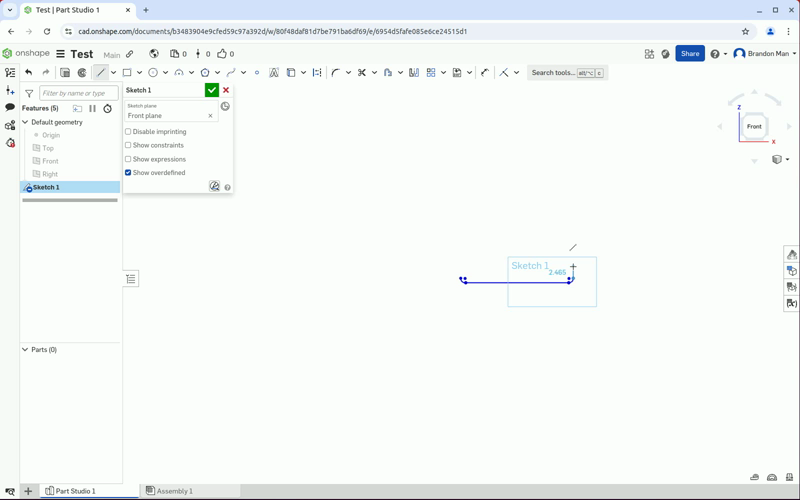
click(573, 266)
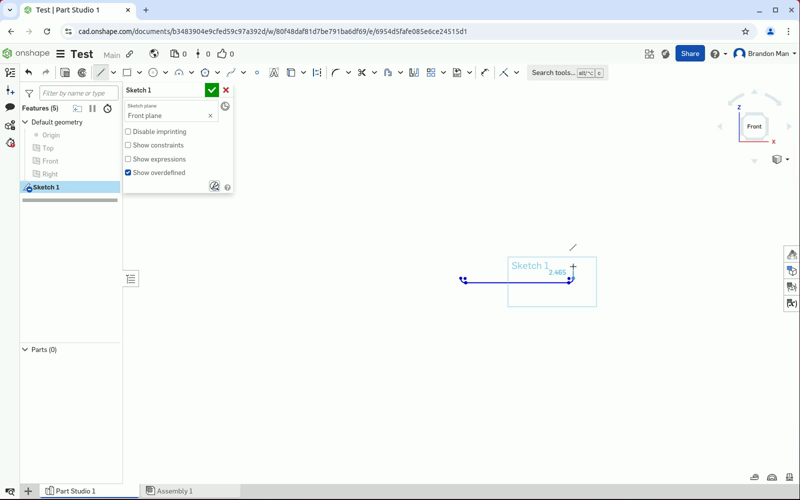
key_up(shift)
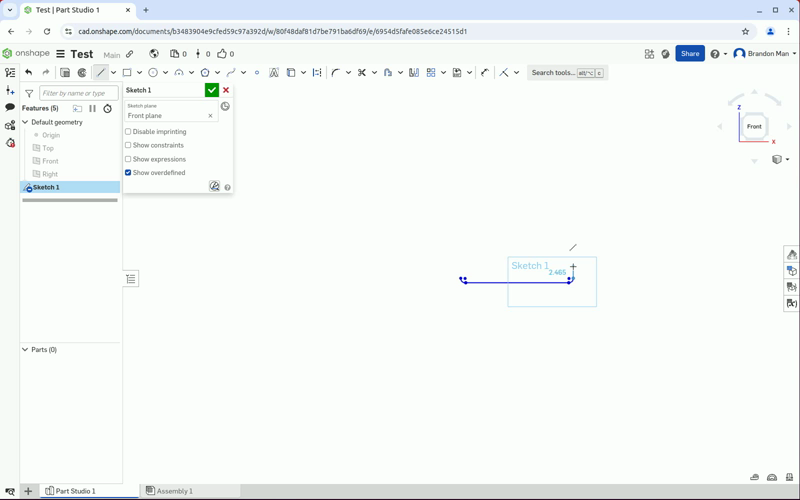
key(esc)
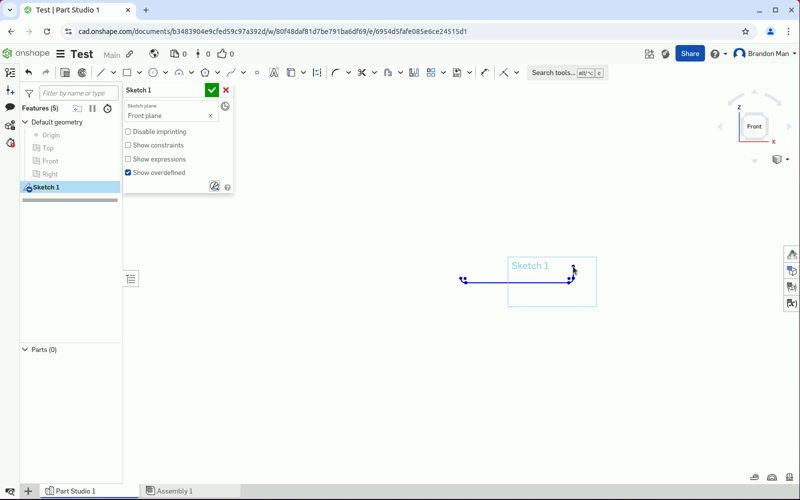
key(a)
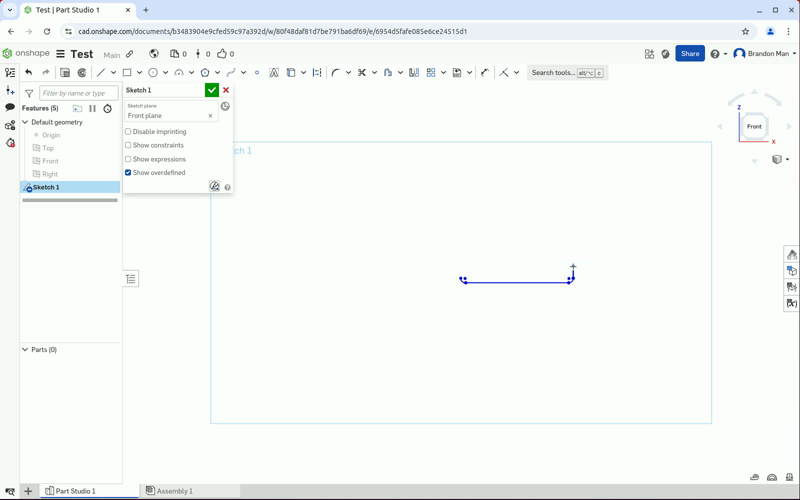
mouse_move(573, 266)
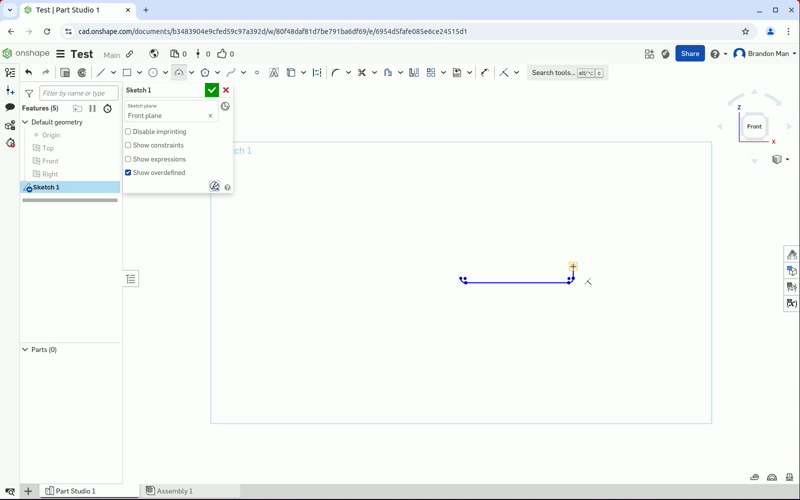
click(573, 266)
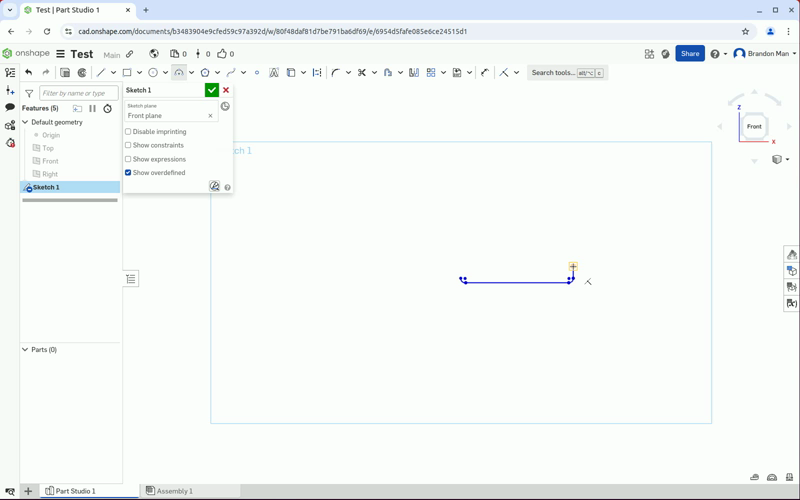
key_down(shift)
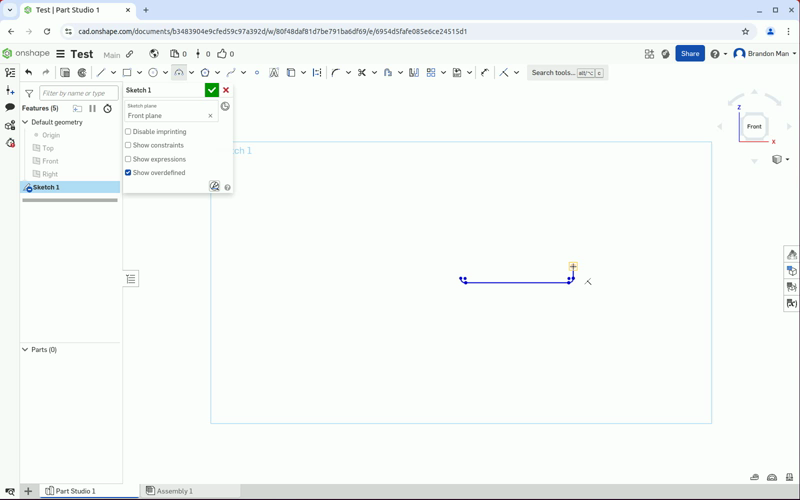
mouse_move(568, 260)
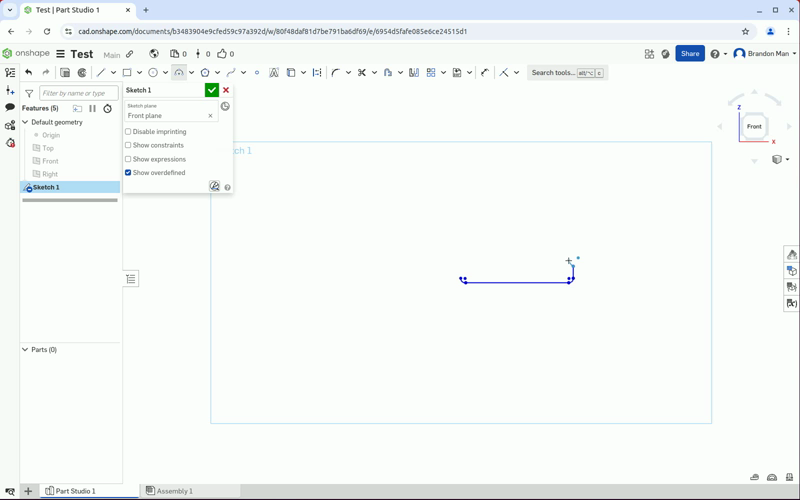
click(568, 260)
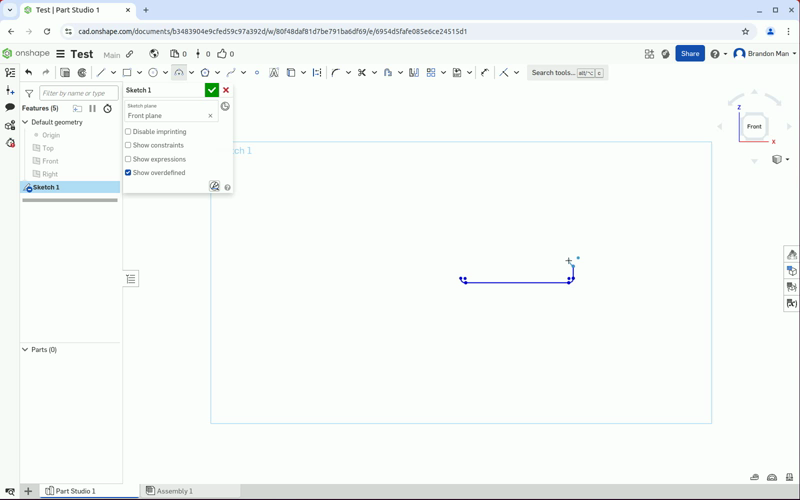
mouse_move(572, 262)
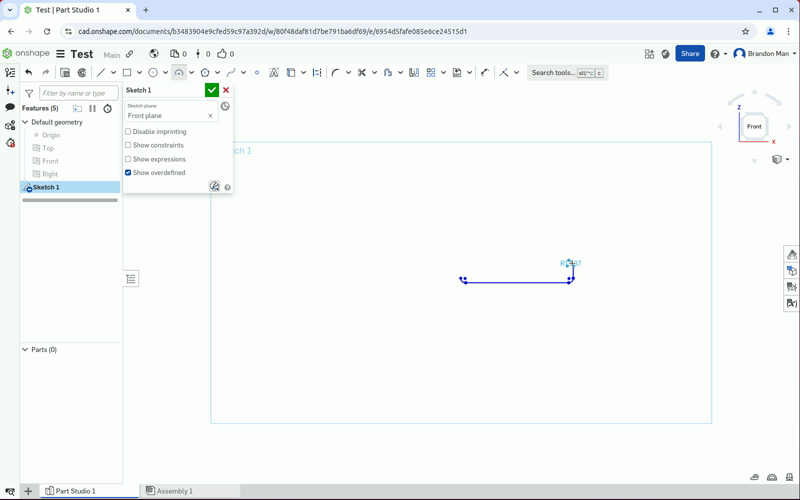
scroll(6)
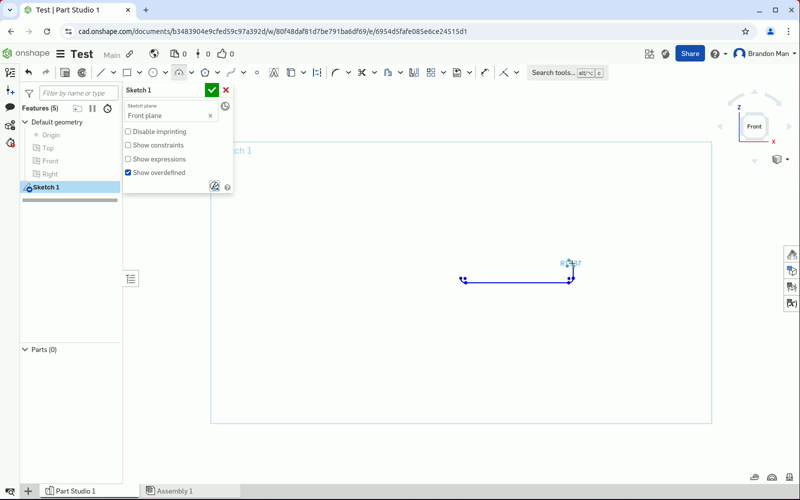
scroll(6)
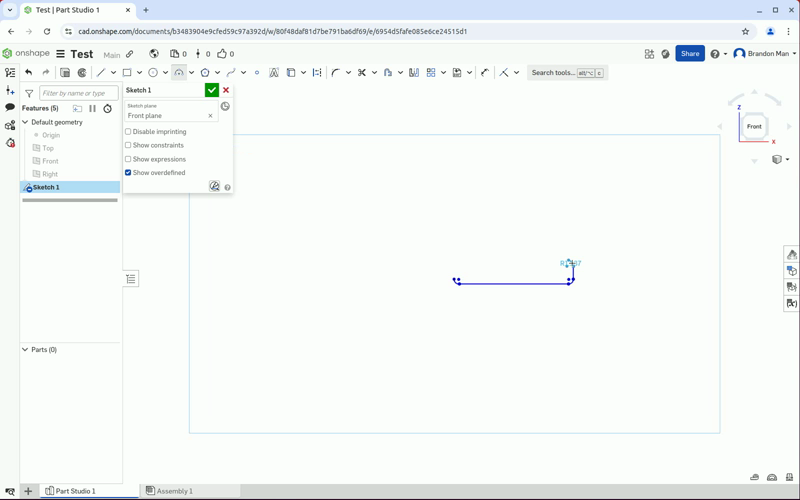
scroll(6)
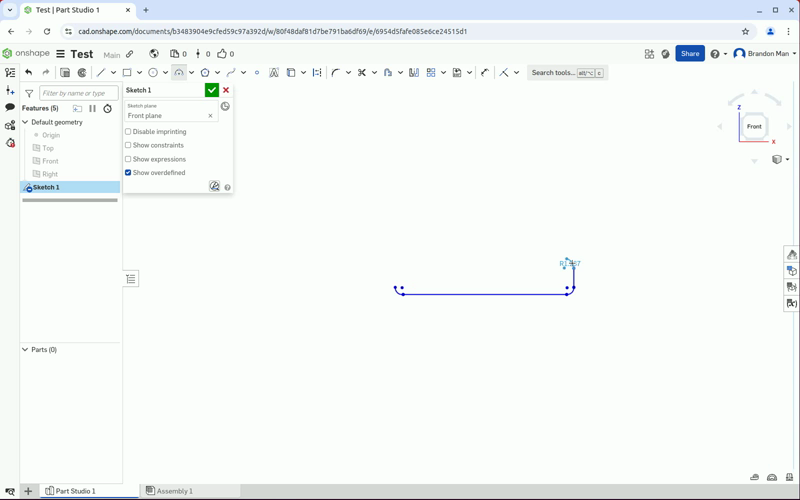
scroll(6)
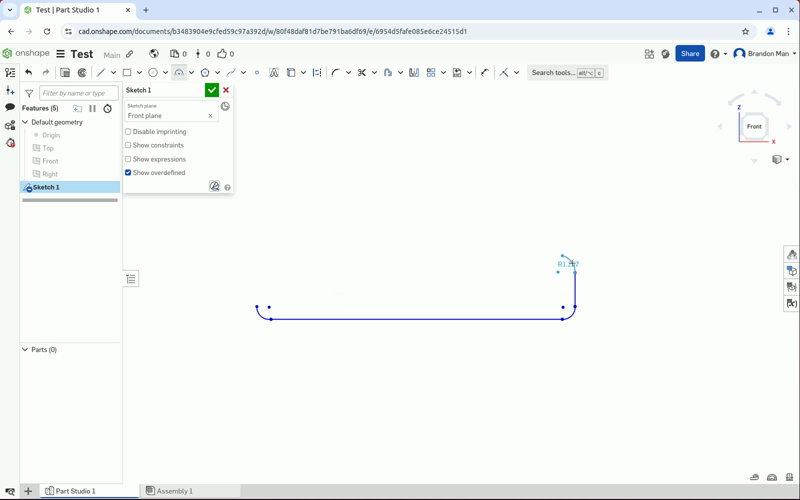
scroll(6)
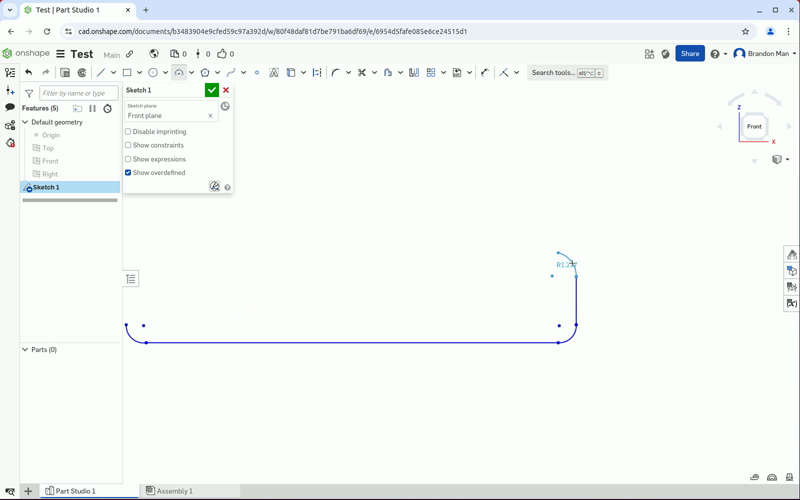
scroll(6)
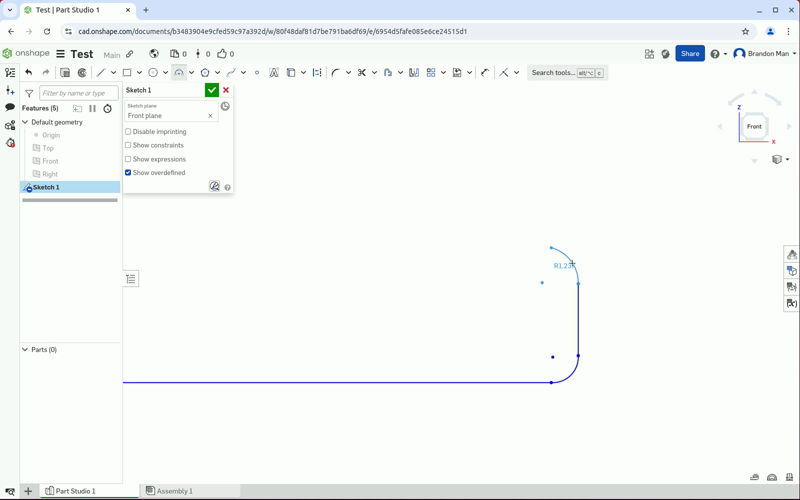
scroll(6)
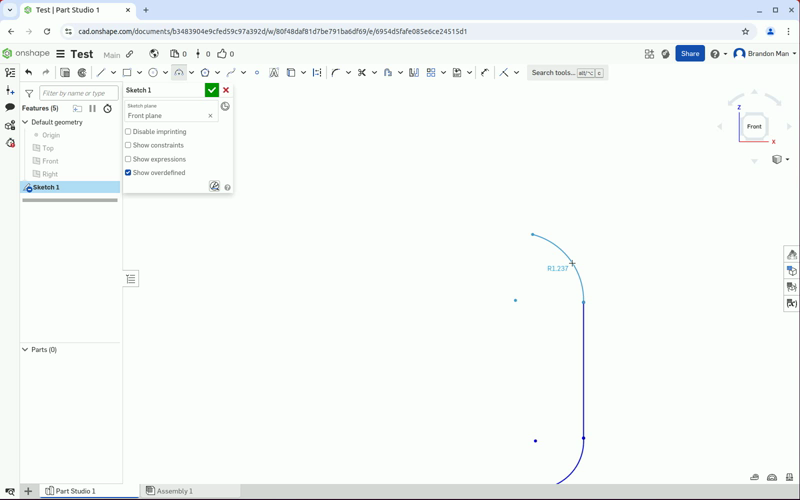
click(572, 262)
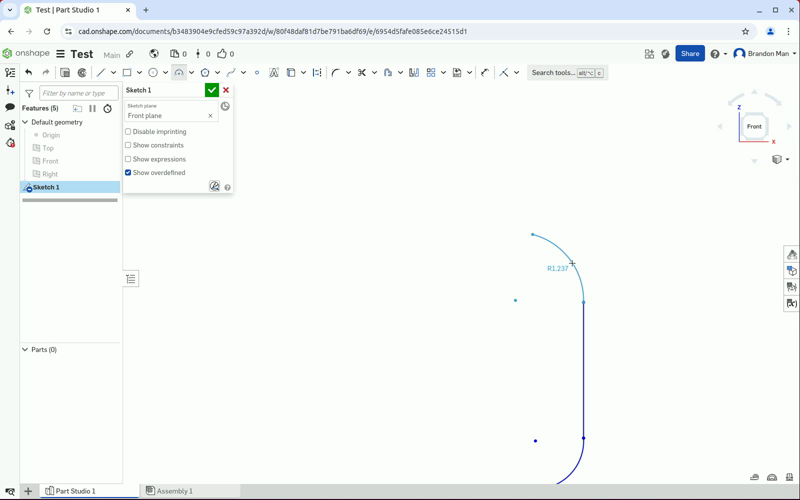
scroll(-6)
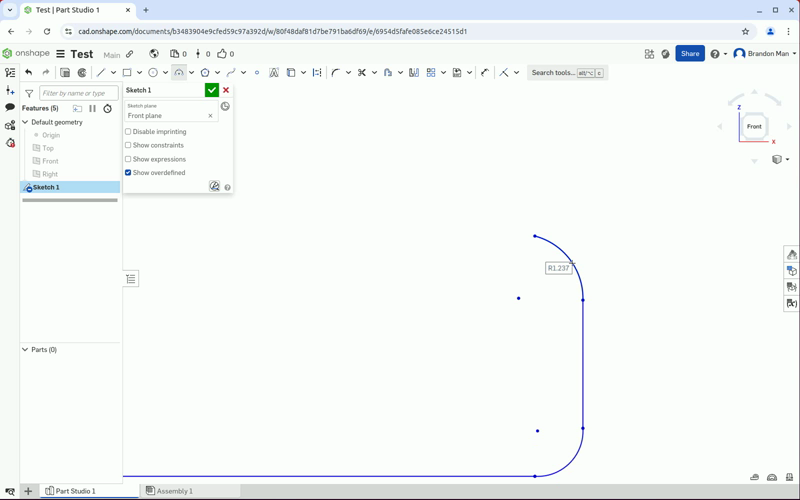
scroll(-6)
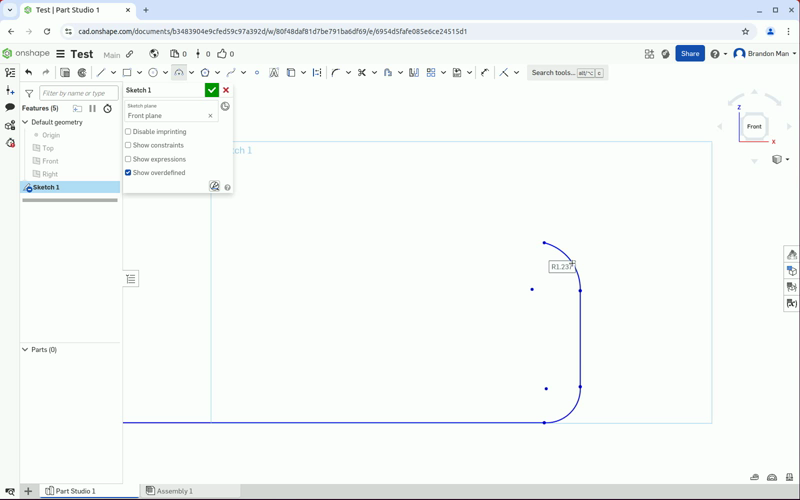
scroll(-6)
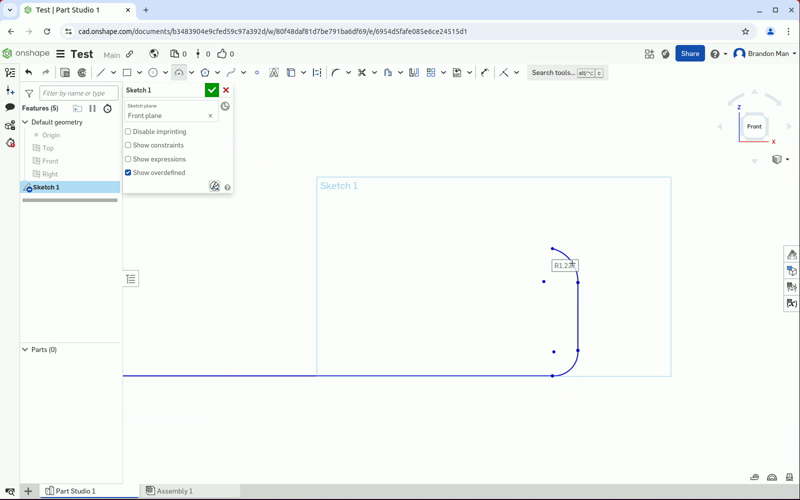
scroll(-6)
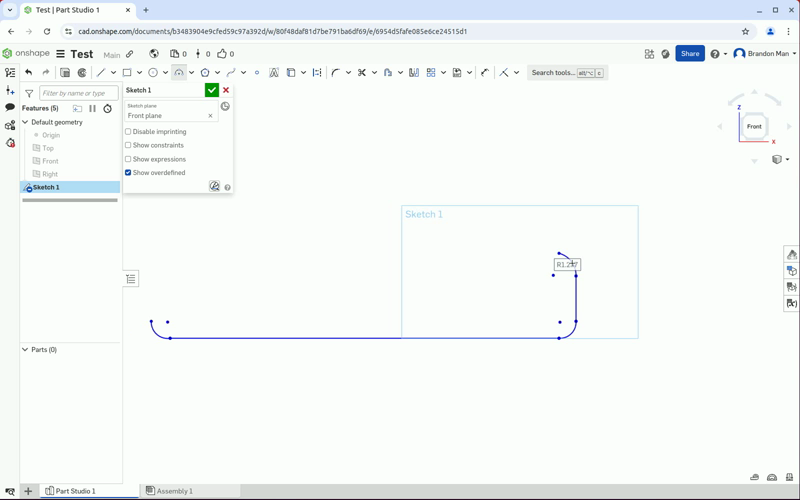
scroll(-6)
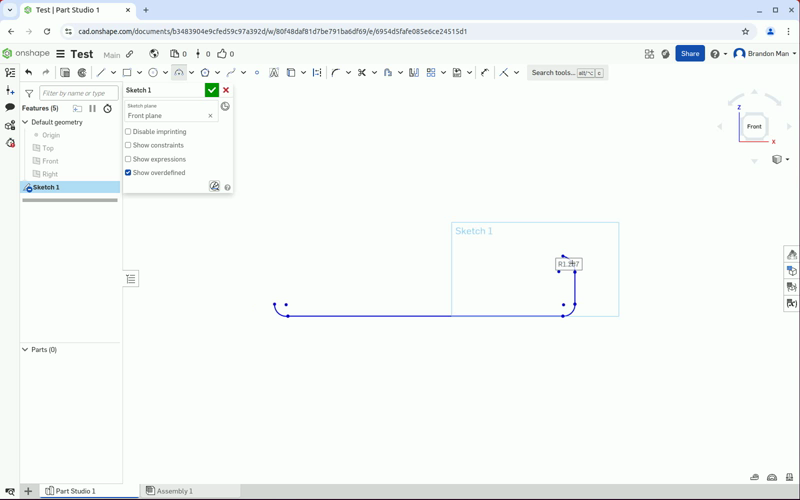
scroll(-6)
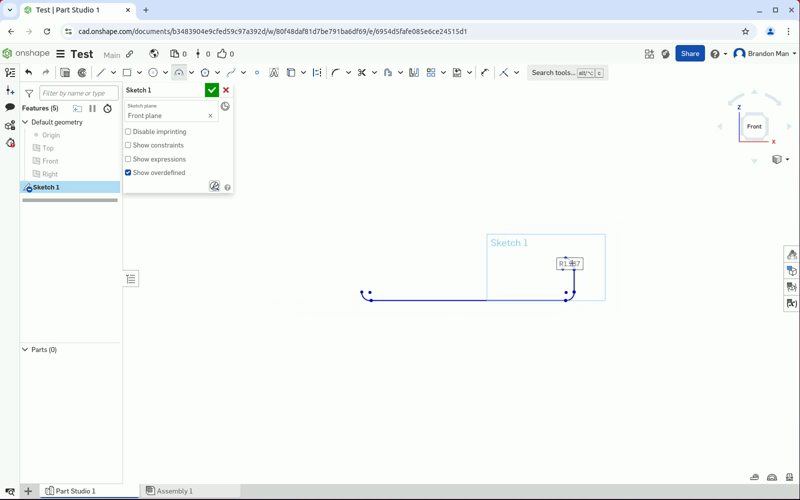
scroll(-6)
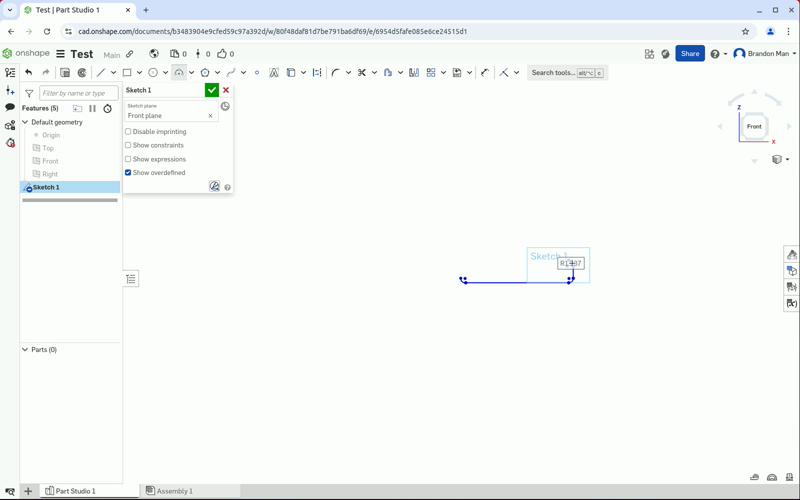
key_up(shift)
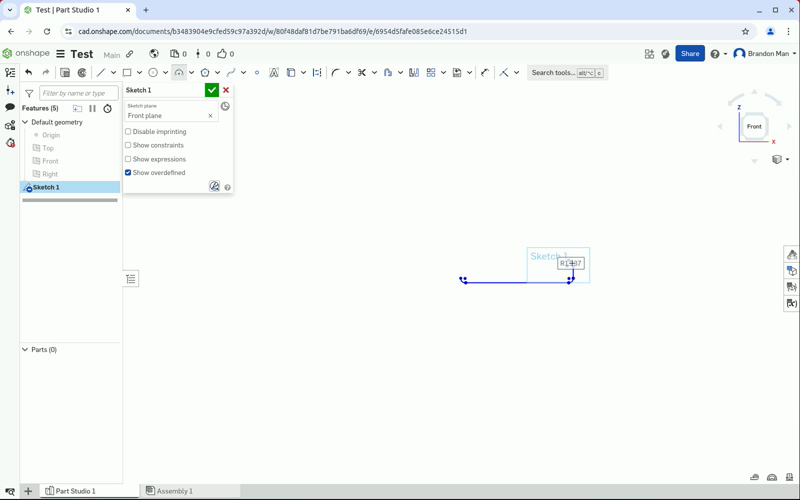
key(esc)
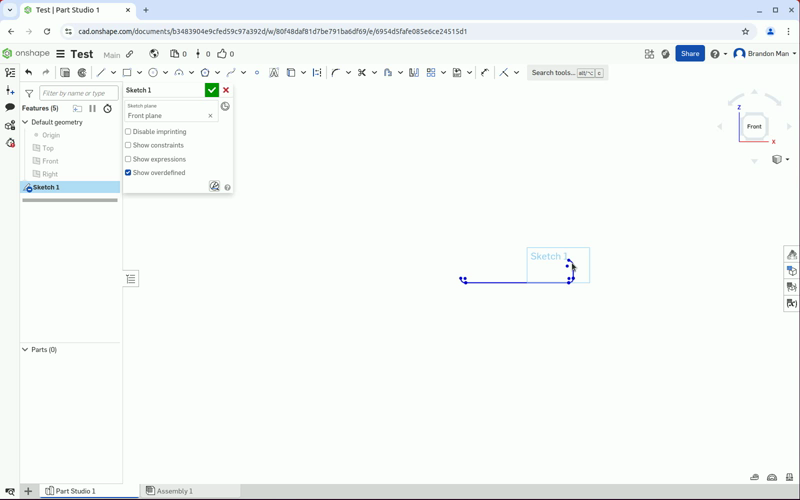
key(l)
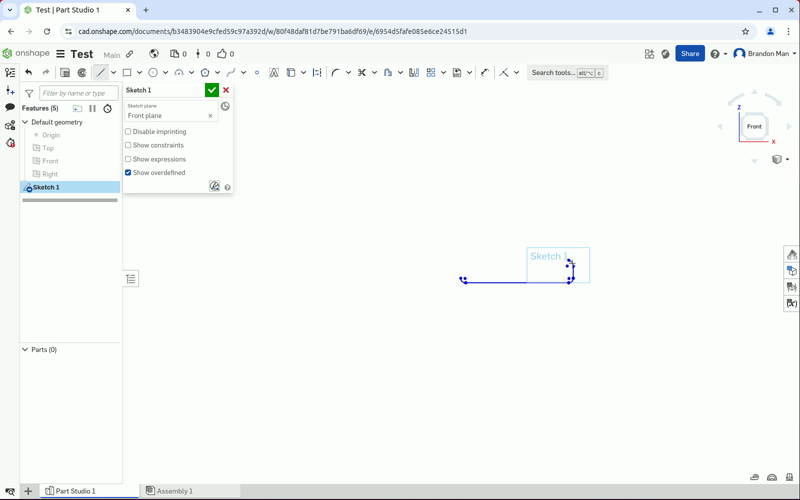
mouse_move(568, 260)
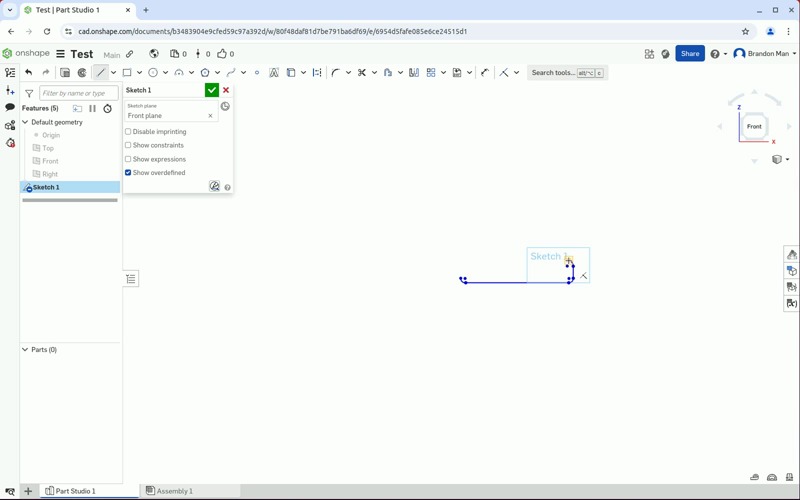
scroll(6)
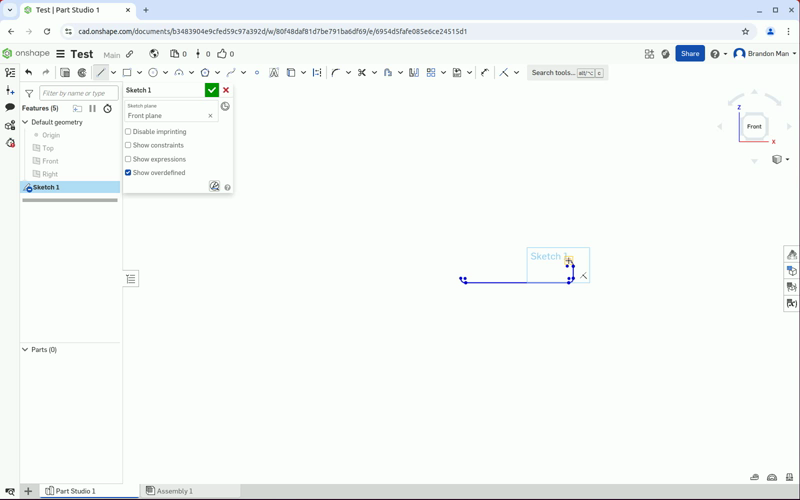
scroll(6)
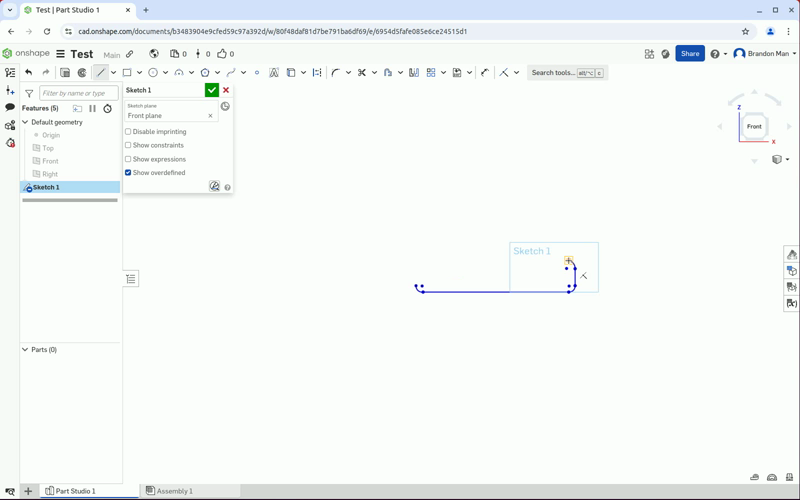
scroll(6)
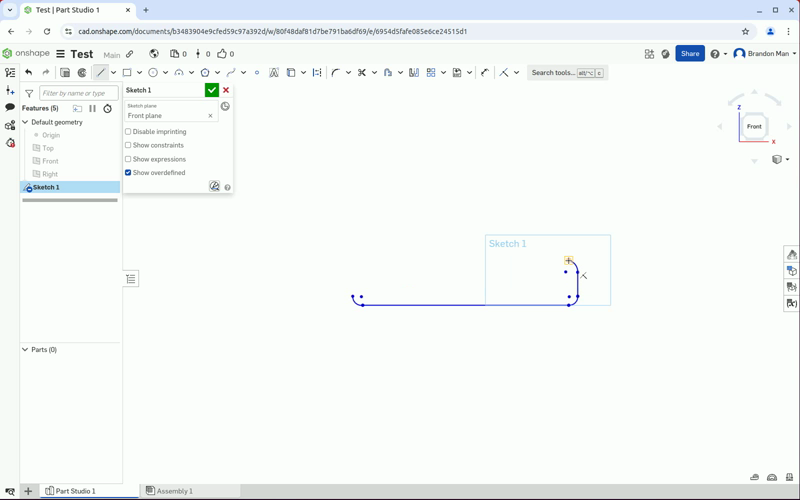
scroll(6)
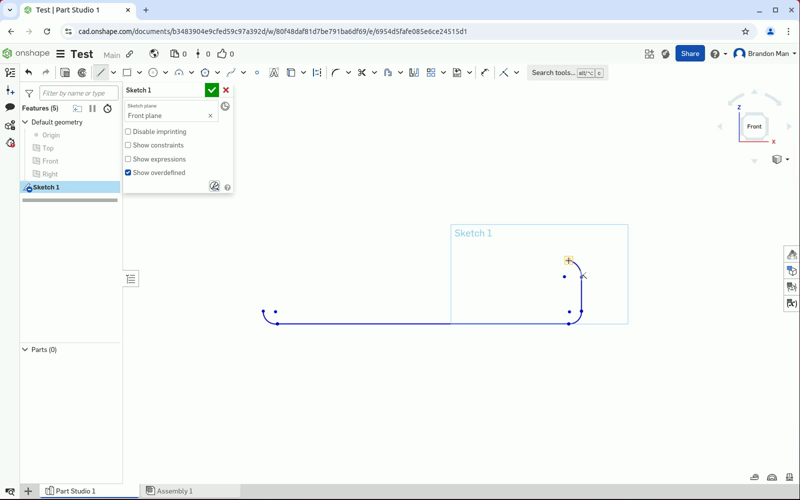
scroll(6)
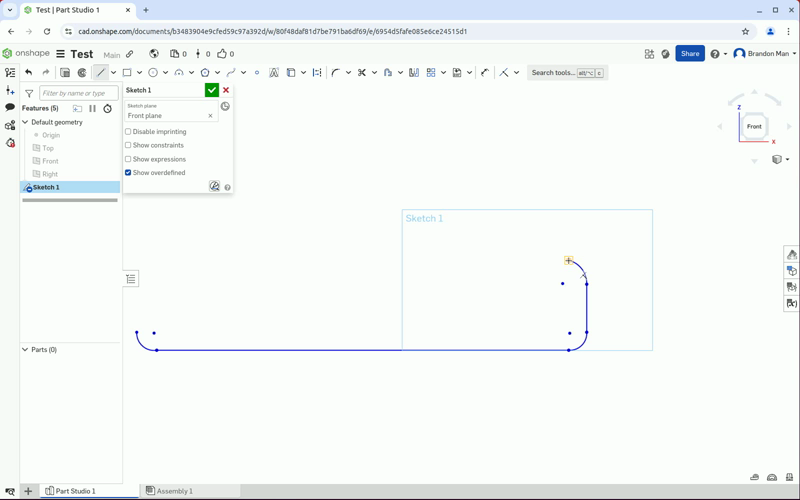
scroll(6)
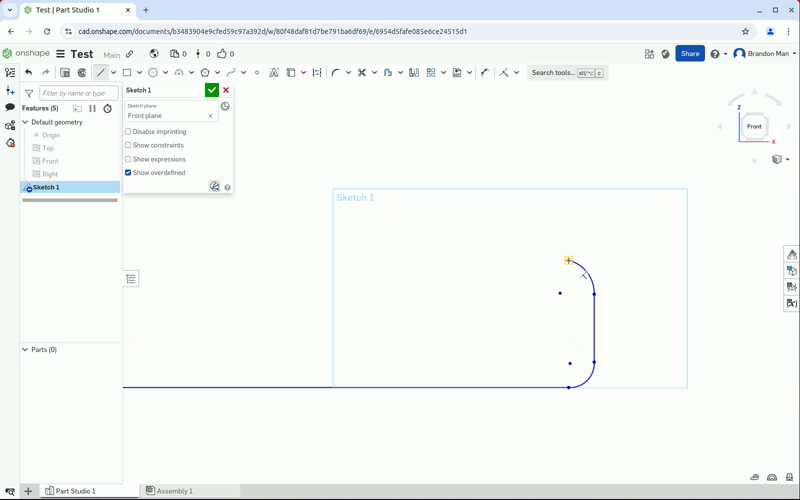
scroll(6)
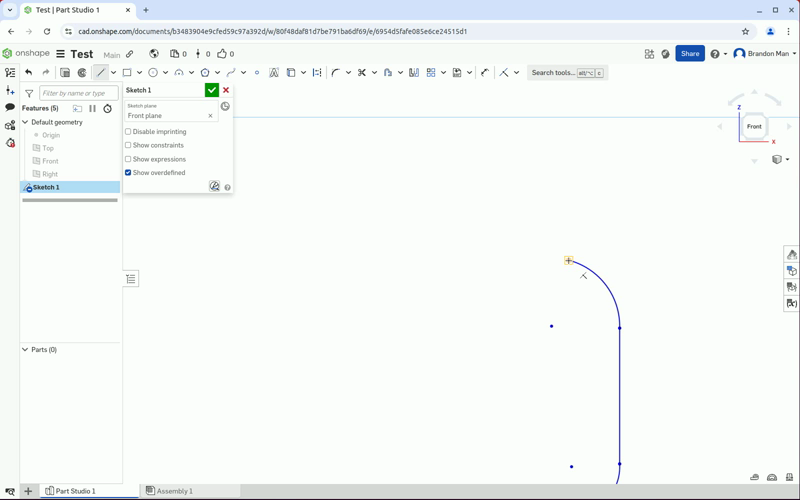
click(568, 260)
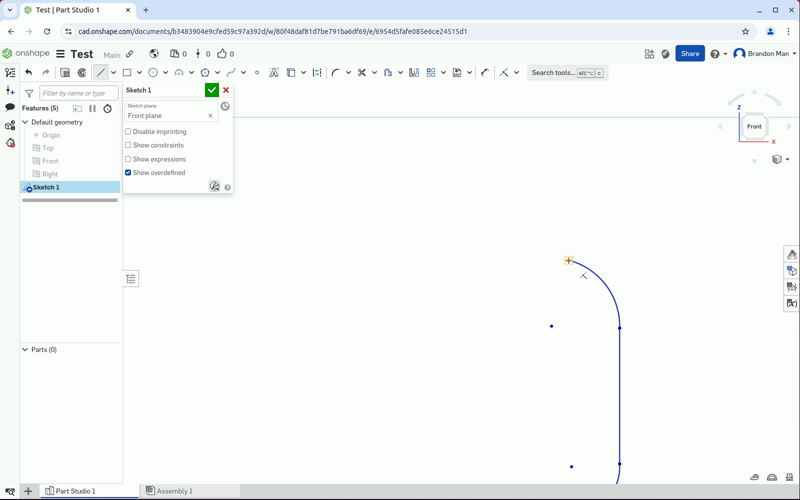
scroll(-6)
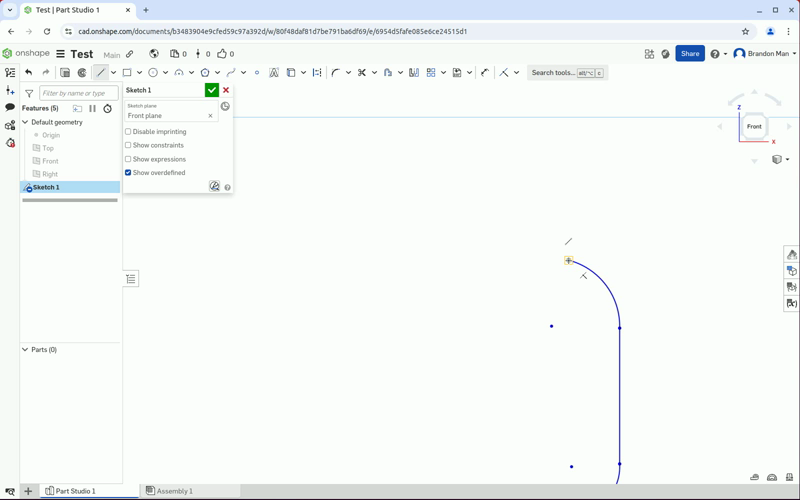
scroll(-6)
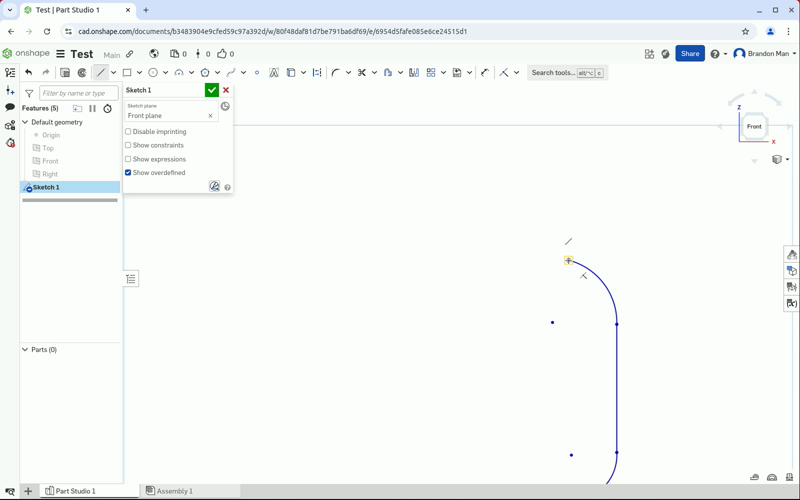
scroll(-6)
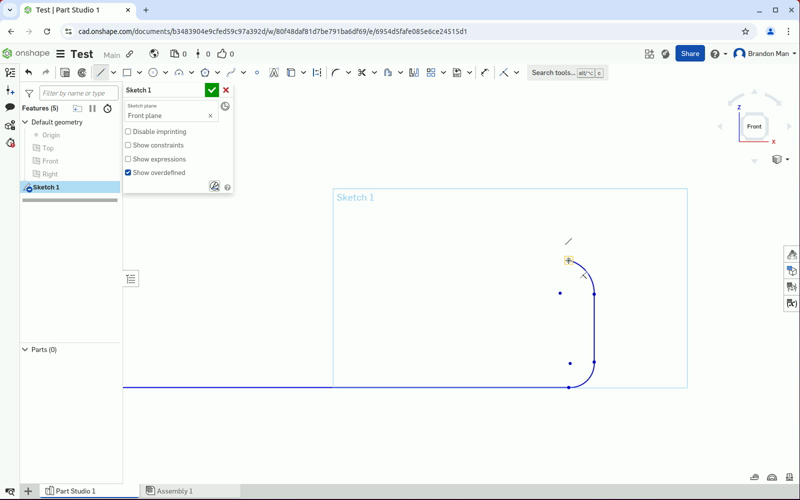
scroll(-6)
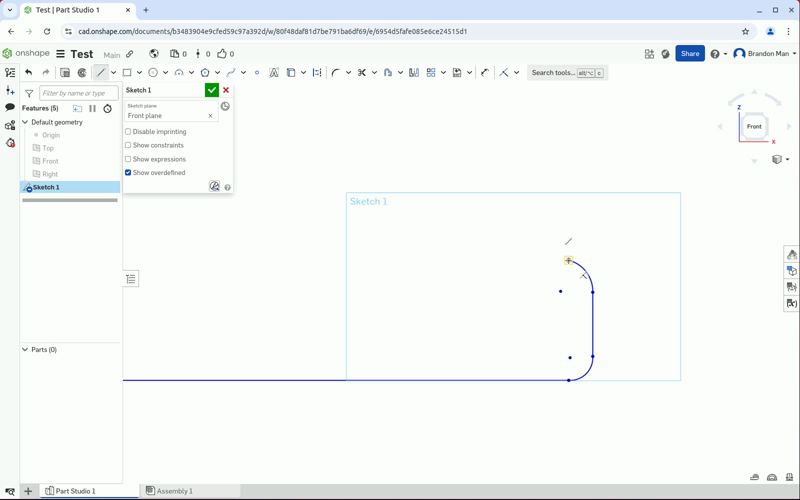
scroll(-6)
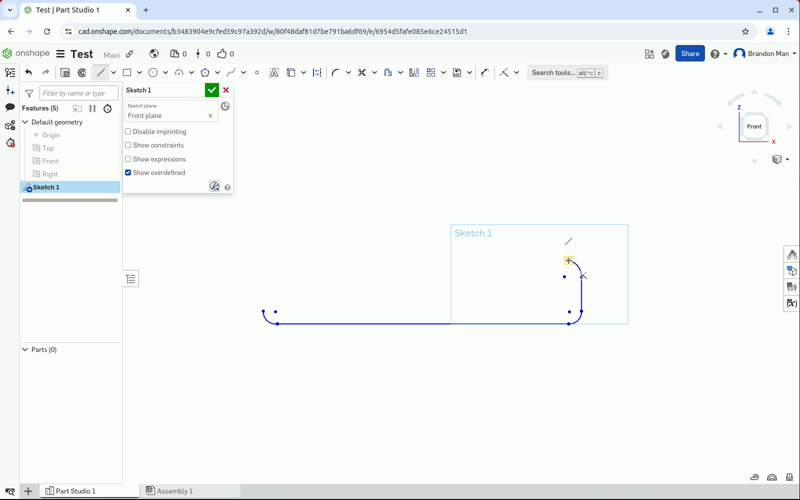
scroll(-6)
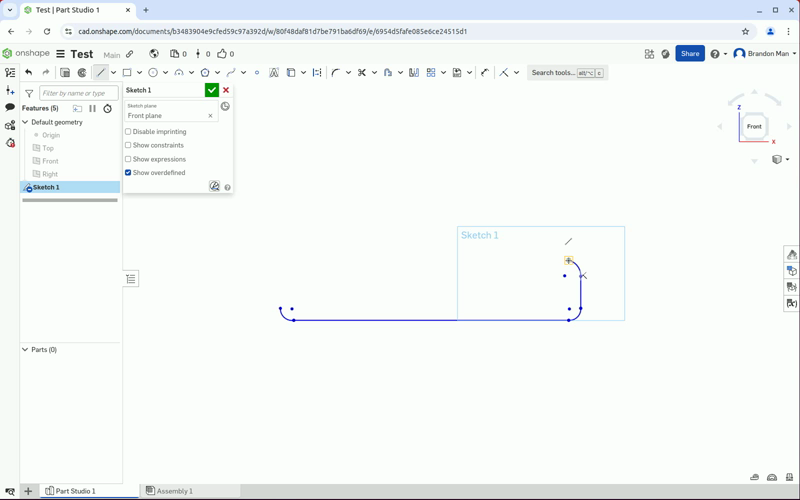
scroll(-6)
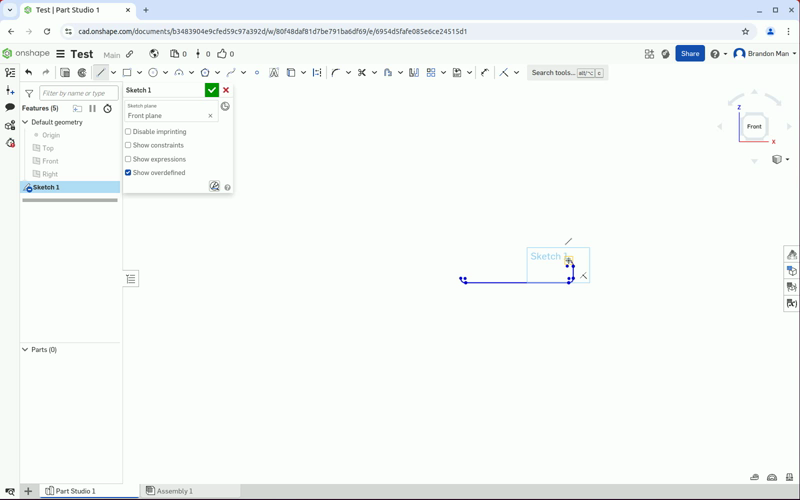
key_down(shift)
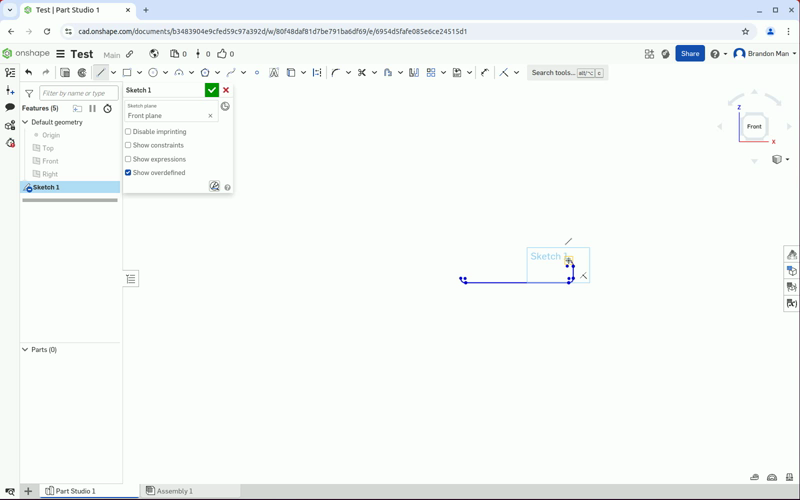
mouse_move(465, 260)
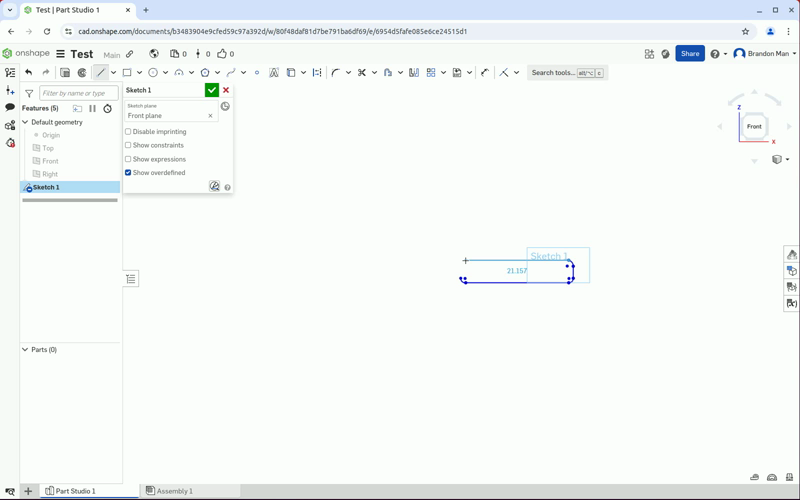
click(465, 260)
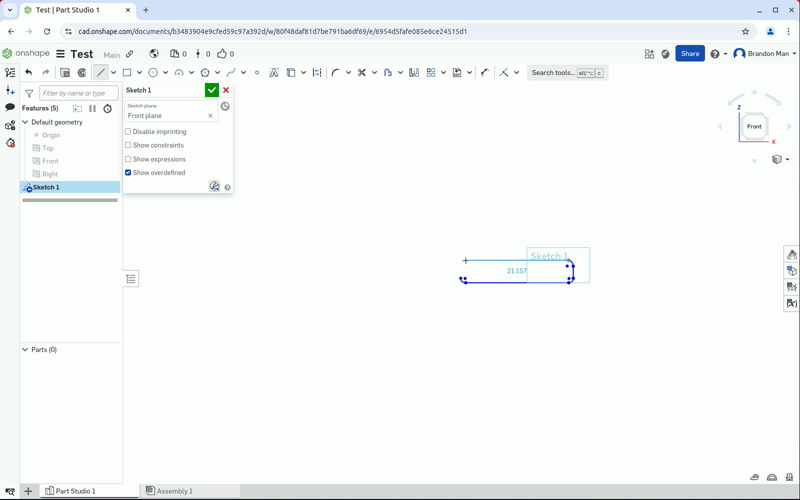
key_up(shift)
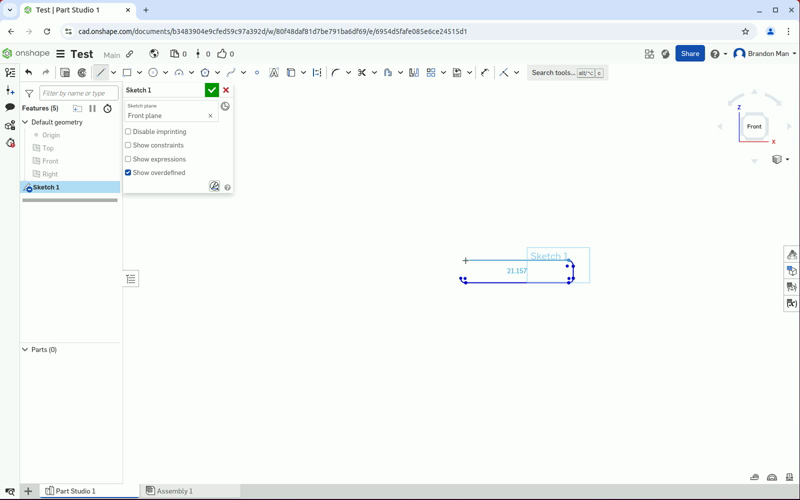
key(esc)
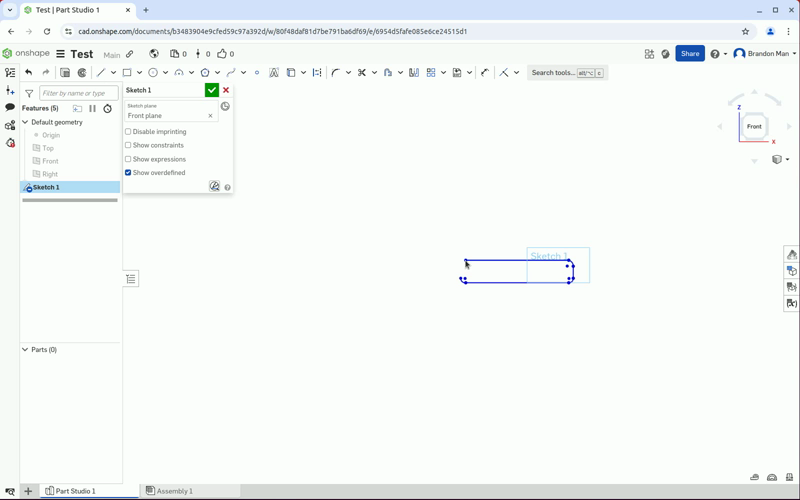
key(a)
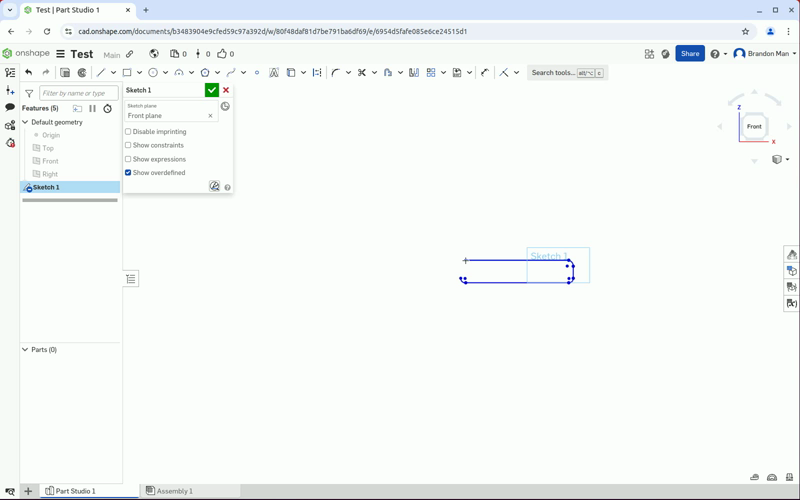
mouse_move(465, 260)
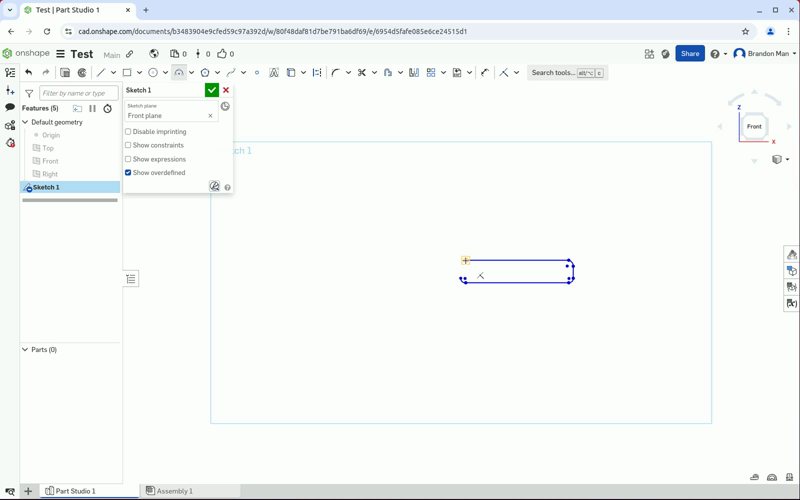
click(465, 260)
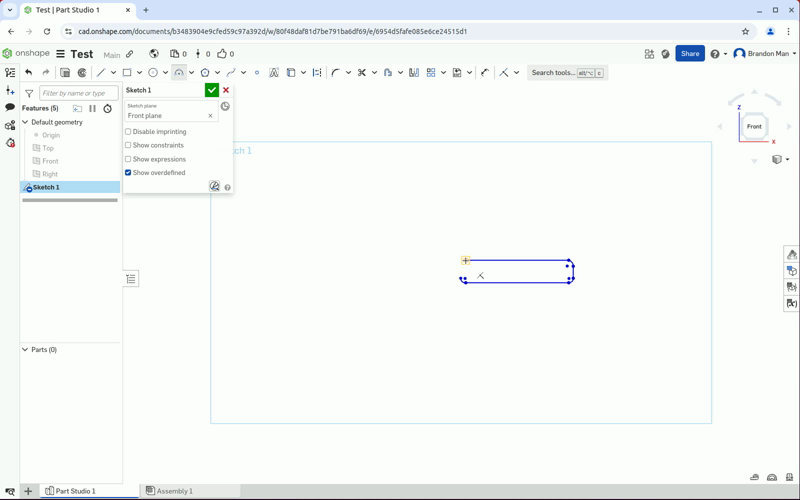
key_down(shift)
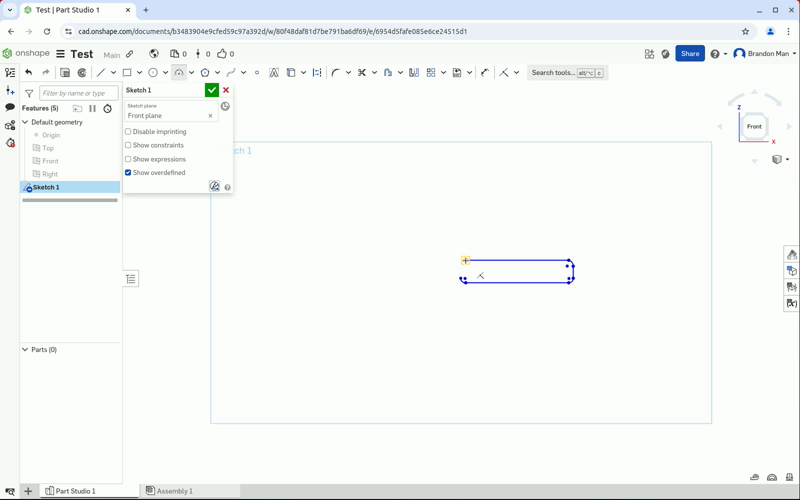
mouse_move(460, 266)
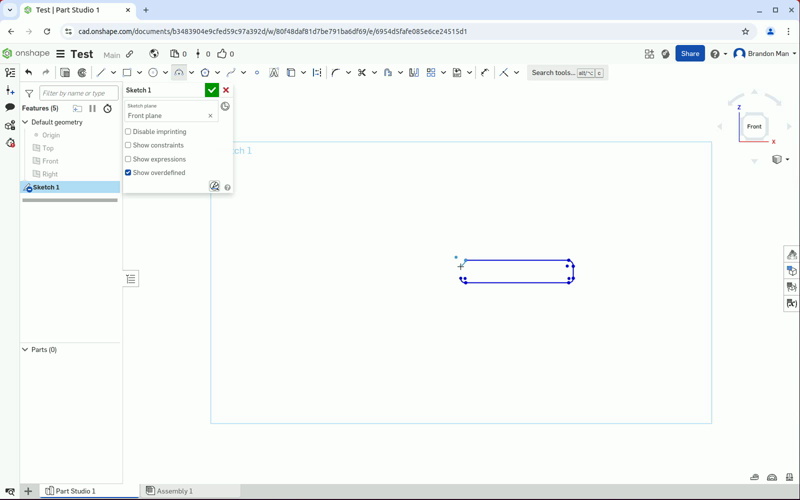
click(460, 266)
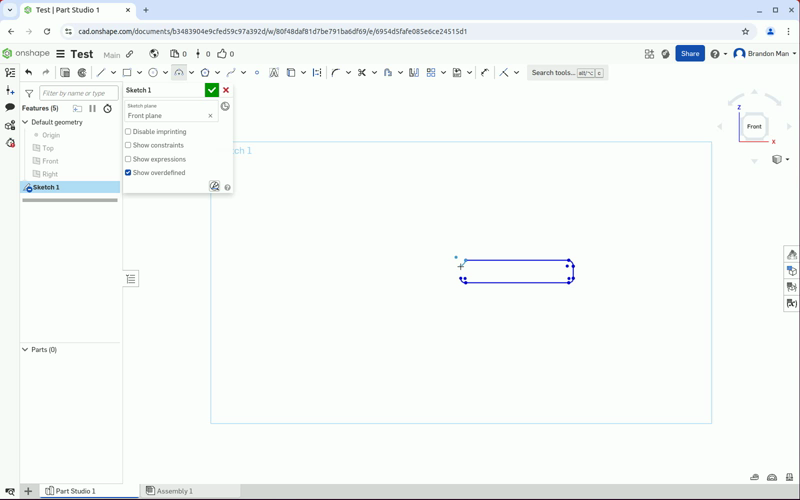
mouse_move(461, 262)
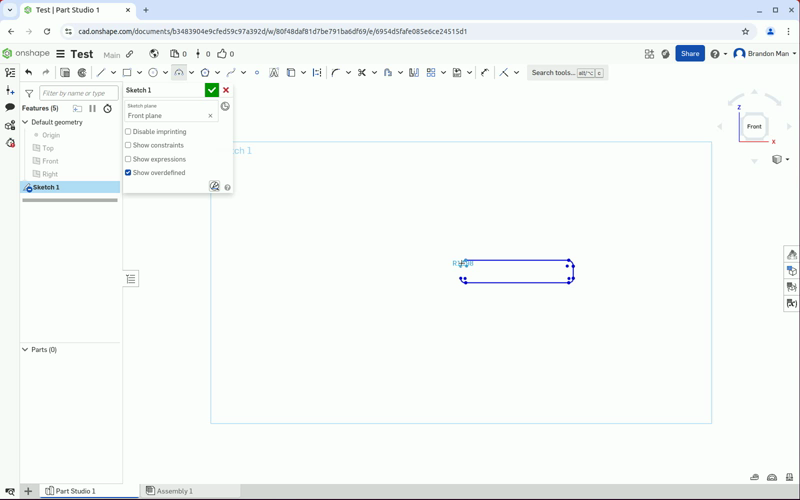
scroll(6)
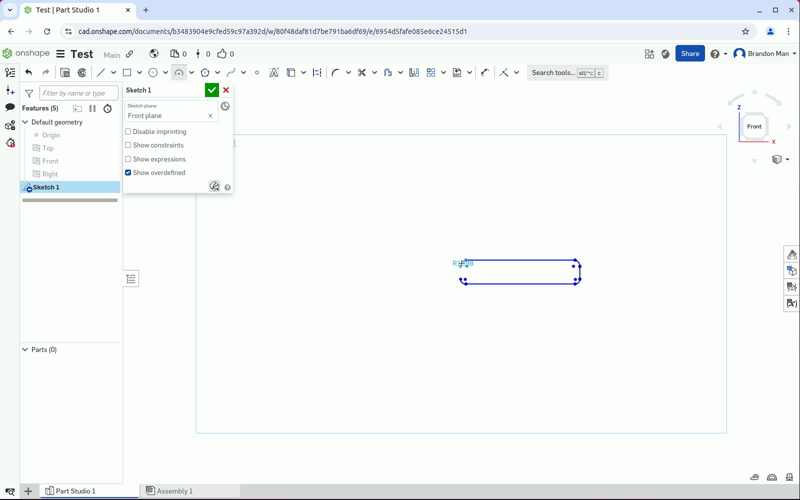
scroll(6)
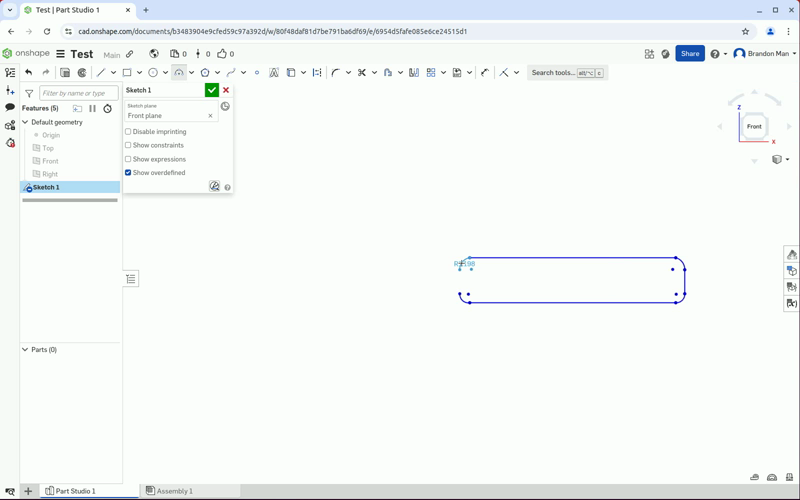
scroll(6)
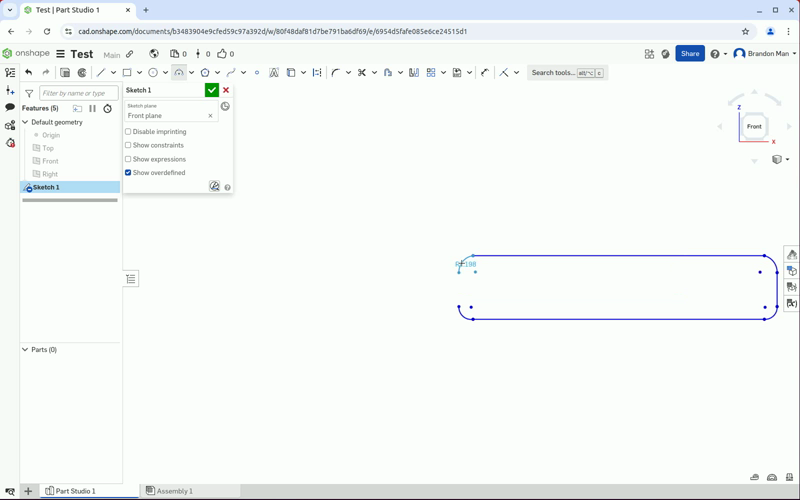
scroll(6)
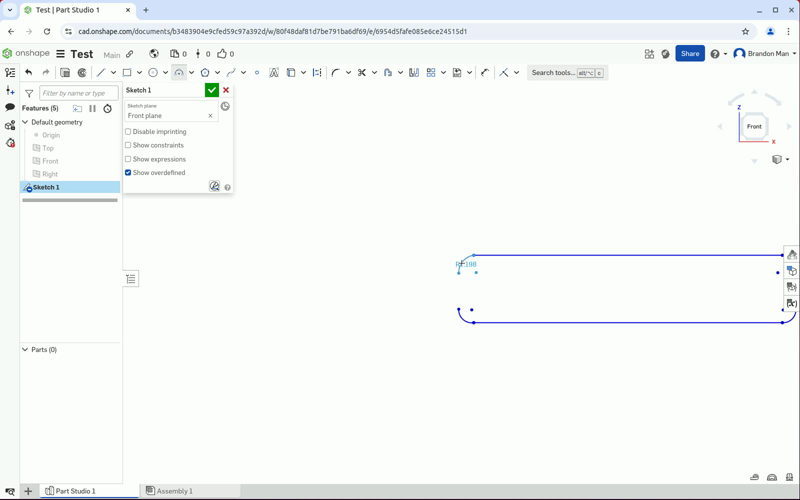
scroll(6)
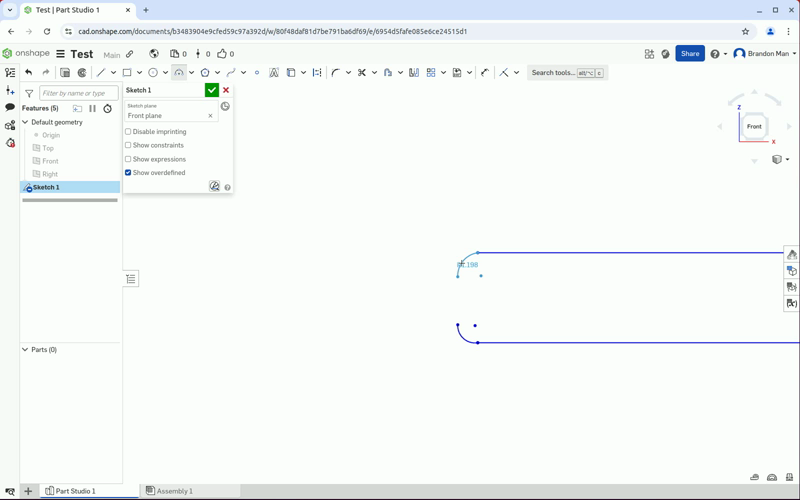
scroll(6)
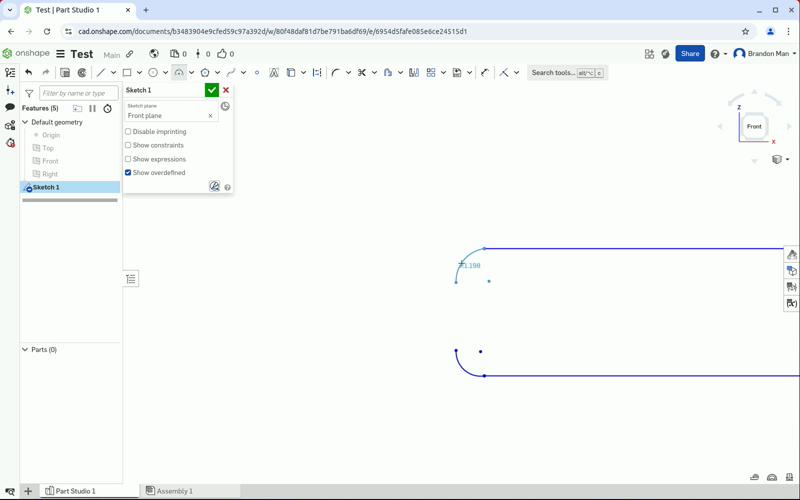
scroll(6)
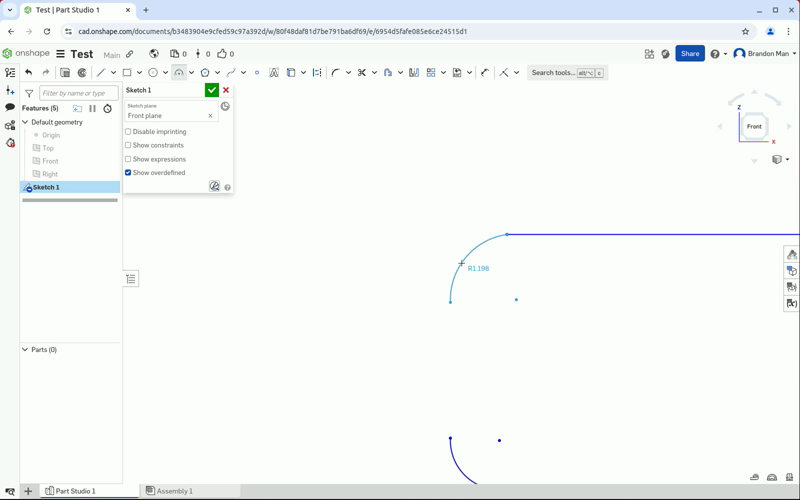
click(461, 262)
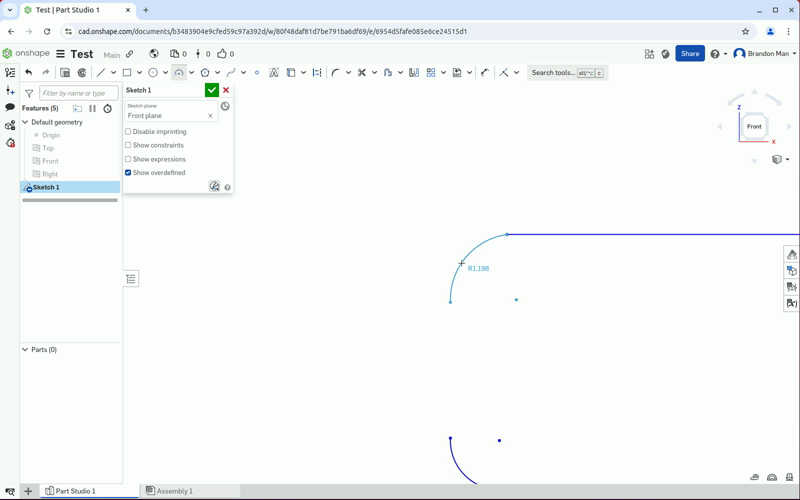
scroll(-6)
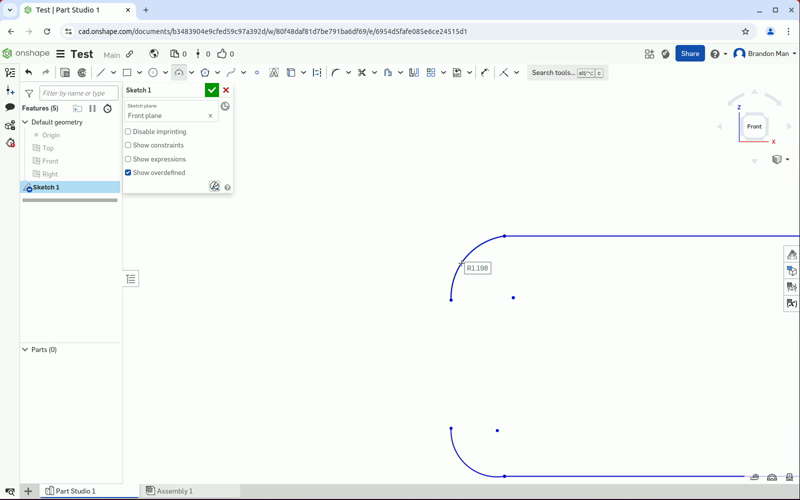
scroll(-6)
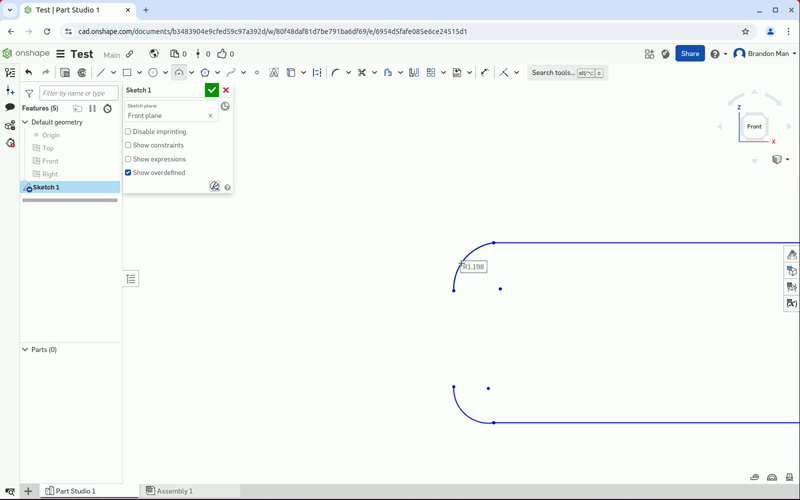
scroll(-6)
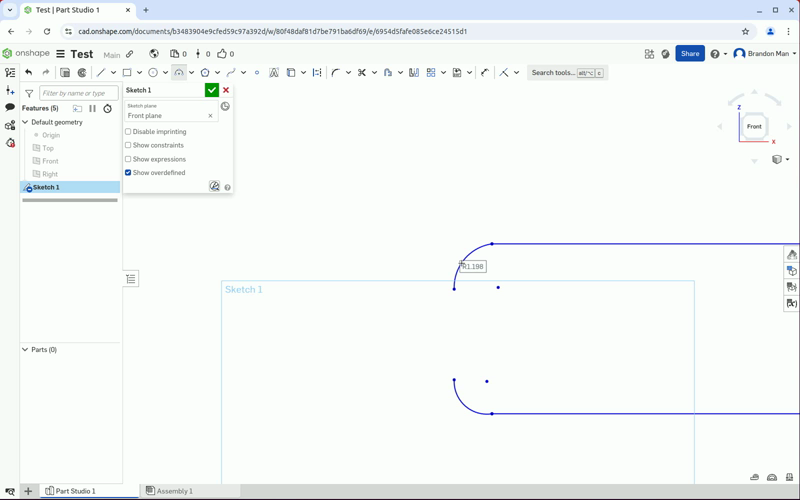
scroll(-6)
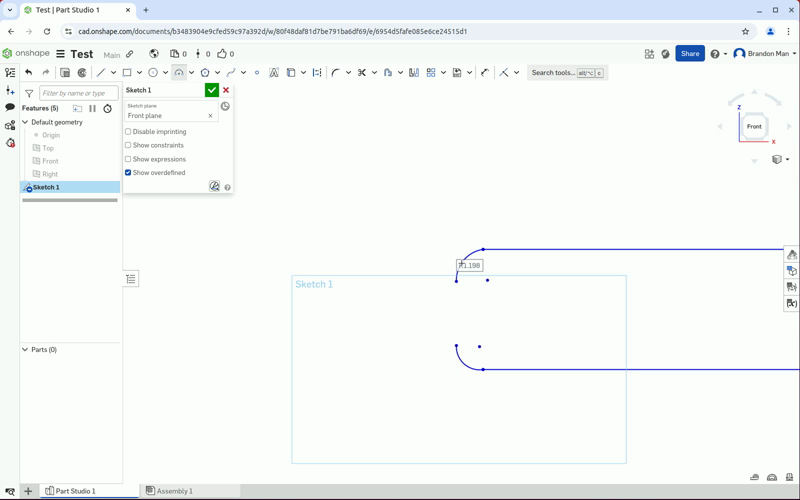
scroll(-6)
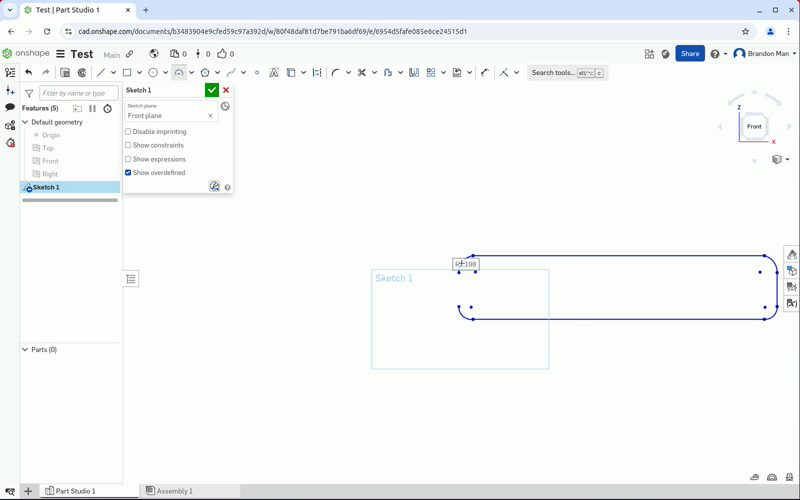
scroll(-6)
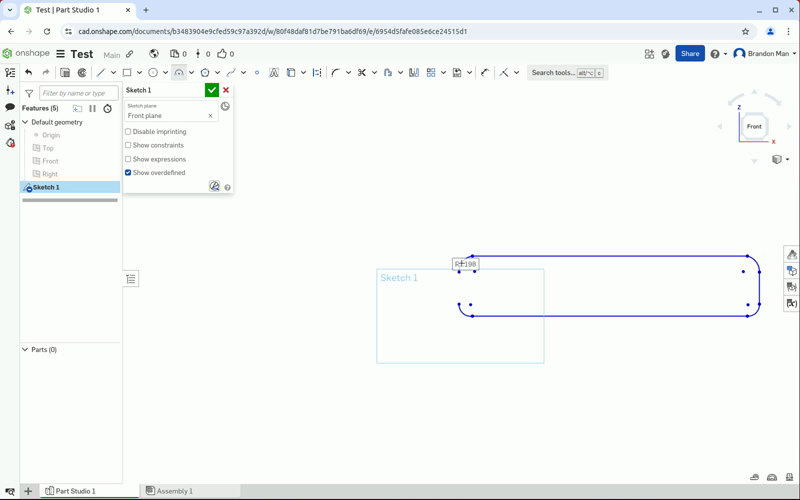
scroll(-6)
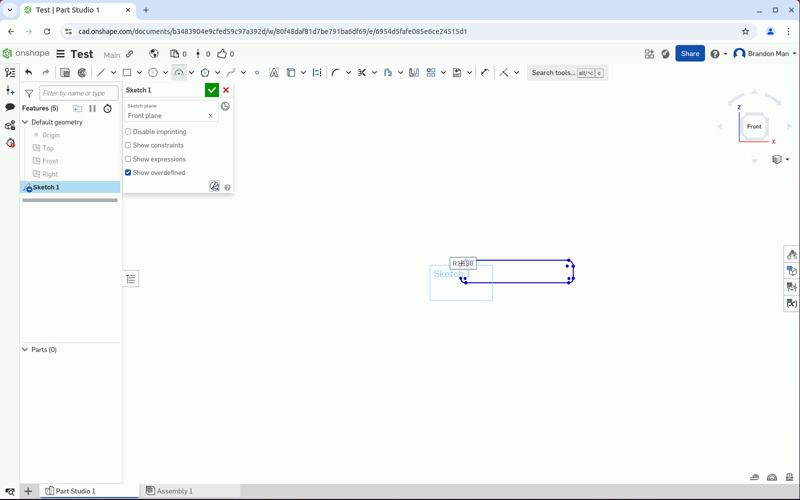
key_up(shift)
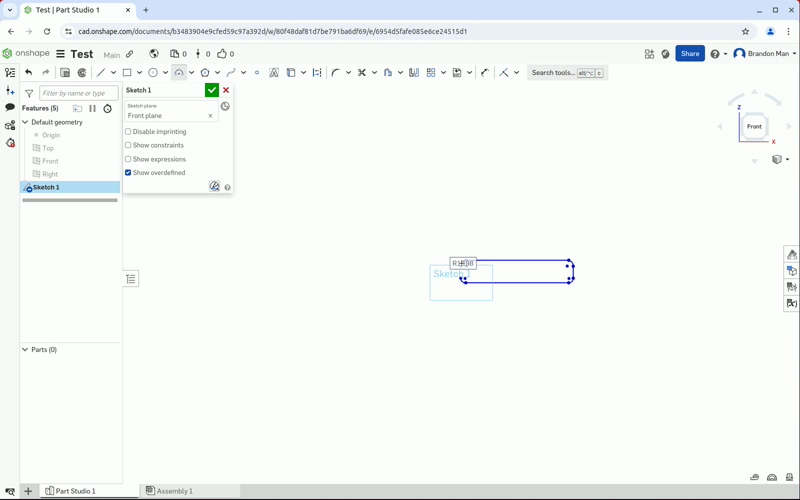
key(esc)
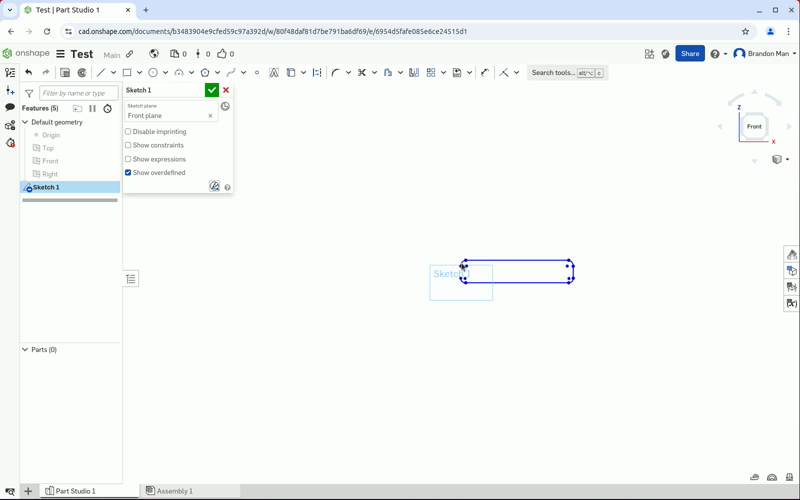
key(l)
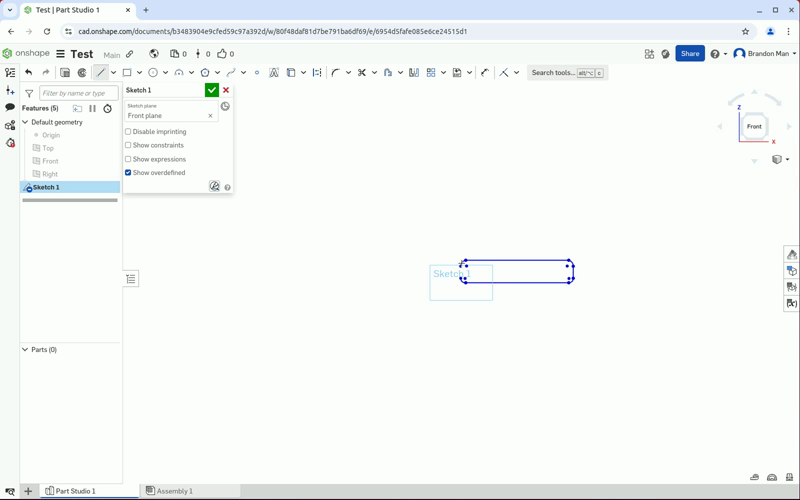
mouse_move(460, 266)
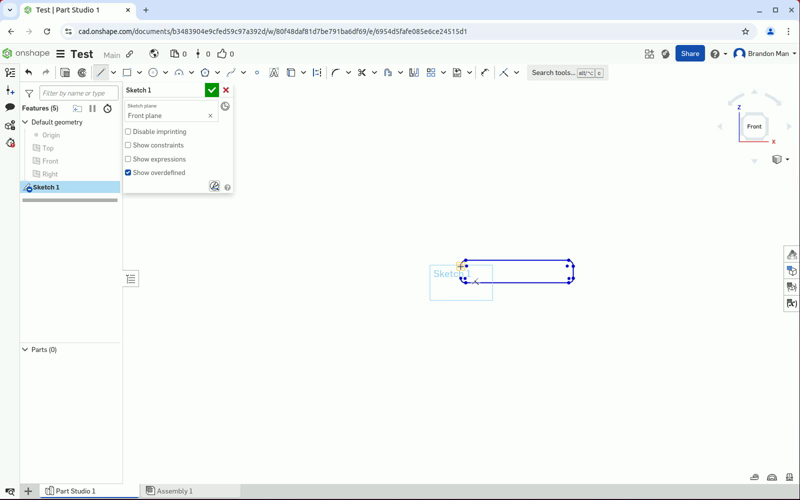
scroll(6)
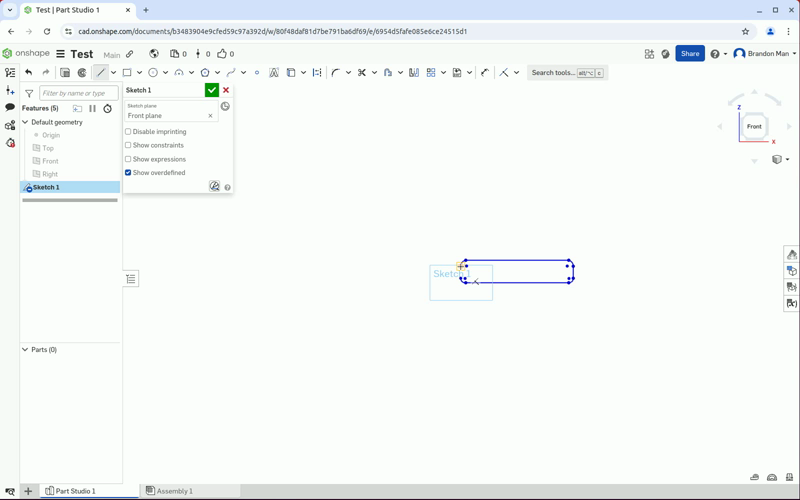
scroll(6)
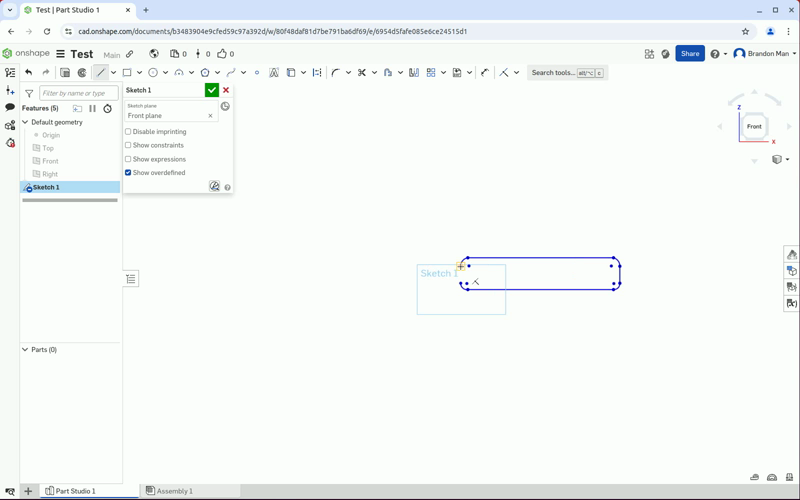
scroll(6)
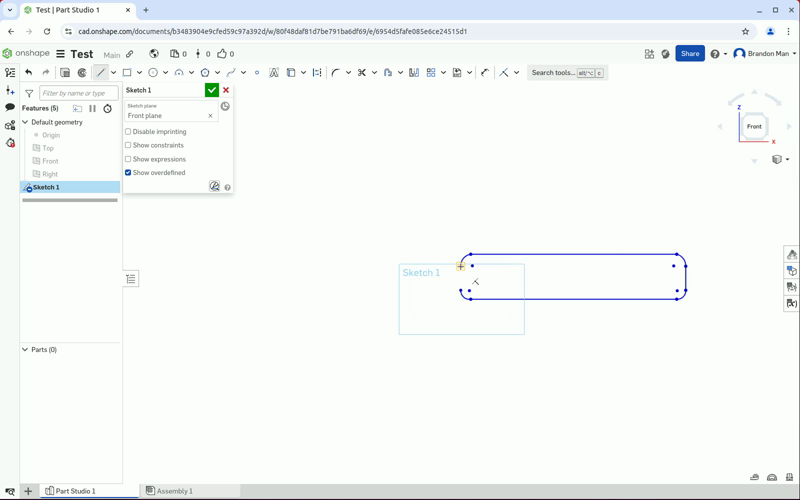
scroll(6)
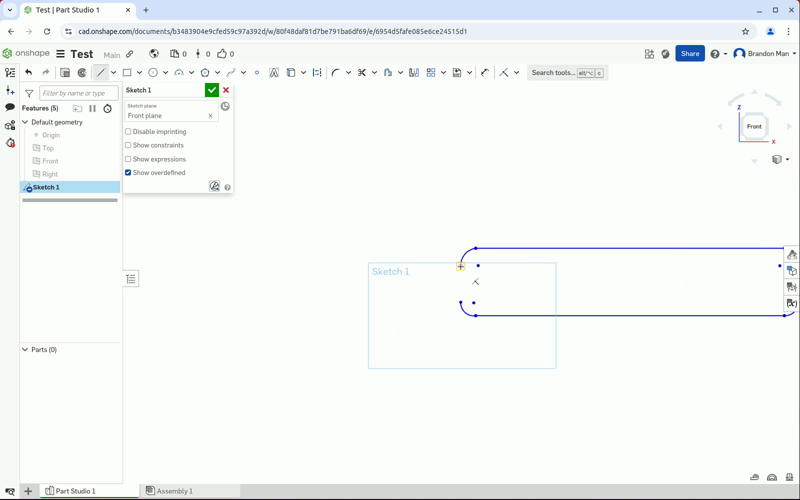
scroll(6)
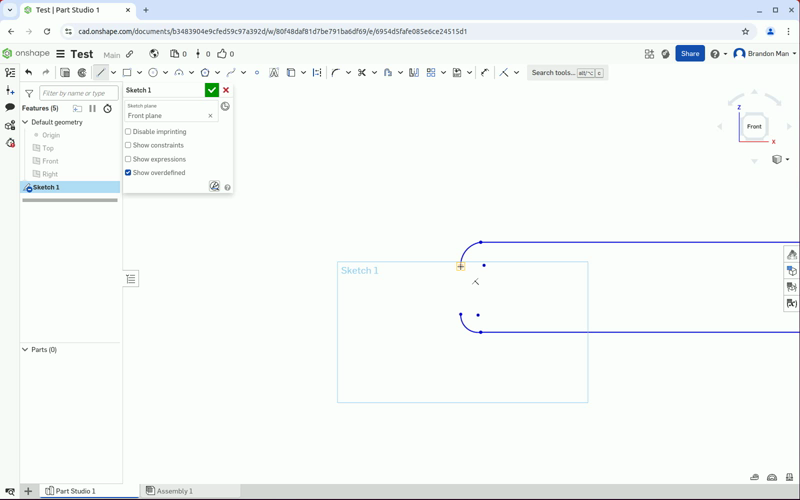
scroll(6)
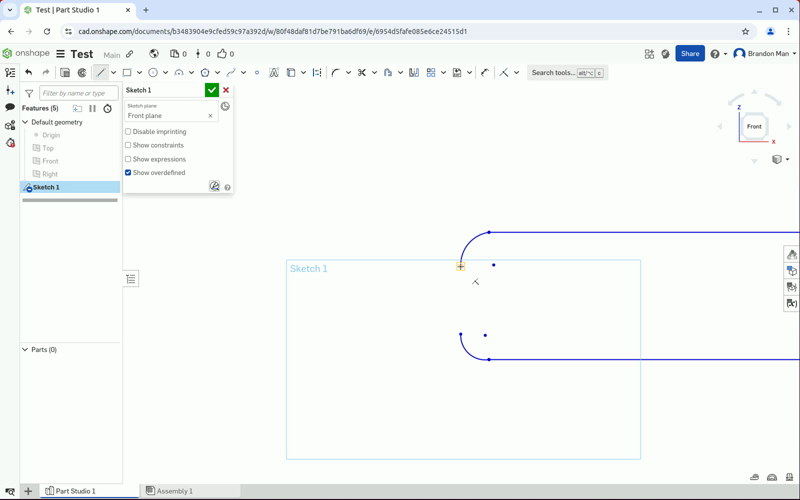
scroll(6)
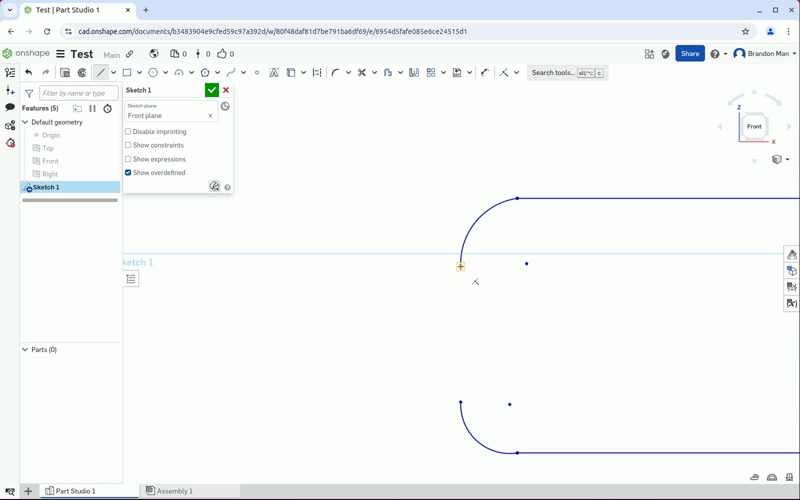
click(460, 266)
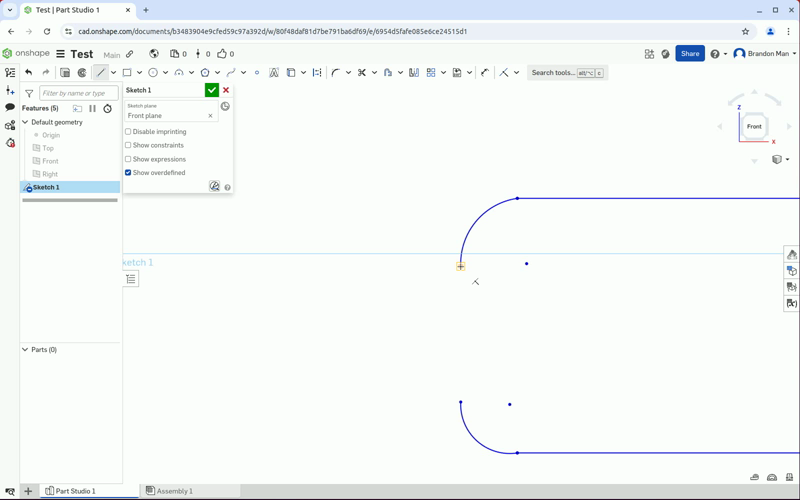
scroll(-6)
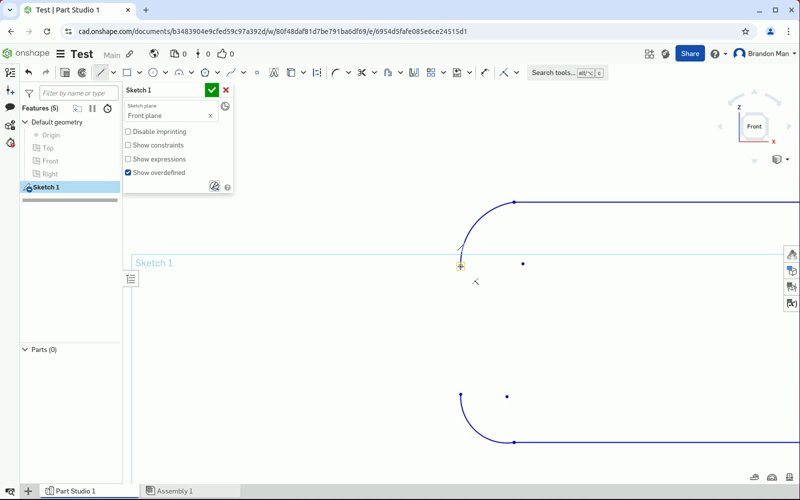
scroll(-6)
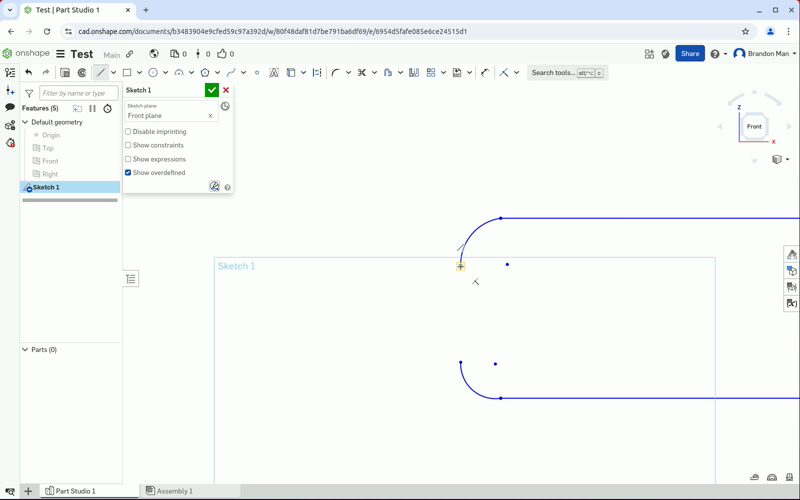
scroll(-6)
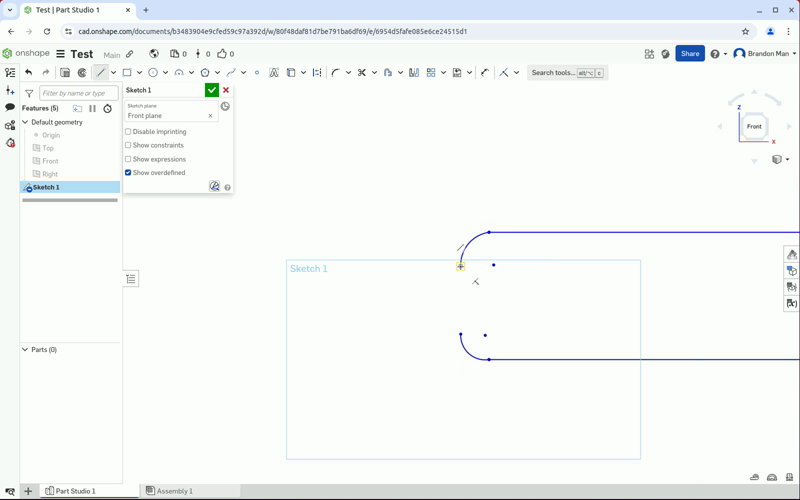
scroll(-6)
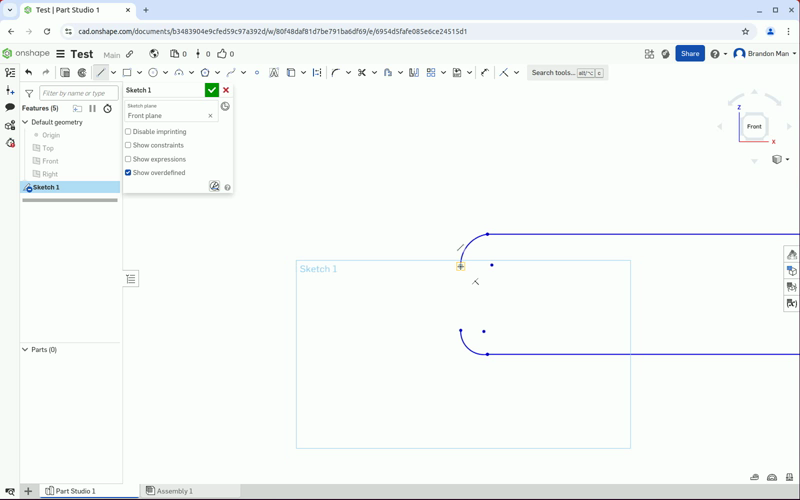
scroll(-6)
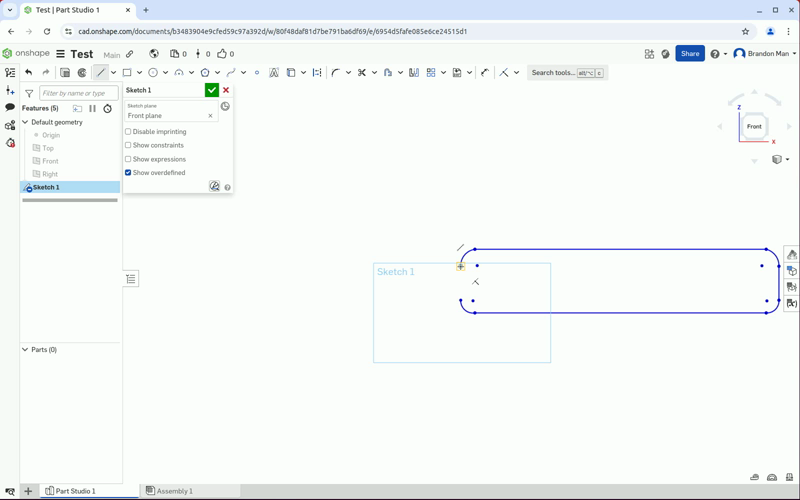
scroll(-6)
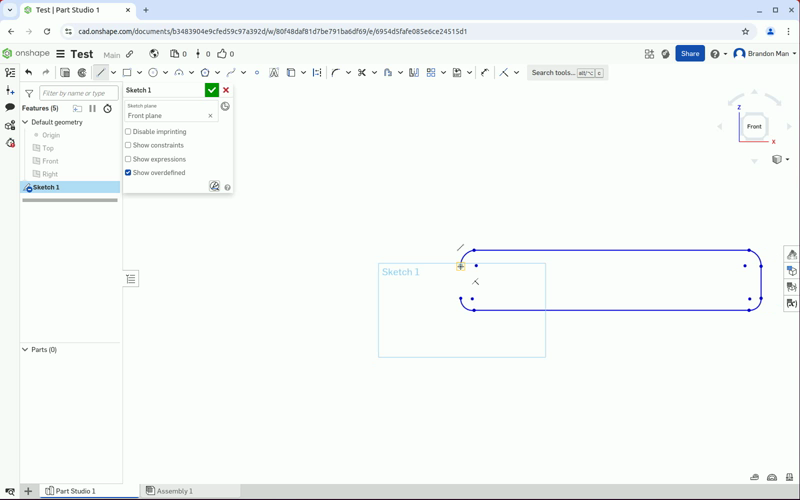
scroll(-6)
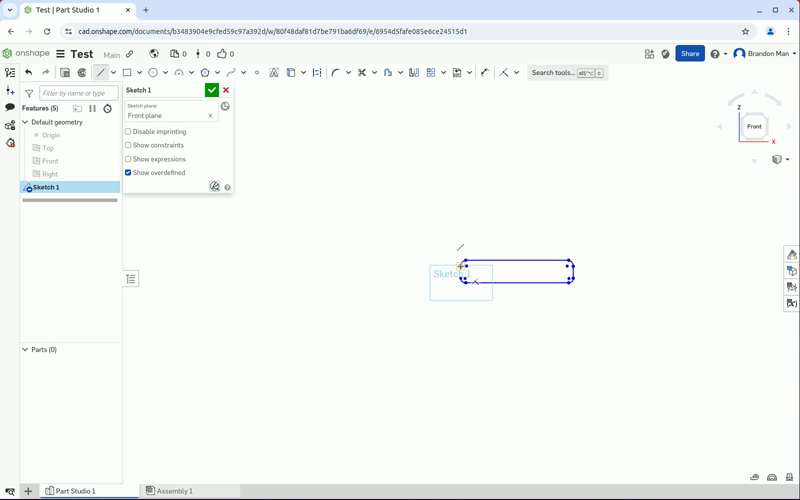
mouse_move(490, 266)
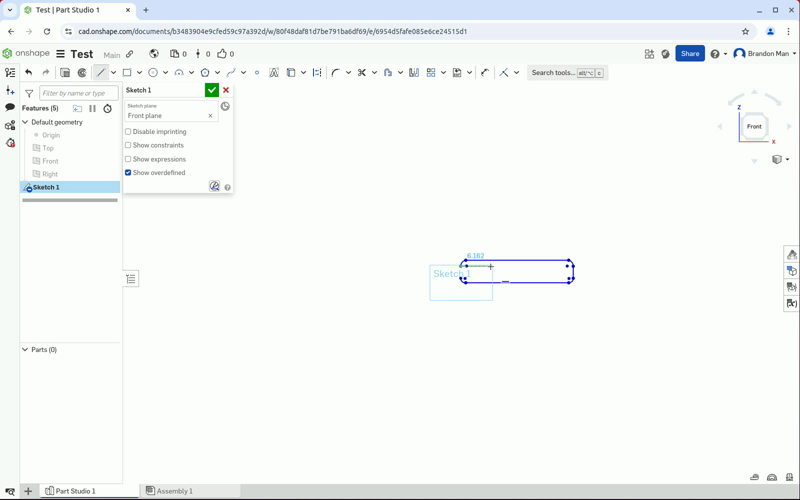
key_down(shift)
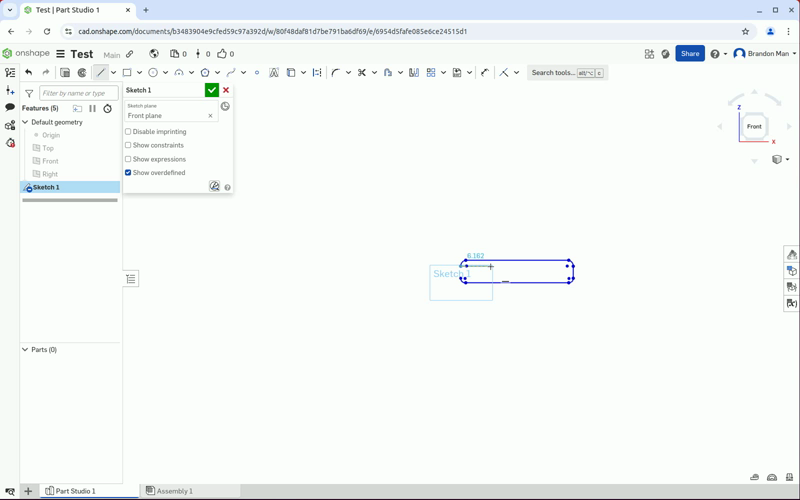
mouse_move(460, 278)
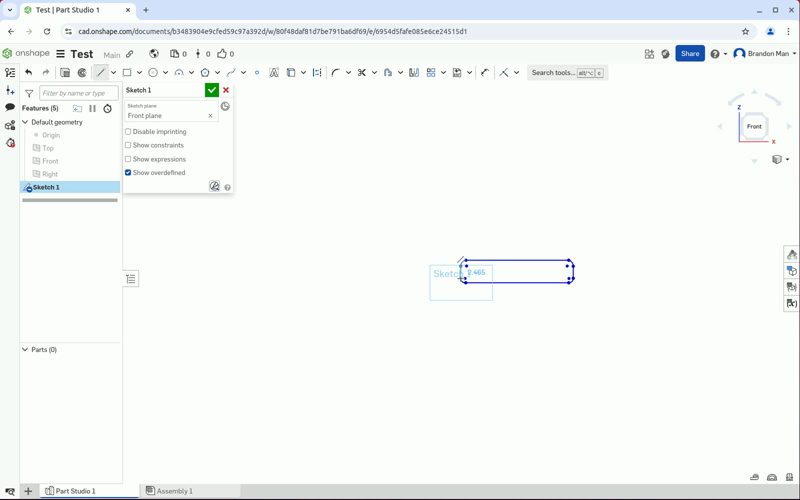
scroll(6)
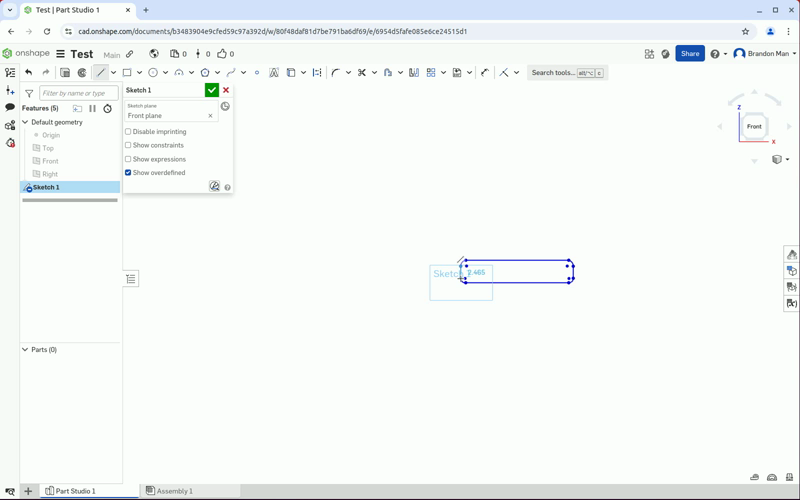
scroll(6)
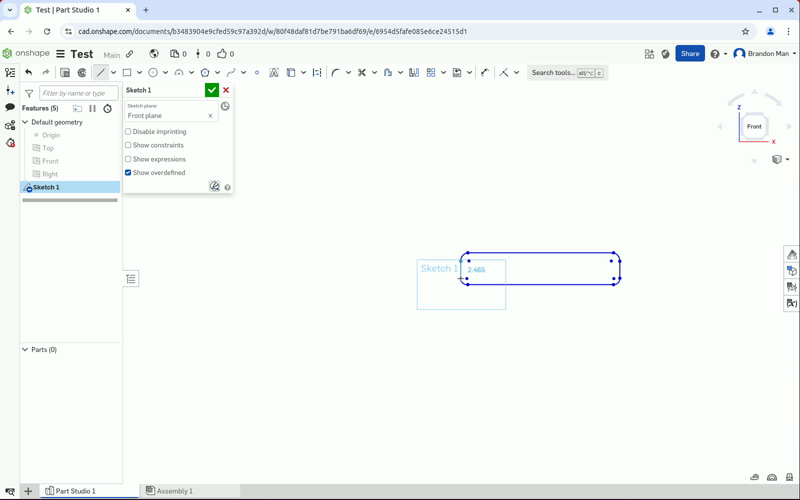
scroll(6)
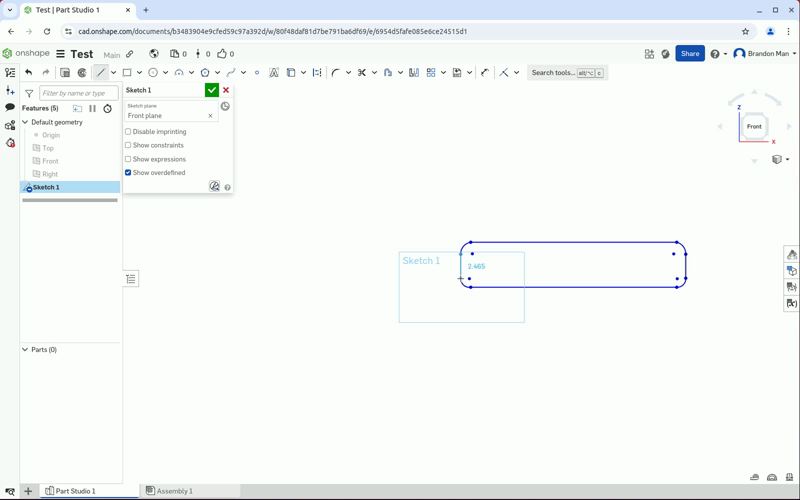
scroll(6)
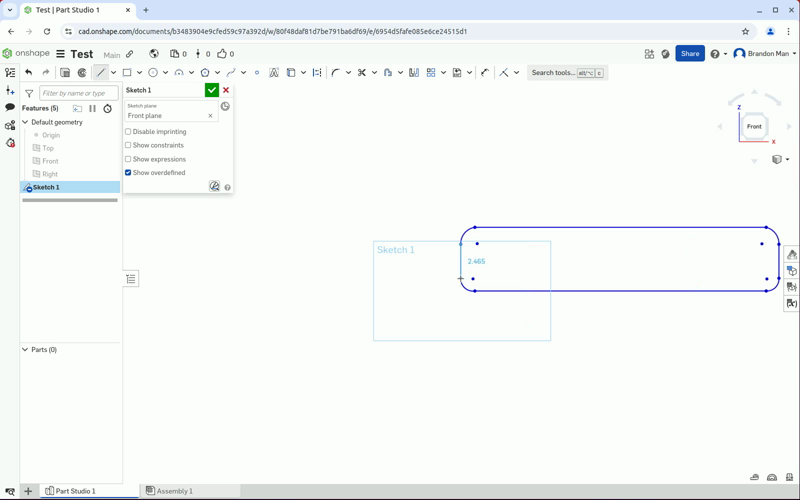
scroll(6)
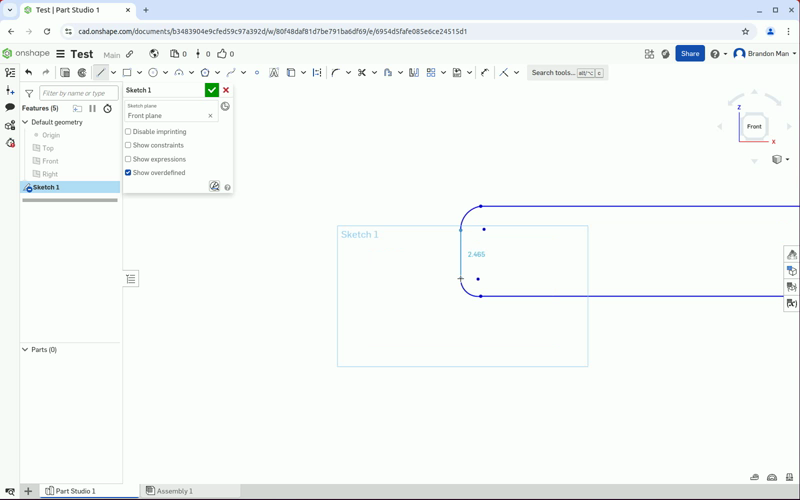
scroll(6)
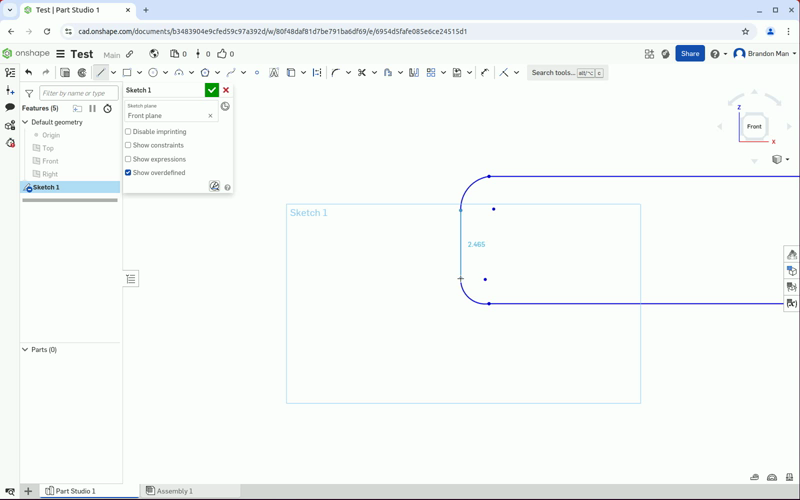
scroll(6)
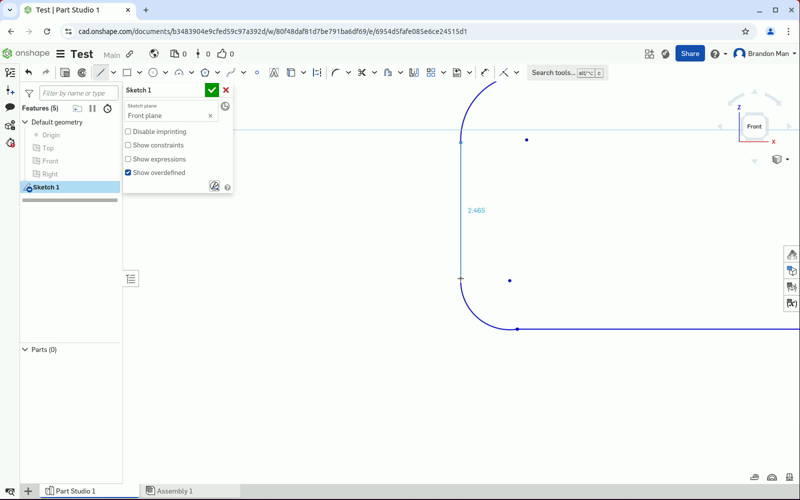
key_up(shift)
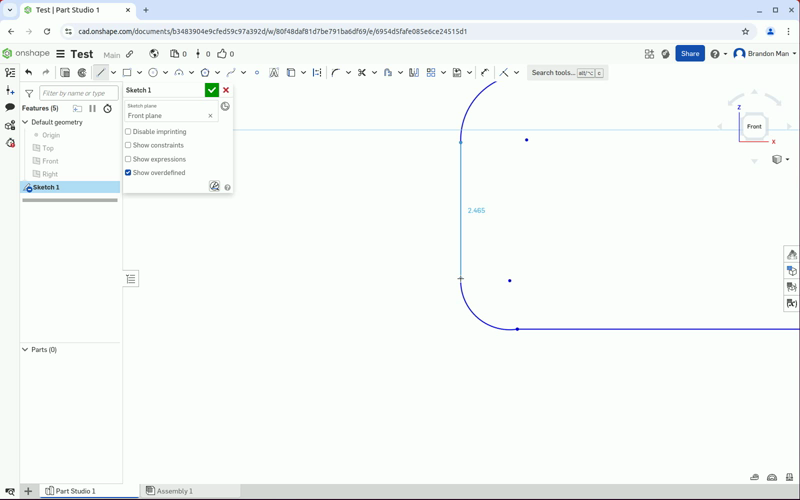
click(460, 278)
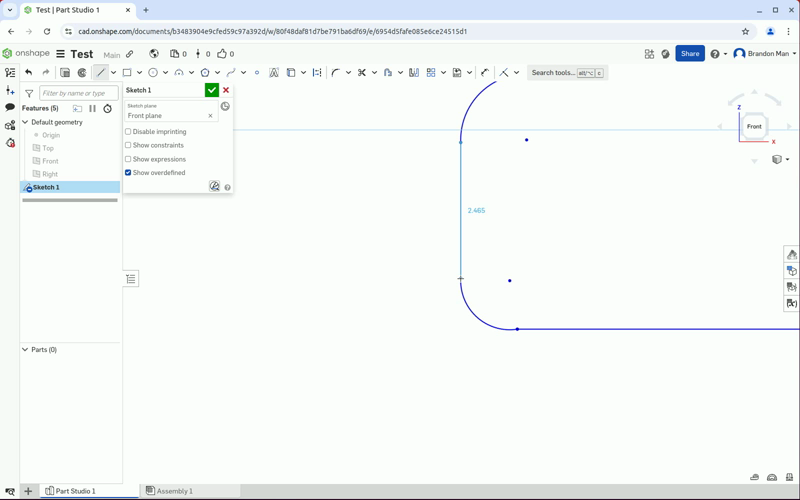
scroll(-6)
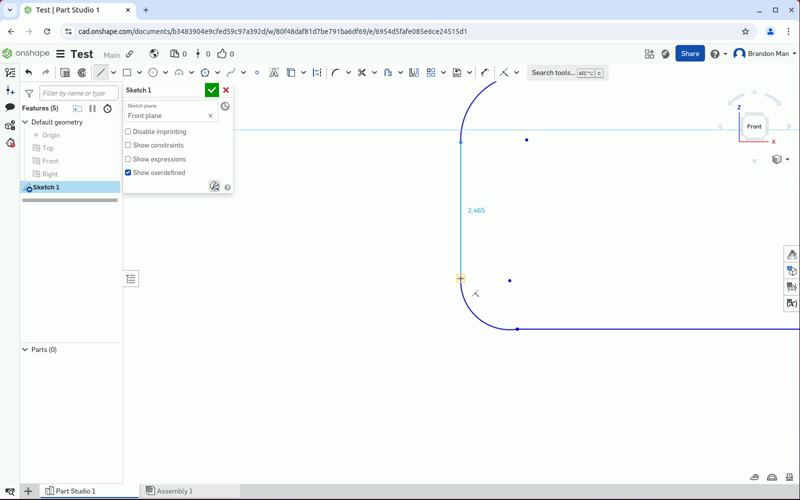
scroll(-6)
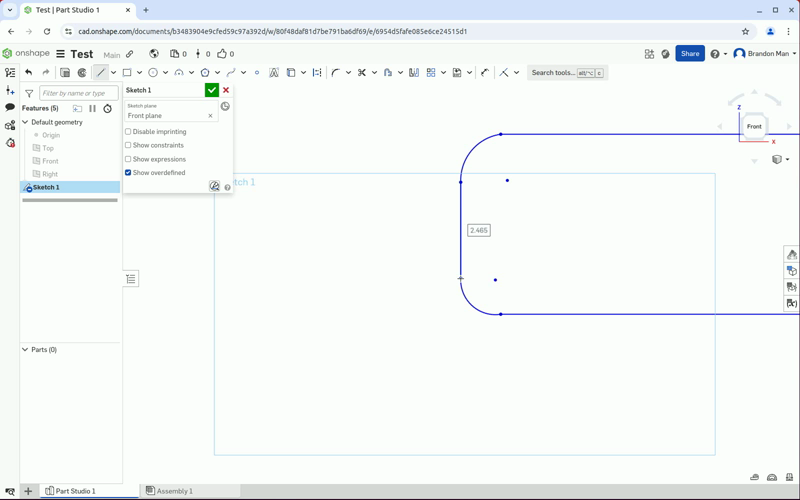
scroll(-6)
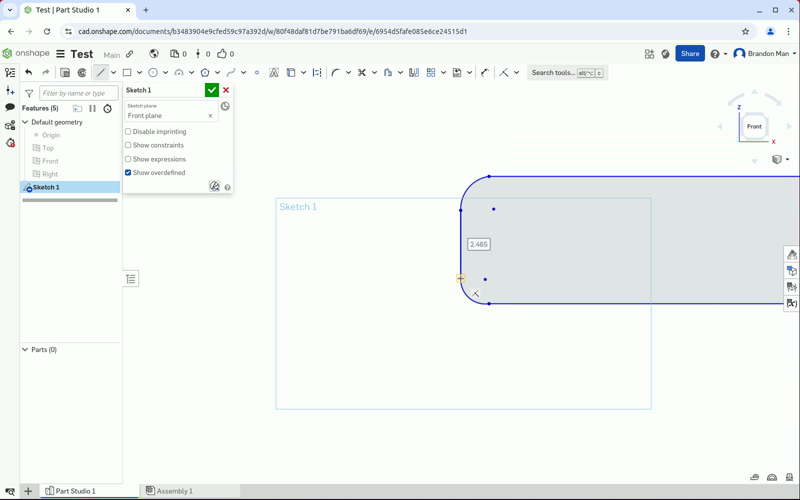
scroll(-6)
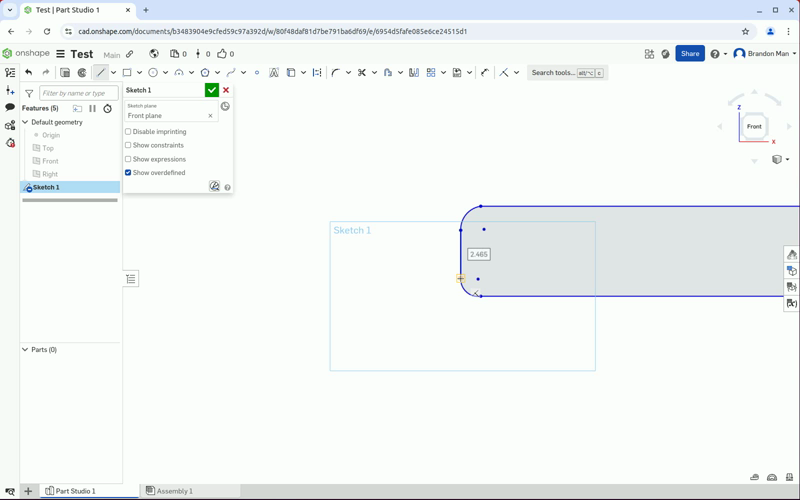
scroll(-6)
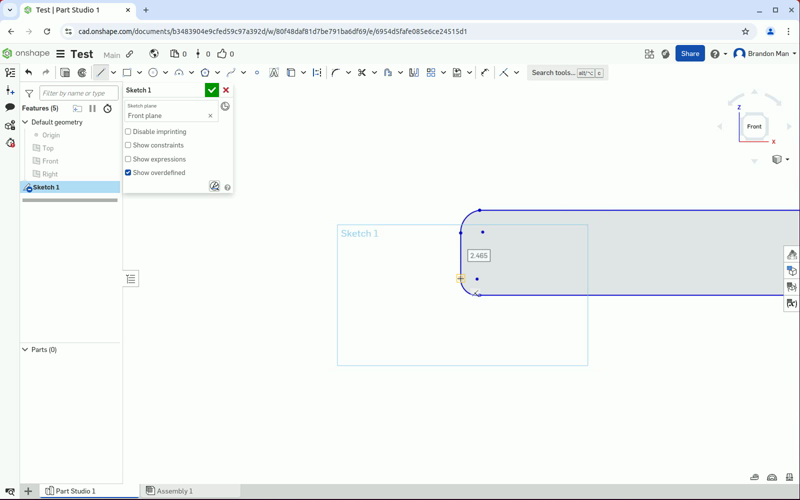
scroll(-6)
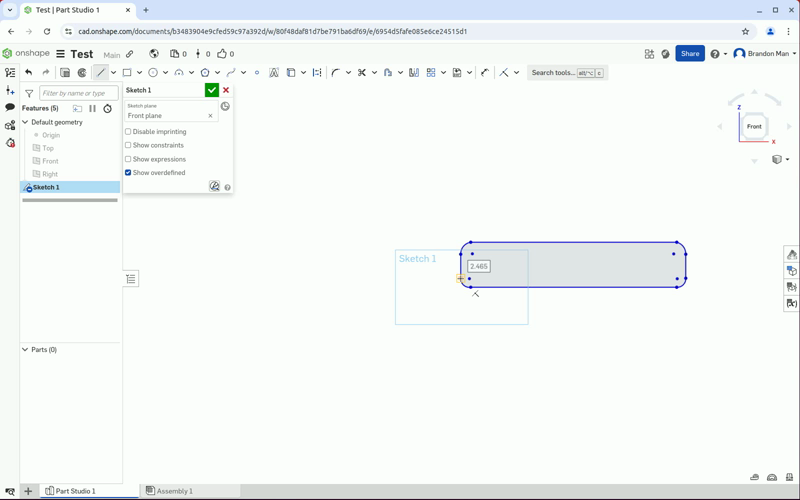
scroll(-6)
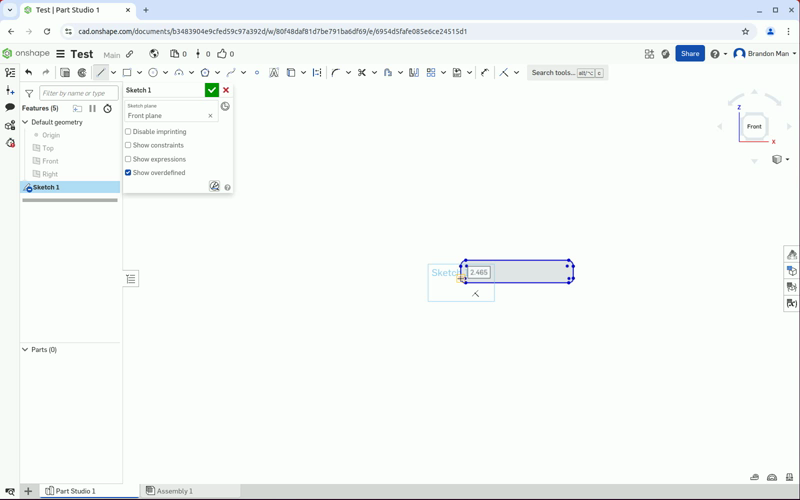
key(esc)
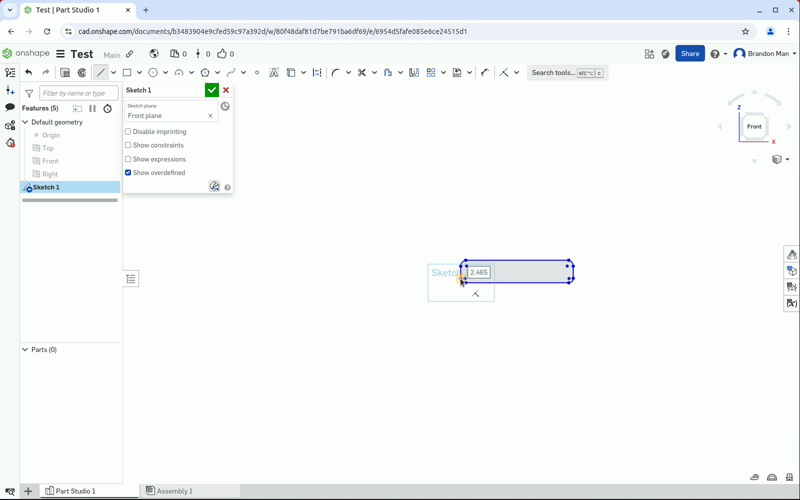
mouse_move(488, 264)
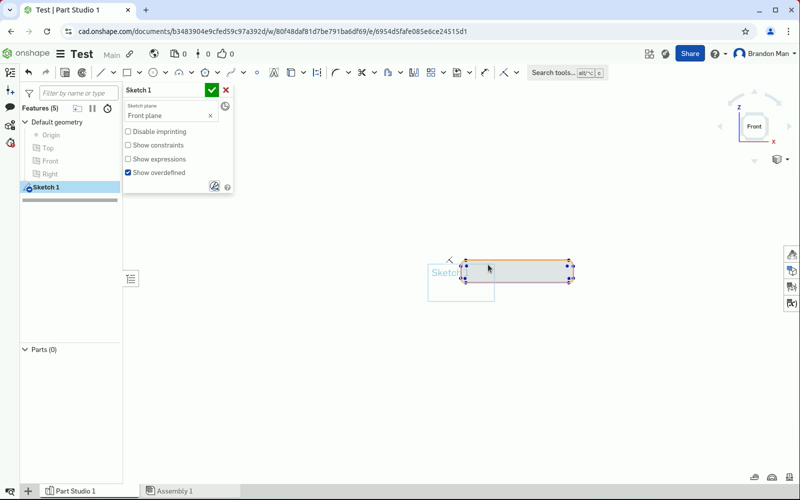
click(488, 264)
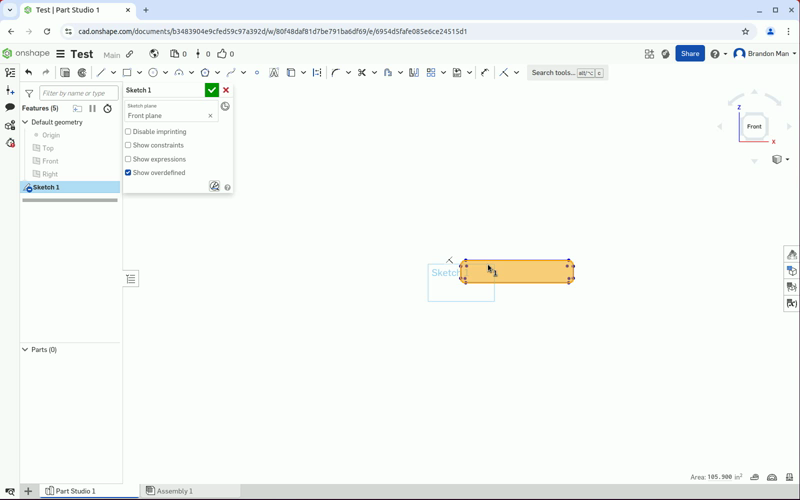
mouse_move(73, 352)
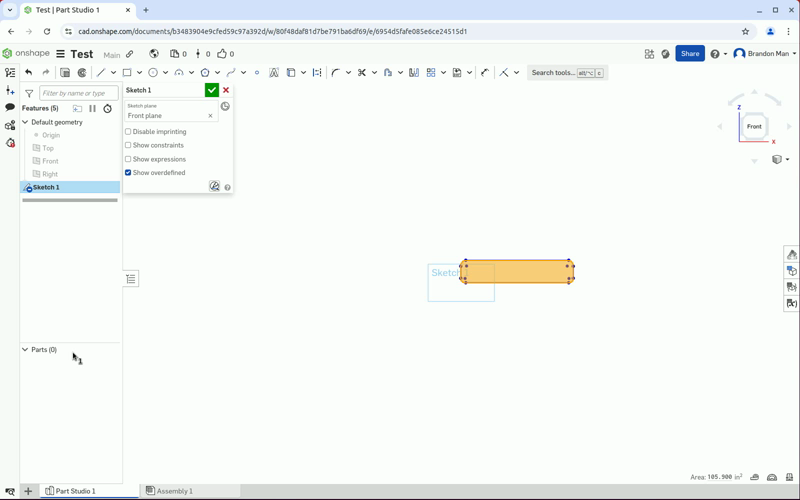
key(shift+y)
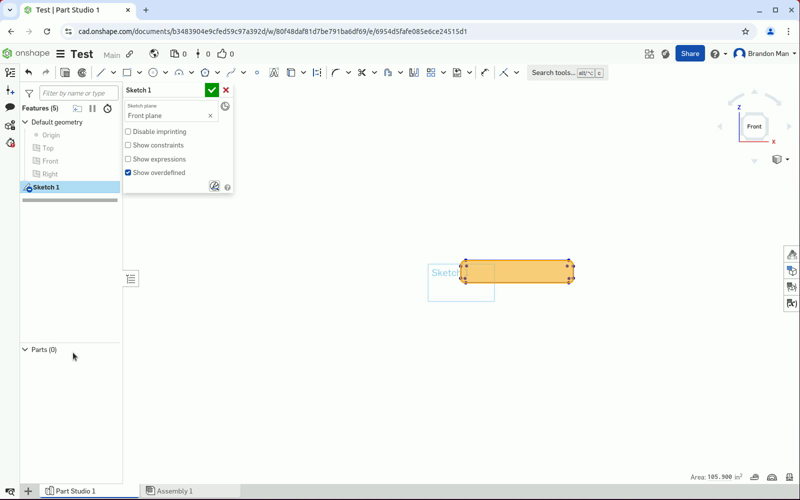
key(shift+e)
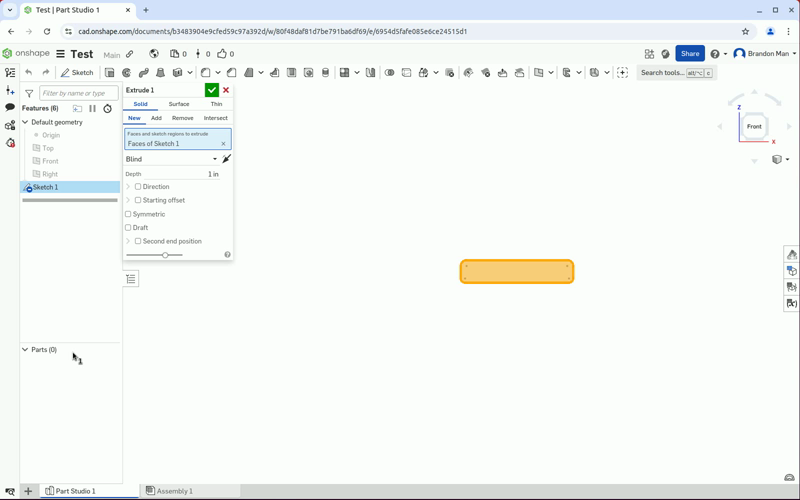
mouse_move(143, 106)
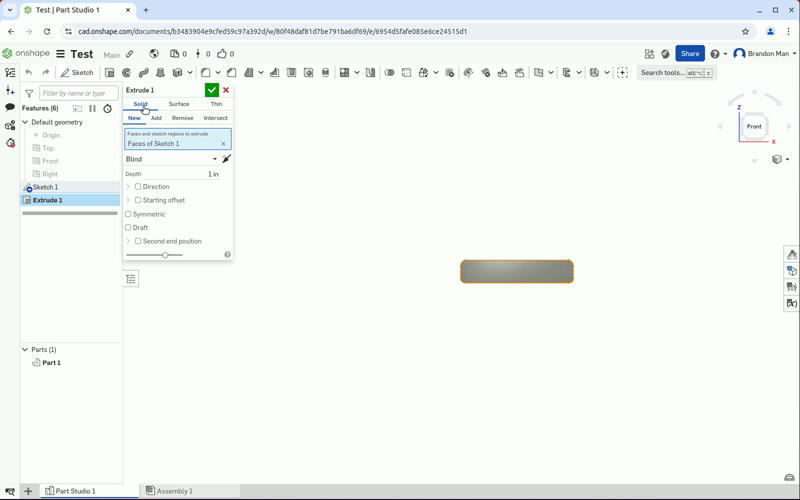
click(143, 106)
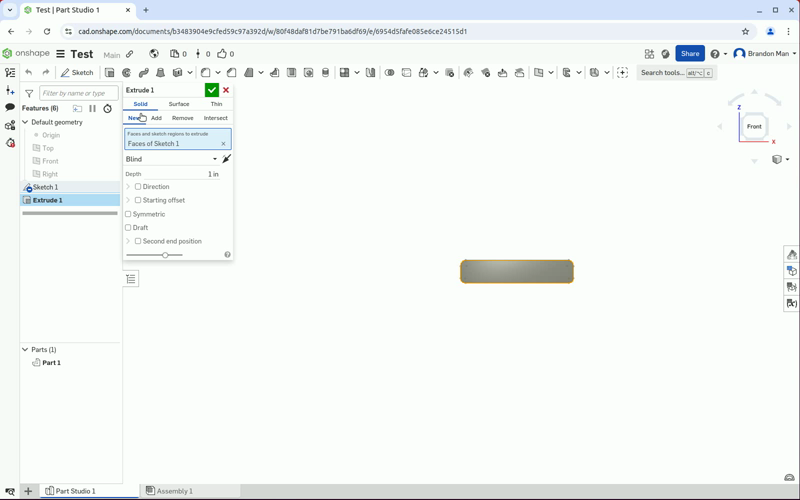
mouse_move(137, 120)
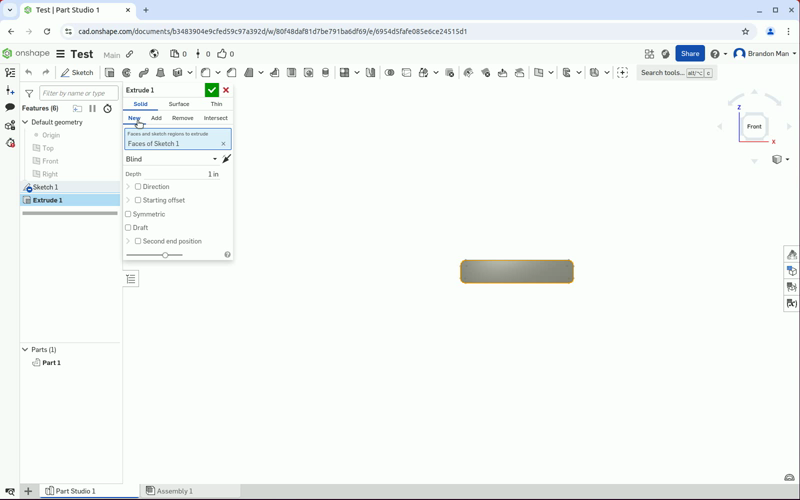
click(137, 120)
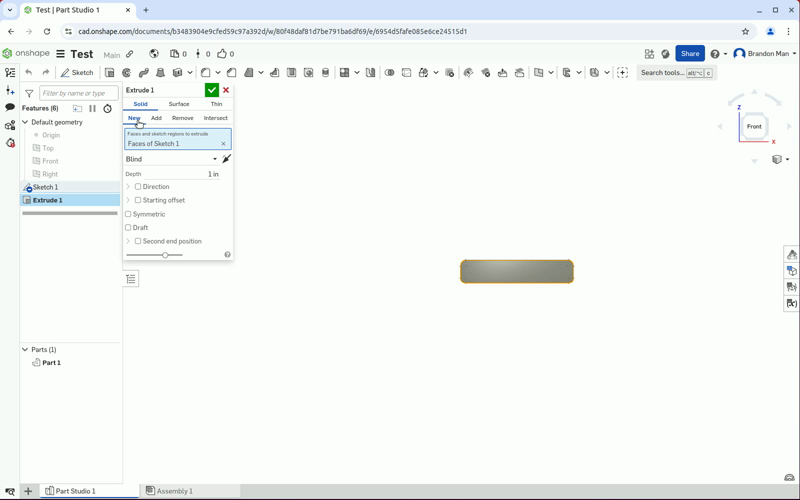
key(tab, 4)
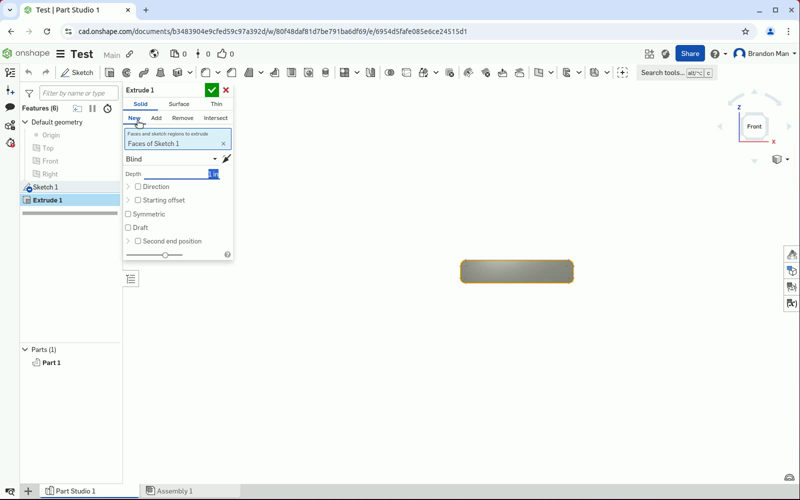
text(0.241)
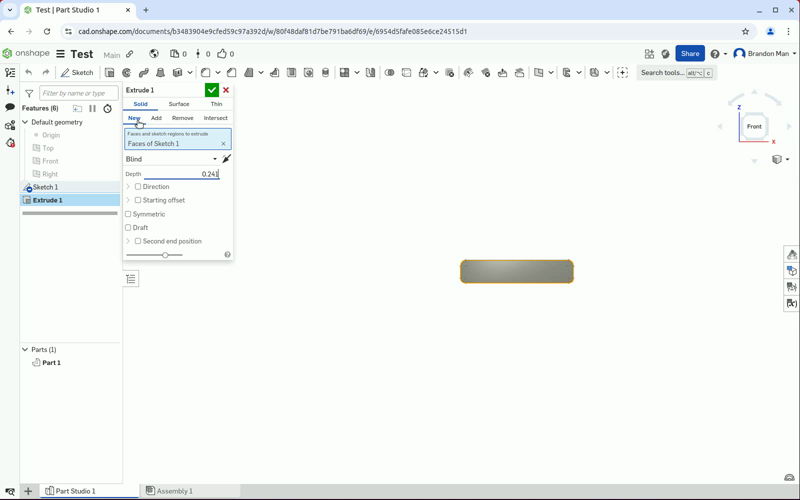
key(enter)
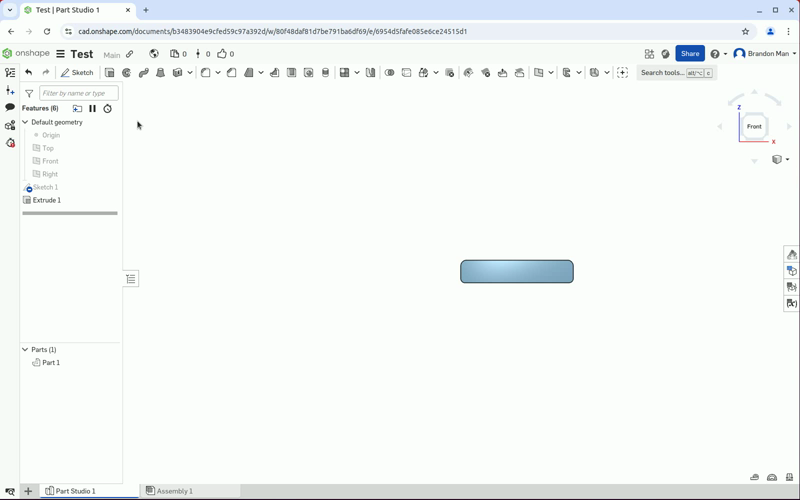
key(shift+h)
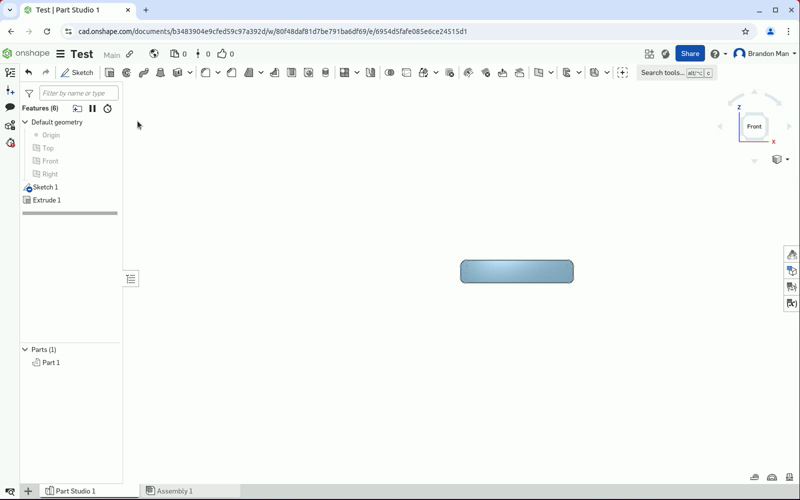
key(shift+h)
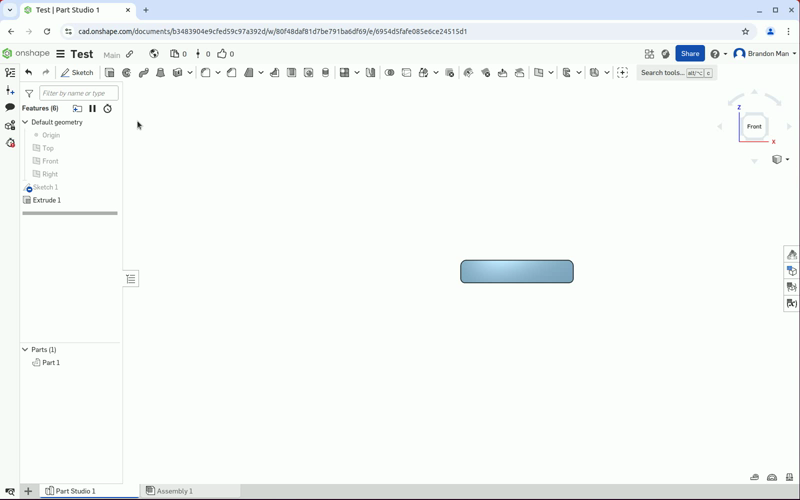
mouse_move(73, 189)
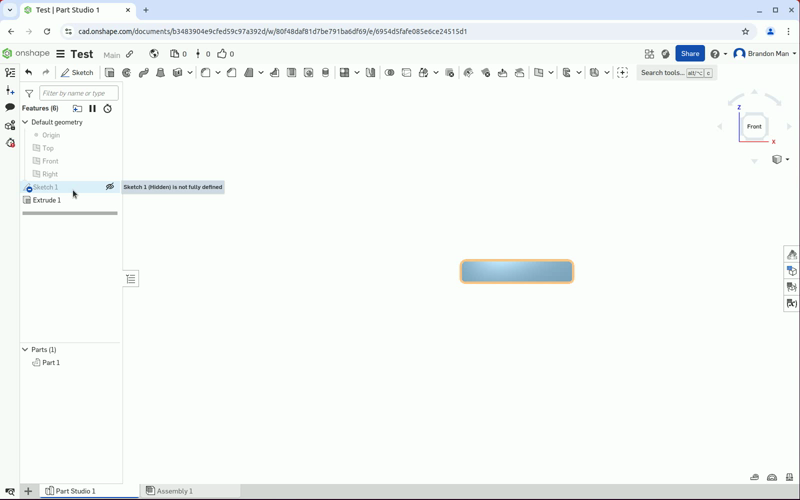
click(73, 189)
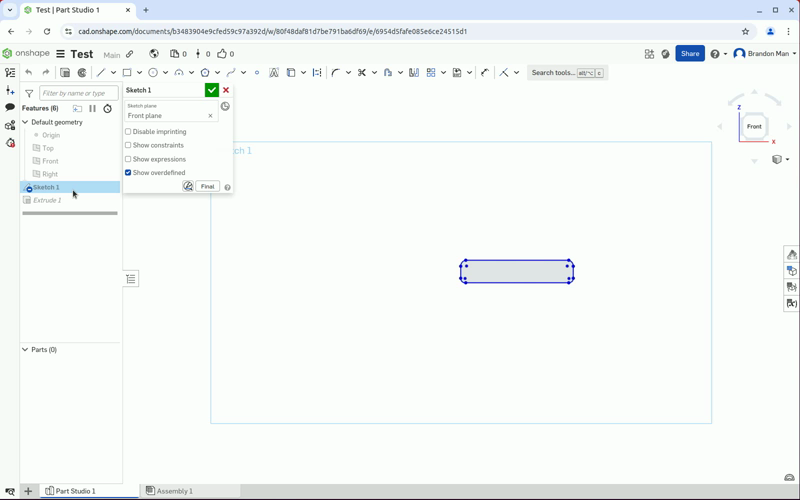
mouse_move(229, 92)
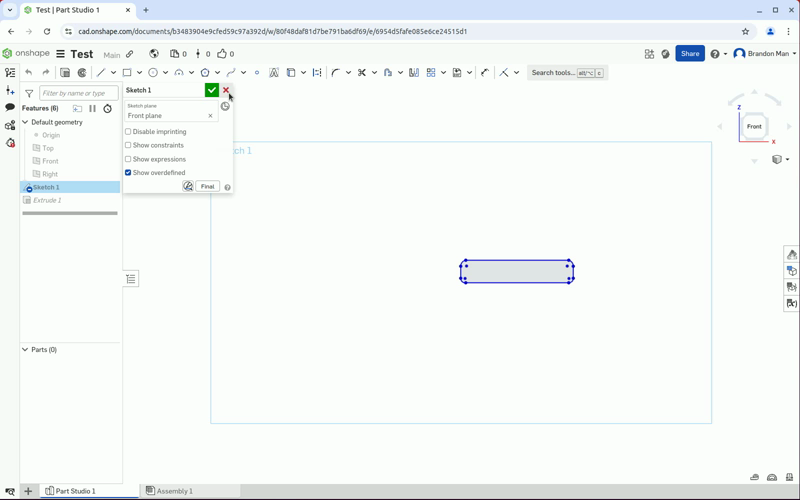
click(229, 92)
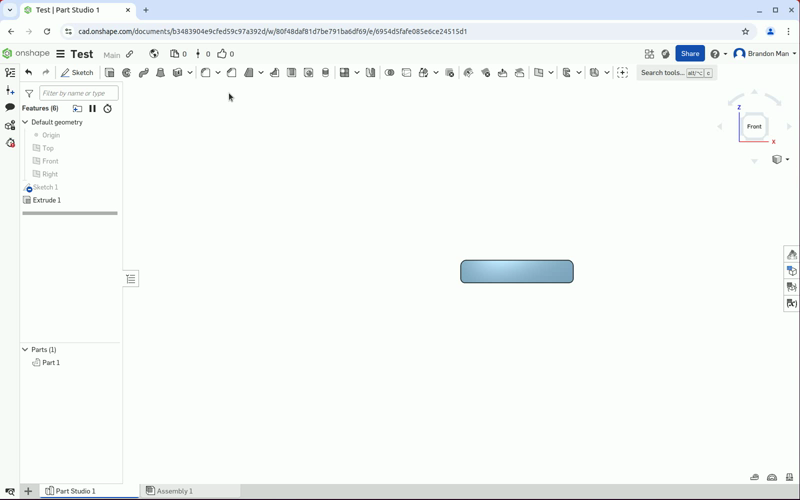
mouse_move(541, 75)
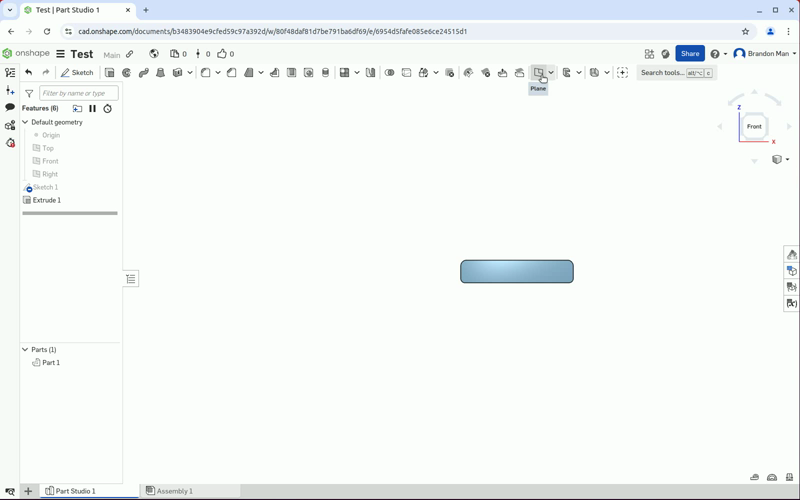
click(541, 75)
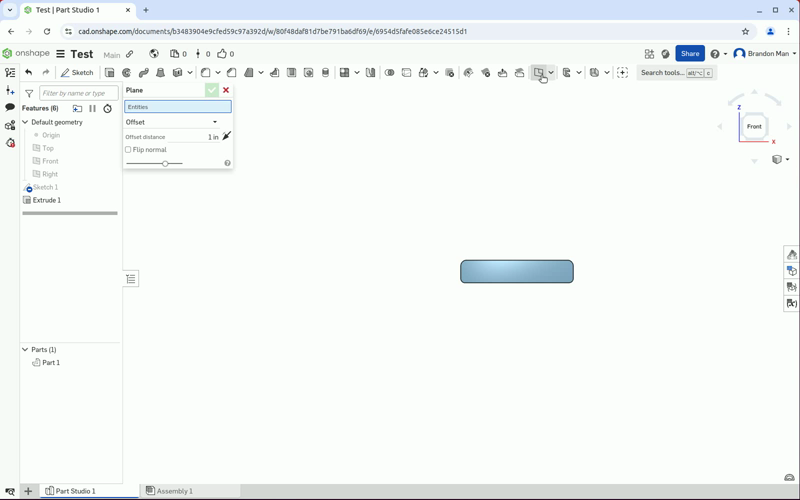
mouse_move(73, 163)
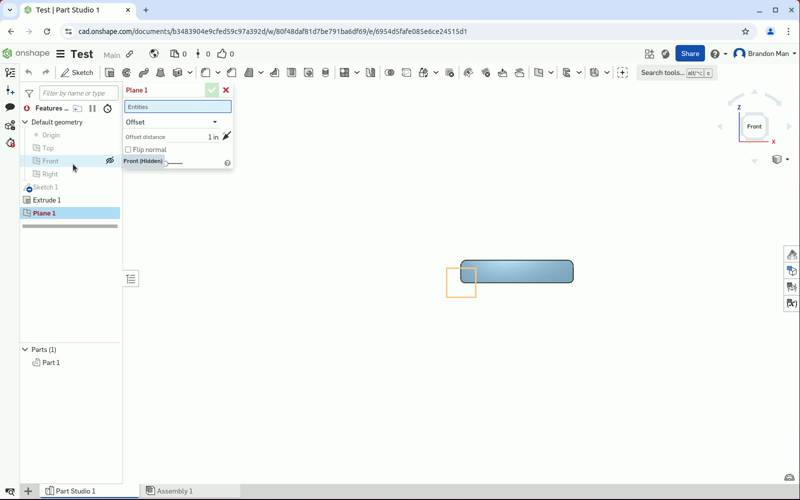
click(73, 163)
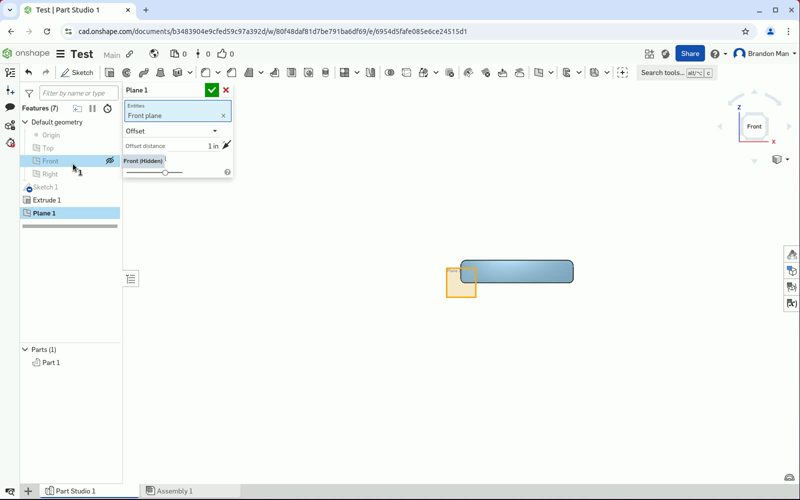
key(tab, 2)
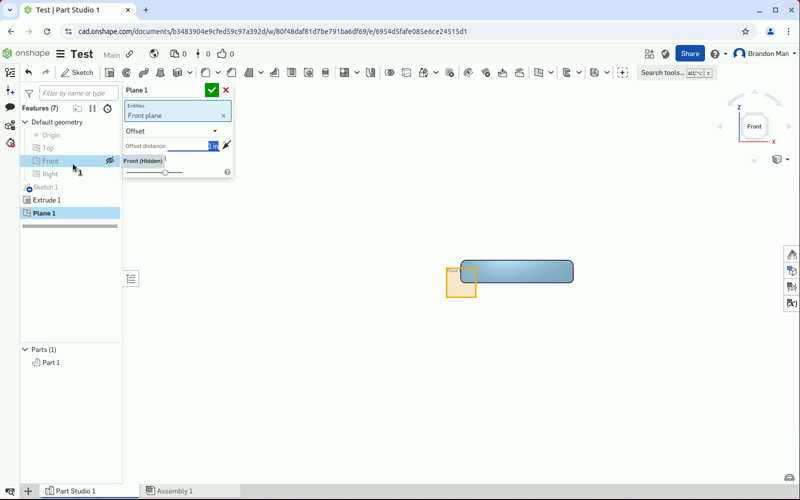
text(0.246)
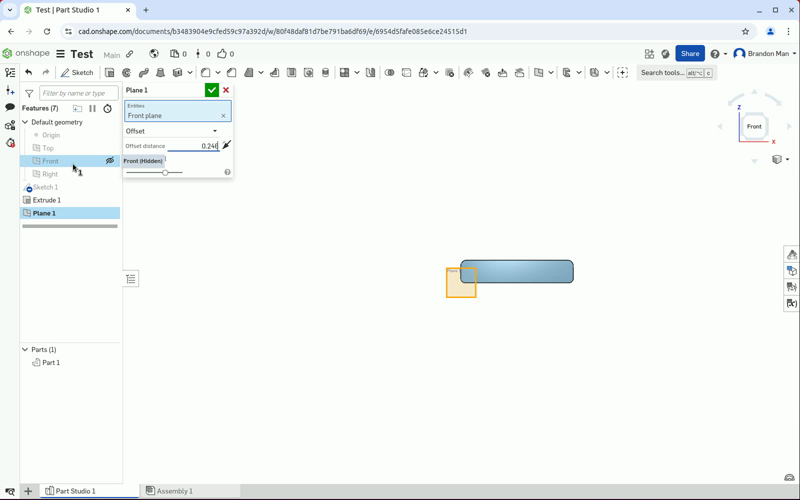
key(enter, 2)
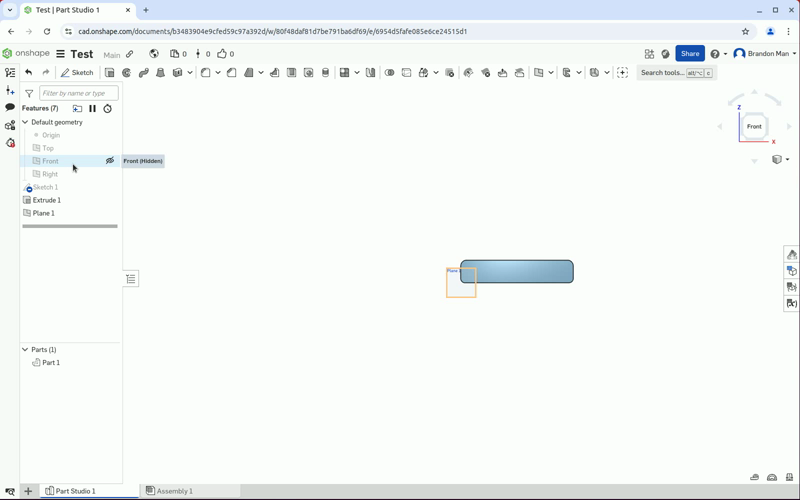
key(shift+s)
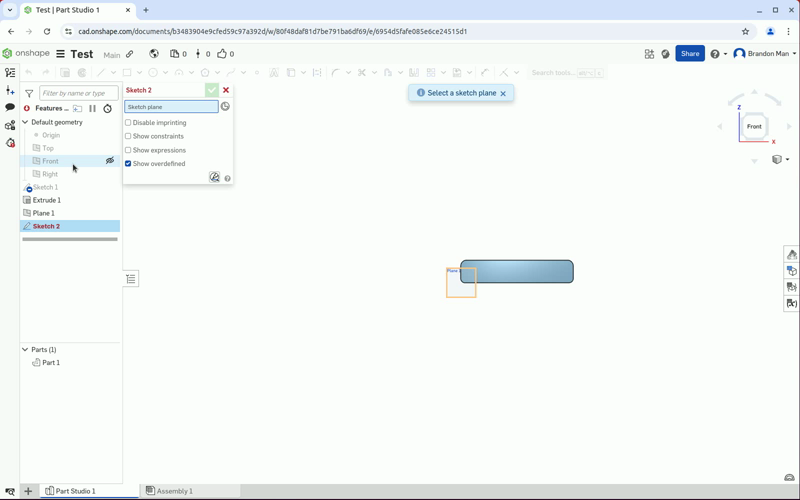
mouse_move(73, 215)
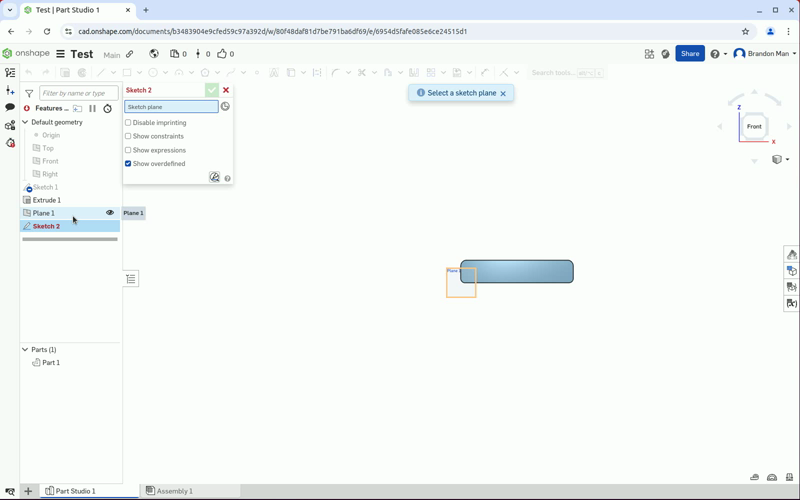
click(73, 215)
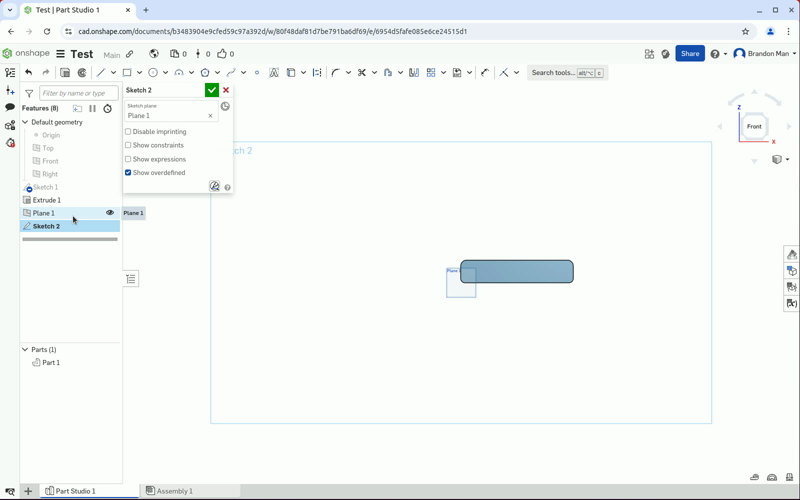
mouse_move(73, 352)
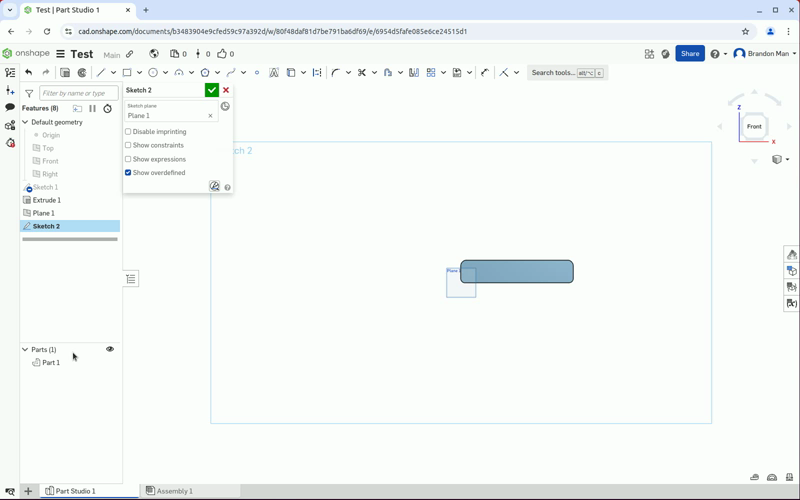
key(y)
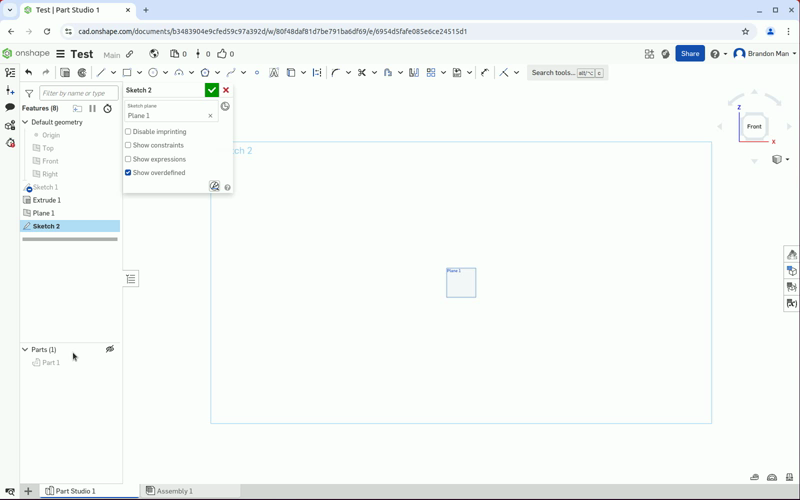
key(c)
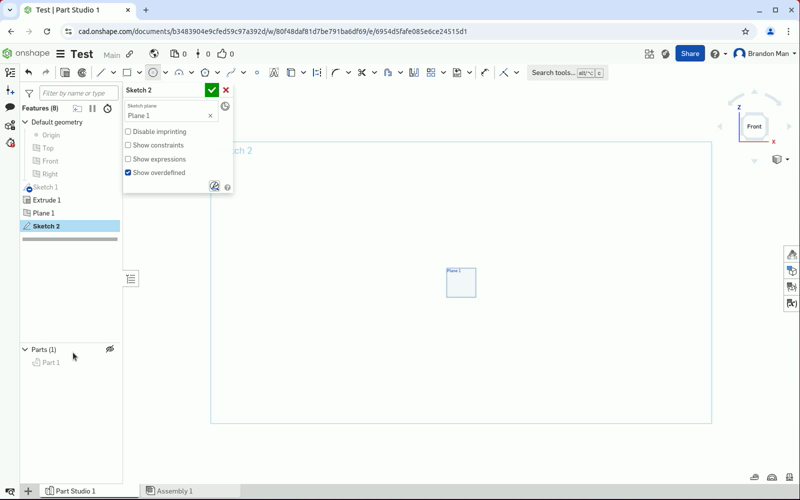
key_down(shift)
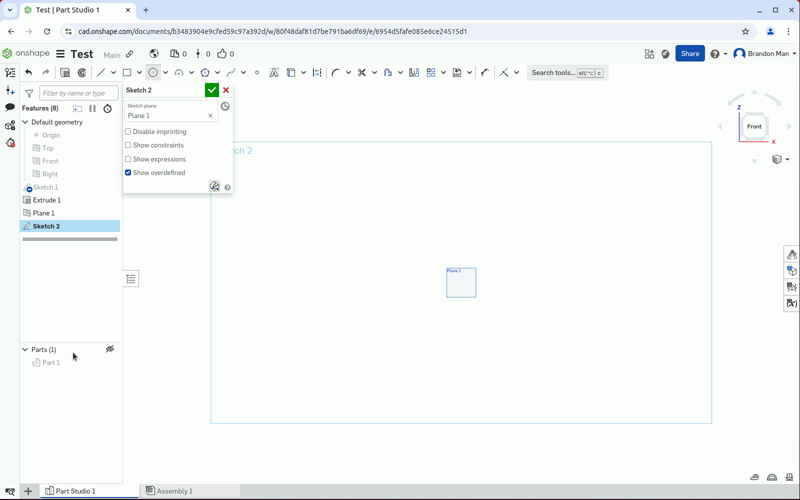
mouse_move(476, 271)
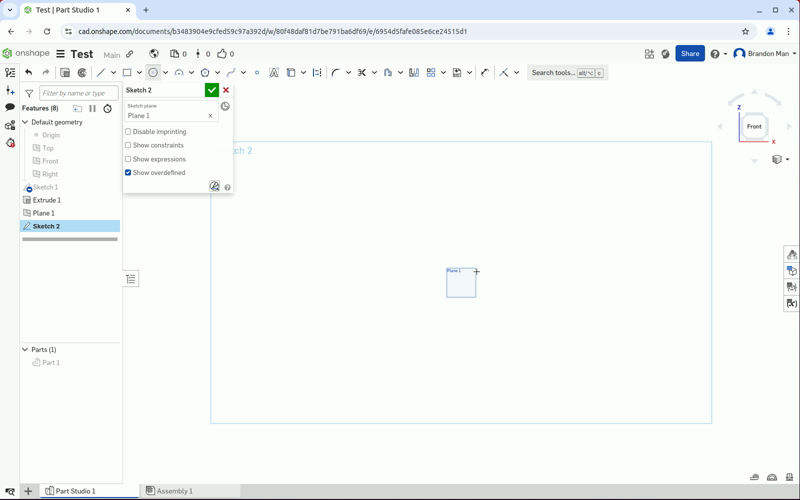
click(476, 271)
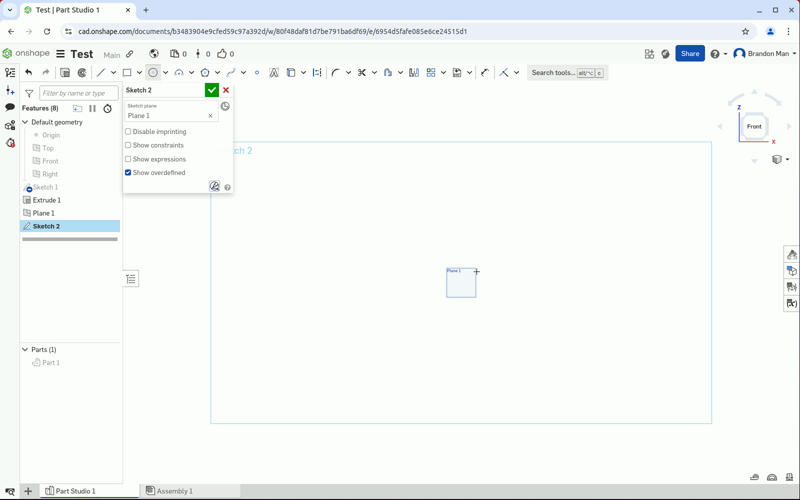
key_up(shift)
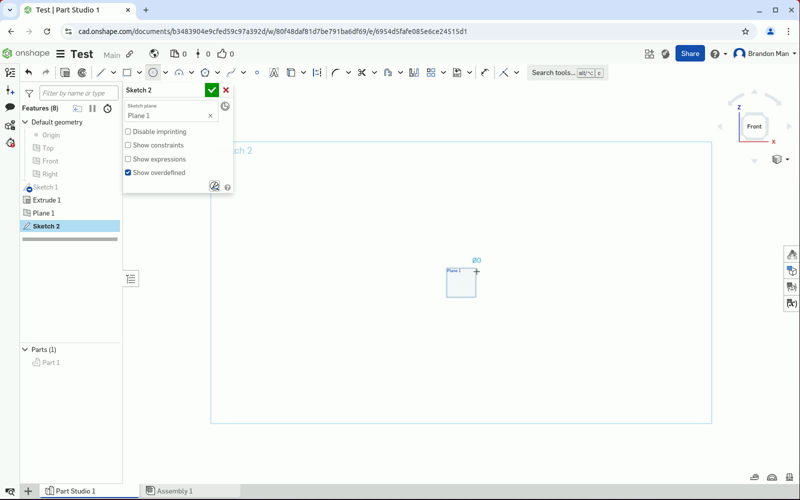
mouse_move(480, 271)
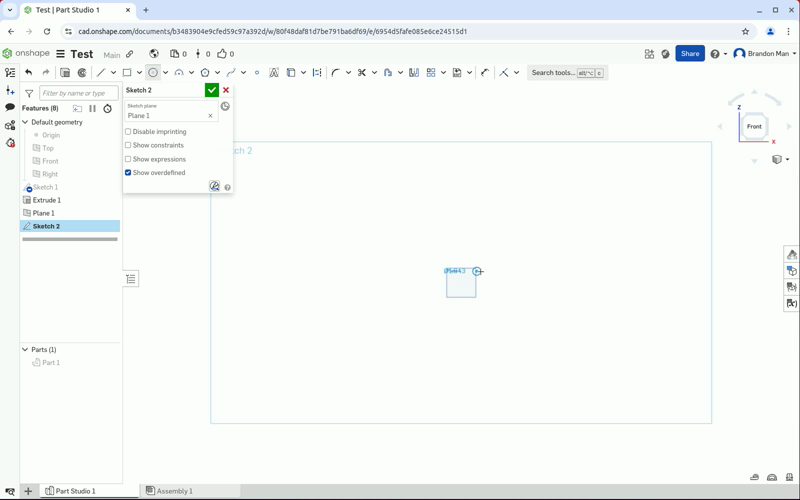
click(480, 271)
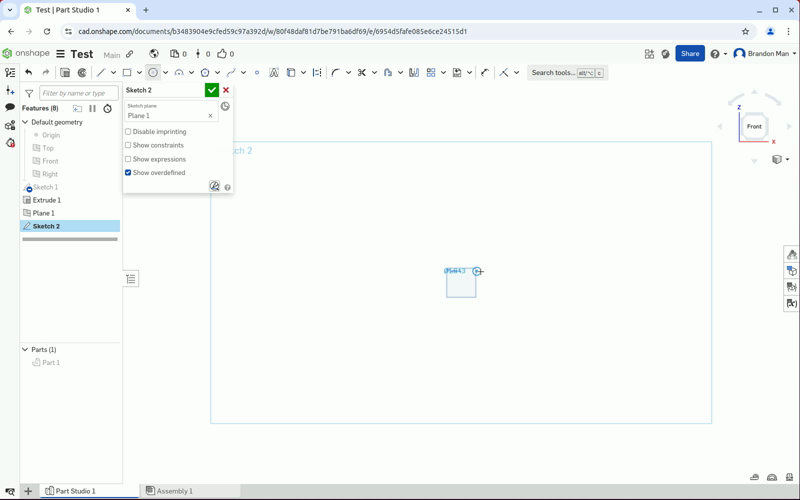
key(esc)
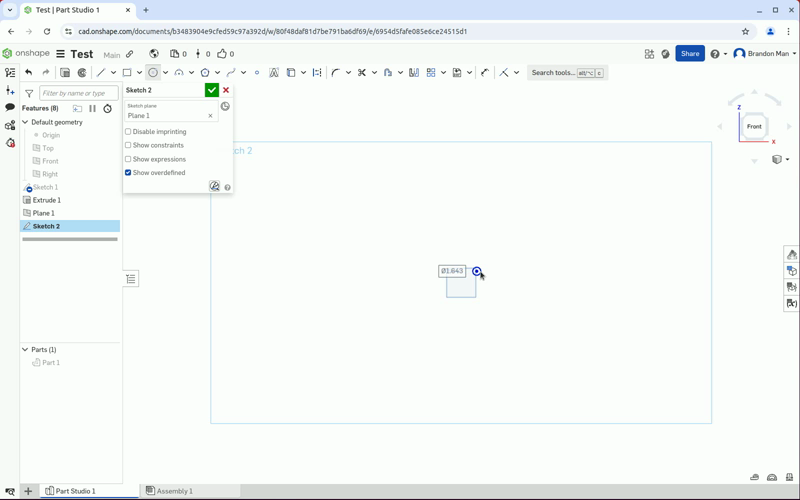
mouse_move(473, 271)
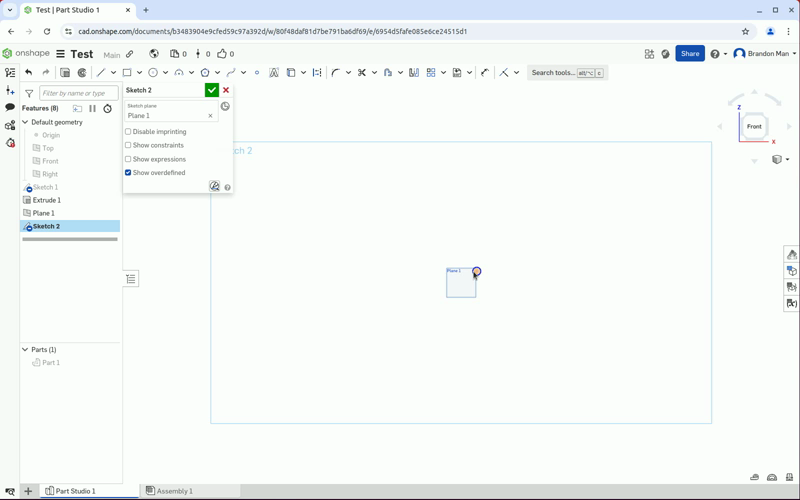
scroll(6)
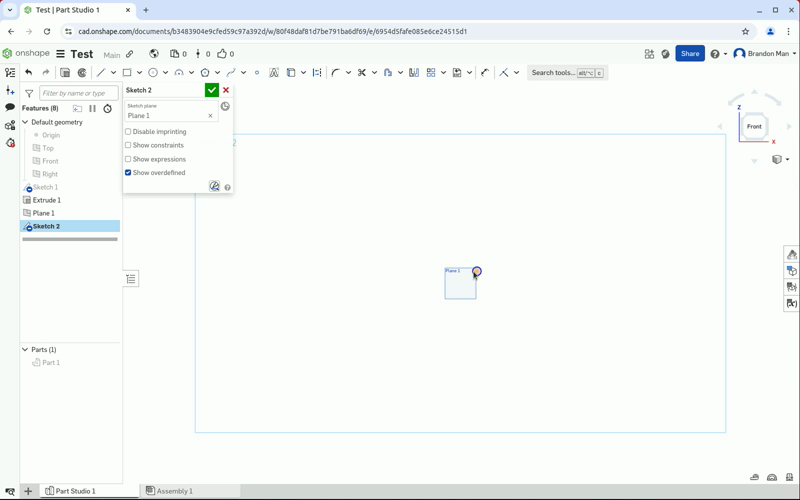
scroll(6)
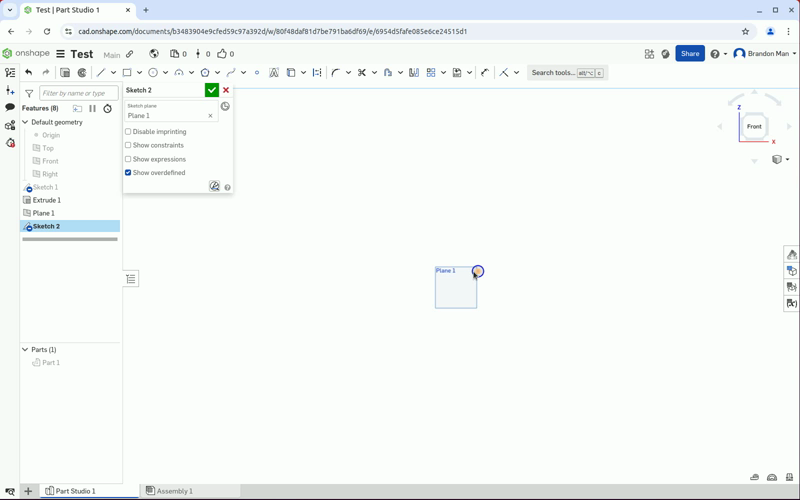
scroll(6)
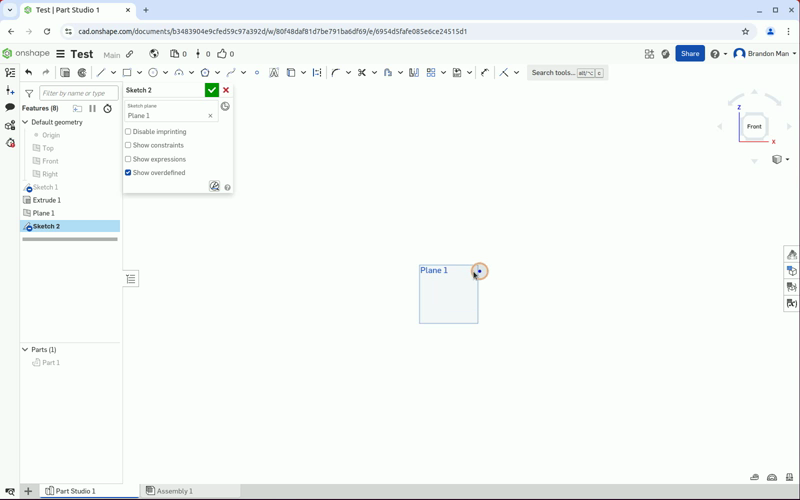
scroll(6)
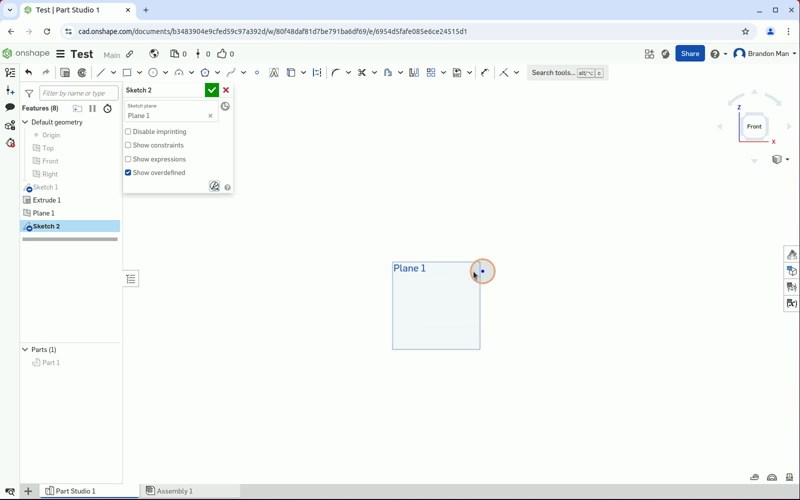
scroll(6)
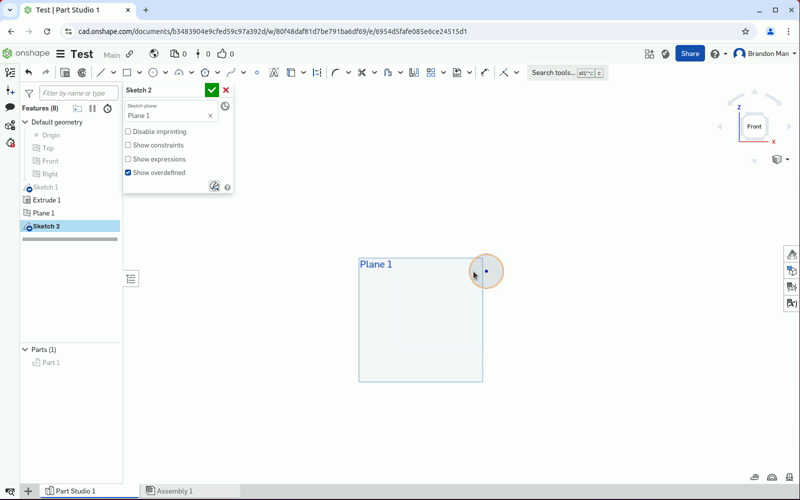
scroll(6)
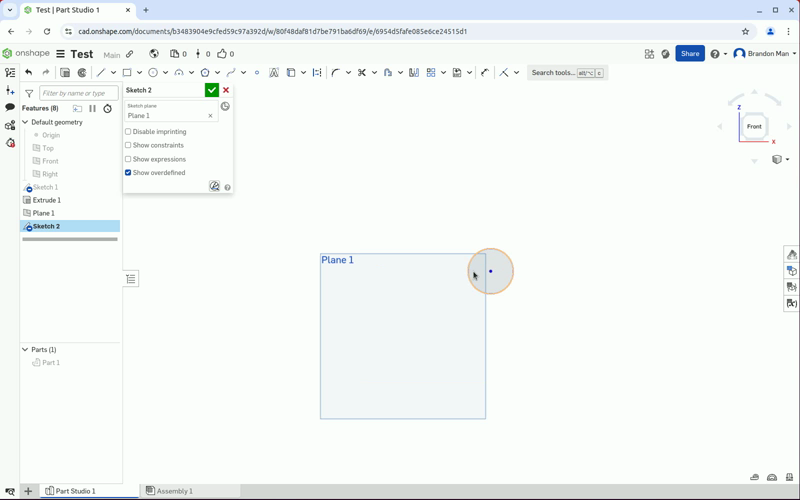
scroll(6)
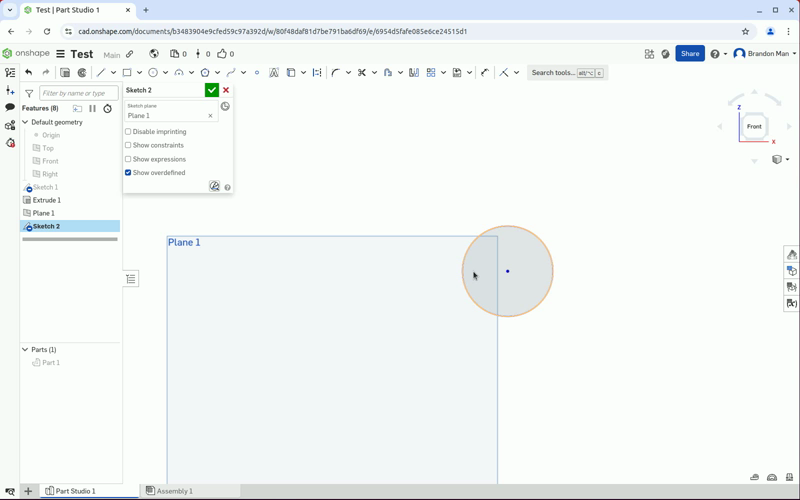
click(473, 271)
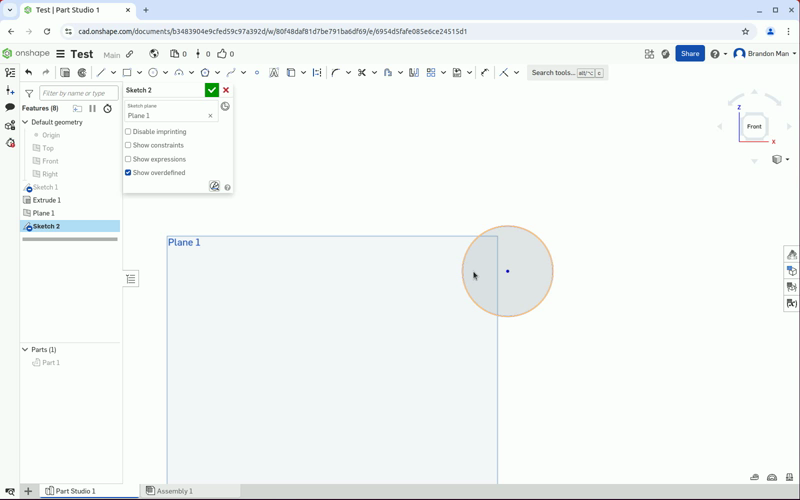
scroll(-6)
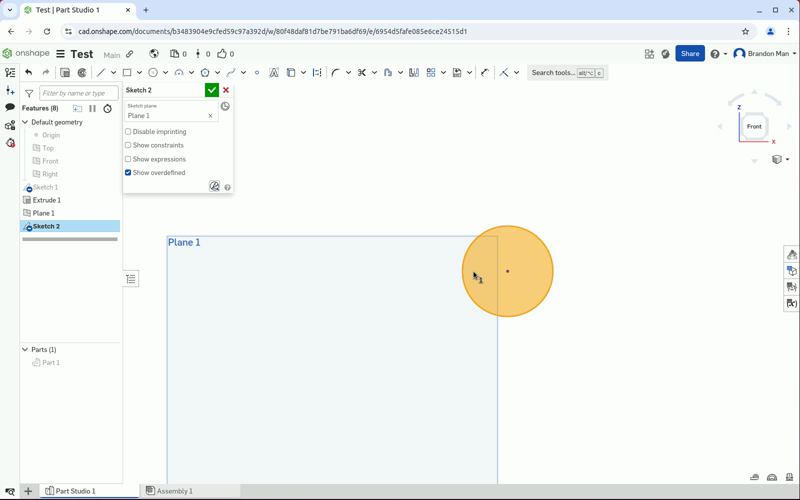
scroll(-6)
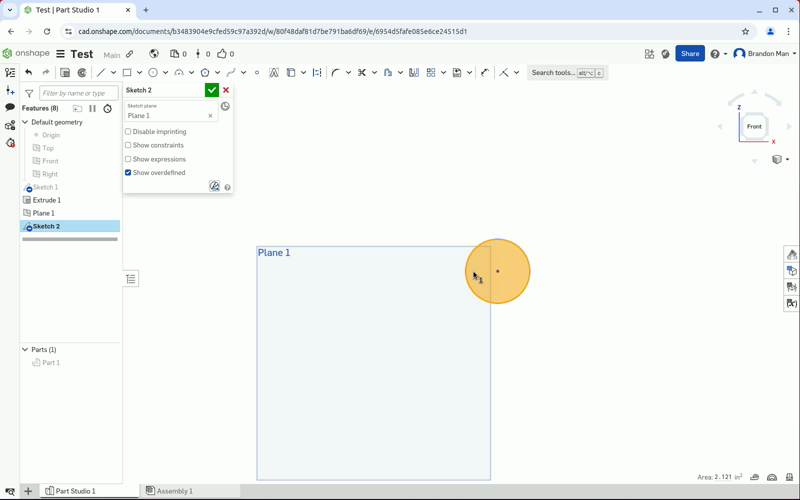
scroll(-6)
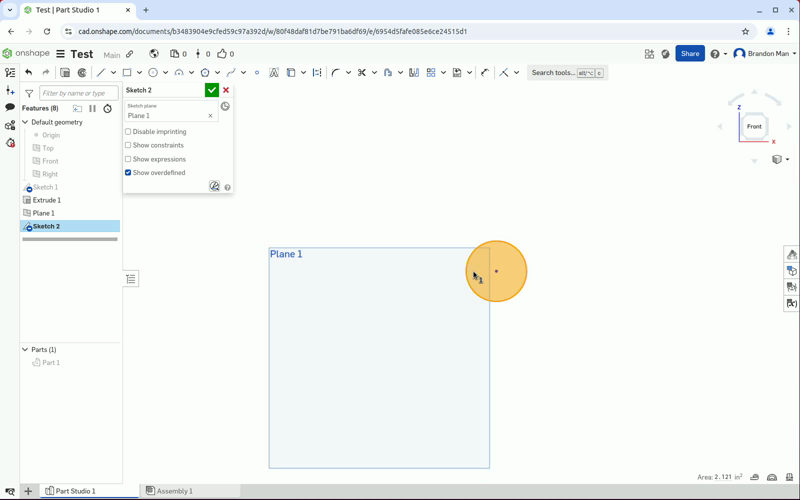
scroll(-6)
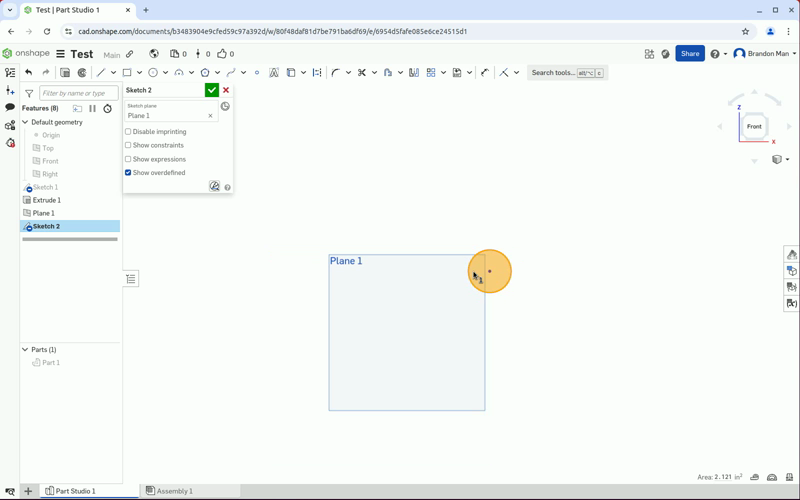
scroll(-6)
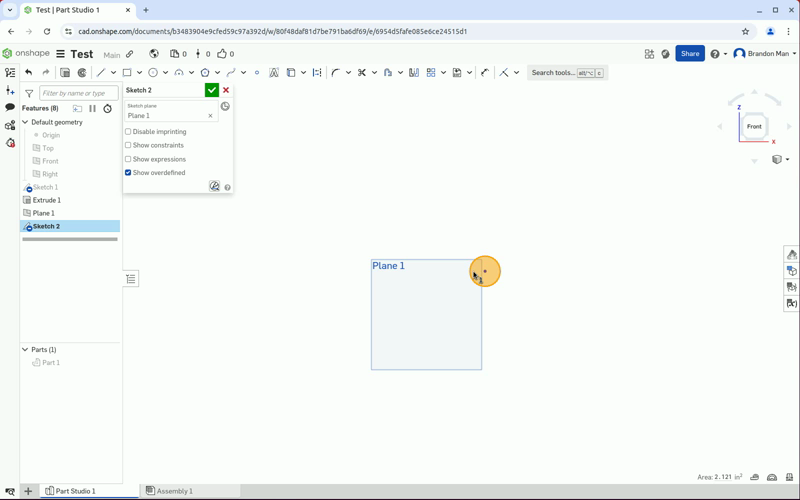
scroll(-6)
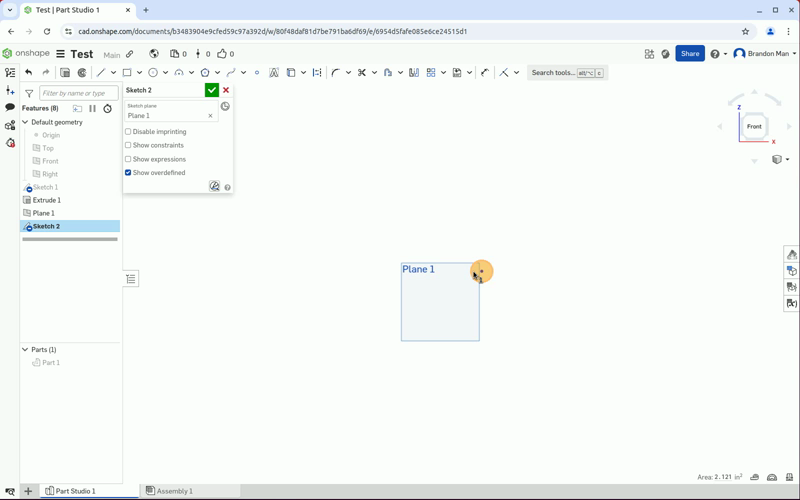
scroll(-6)
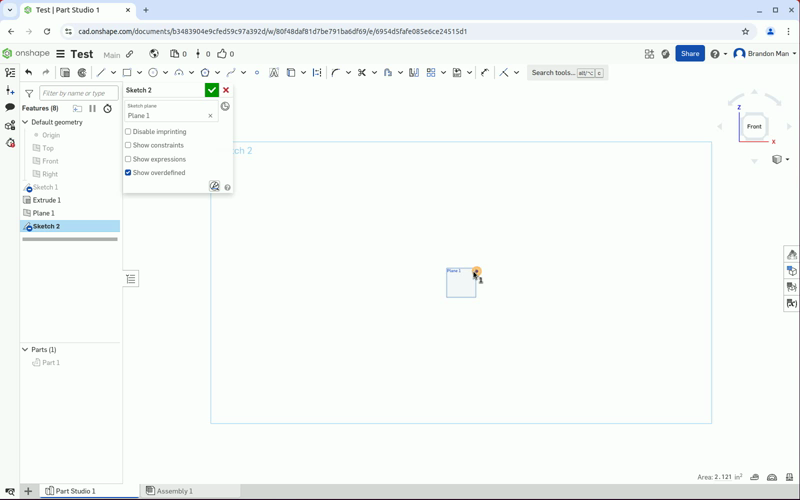
mouse_move(73, 352)
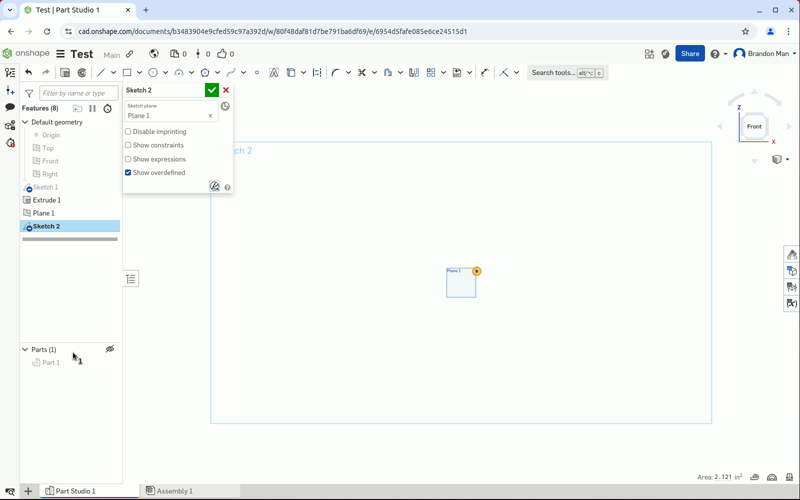
key(shift+y)
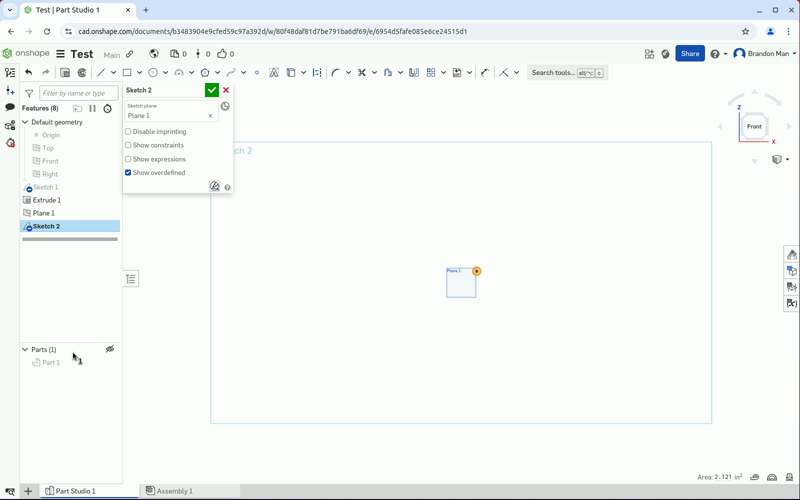
key(shift+e)
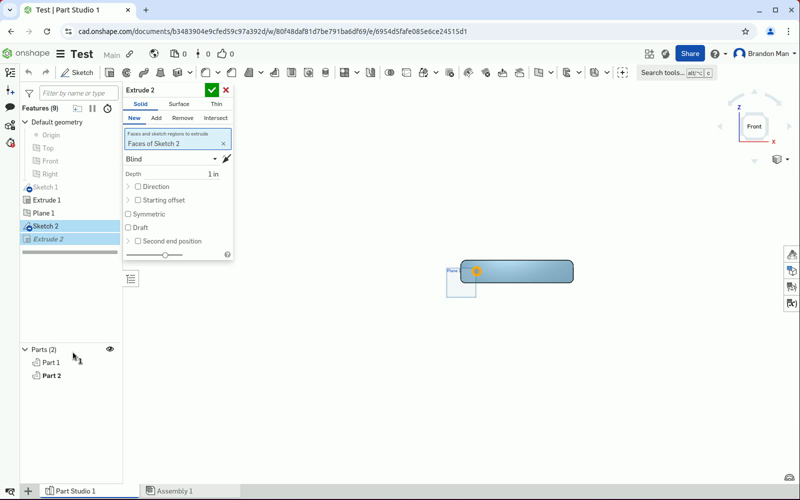
mouse_move(143, 106)
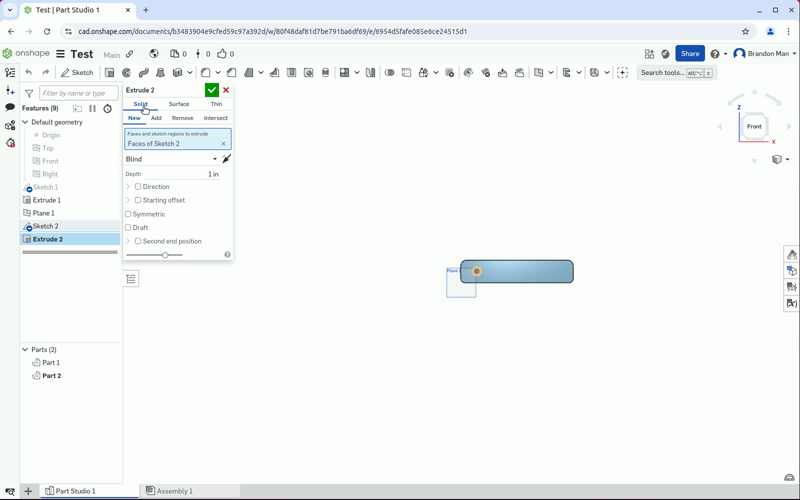
click(143, 106)
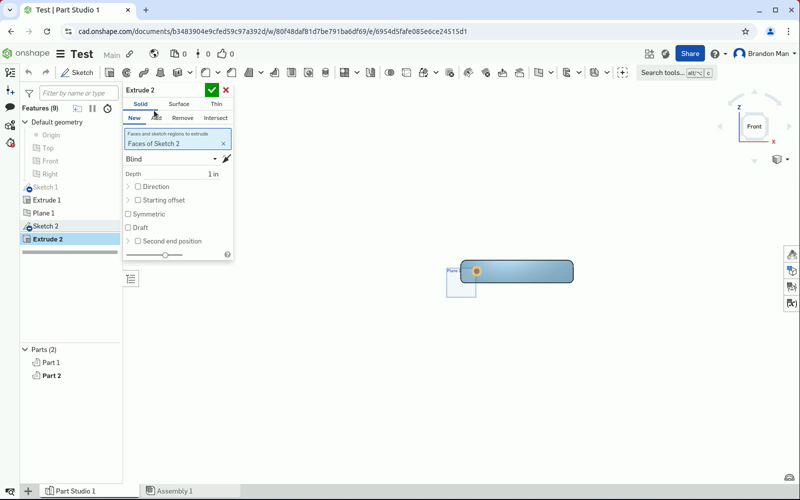
mouse_move(186, 120)
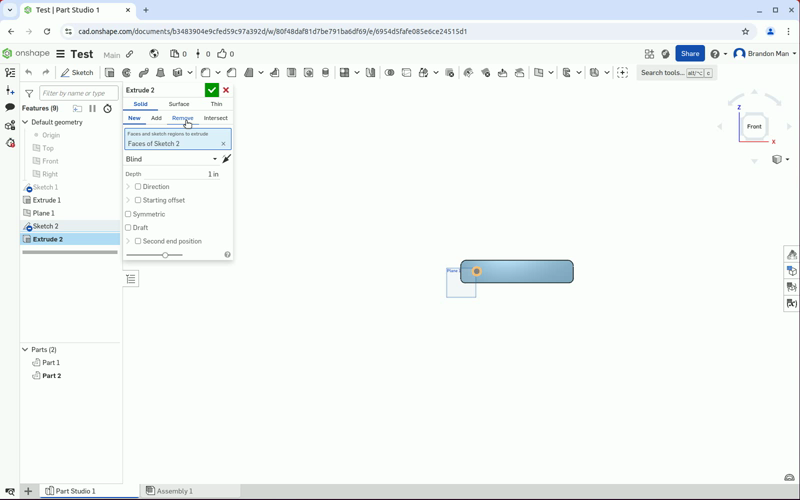
click(186, 120)
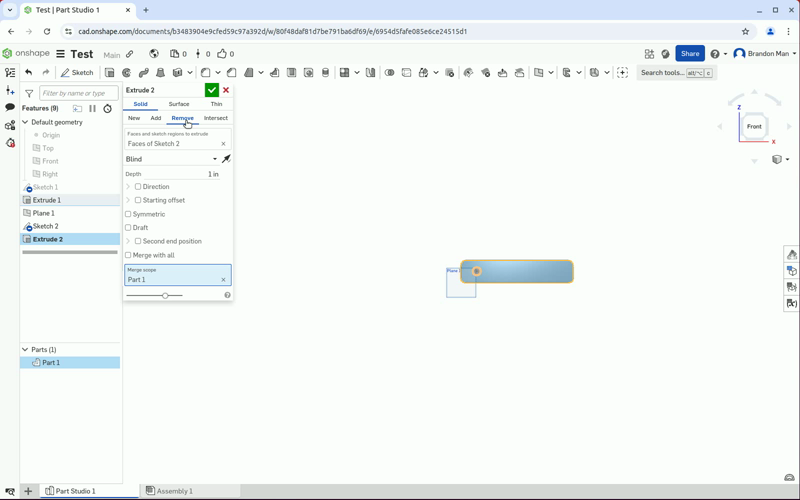
key(tab, 4)
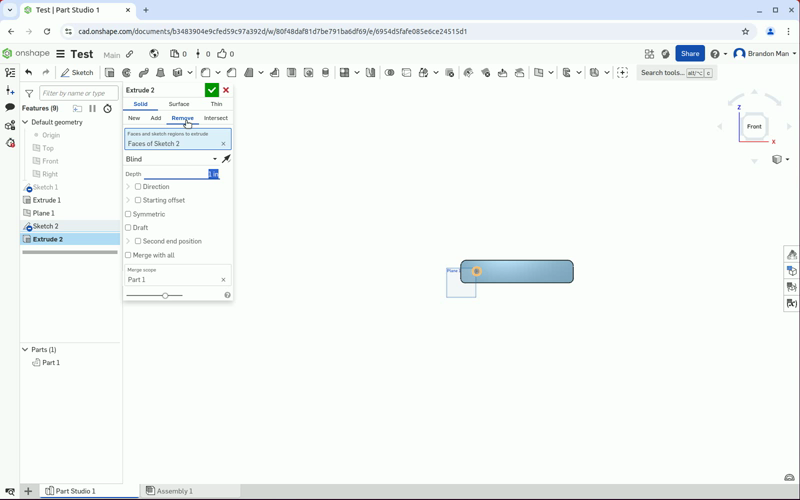
text(0.241)
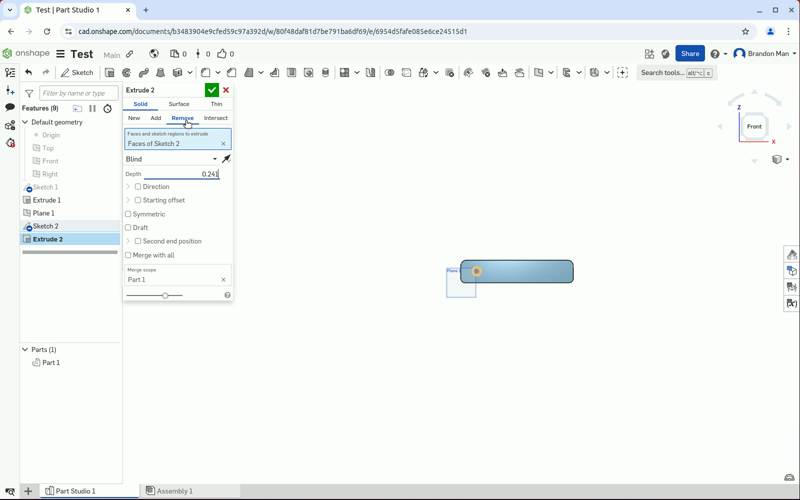
key(tab, 6)
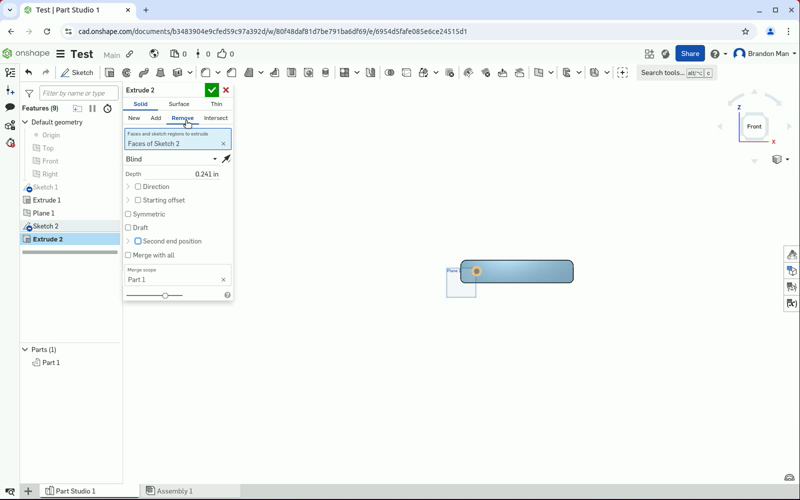
key(space)
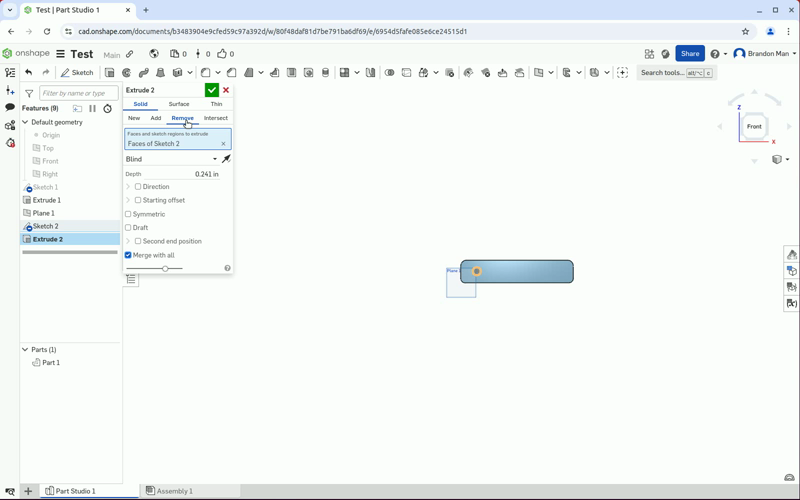
key(enter)
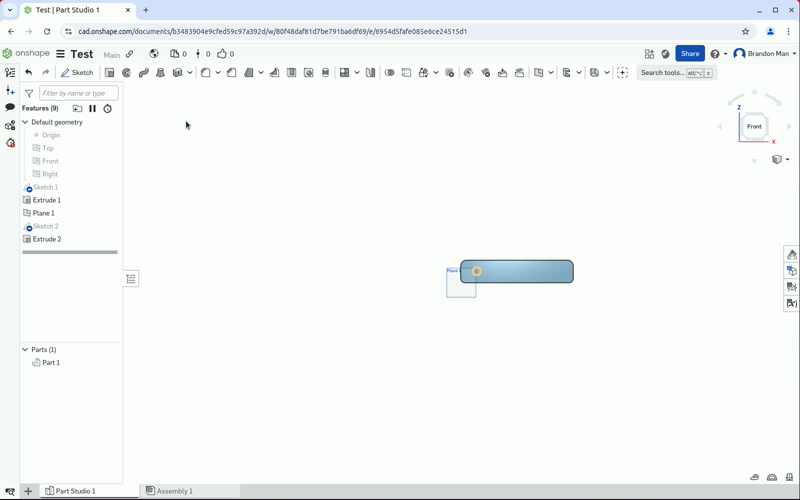
key(shift+h)
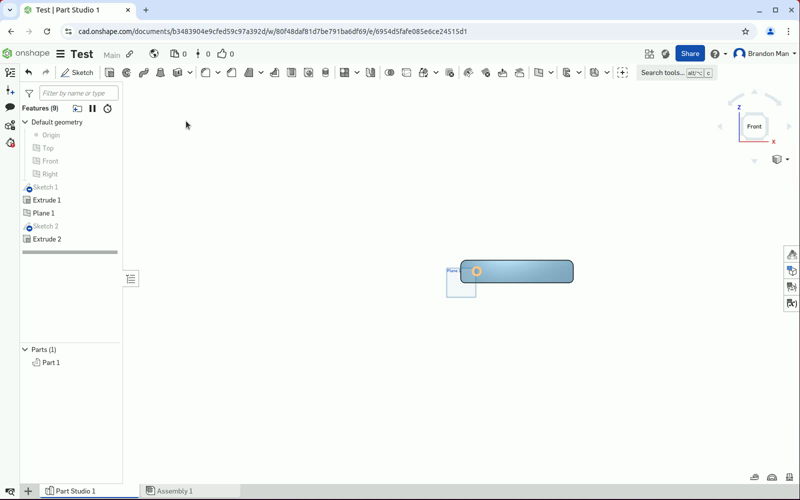
key(shift+h)
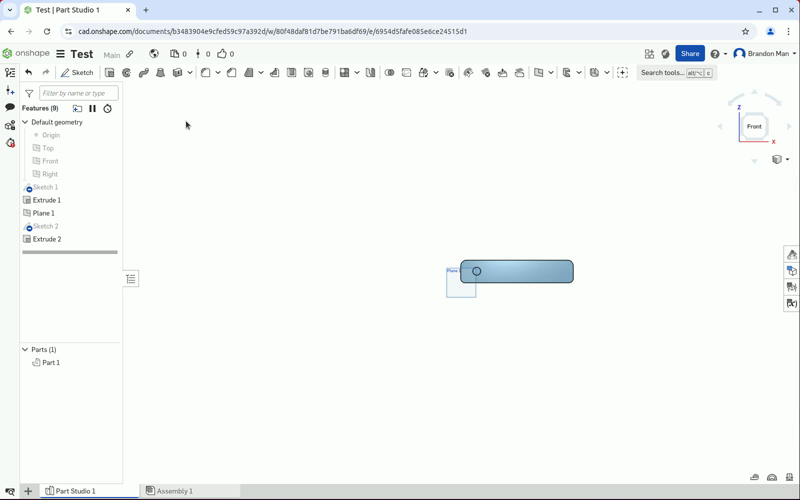
mouse_move(73, 189)
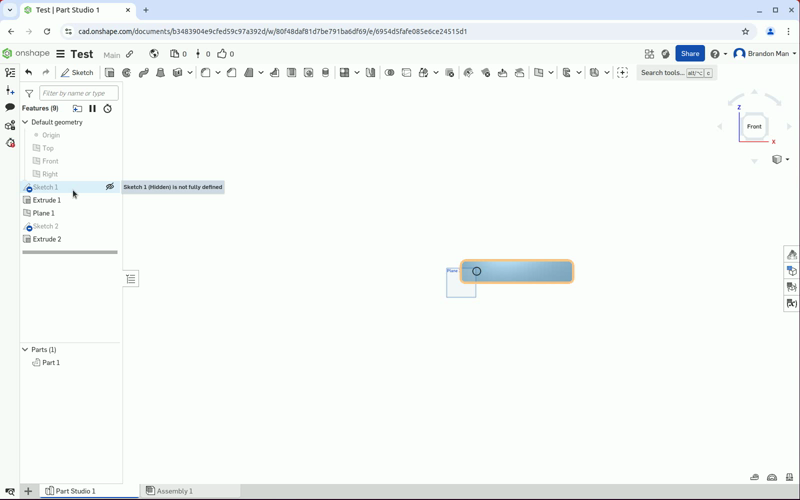
click(73, 189)
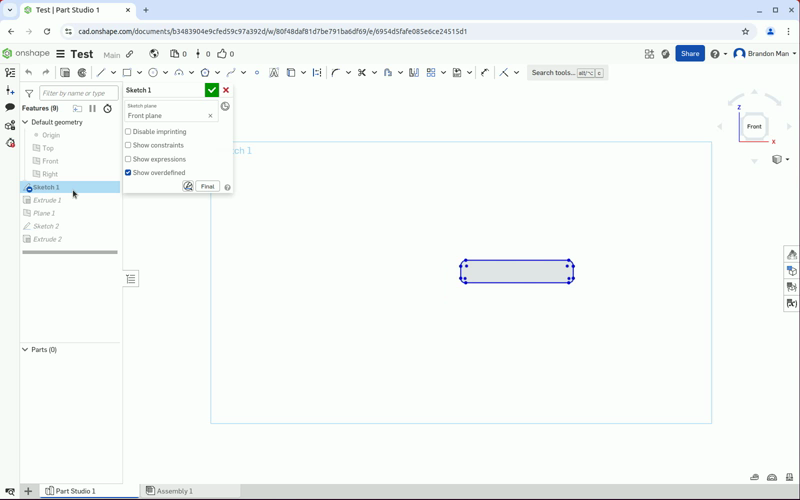
mouse_move(229, 92)
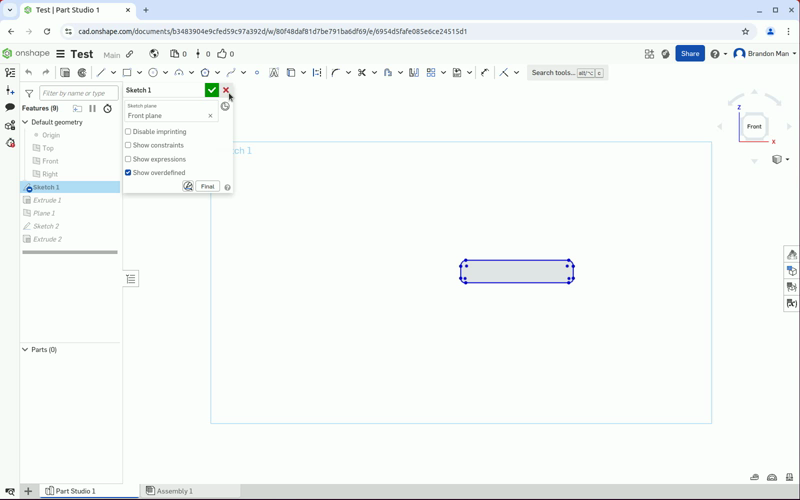
click(229, 92)
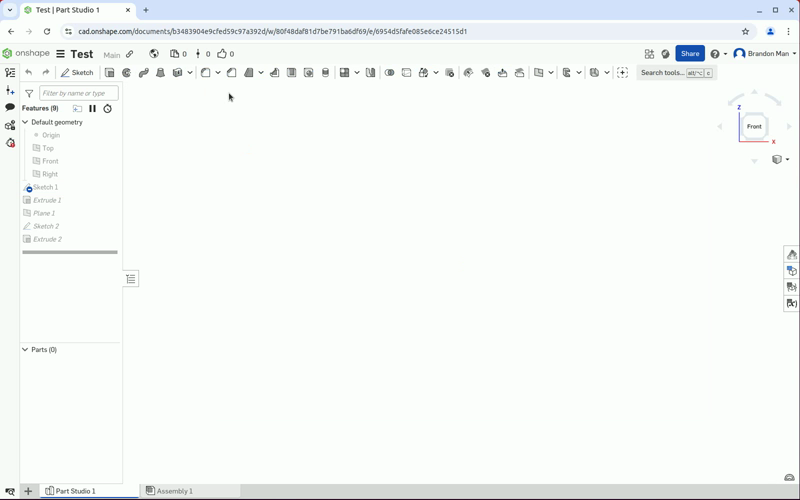
key(shift+s)
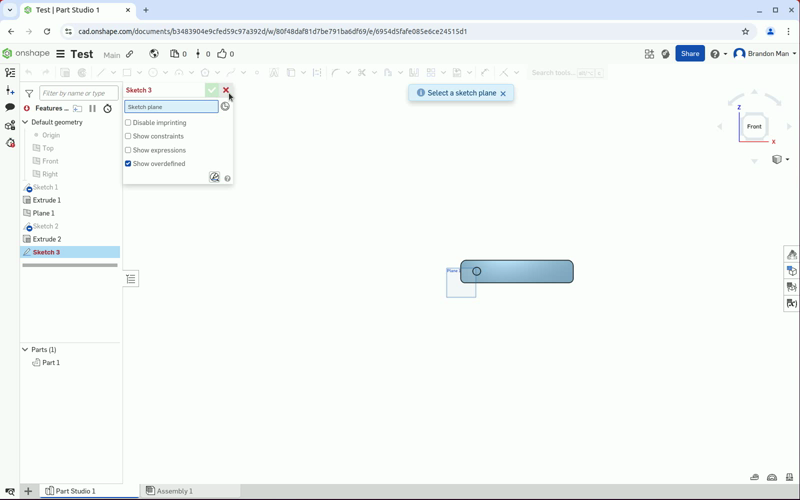
mouse_move(73, 215)
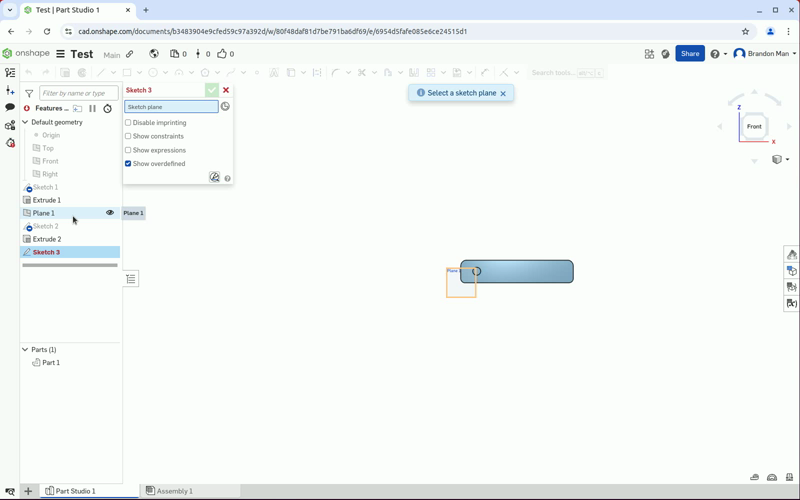
click(73, 215)
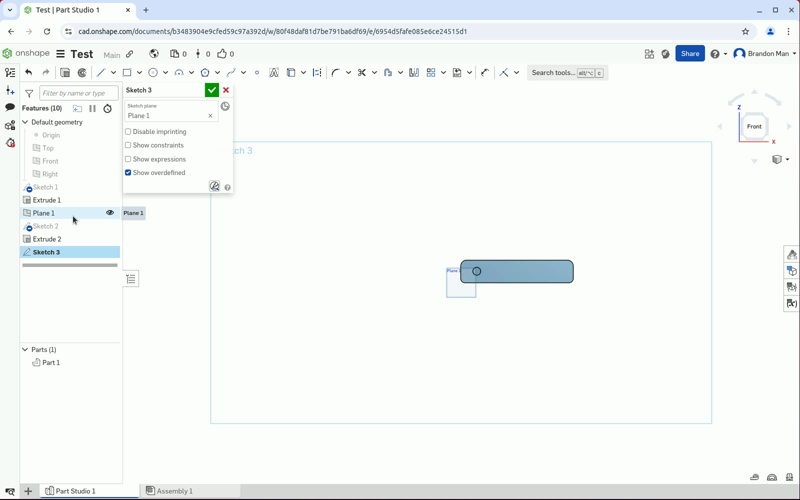
mouse_move(73, 352)
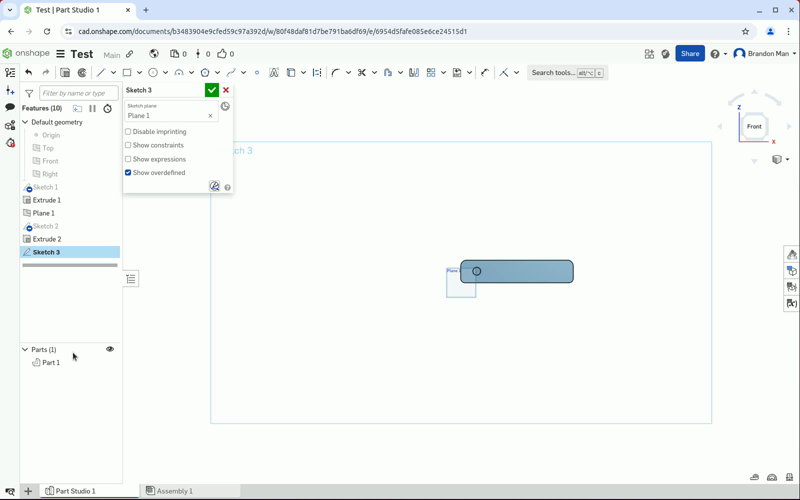
key(y)
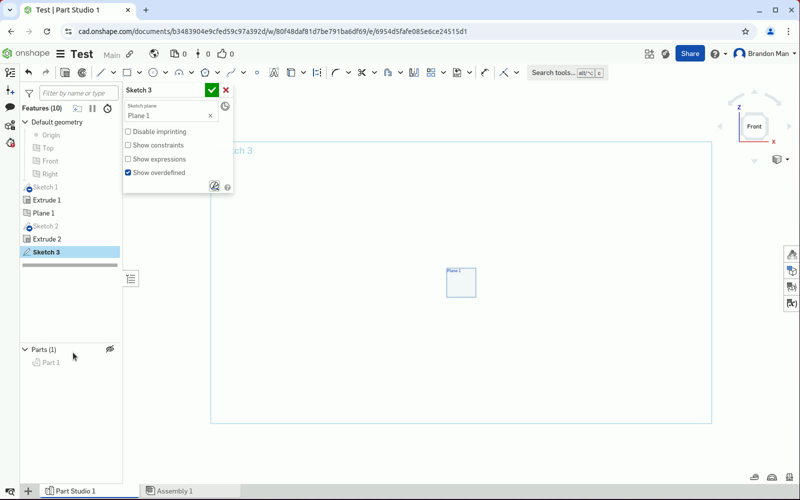
key(c)
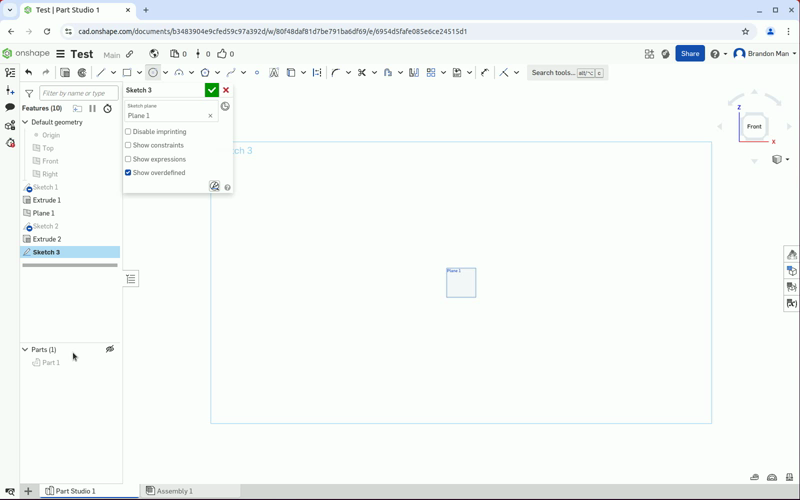
key_down(shift)
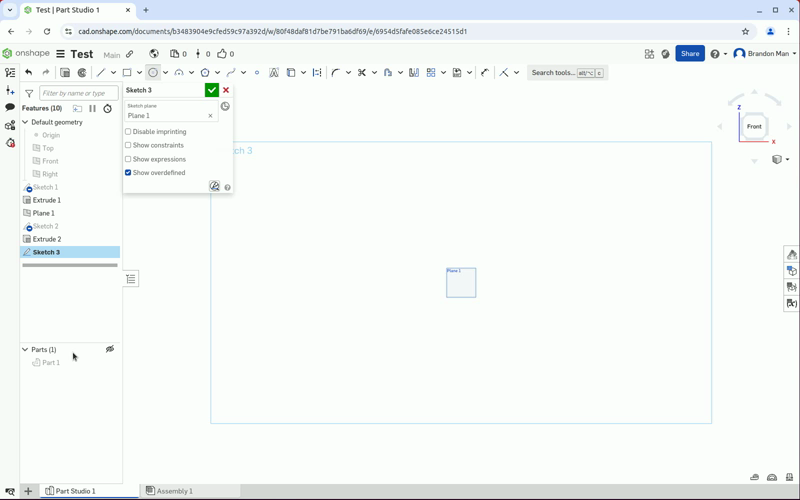
mouse_move(496, 271)
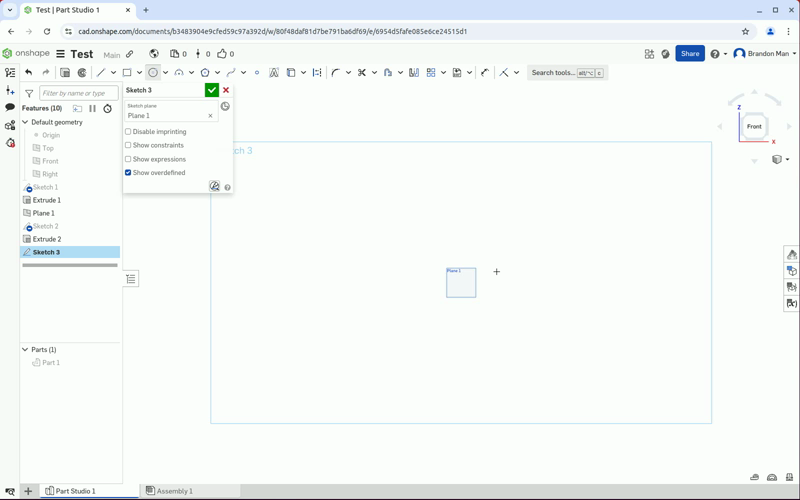
click(496, 271)
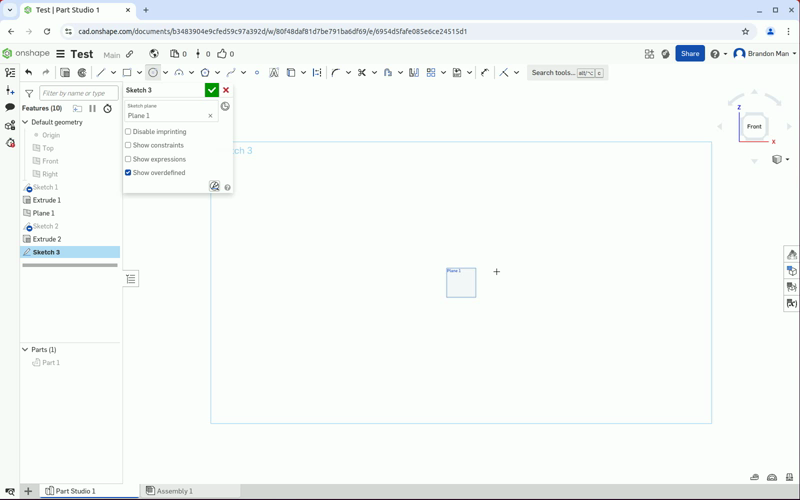
key_up(shift)
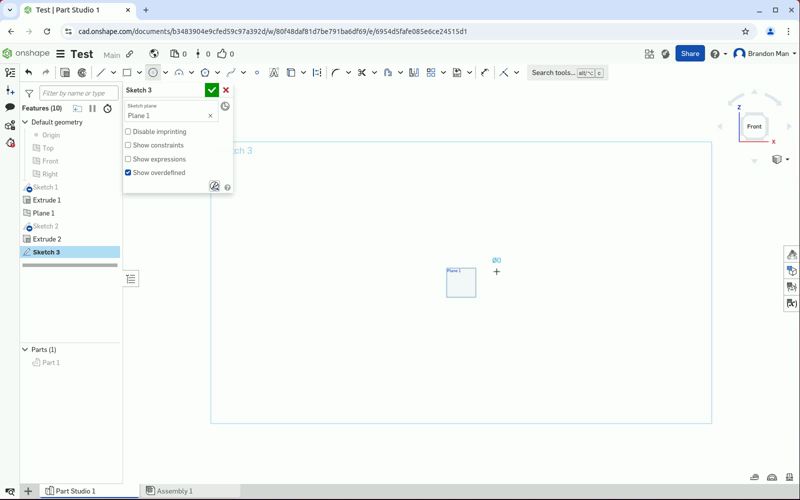
mouse_move(500, 271)
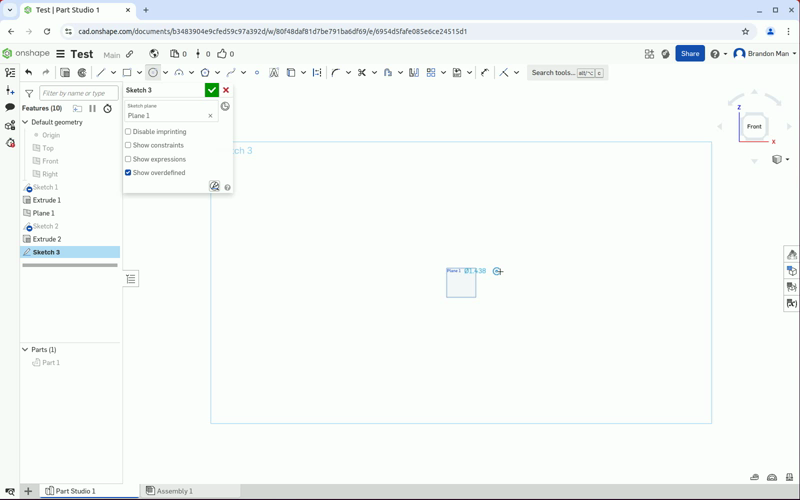
click(500, 271)
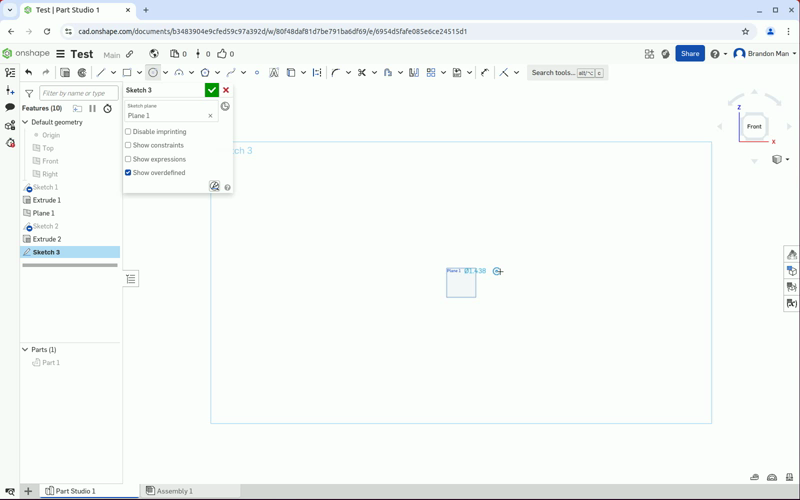
key(esc)
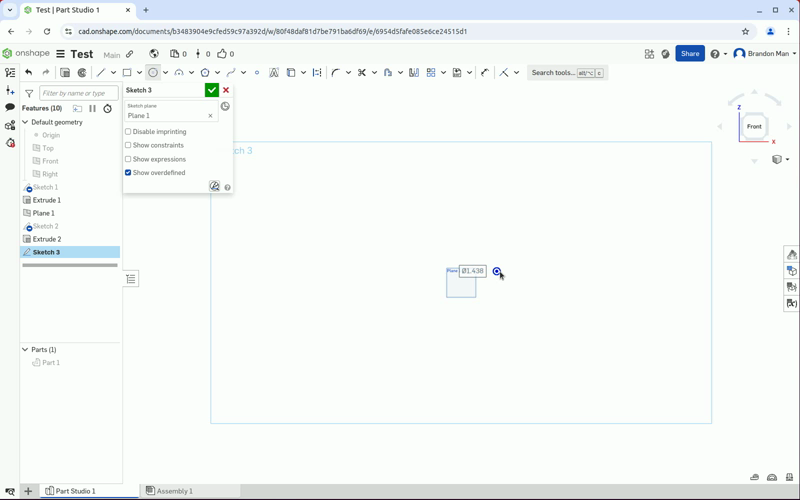
mouse_move(493, 268)
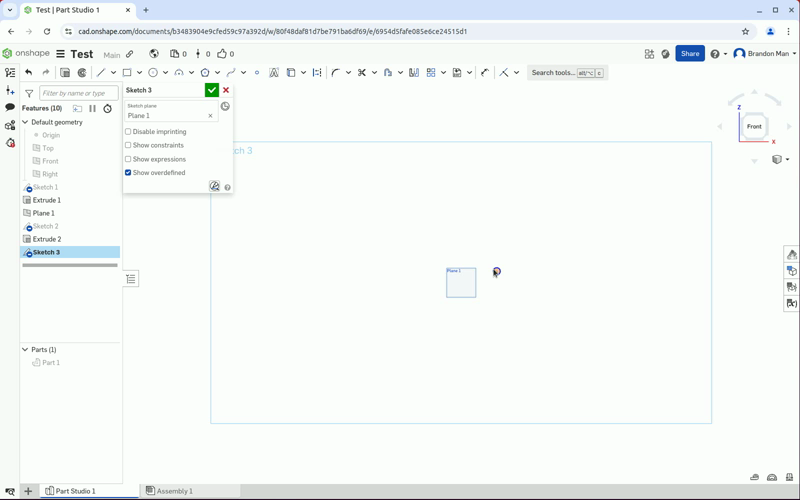
scroll(6)
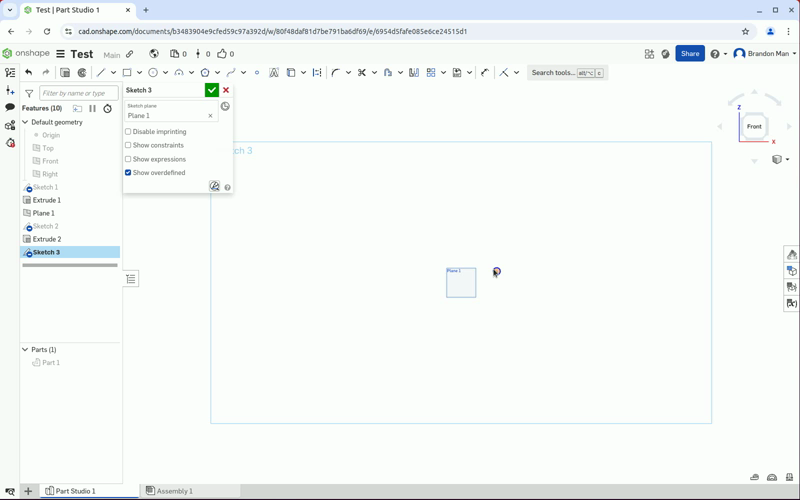
scroll(6)
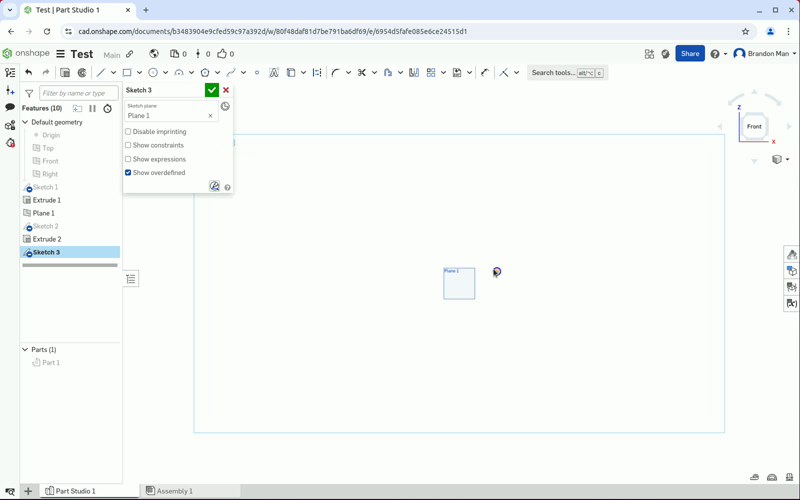
scroll(6)
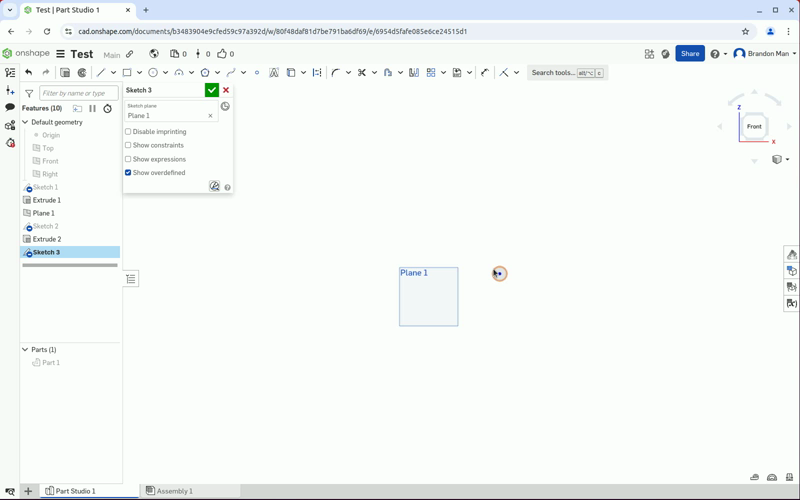
scroll(6)
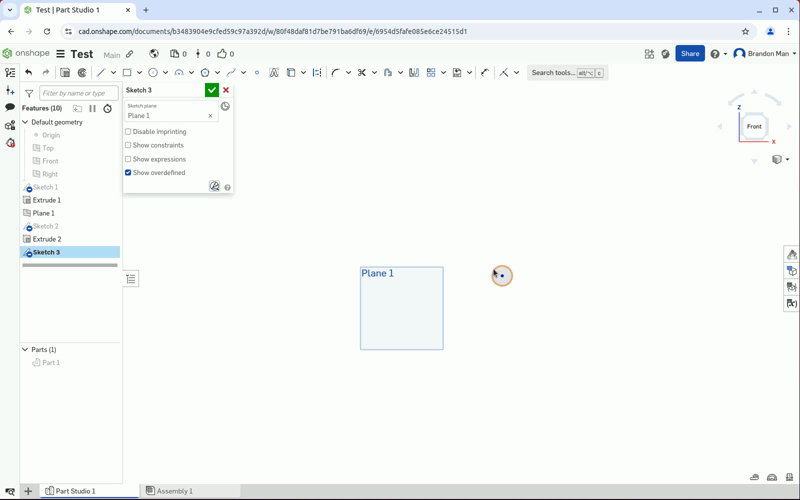
scroll(6)
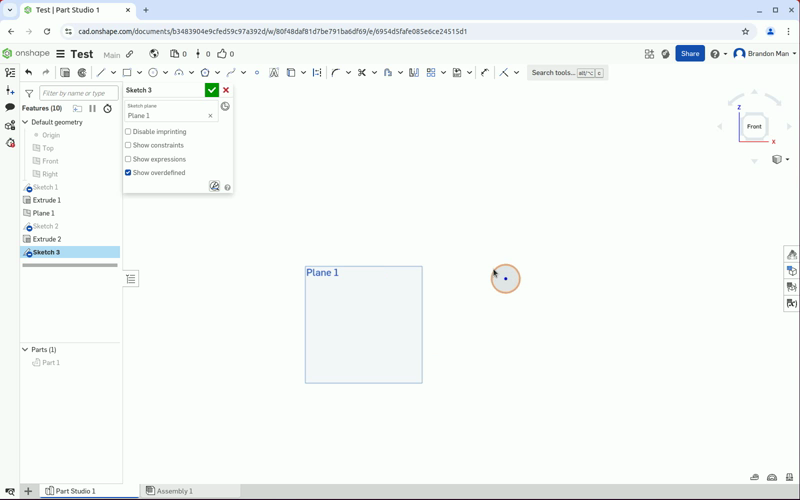
scroll(6)
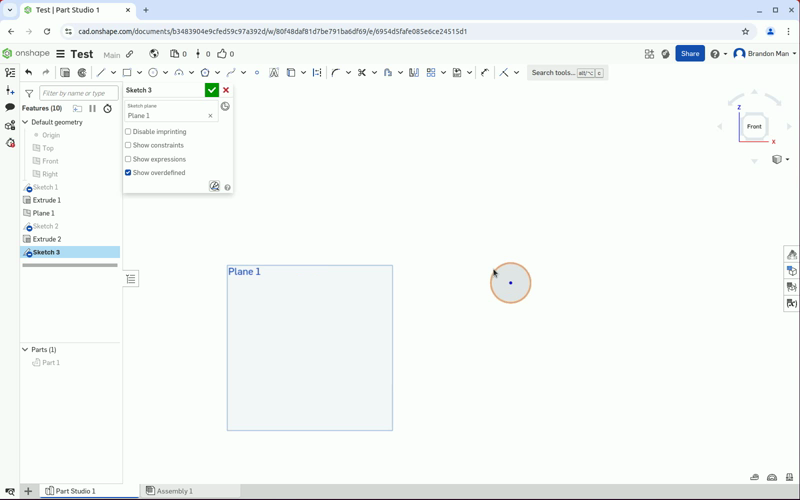
scroll(6)
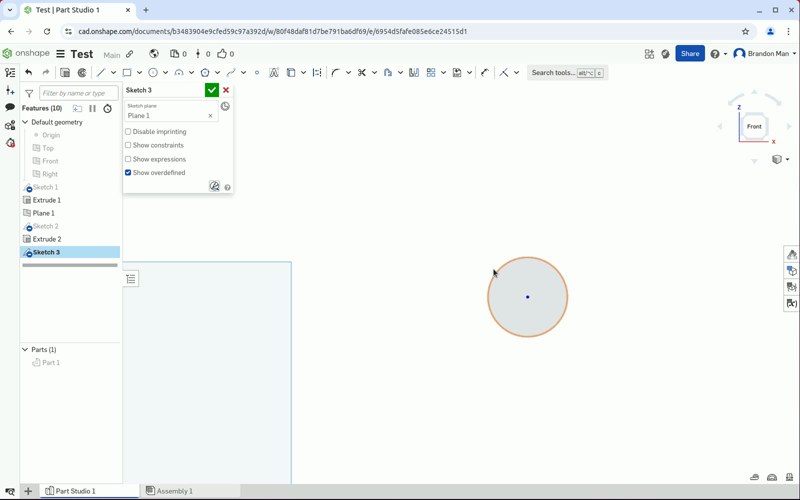
click(493, 268)
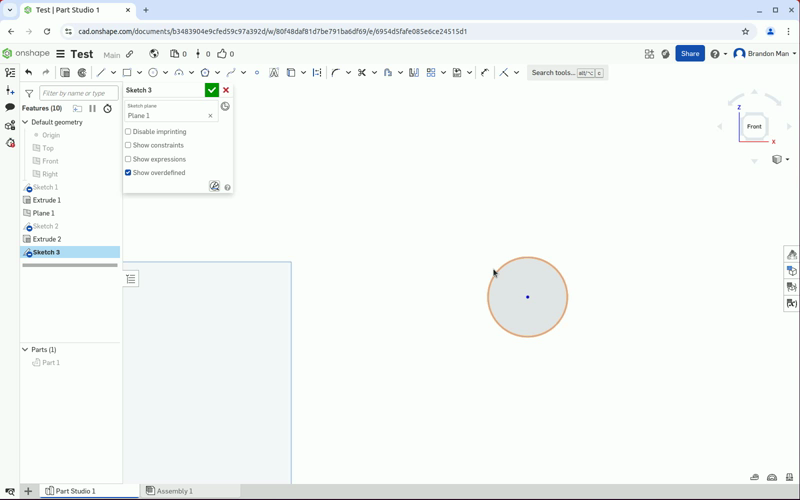
scroll(-6)
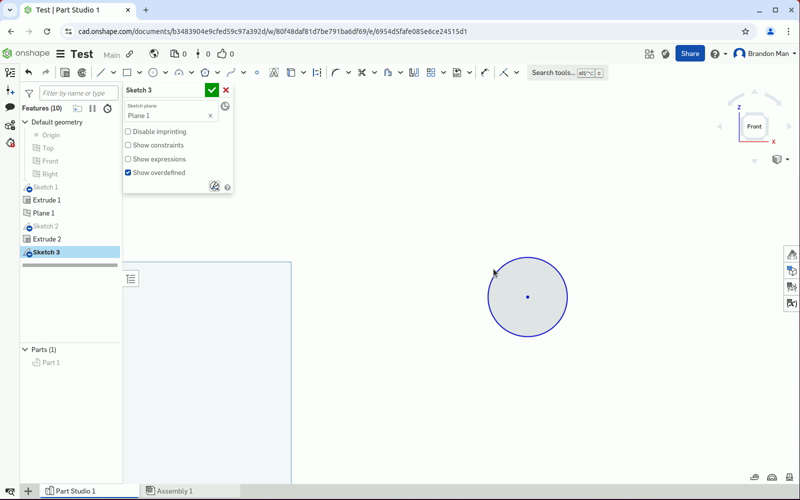
scroll(-6)
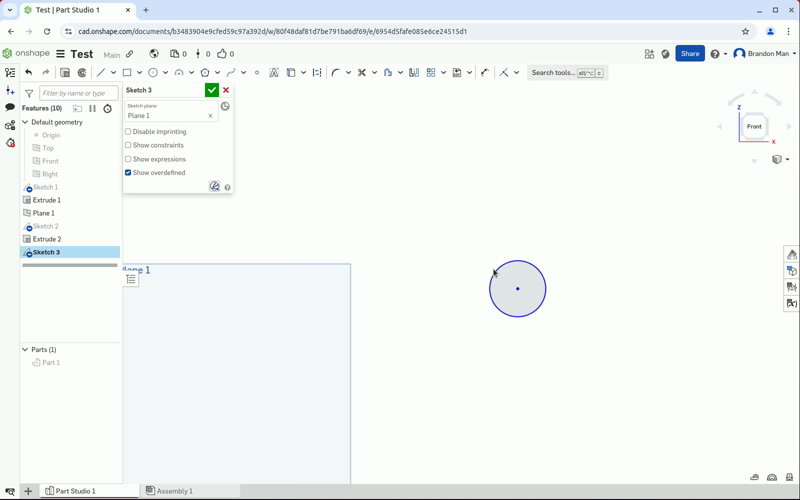
scroll(-6)
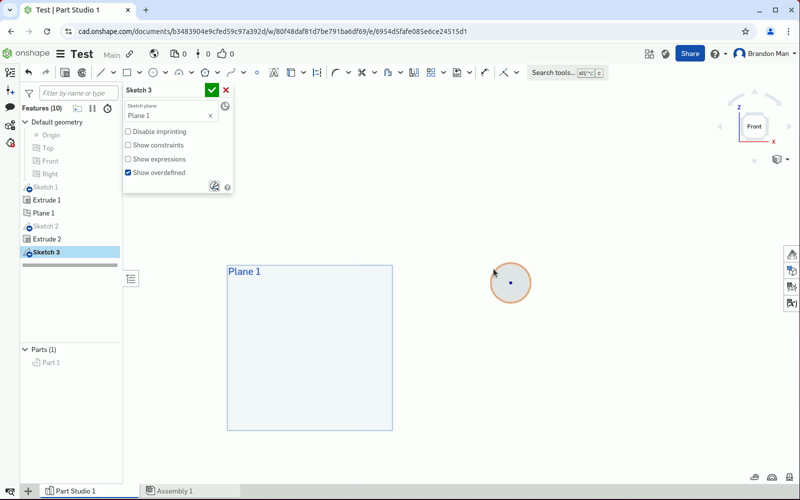
scroll(-6)
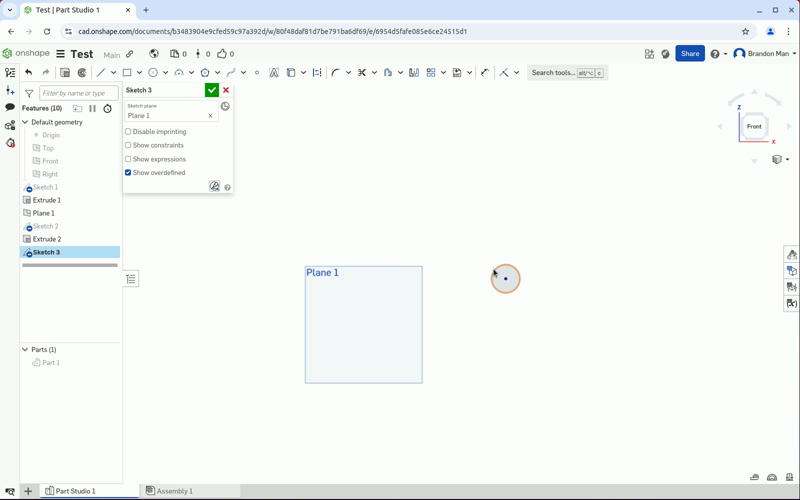
scroll(-6)
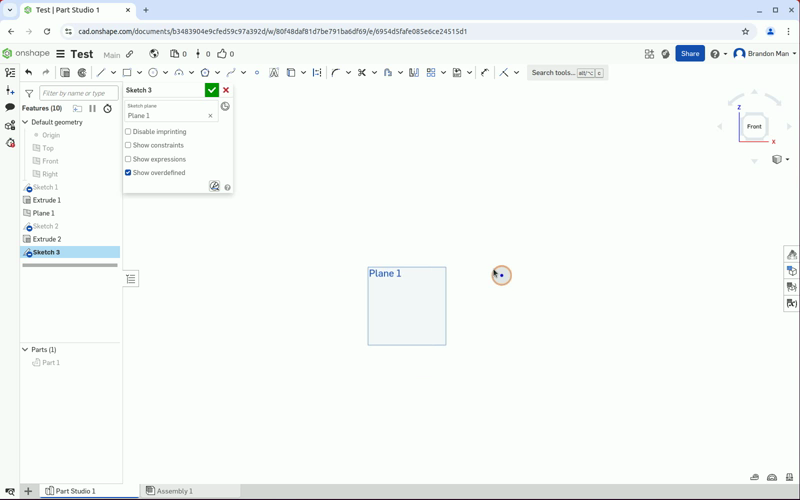
scroll(-6)
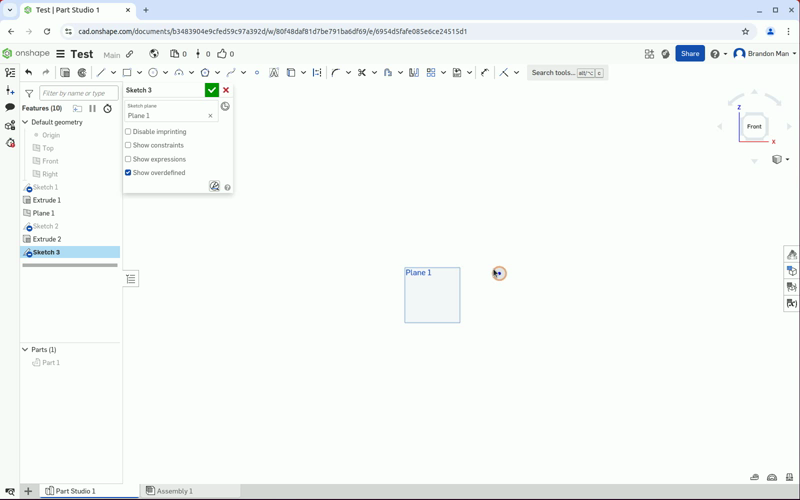
scroll(-6)
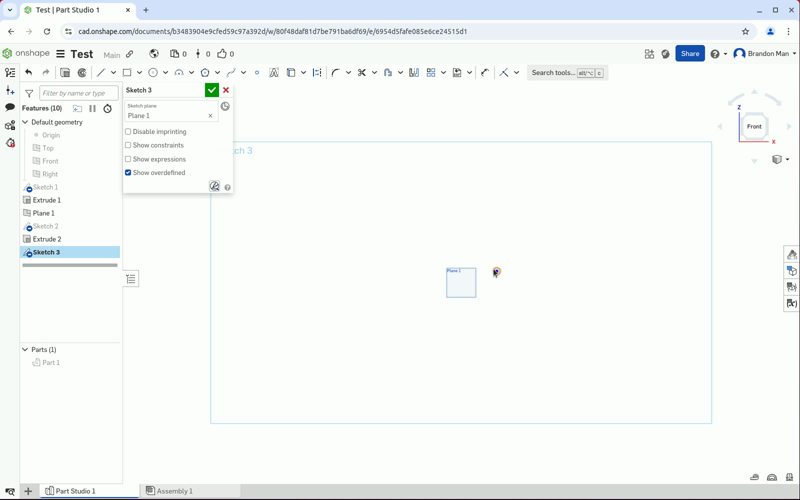
mouse_move(73, 352)
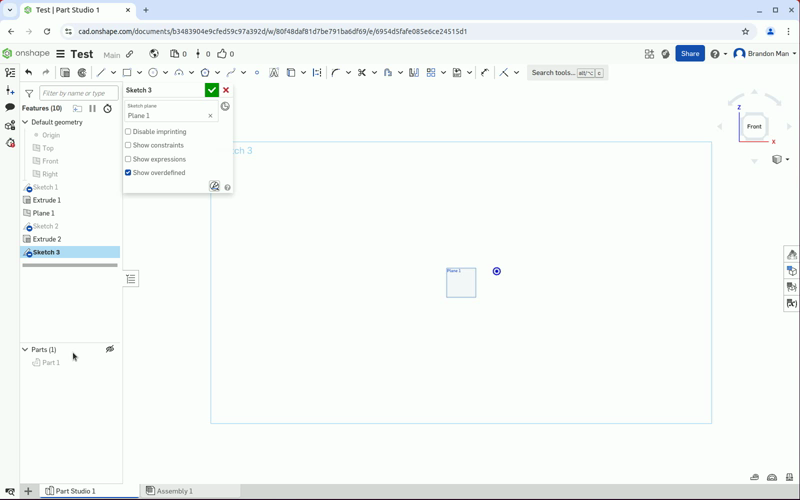
key(shift+y)
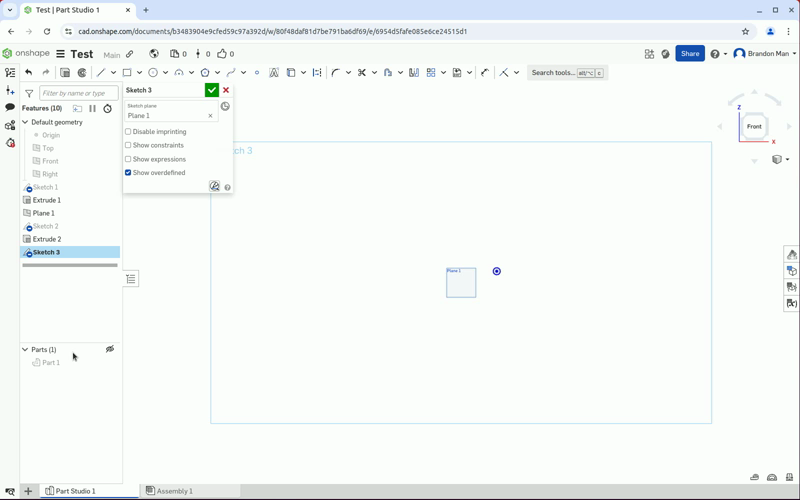
key(shift+e)
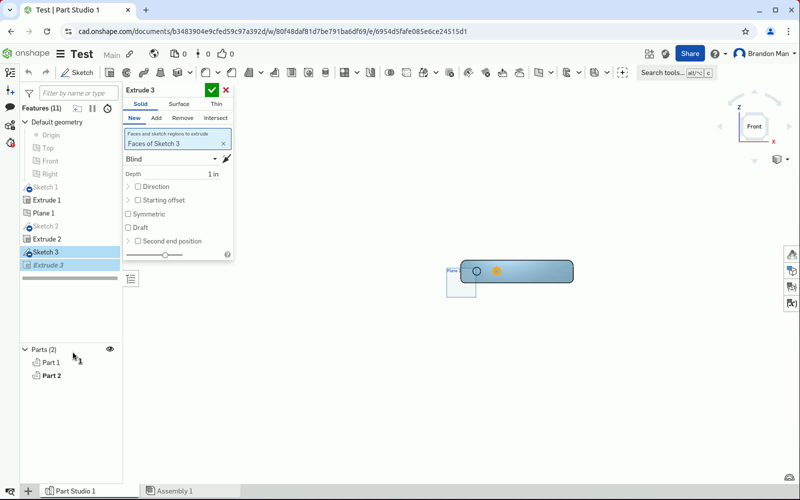
mouse_move(143, 106)
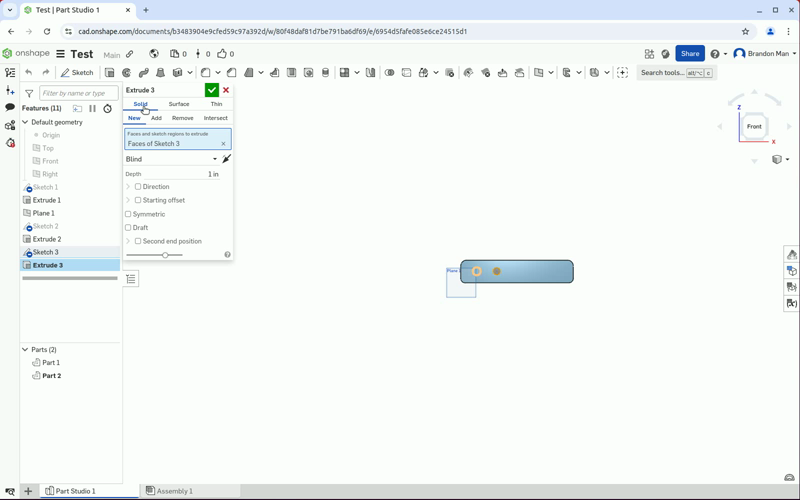
click(143, 106)
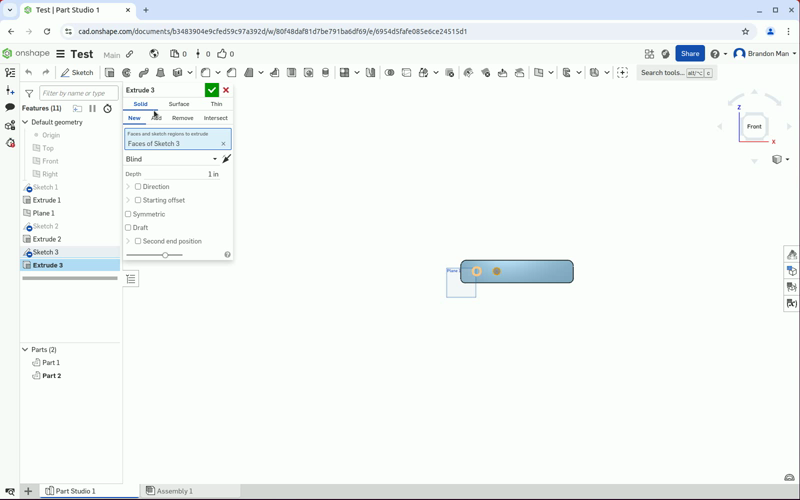
mouse_move(186, 120)
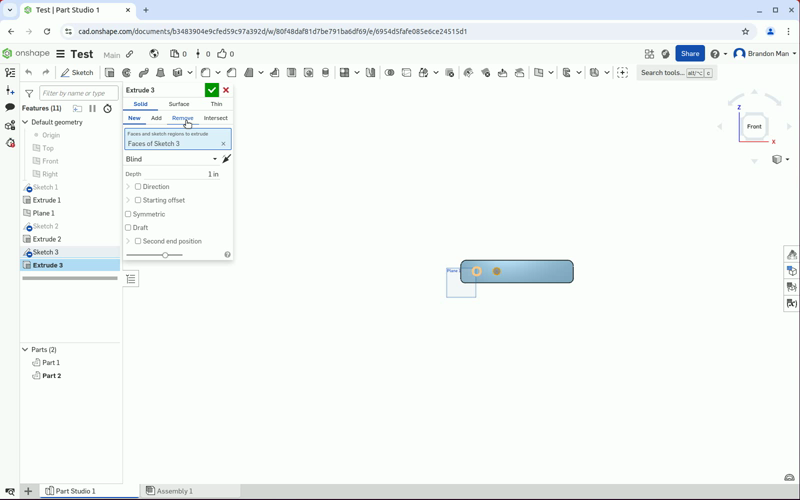
click(186, 120)
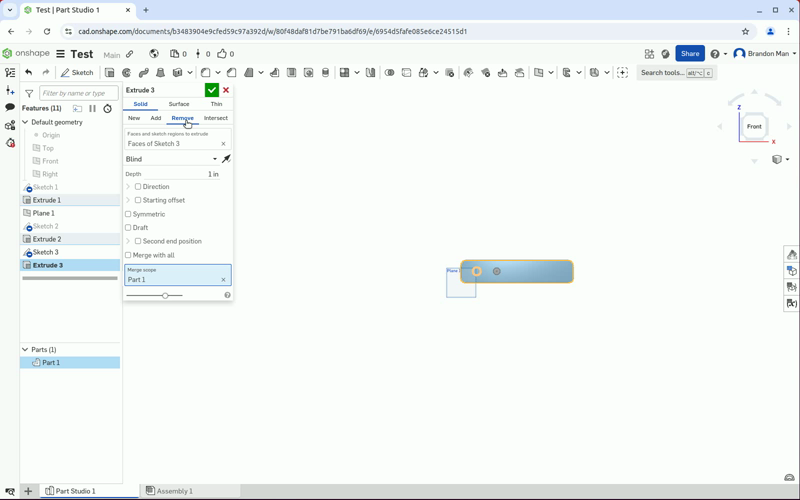
key(tab, 4)
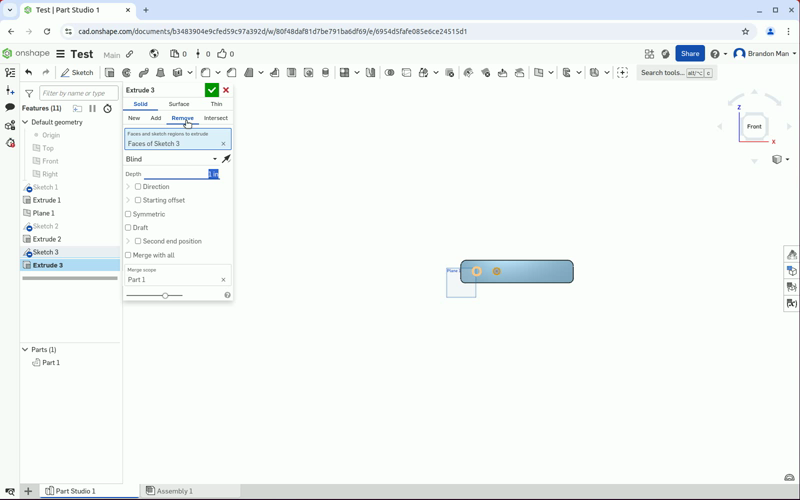
text(0.241)
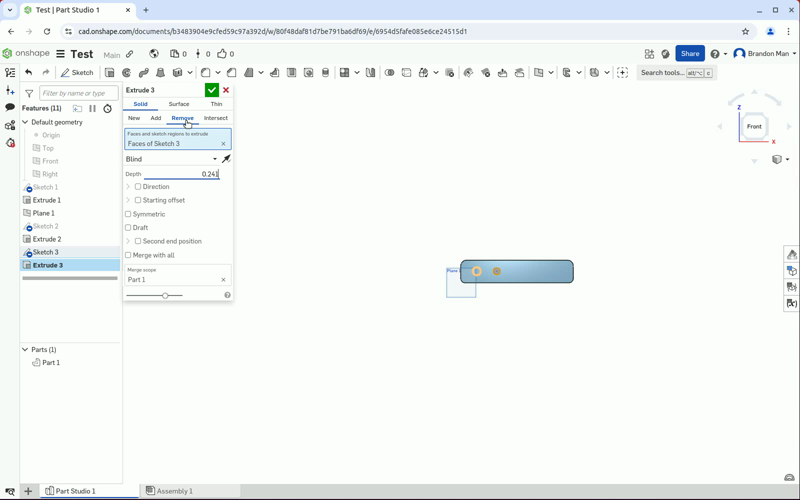
key(tab, 6)
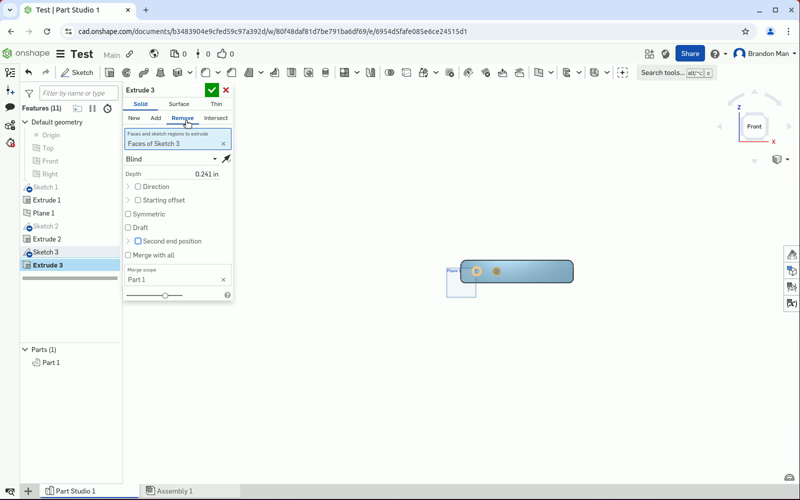
key(space)
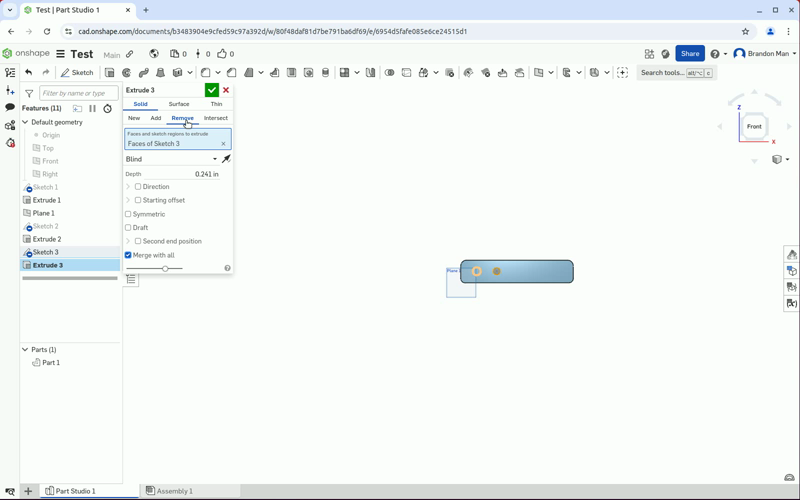
key(enter)
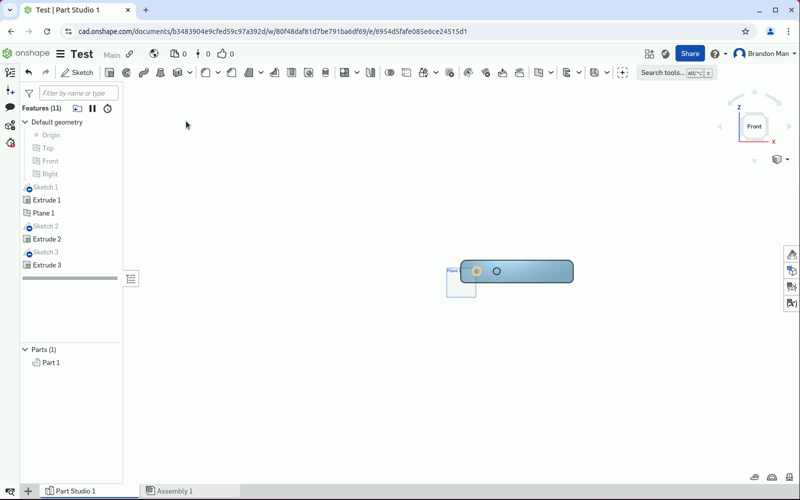
key(shift+h)
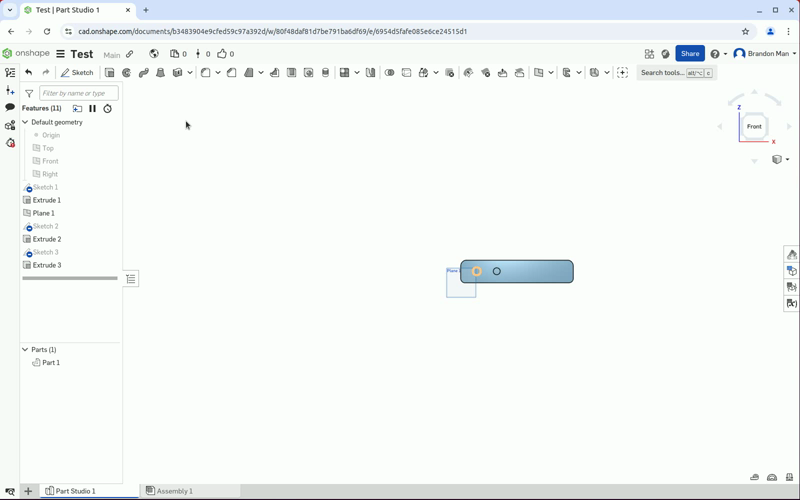
key(shift+h)
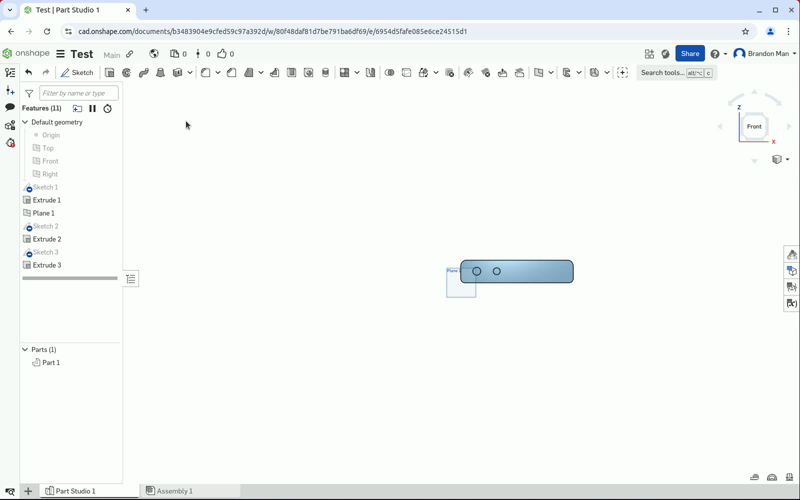
mouse_move(73, 189)
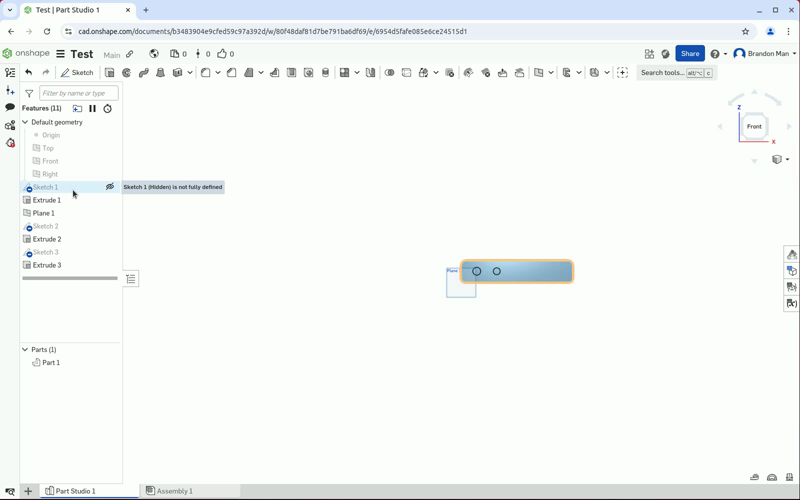
click(73, 189)
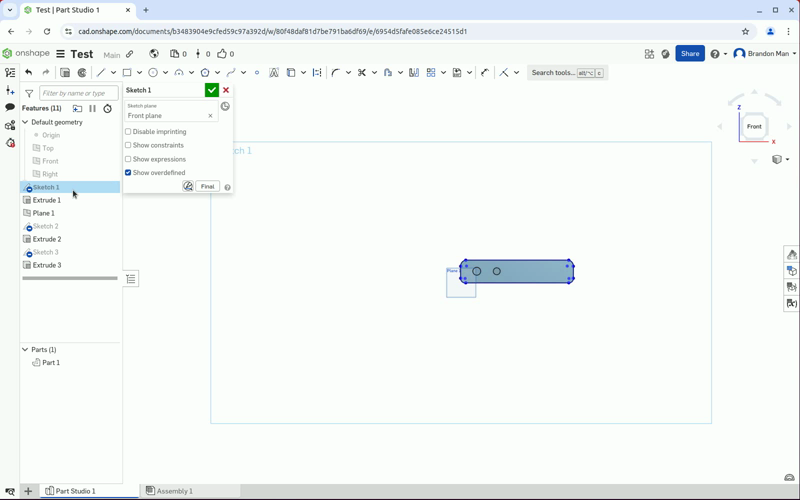
mouse_move(229, 92)
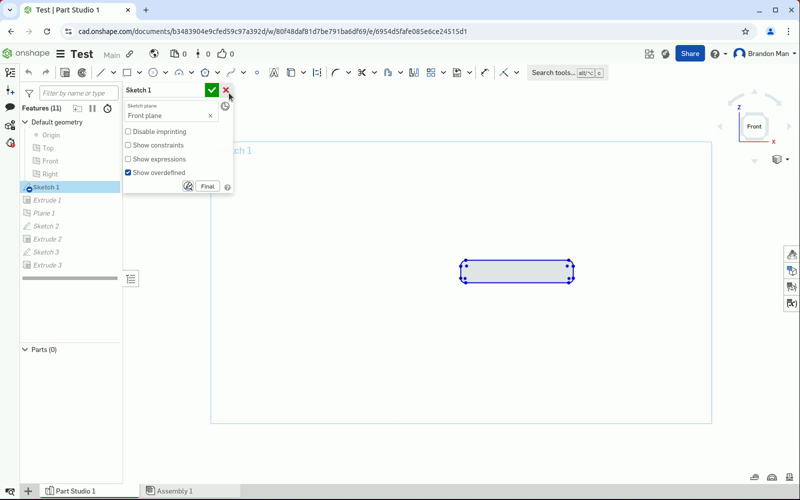
click(229, 92)
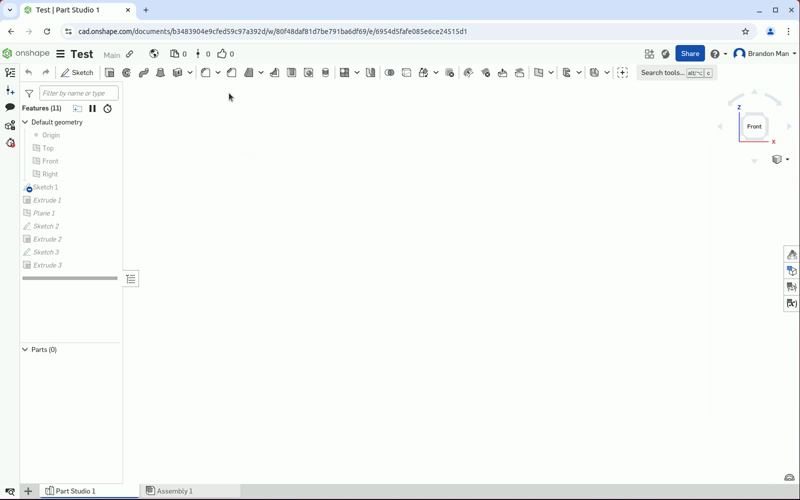
key(shift+s)
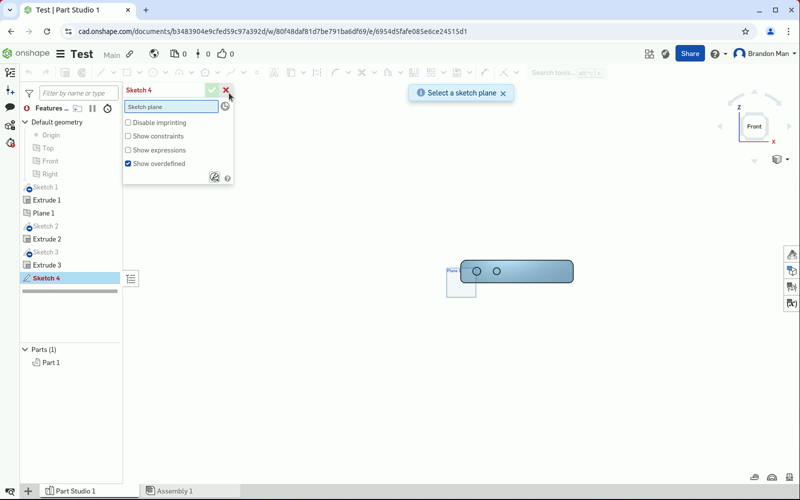
mouse_move(73, 215)
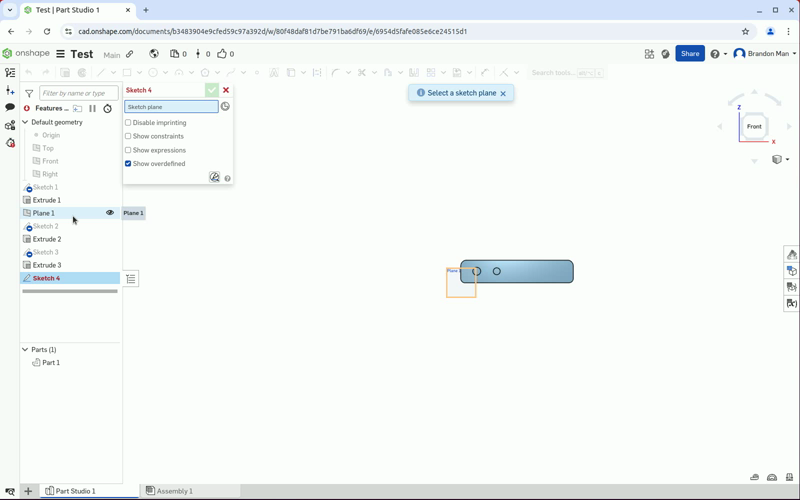
click(73, 215)
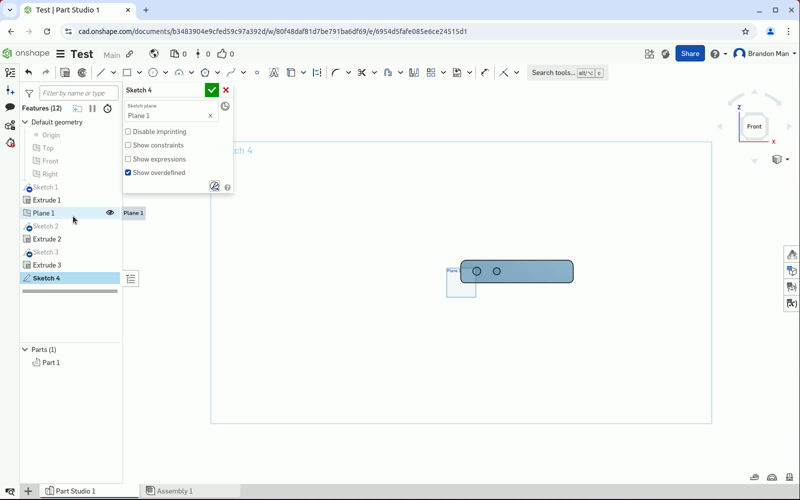
mouse_move(73, 352)
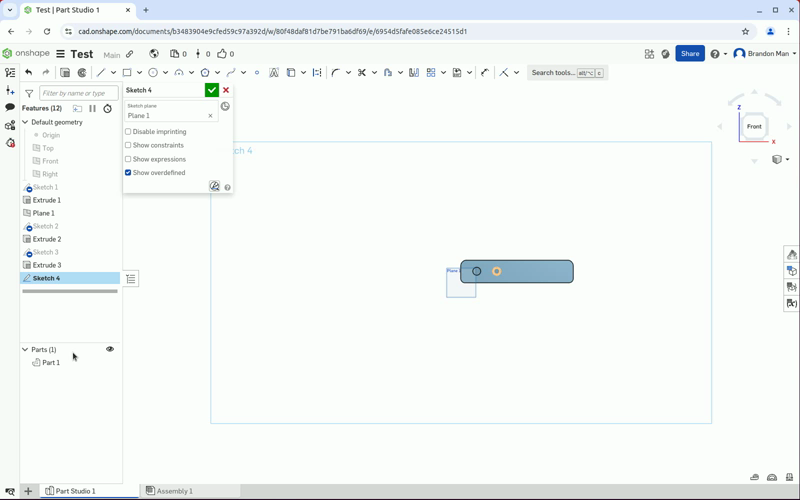
key(y)
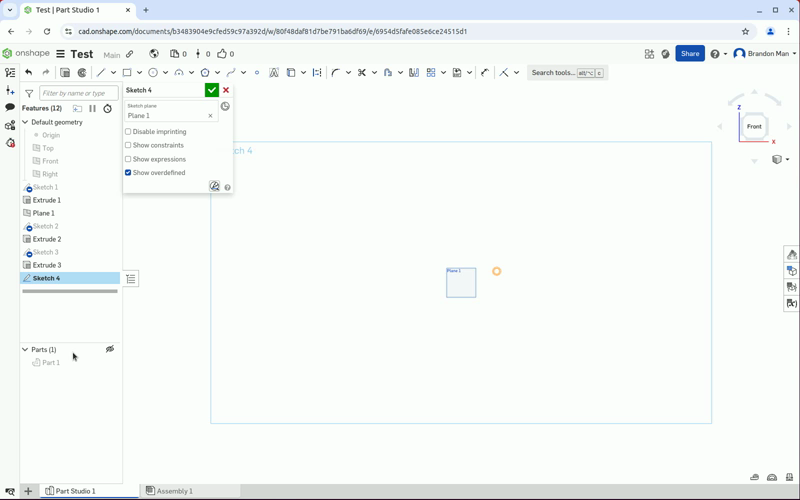
key(c)
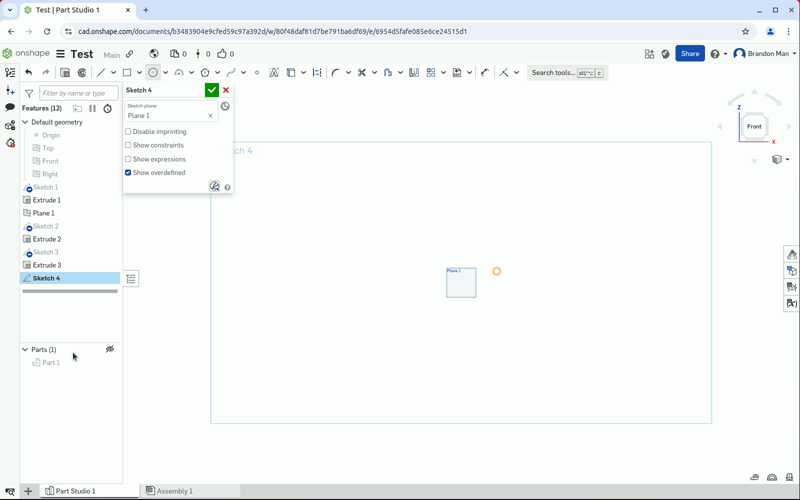
key_down(shift)
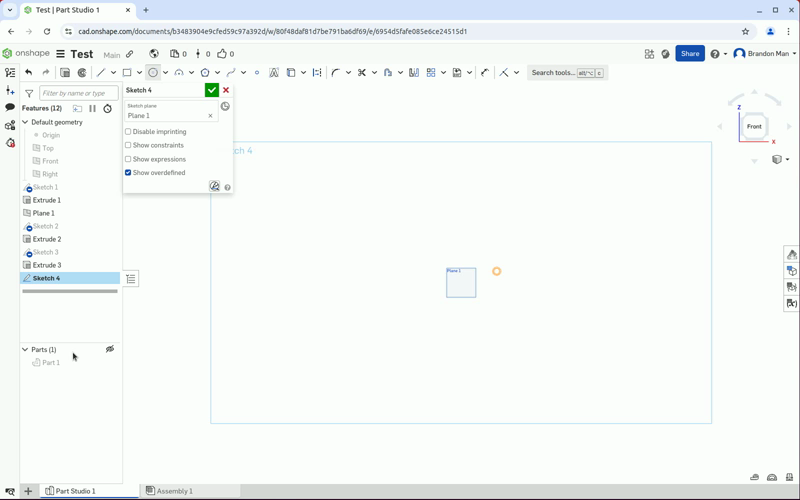
mouse_move(517, 271)
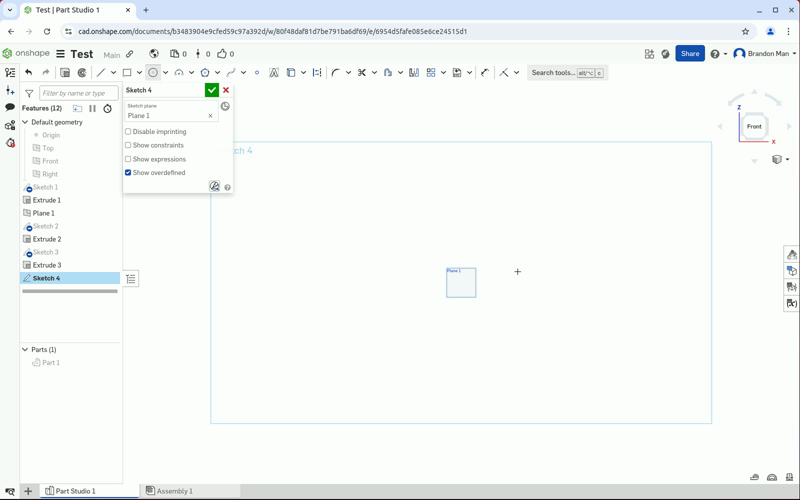
click(517, 271)
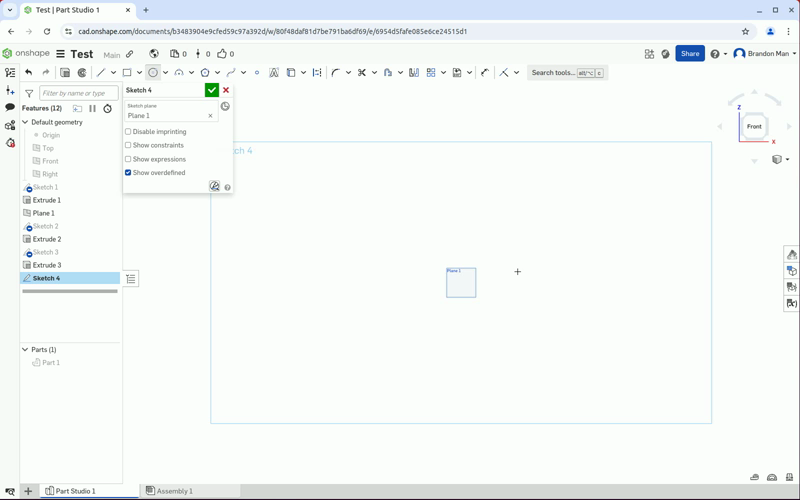
key_up(shift)
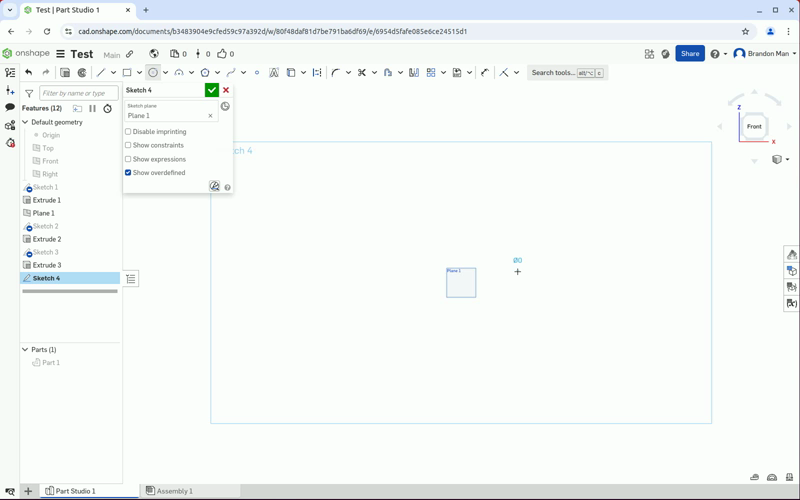
mouse_move(522, 271)
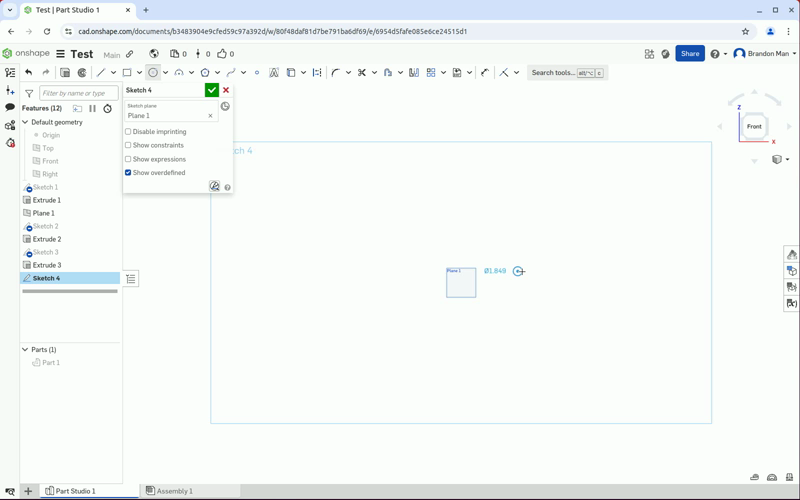
click(522, 271)
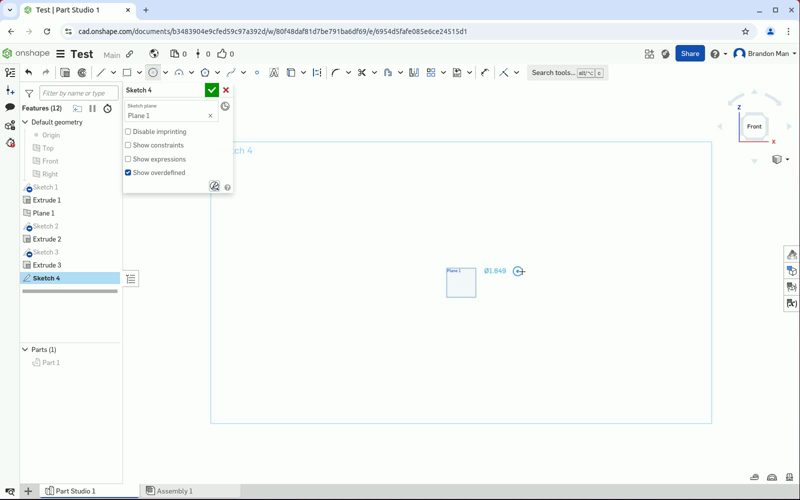
key(esc)
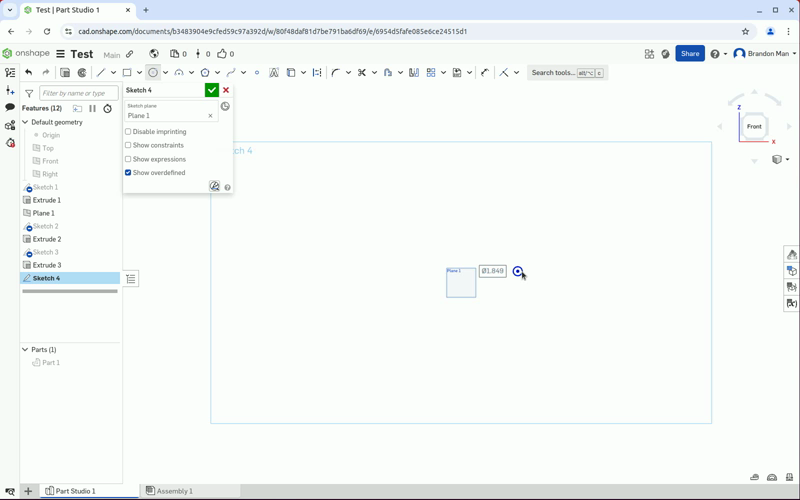
mouse_move(514, 271)
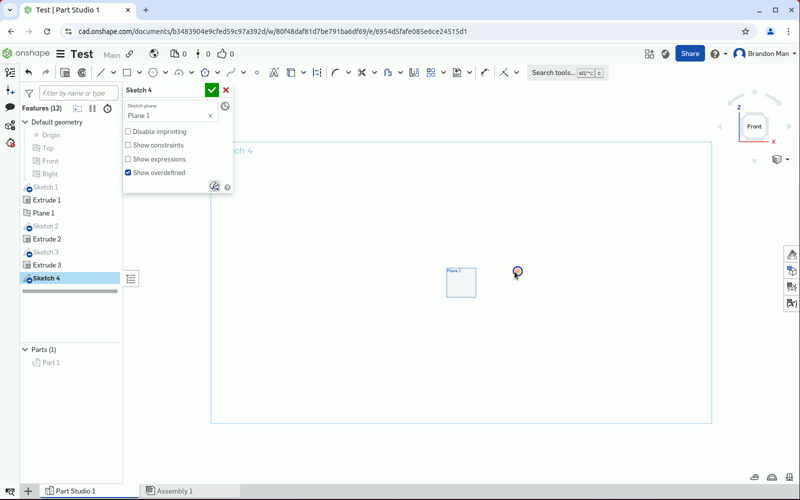
scroll(6)
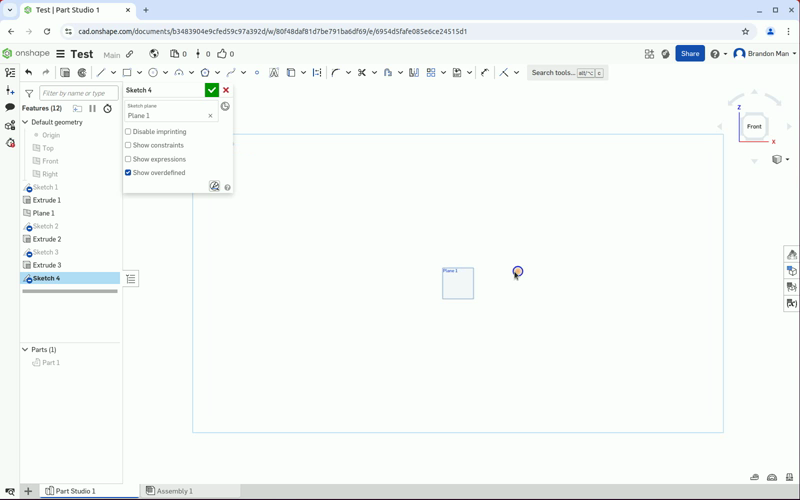
scroll(6)
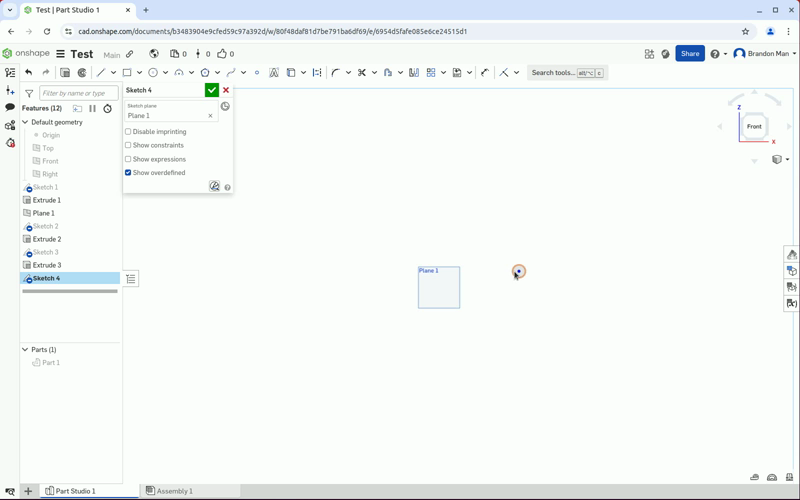
scroll(6)
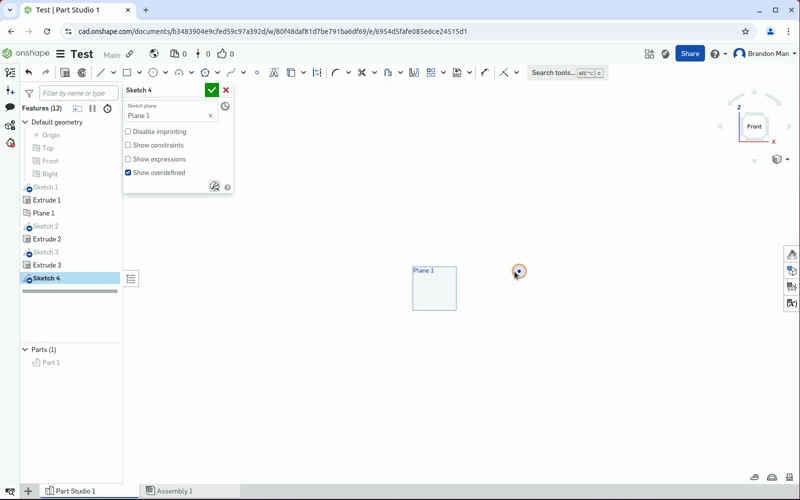
scroll(6)
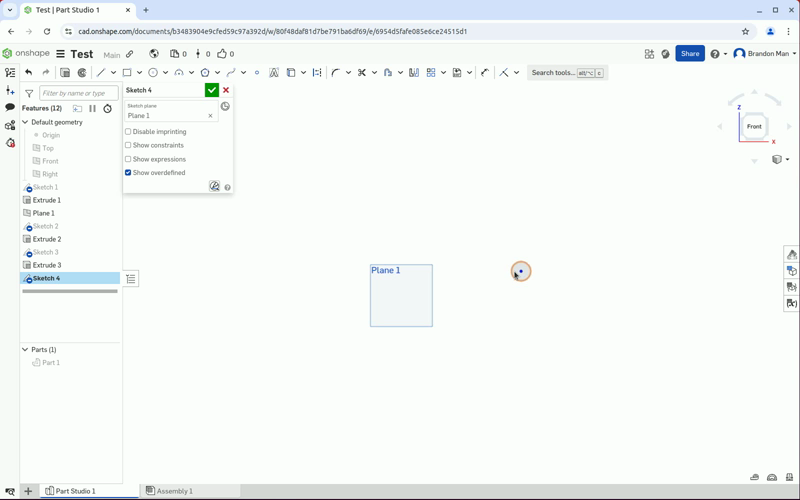
scroll(6)
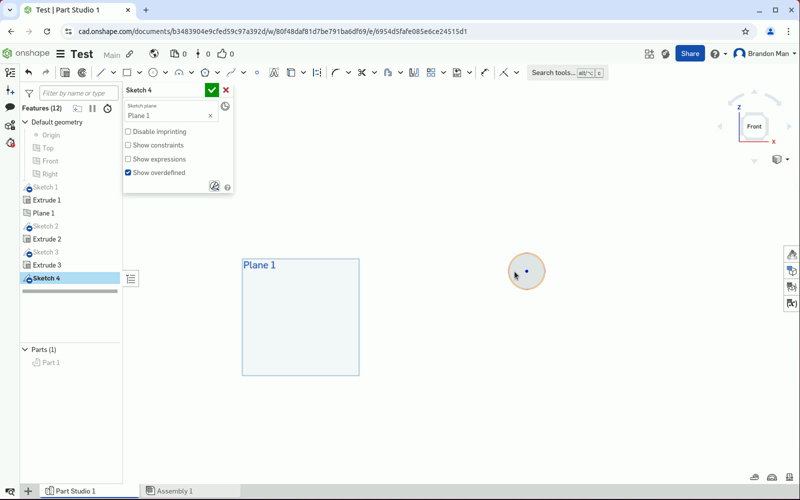
scroll(6)
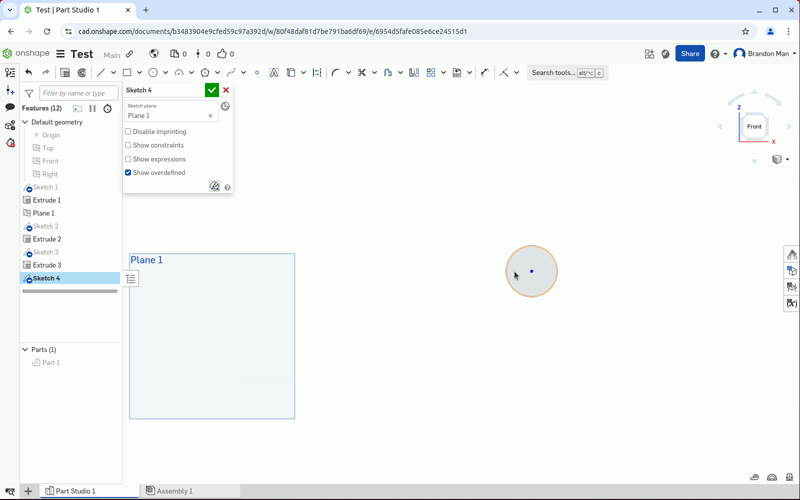
scroll(6)
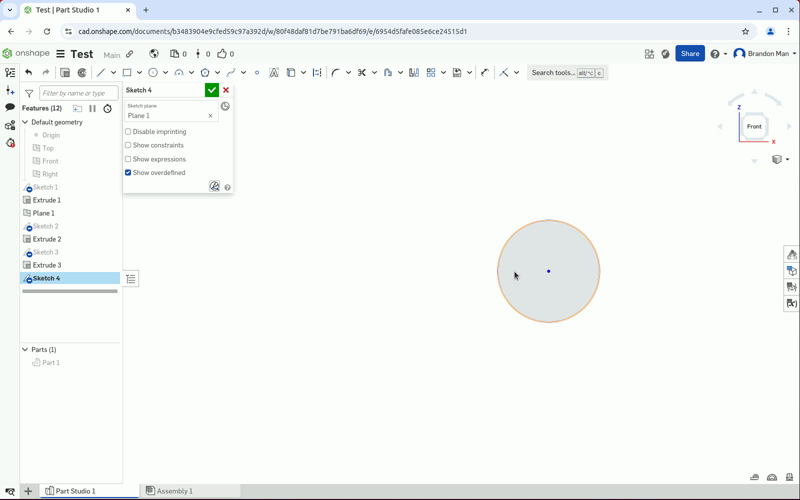
click(514, 271)
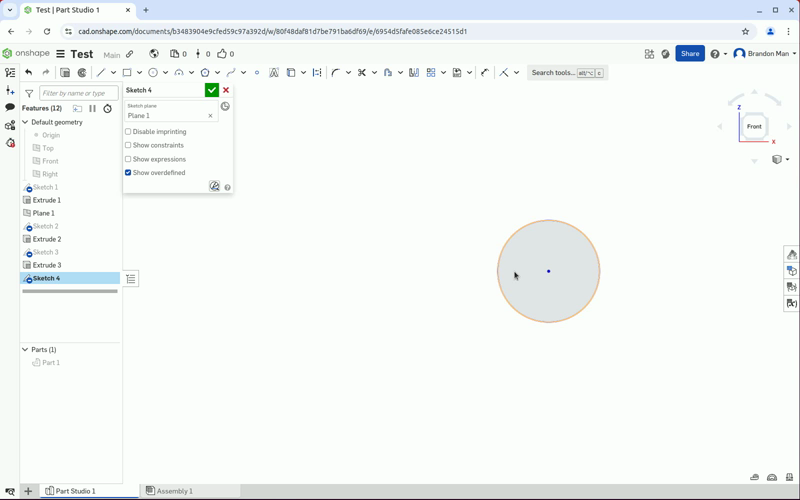
scroll(-6)
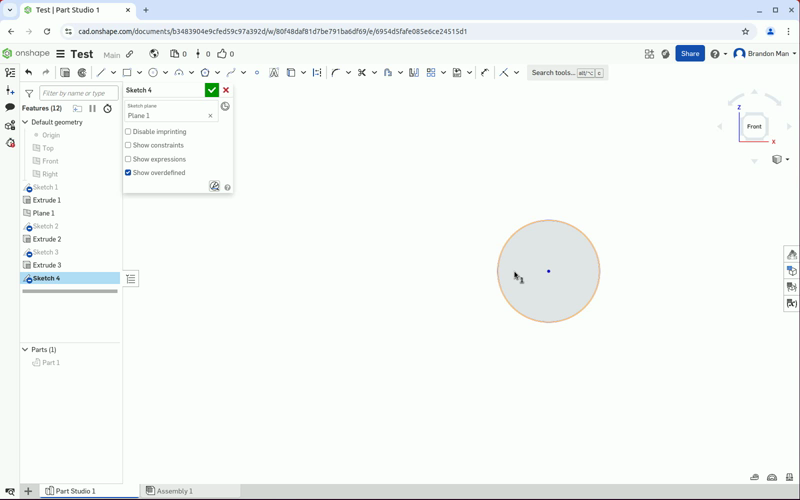
scroll(-6)
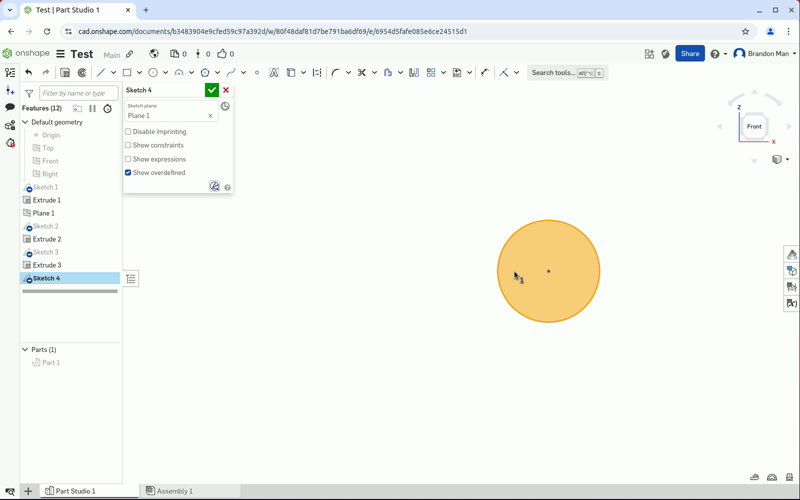
scroll(-6)
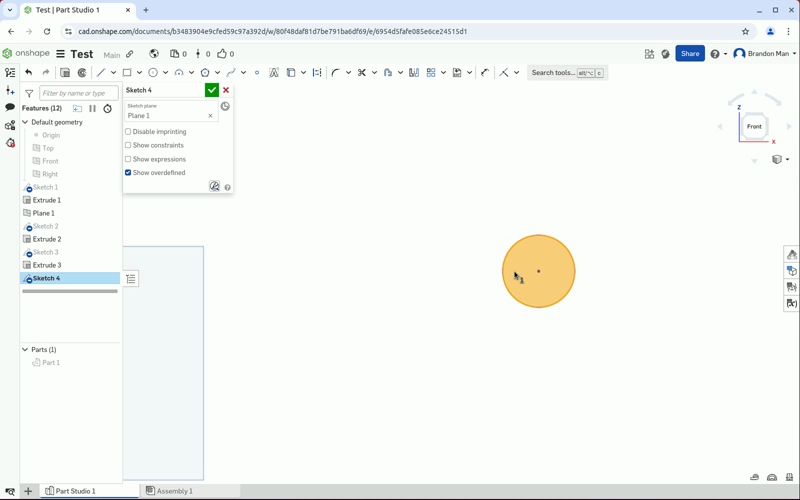
scroll(-6)
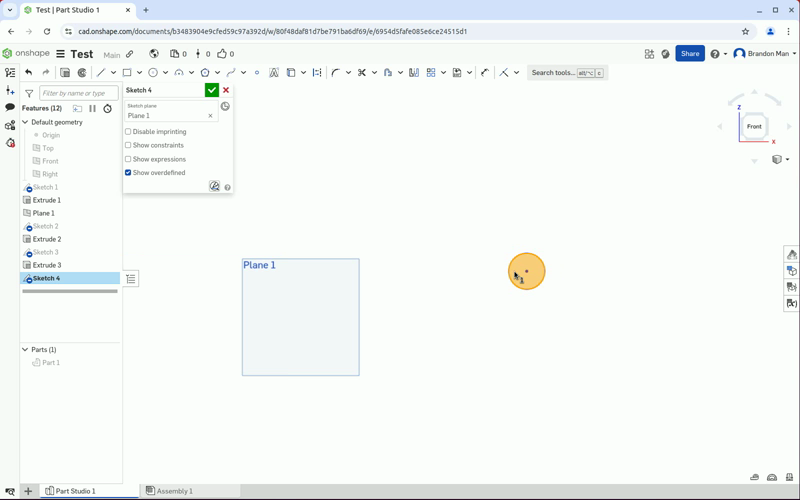
scroll(-6)
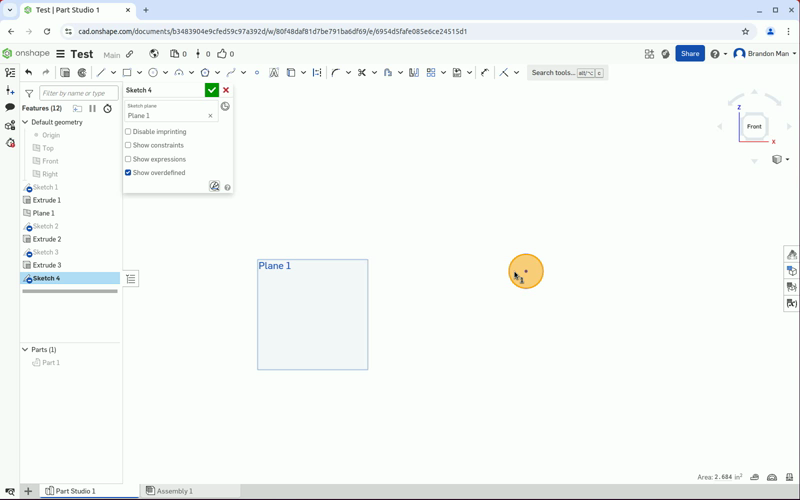
scroll(-6)
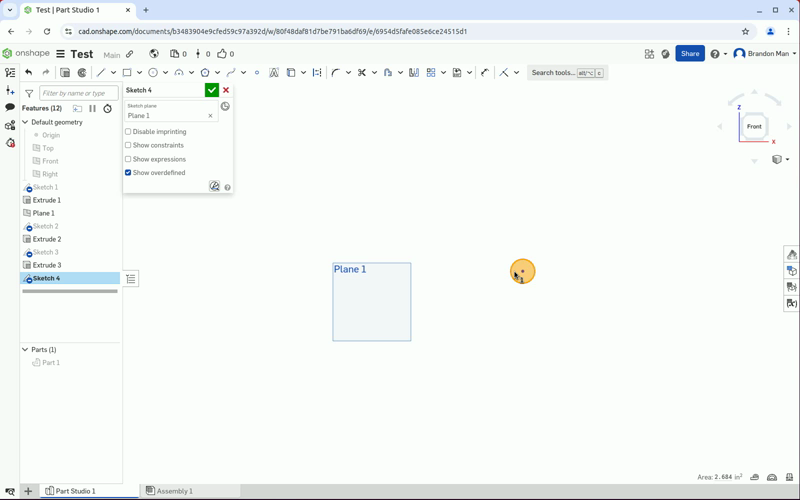
scroll(-6)
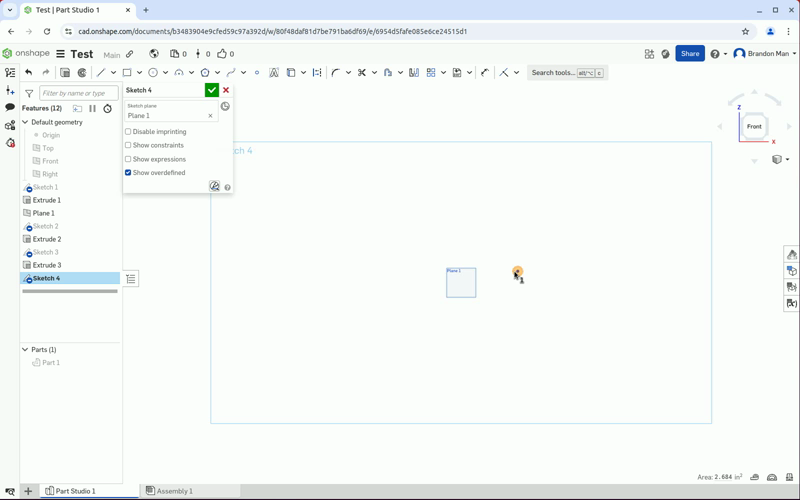
mouse_move(73, 352)
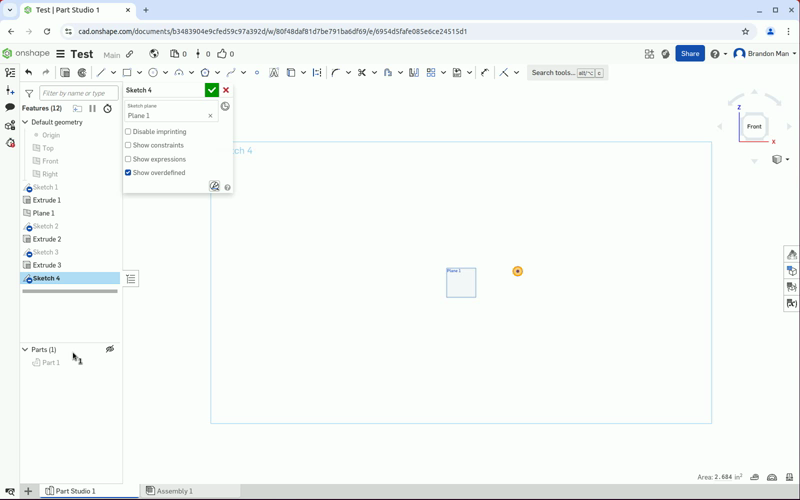
key(shift+y)
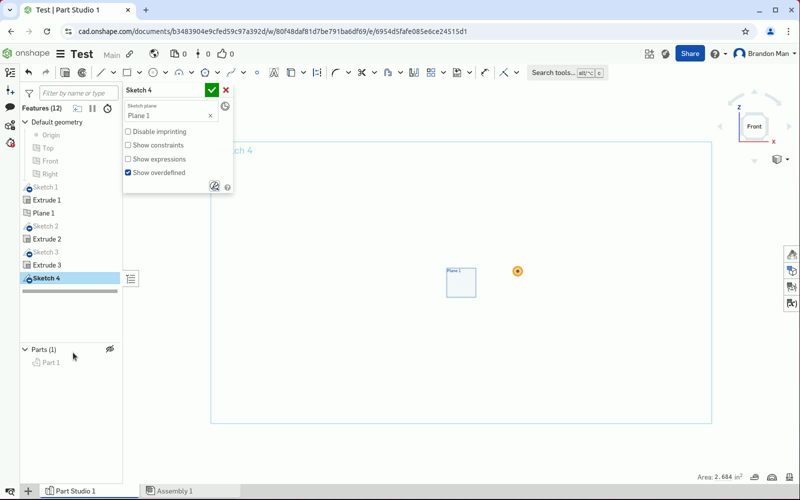
key(shift+e)
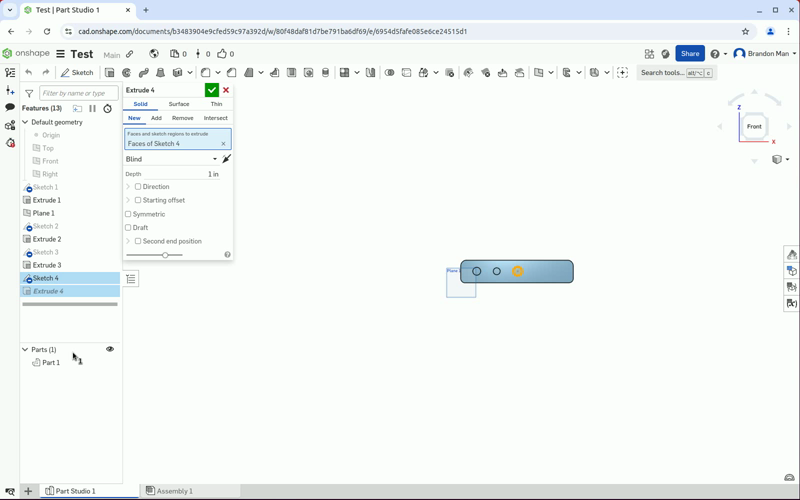
mouse_move(143, 106)
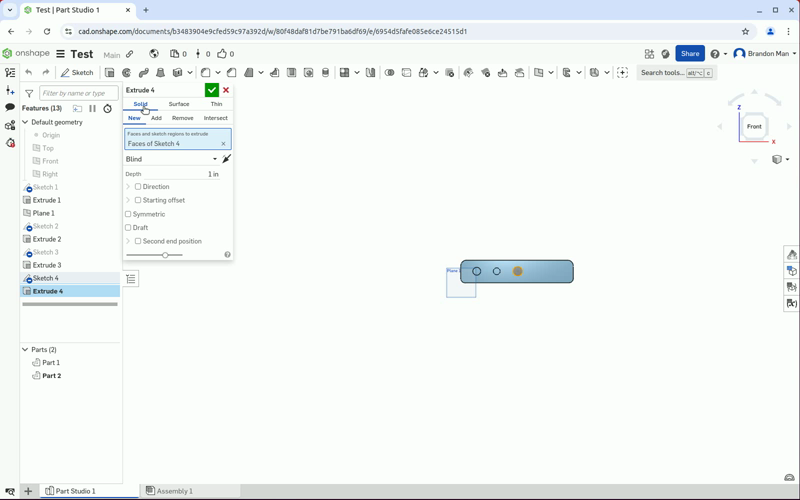
click(143, 106)
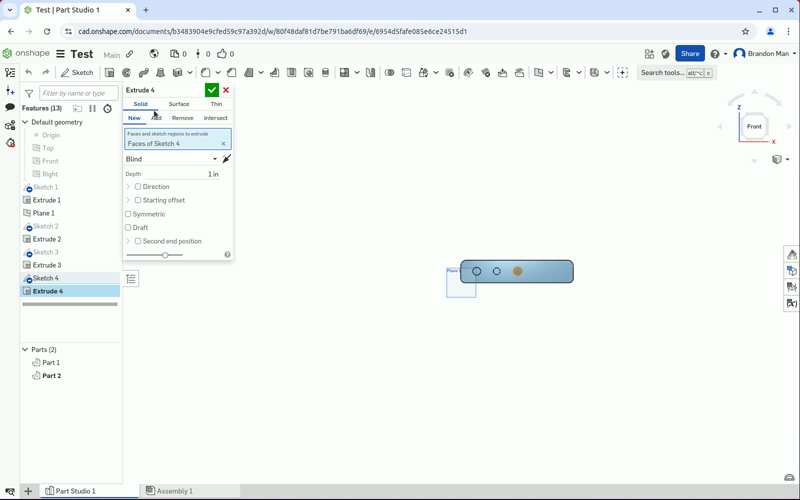
mouse_move(186, 120)
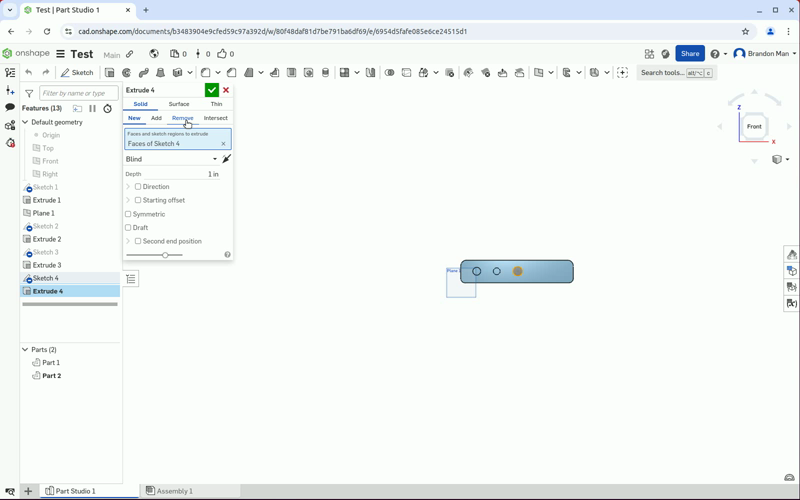
click(186, 120)
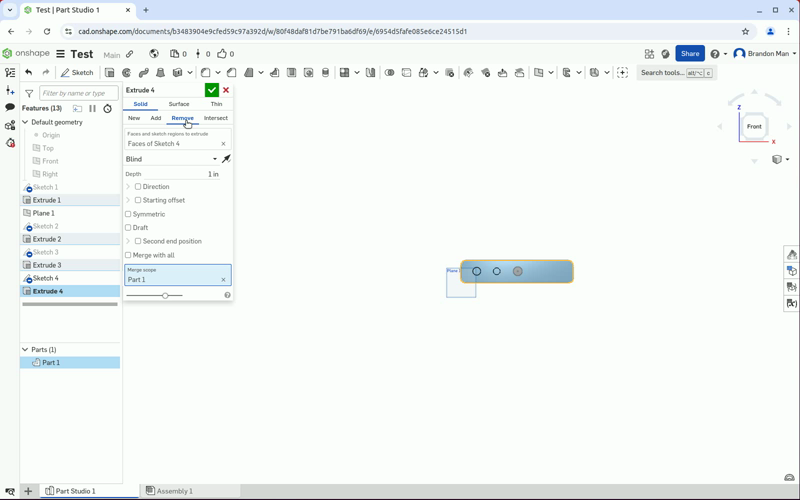
key(tab, 4)
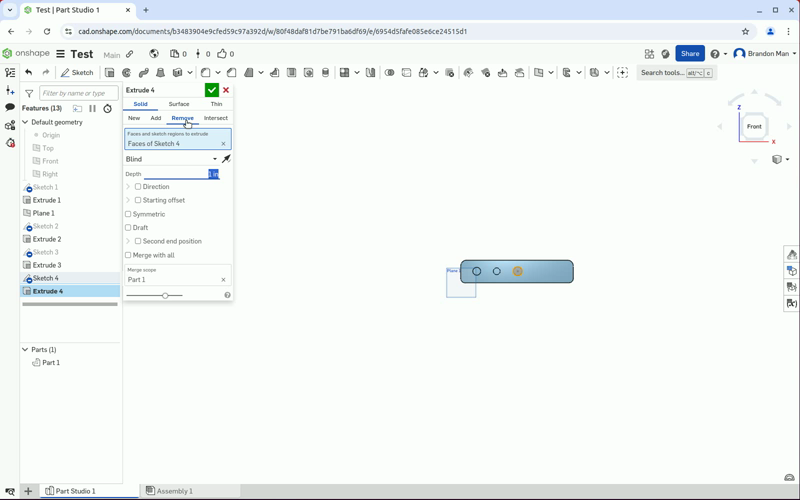
text(0.241)
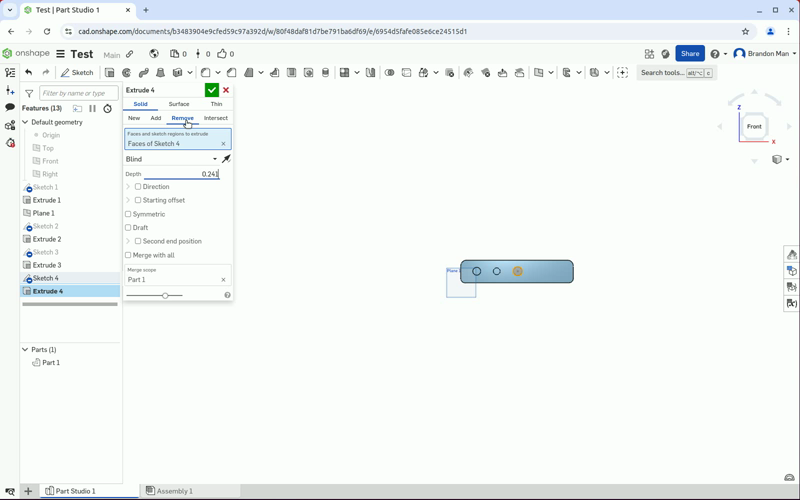
key(tab, 6)
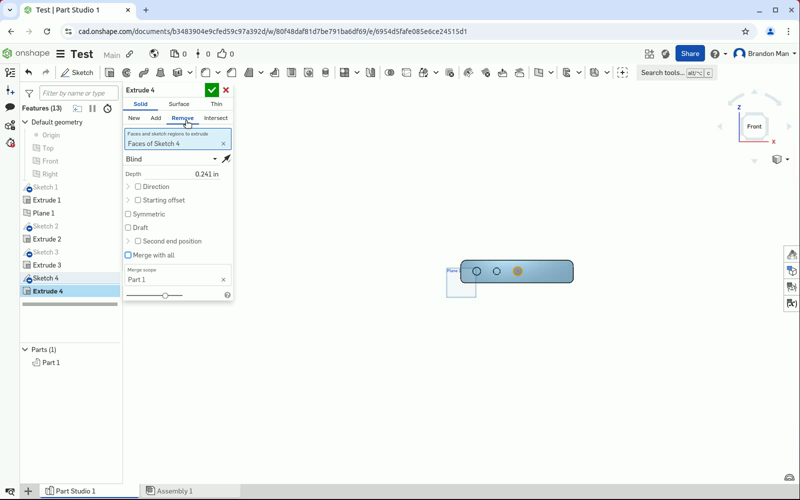
key(space)
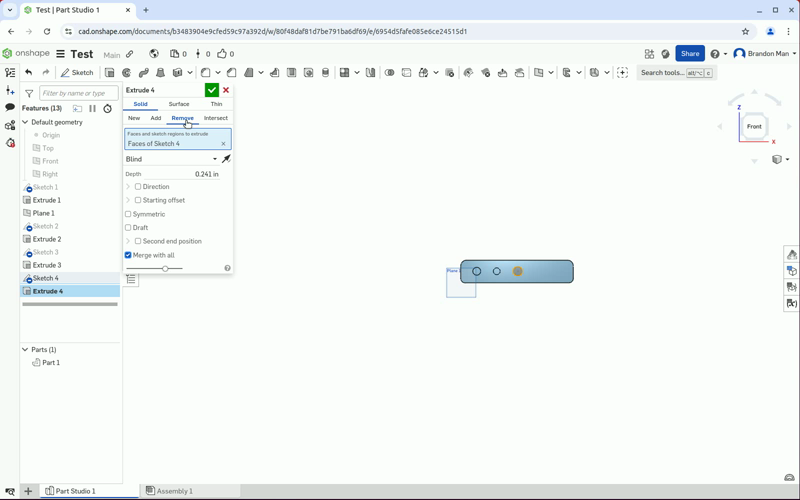
key(enter)
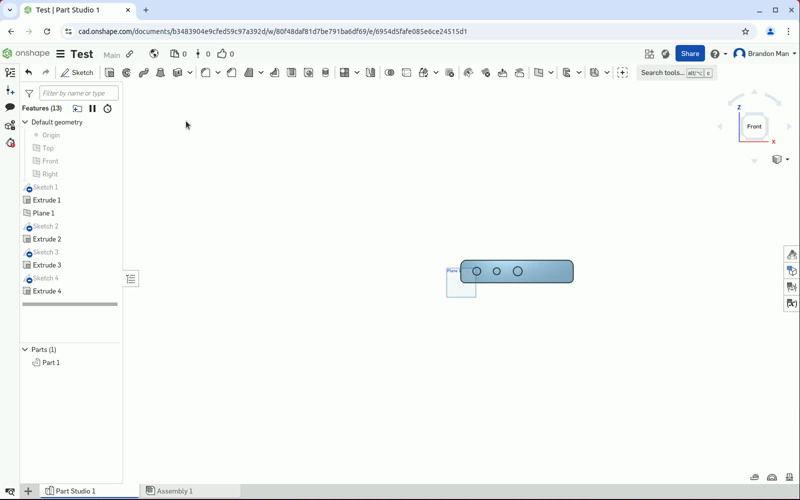
key(shift+h)
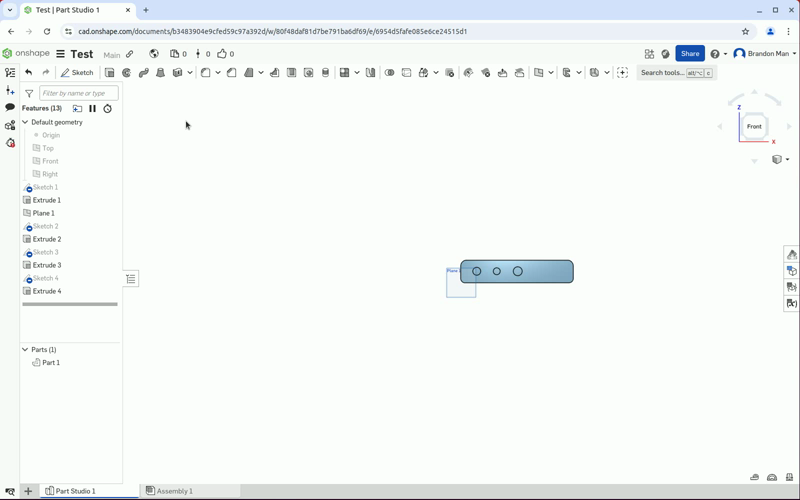
key(shift+h)
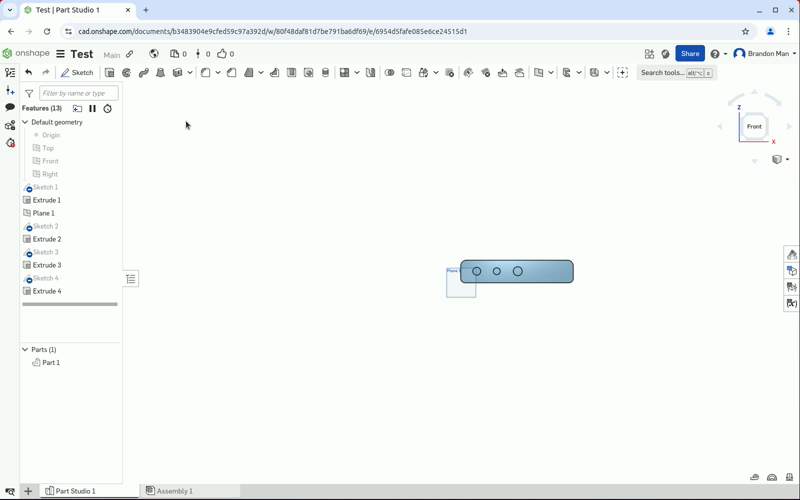
mouse_move(73, 189)
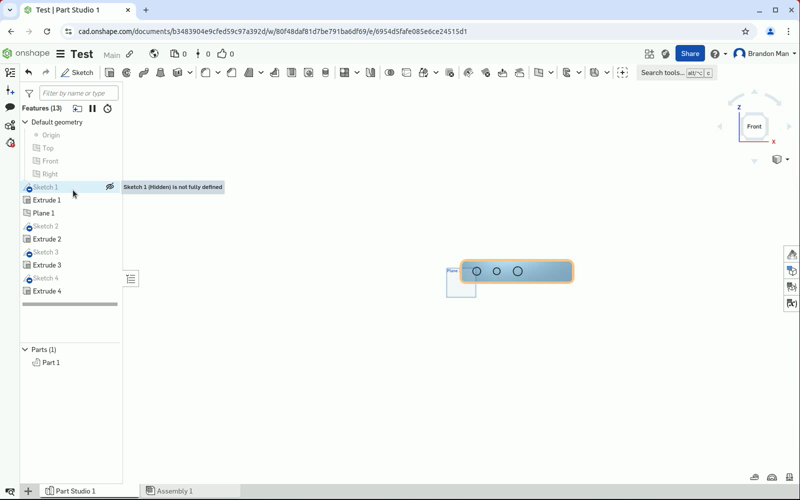
click(73, 189)
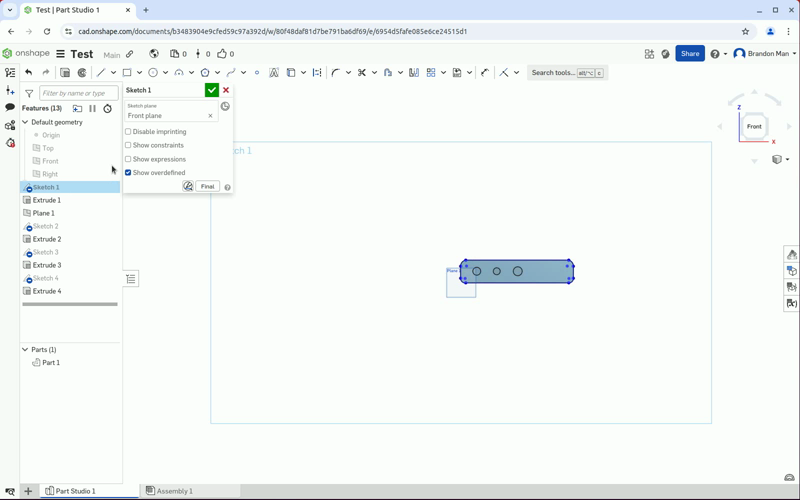
mouse_move(229, 92)
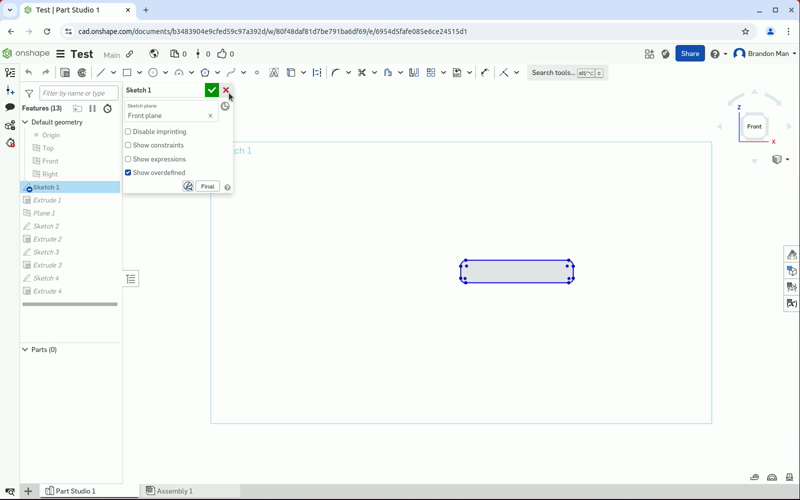
click(229, 92)
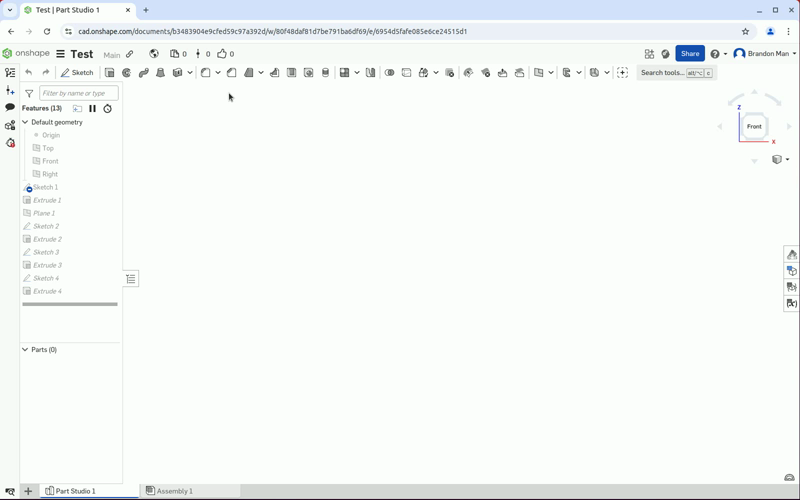
key(shift+s)
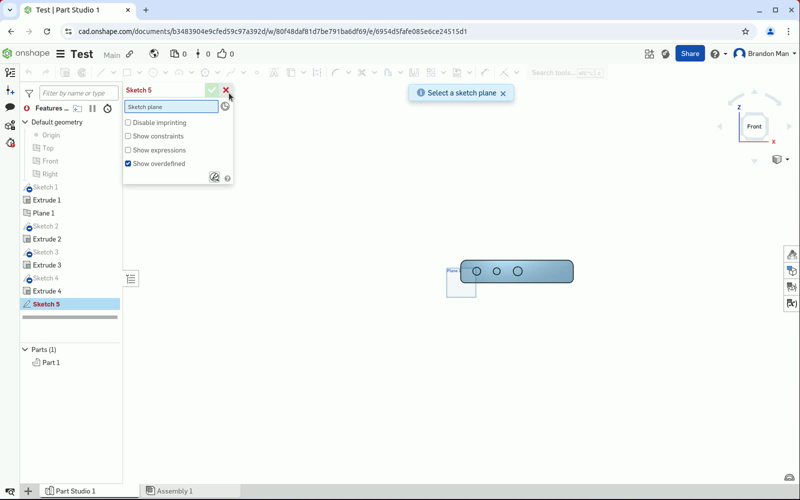
mouse_move(73, 215)
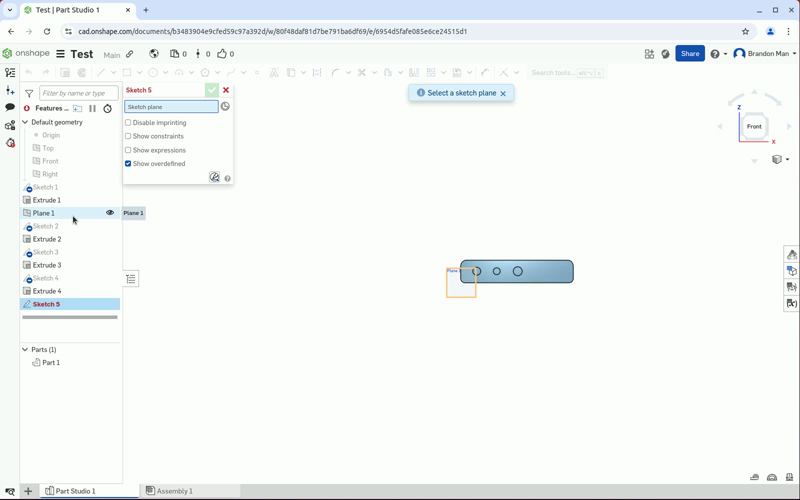
click(73, 215)
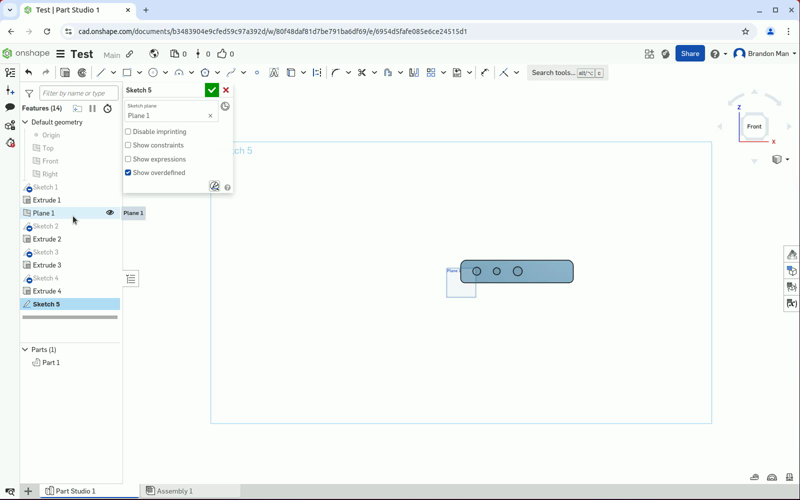
mouse_move(73, 352)
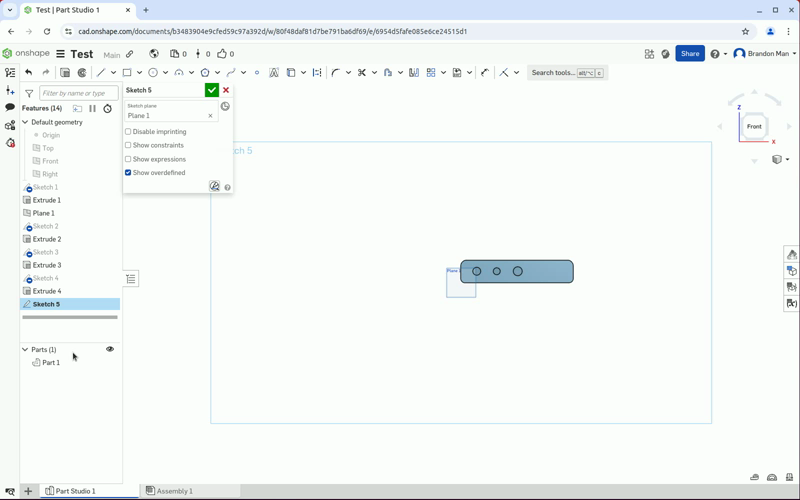
key(y)
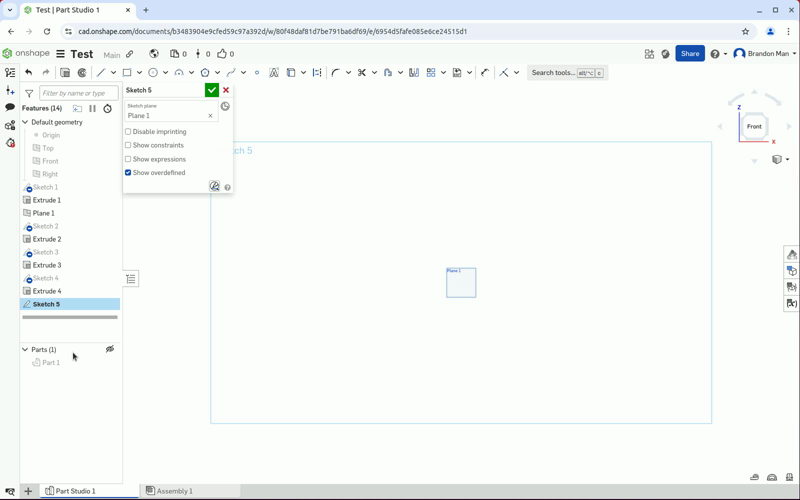
key(c)
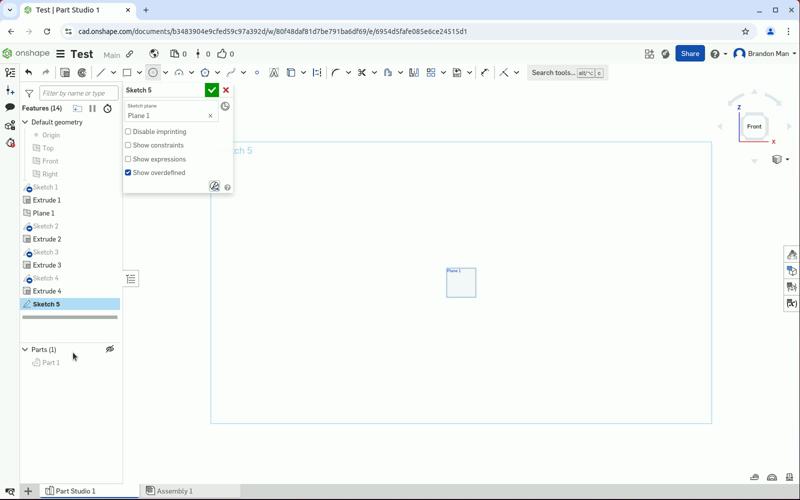
key_down(shift)
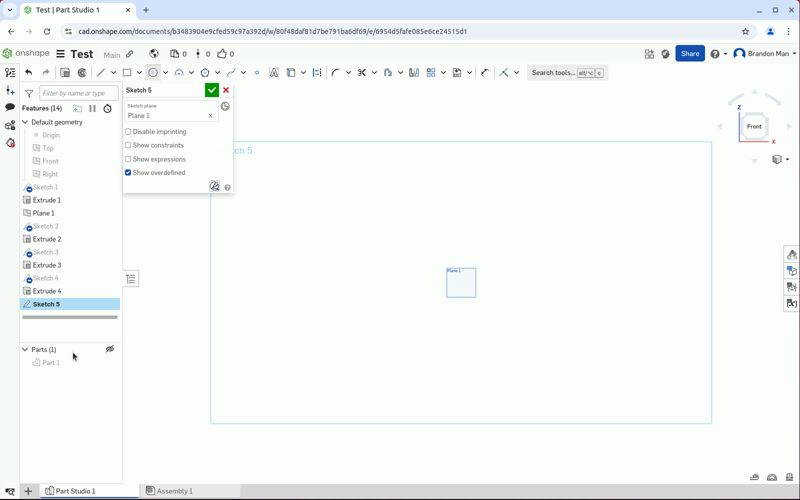
mouse_move(537, 271)
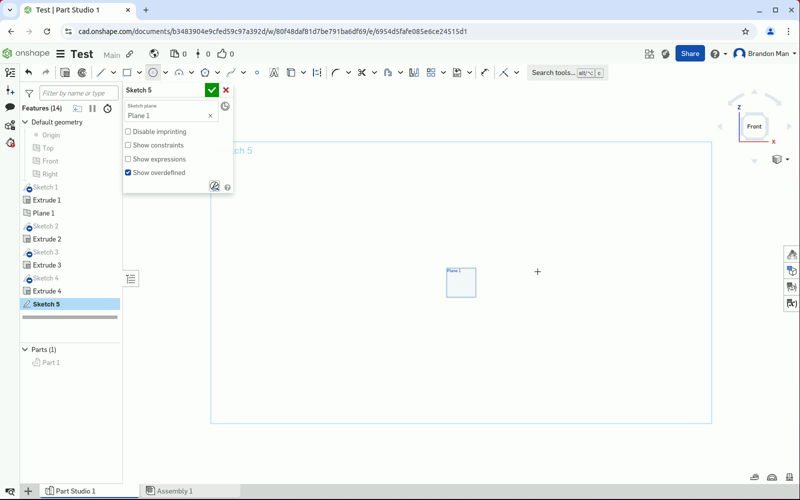
click(537, 271)
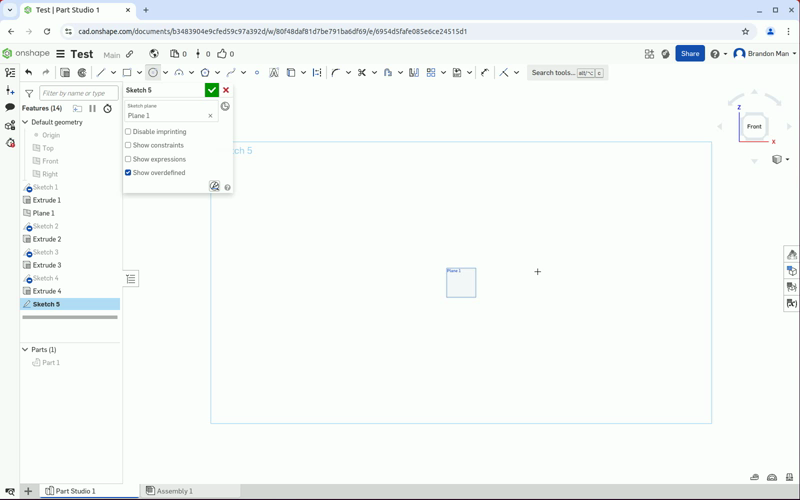
key_up(shift)
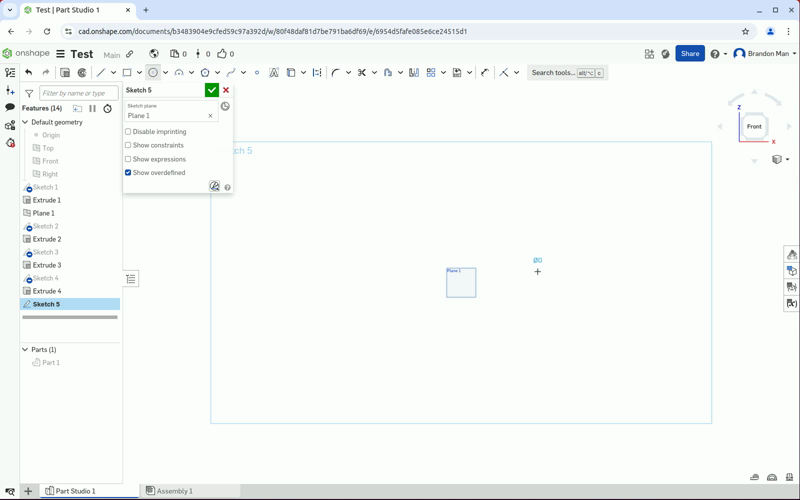
mouse_move(541, 271)
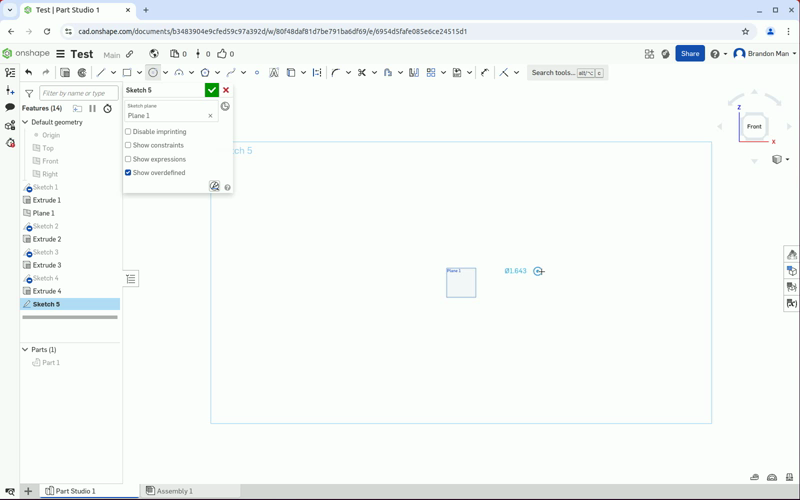
click(541, 271)
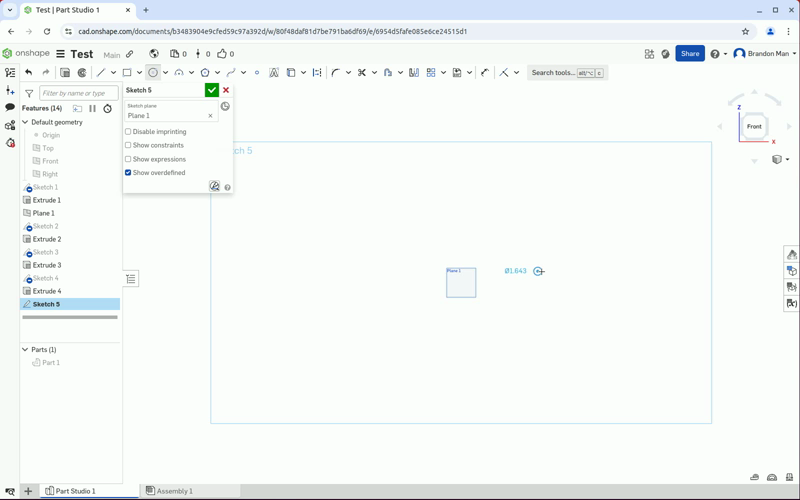
key(esc)
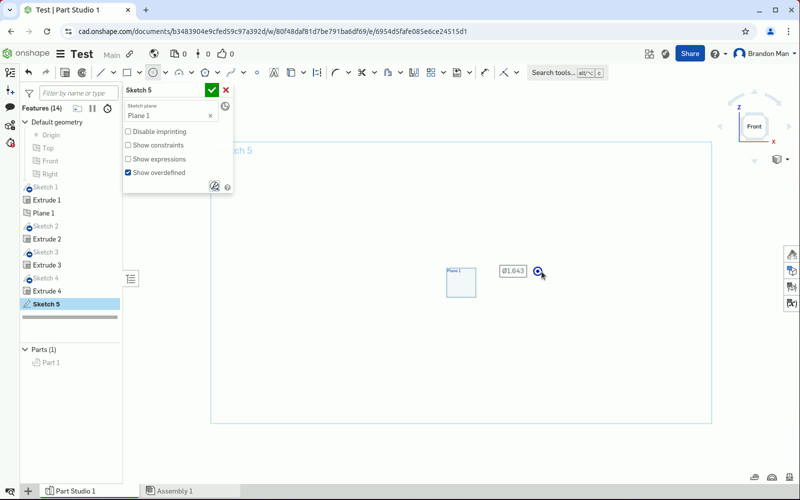
mouse_move(534, 269)
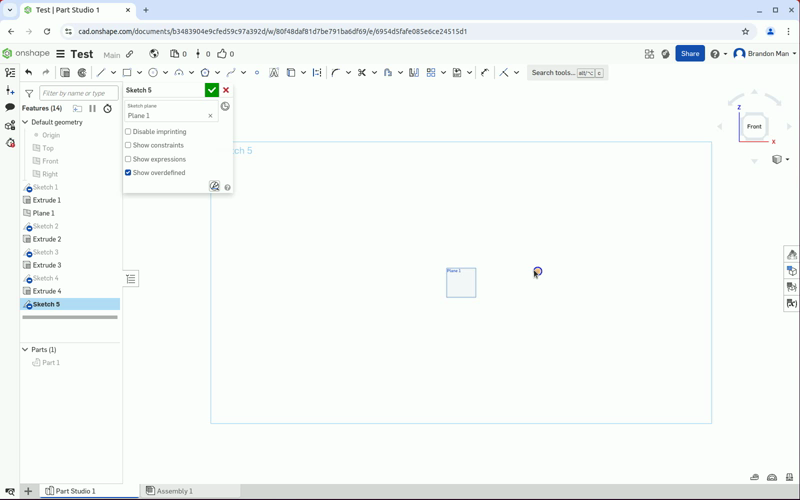
scroll(6)
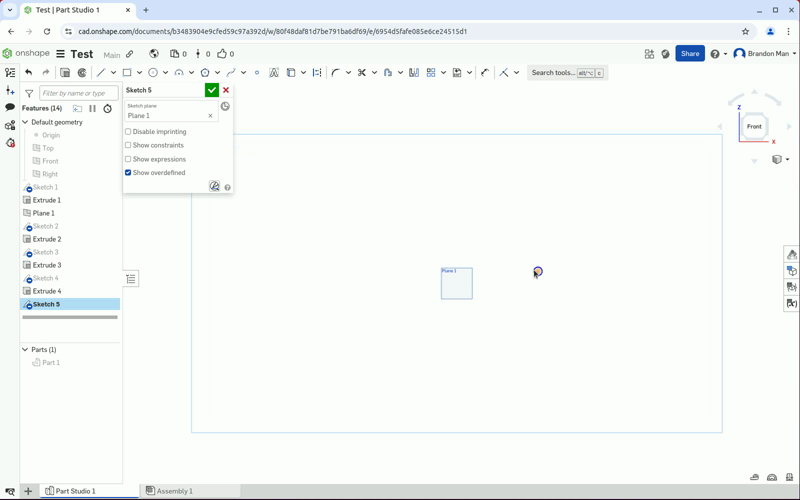
scroll(6)
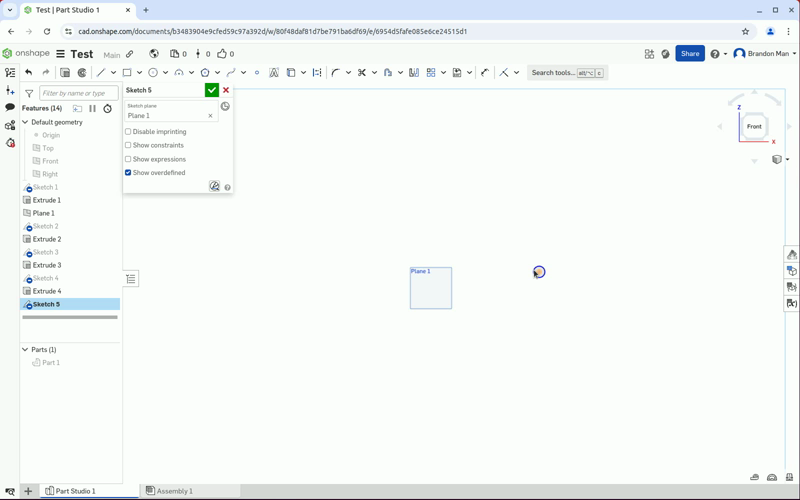
scroll(6)
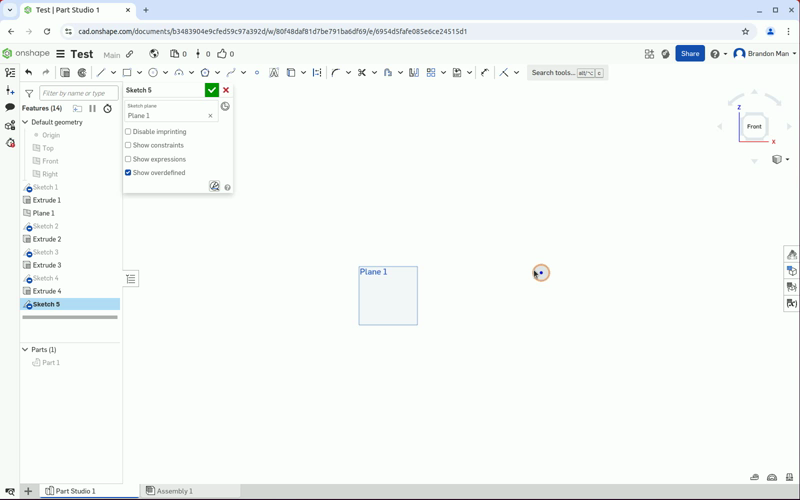
scroll(6)
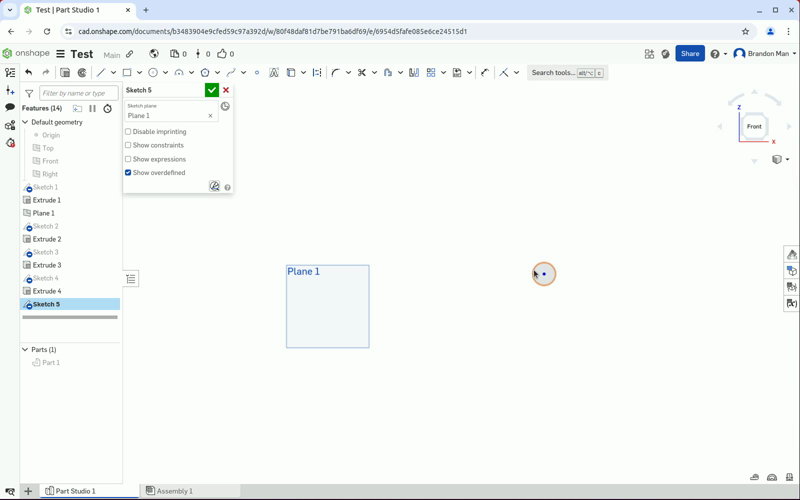
scroll(6)
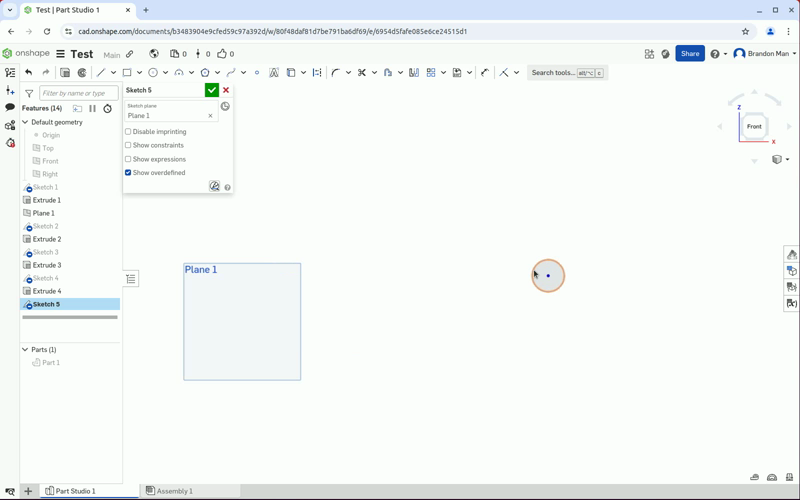
scroll(6)
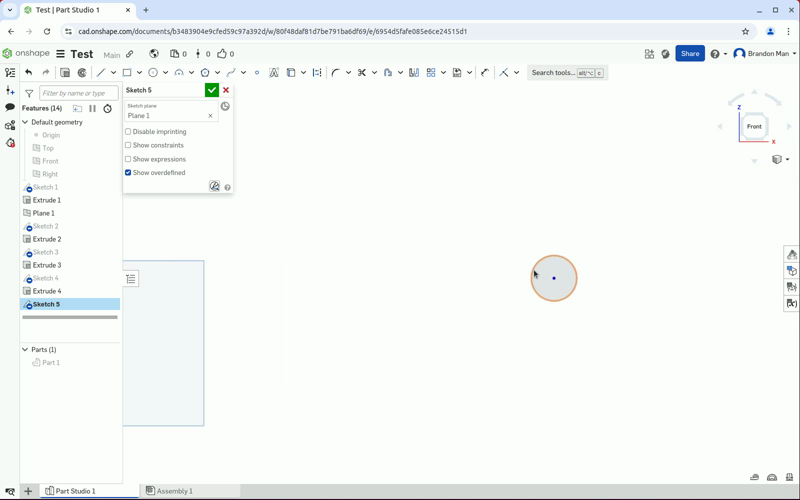
scroll(6)
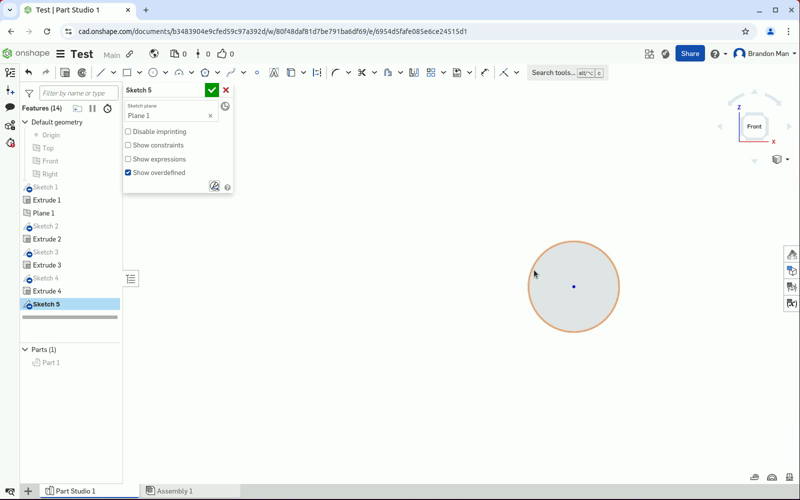
click(534, 269)
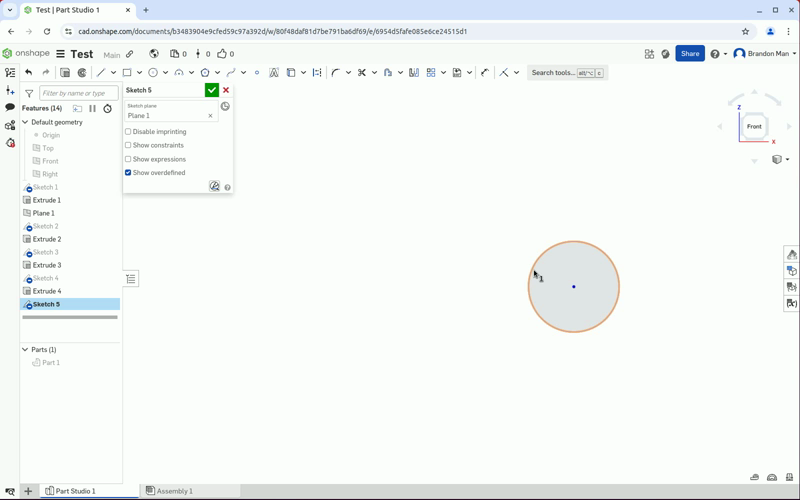
scroll(-6)
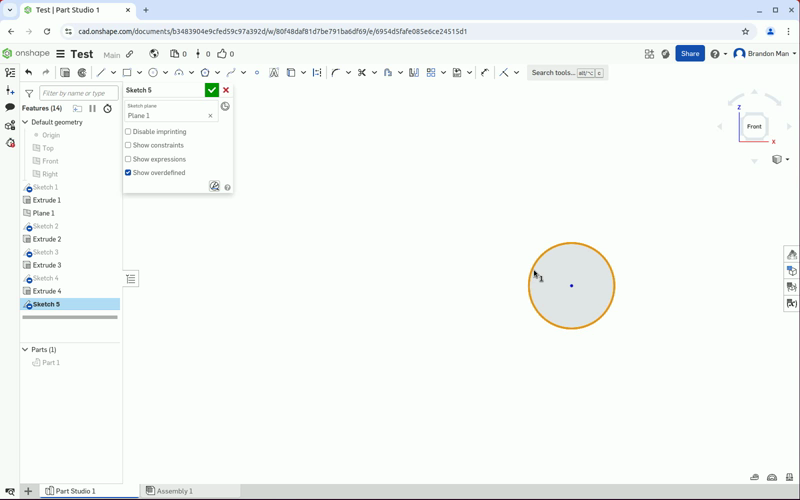
scroll(-6)
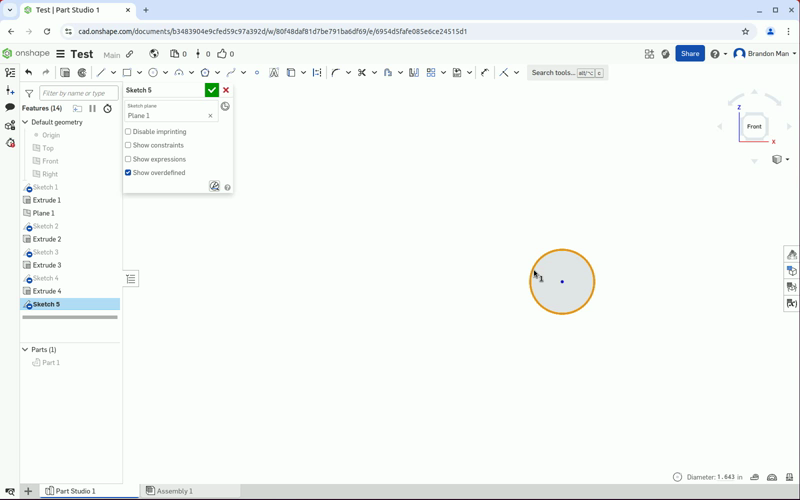
scroll(-6)
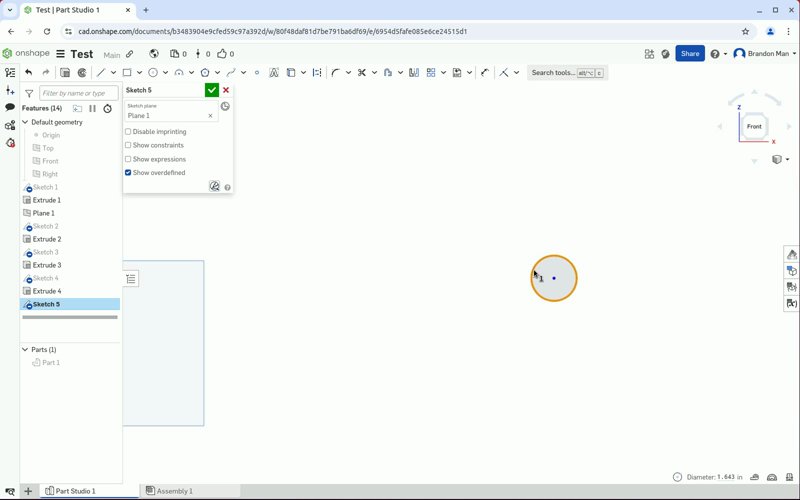
scroll(-6)
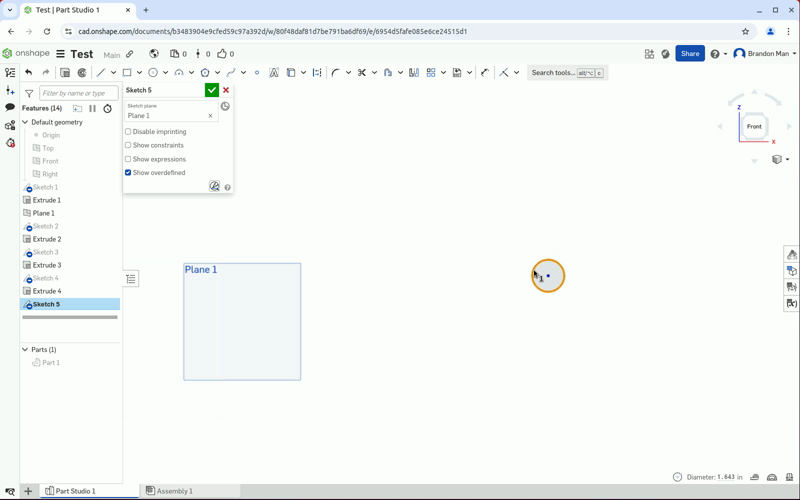
scroll(-6)
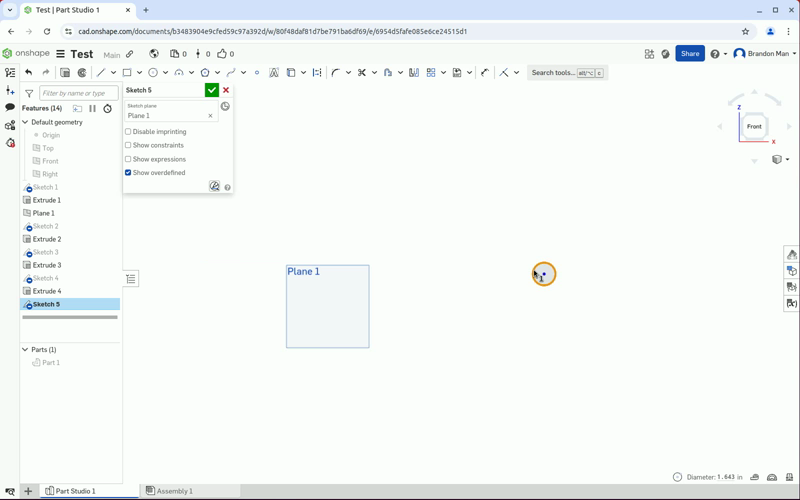
scroll(-6)
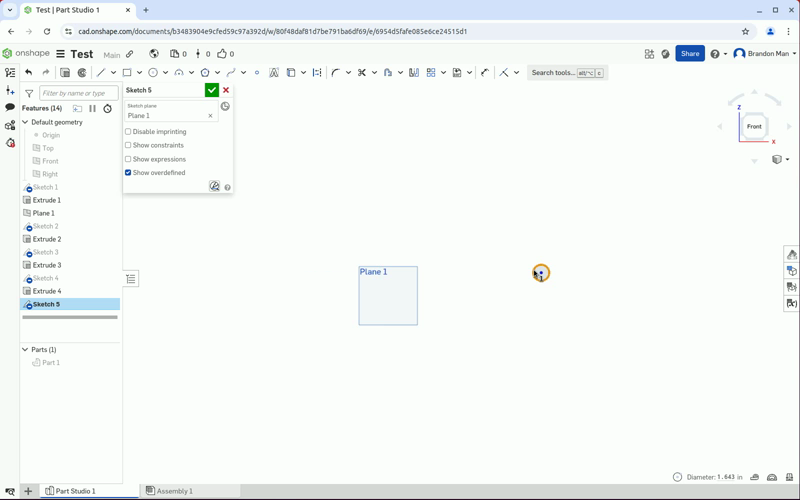
scroll(-6)
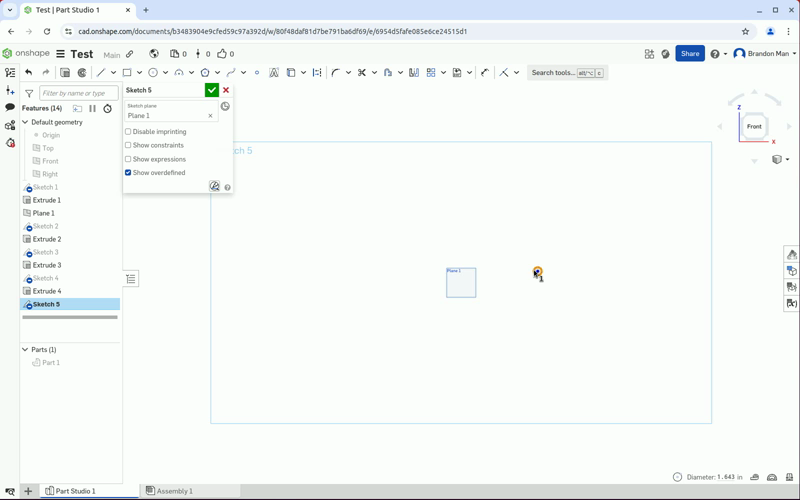
mouse_move(73, 352)
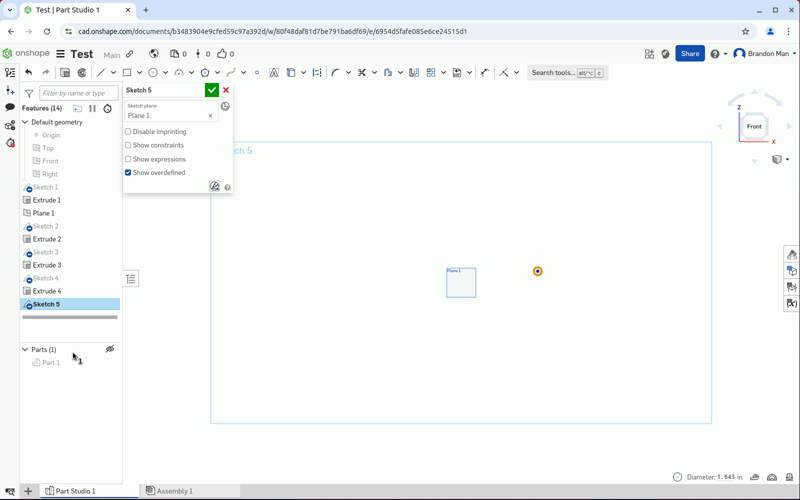
key(shift+y)
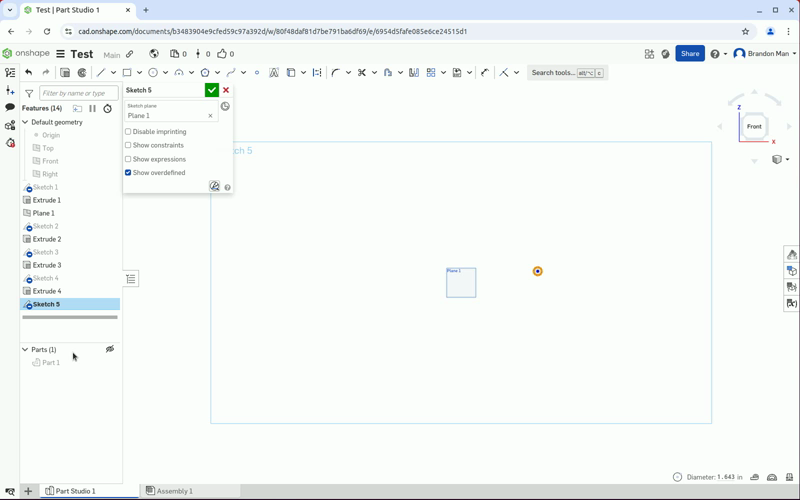
key(shift+e)
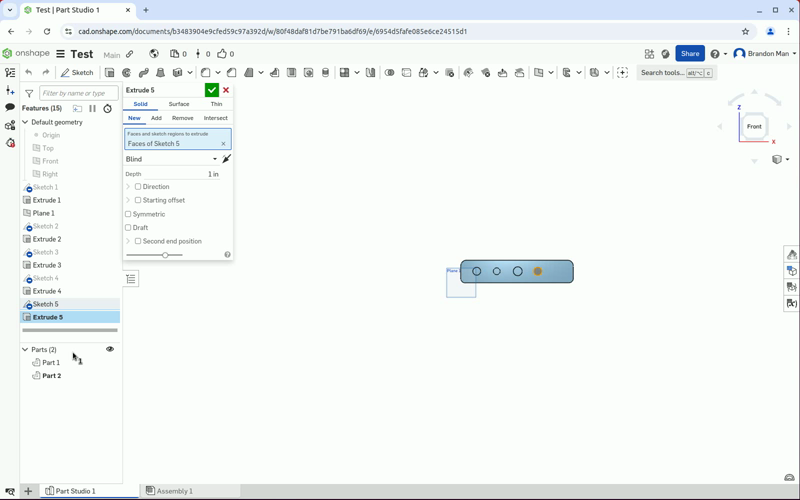
mouse_move(143, 106)
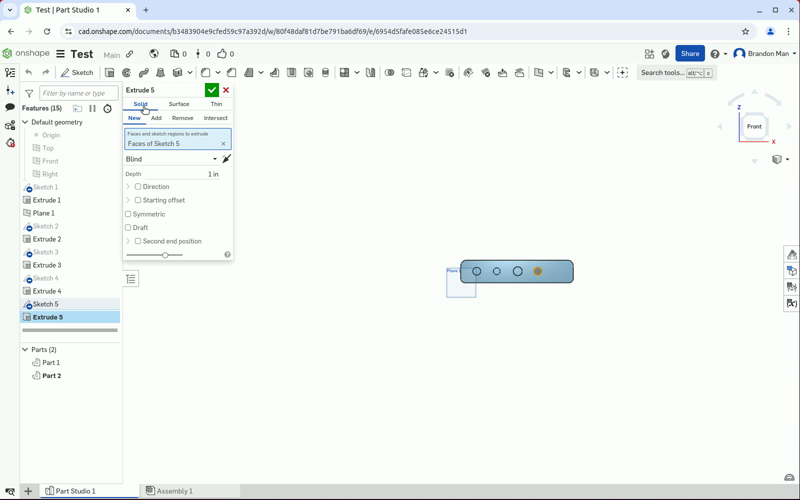
click(143, 106)
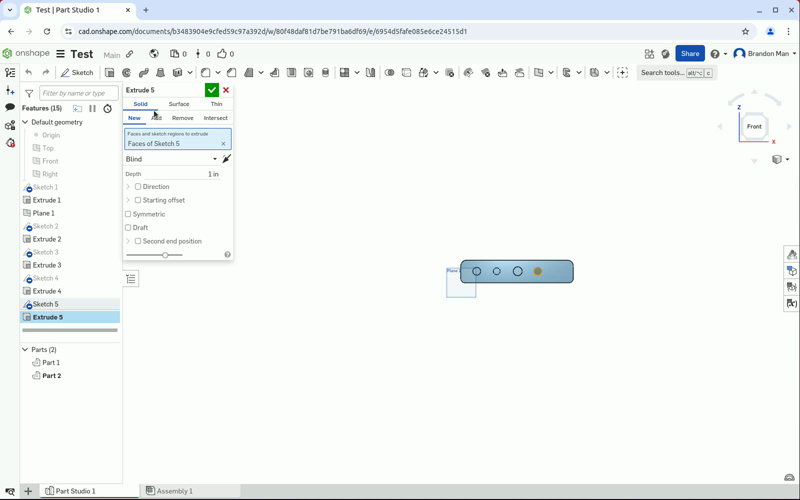
mouse_move(186, 120)
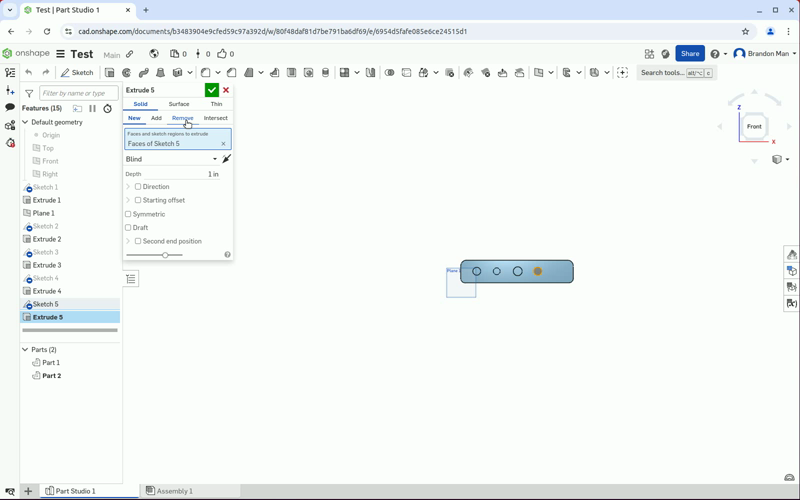
click(186, 120)
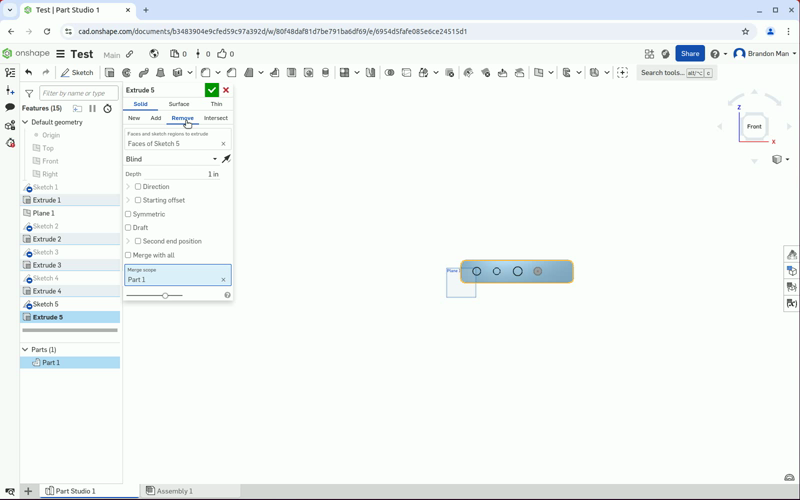
key(tab, 4)
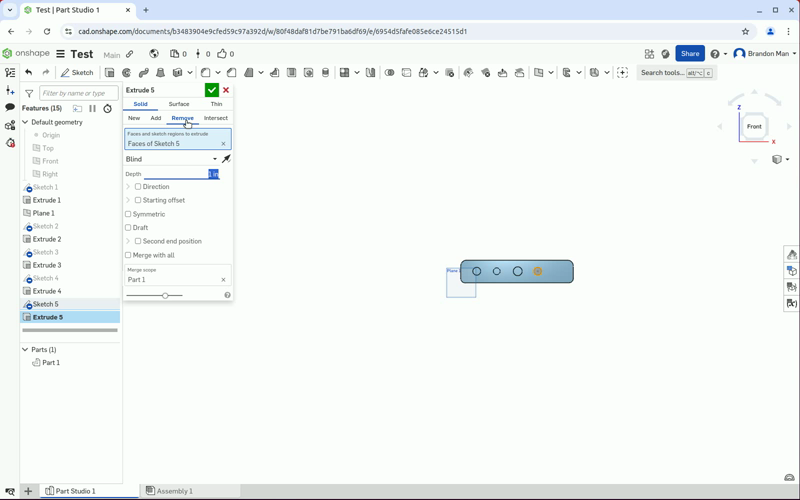
text(0.241)
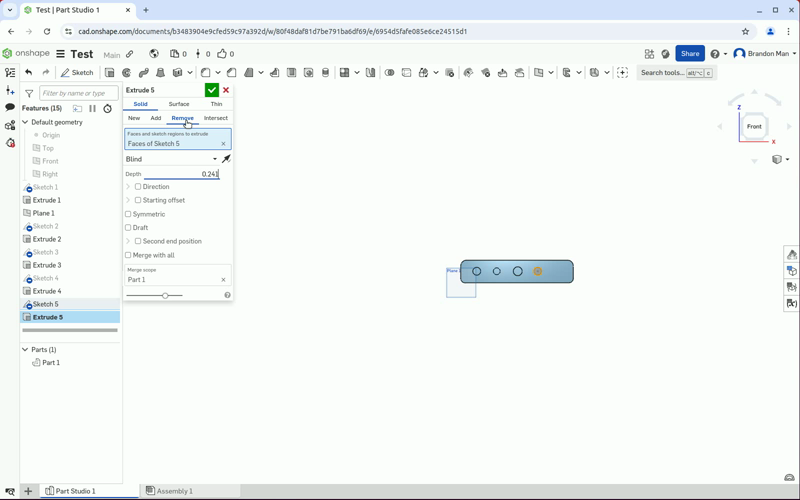
key(tab, 6)
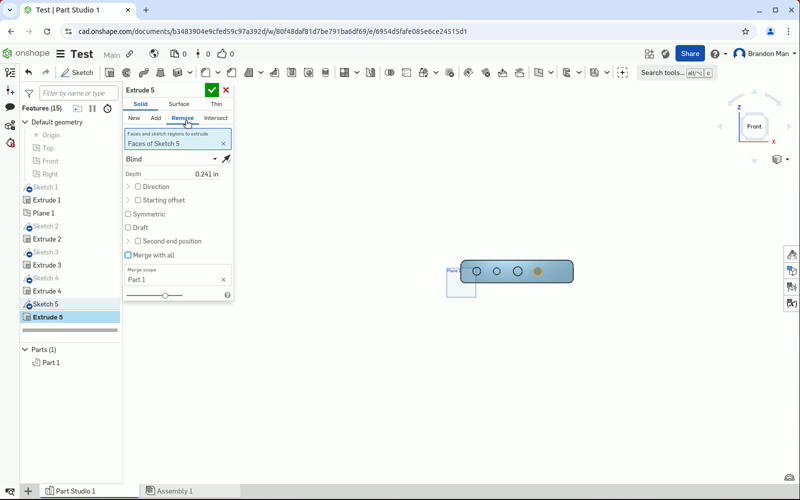
key(space)
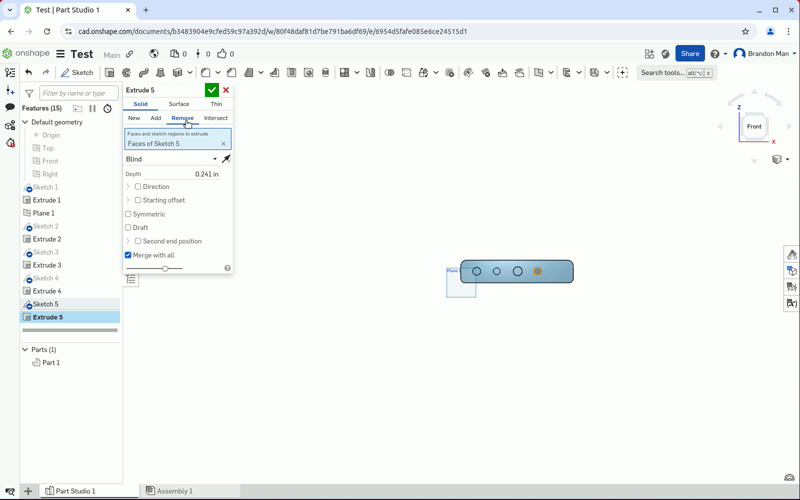
key(enter)
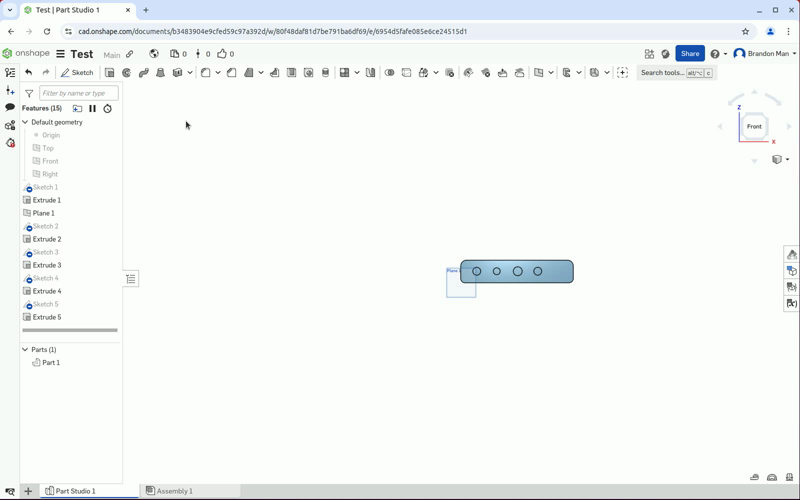
key(shift+h)
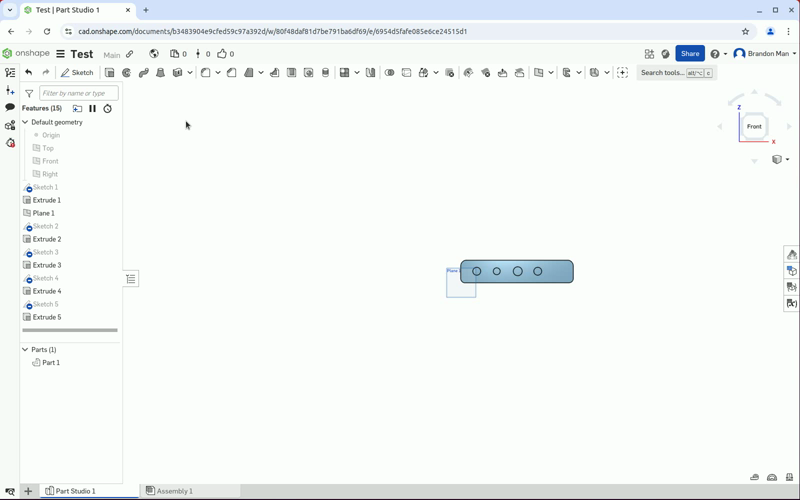
key(shift+h)
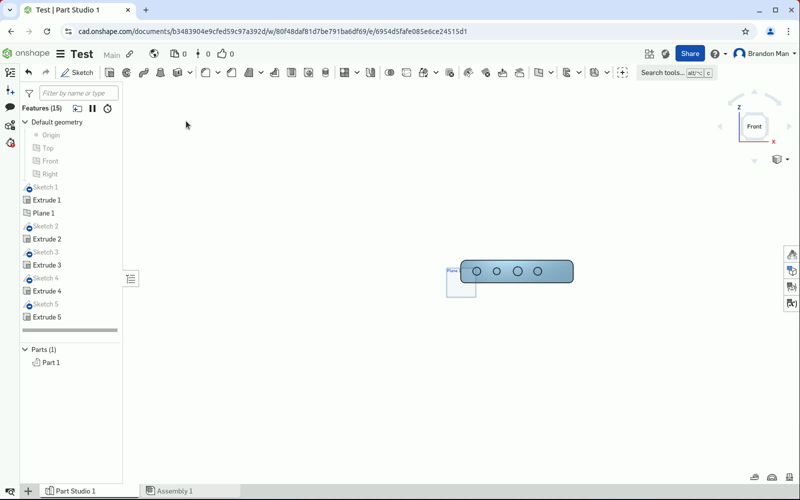
mouse_move(73, 189)
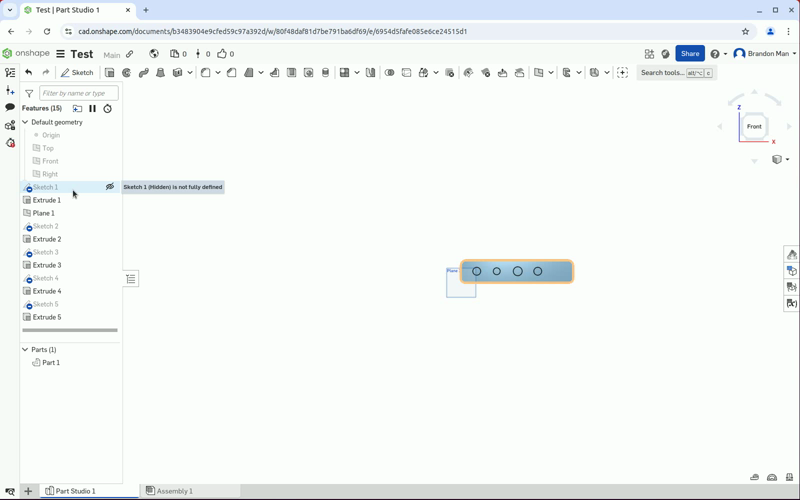
click(73, 189)
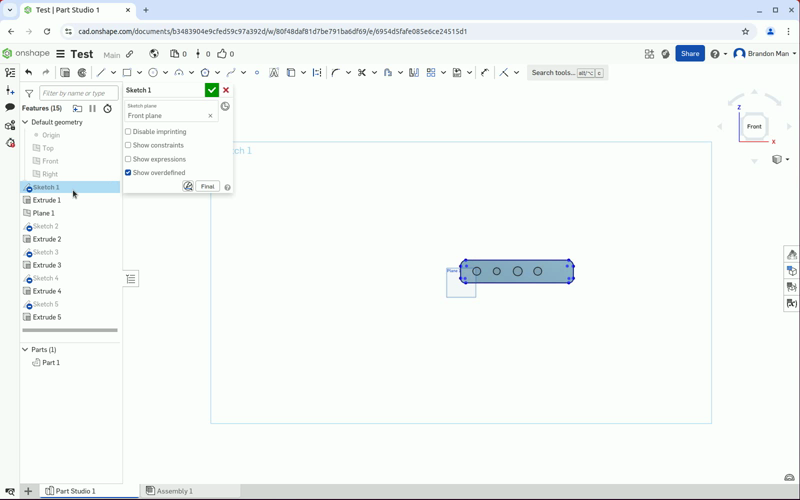
mouse_move(229, 92)
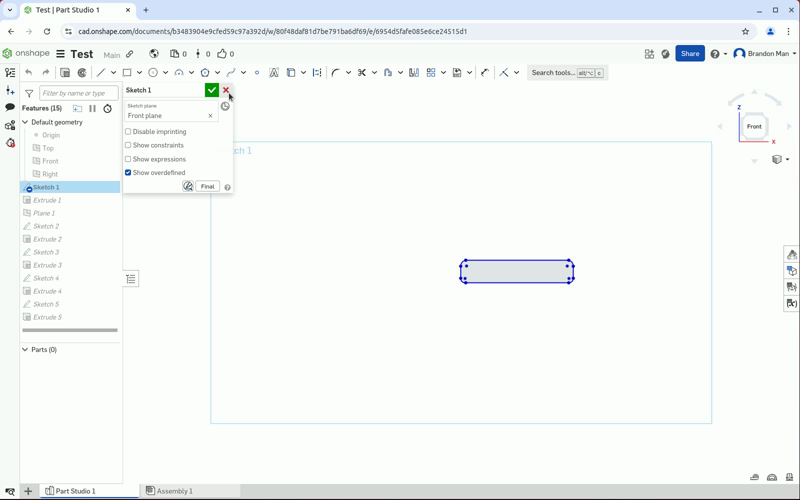
click(229, 92)
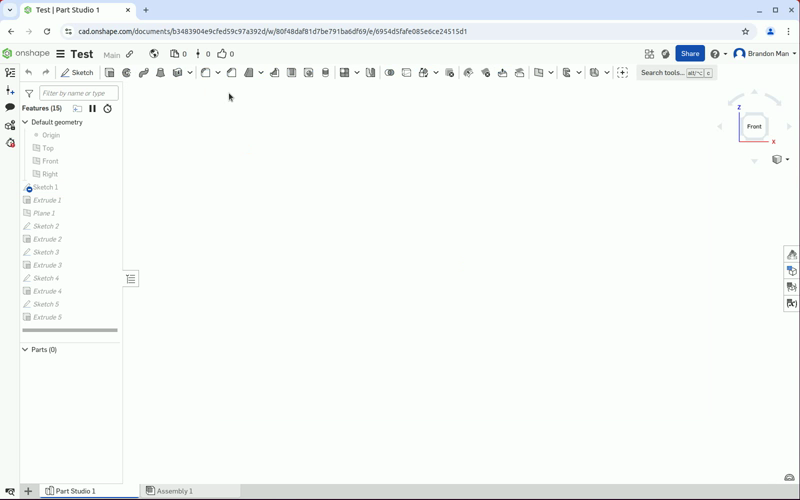
key(shift+s)
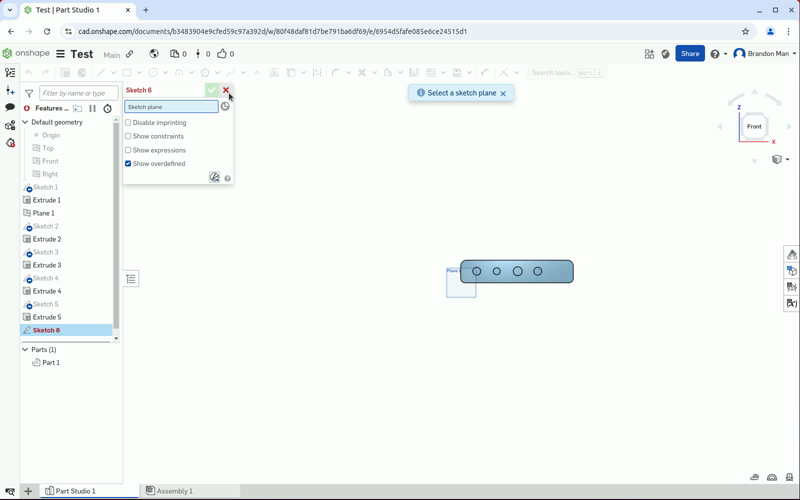
mouse_move(69, 215)
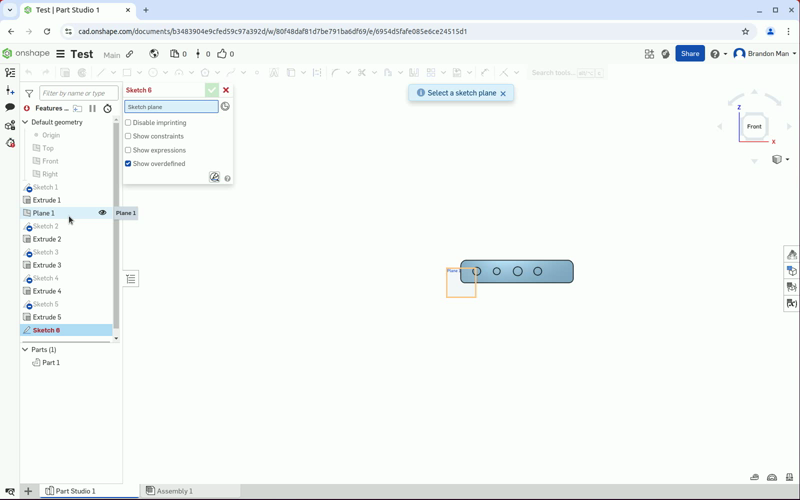
click(69, 215)
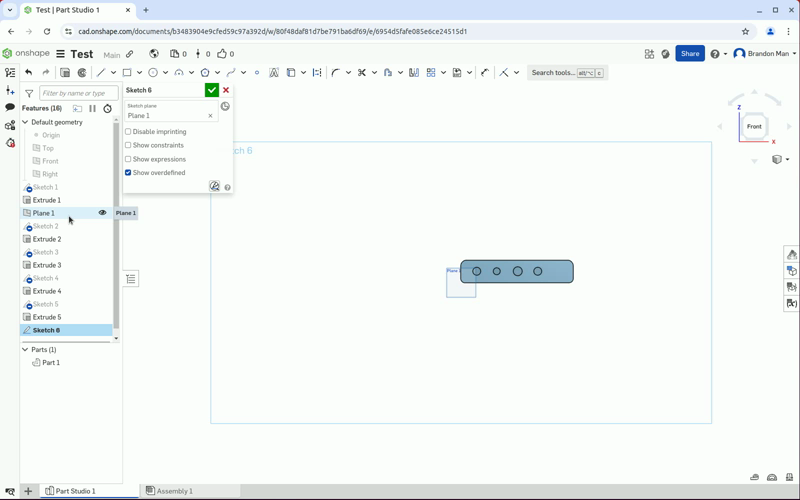
mouse_move(73, 352)
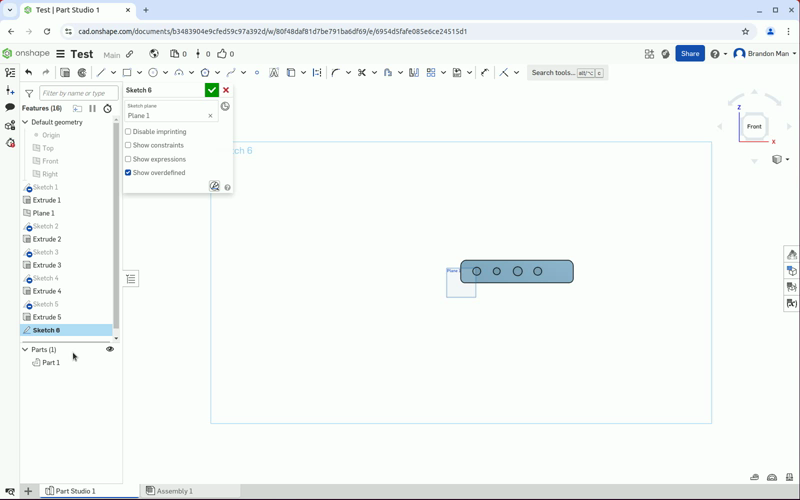
key(y)
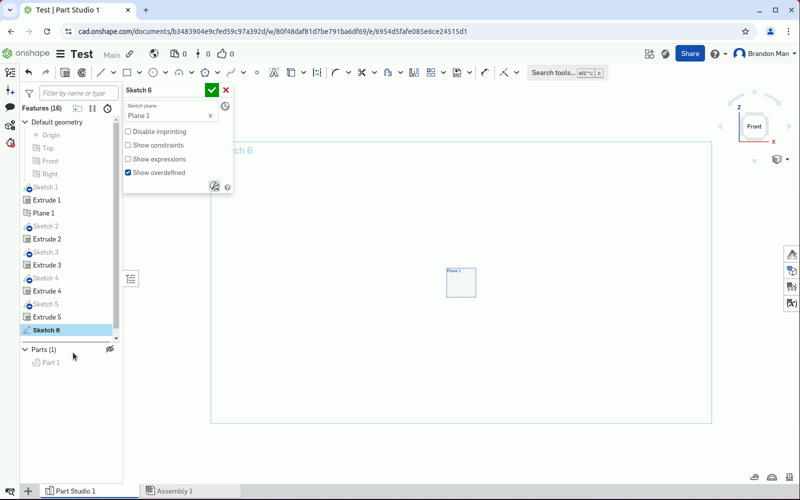
key(c)
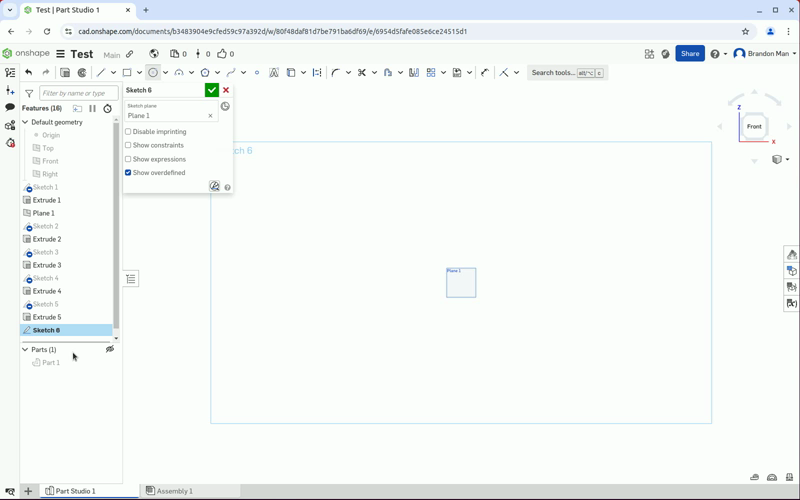
key_down(shift)
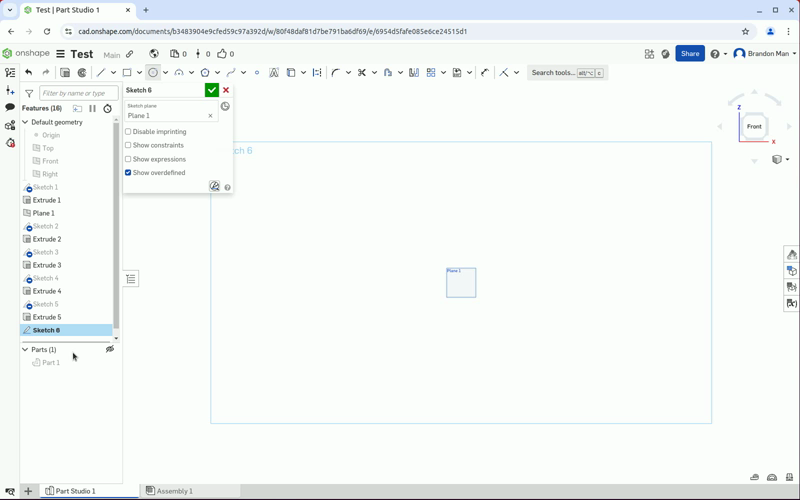
mouse_move(558, 271)
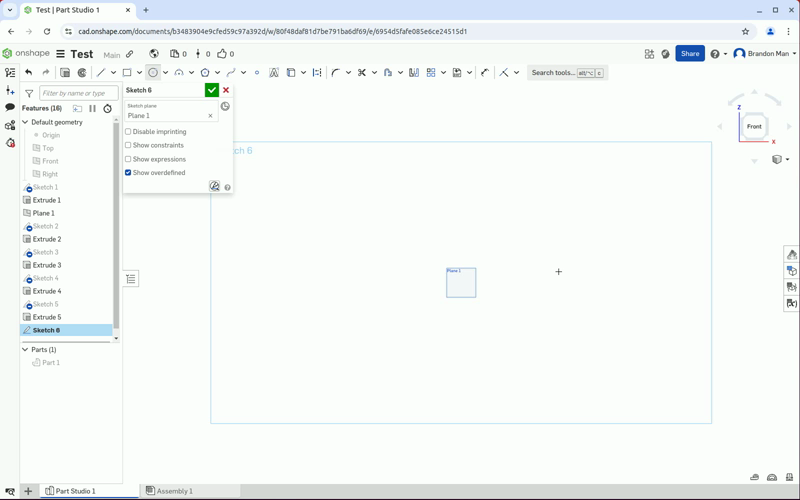
click(558, 271)
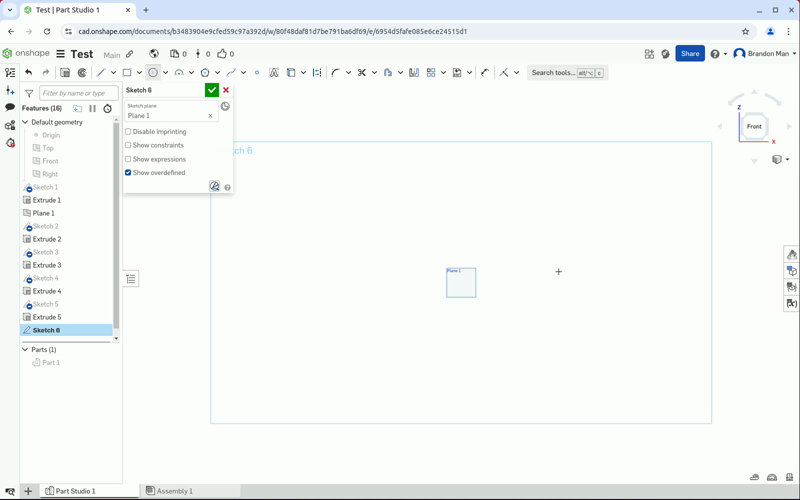
key_up(shift)
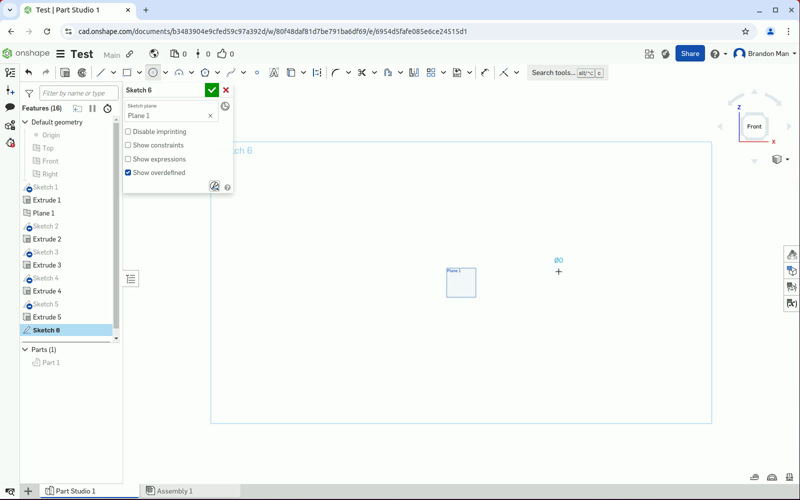
mouse_move(562, 271)
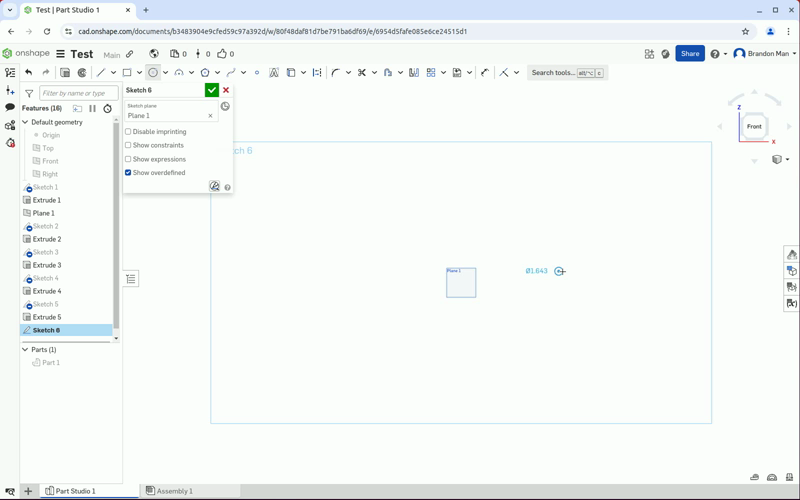
click(562, 271)
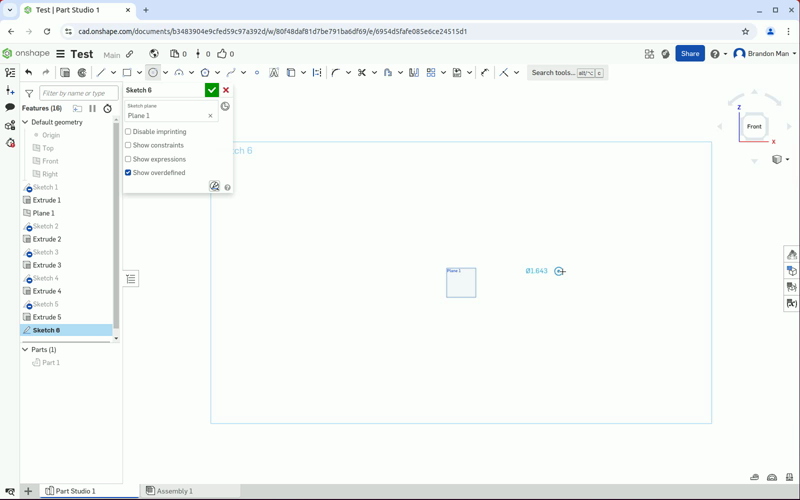
key(esc)
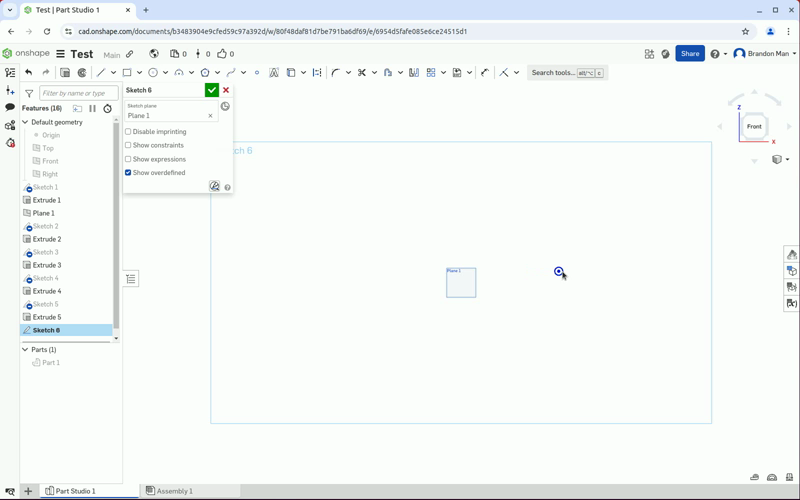
mouse_move(561, 273)
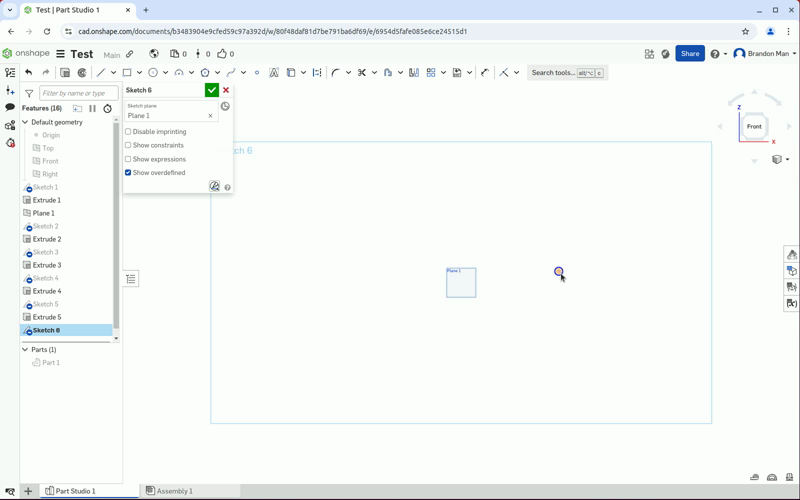
scroll(6)
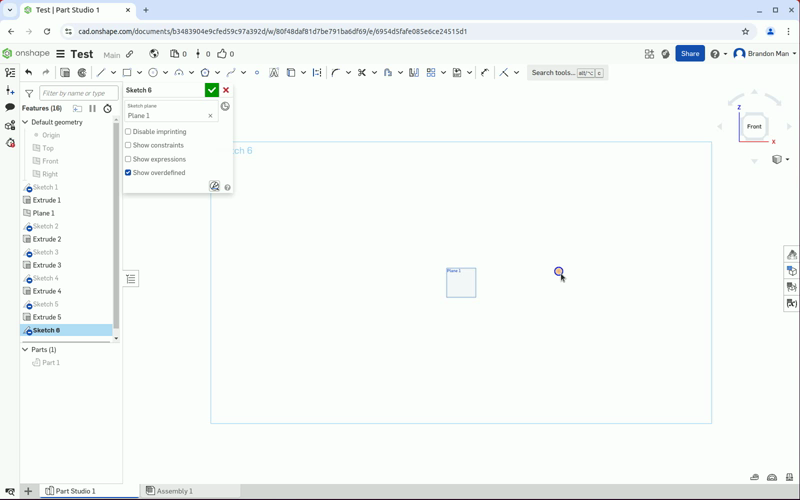
scroll(6)
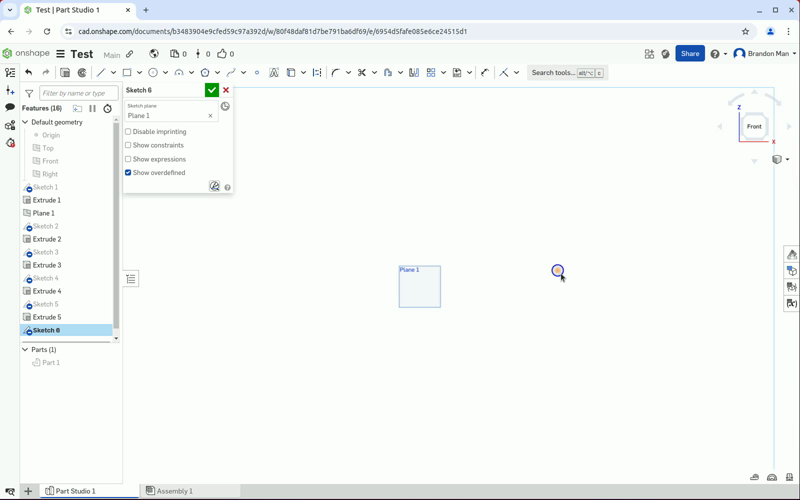
scroll(6)
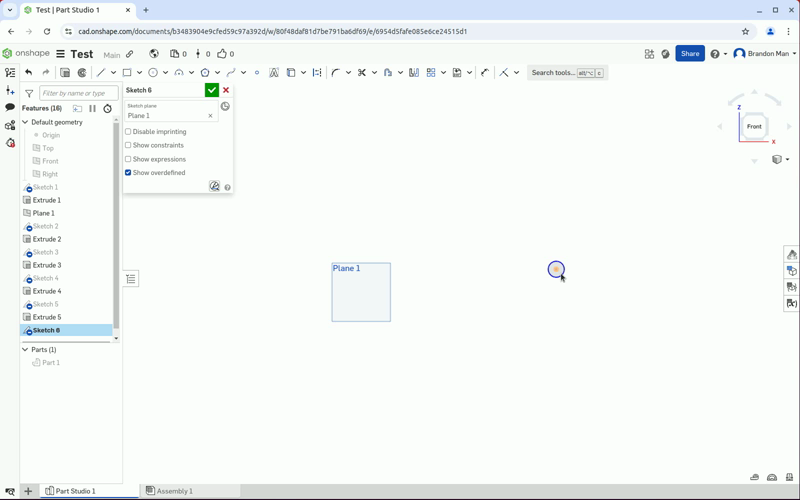
scroll(6)
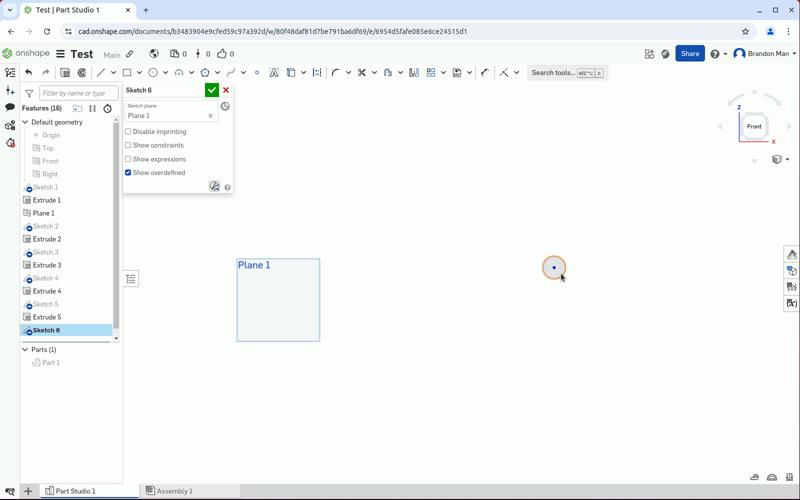
scroll(6)
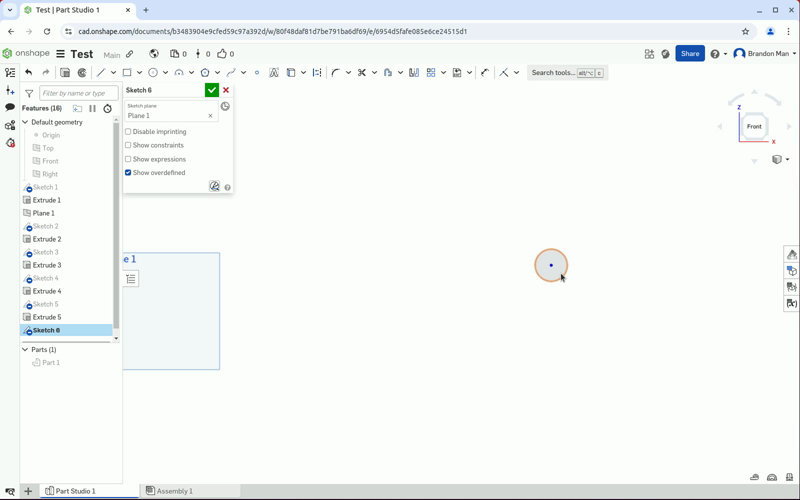
scroll(6)
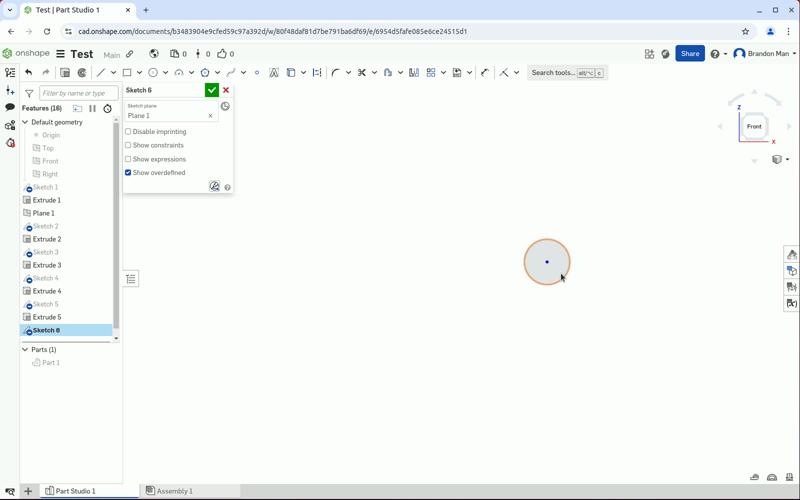
scroll(6)
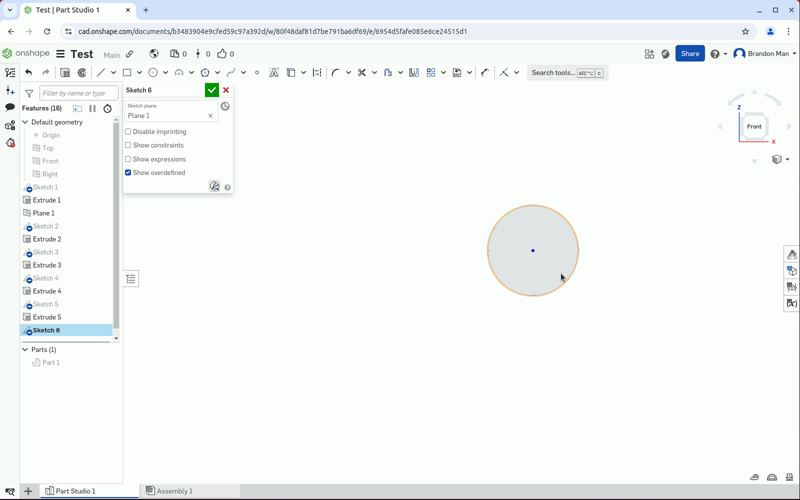
click(561, 273)
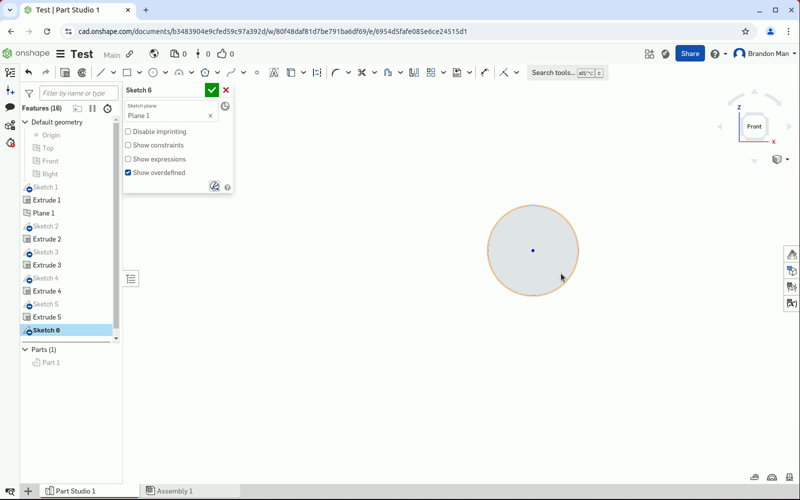
scroll(-6)
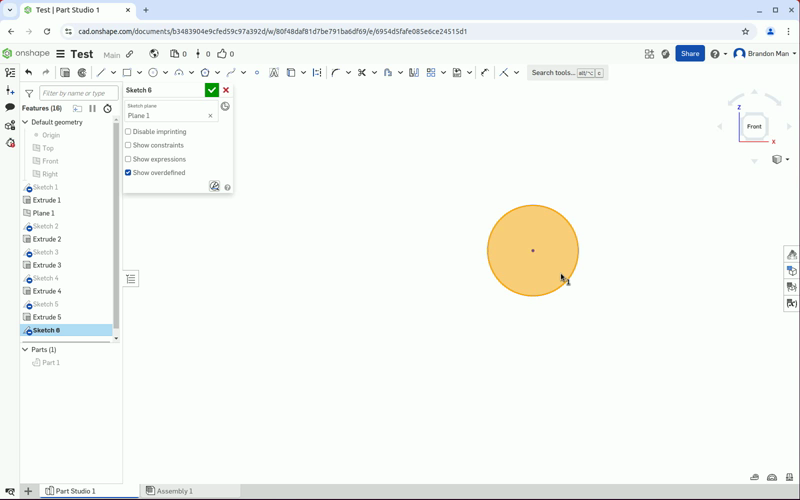
scroll(-6)
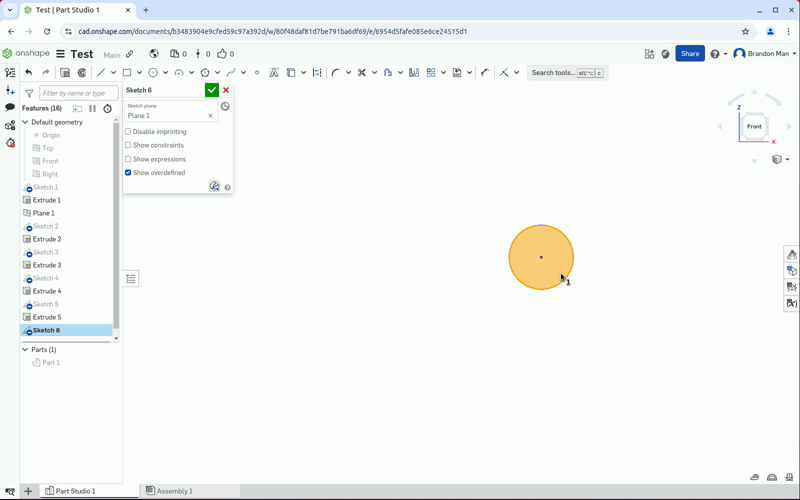
scroll(-6)
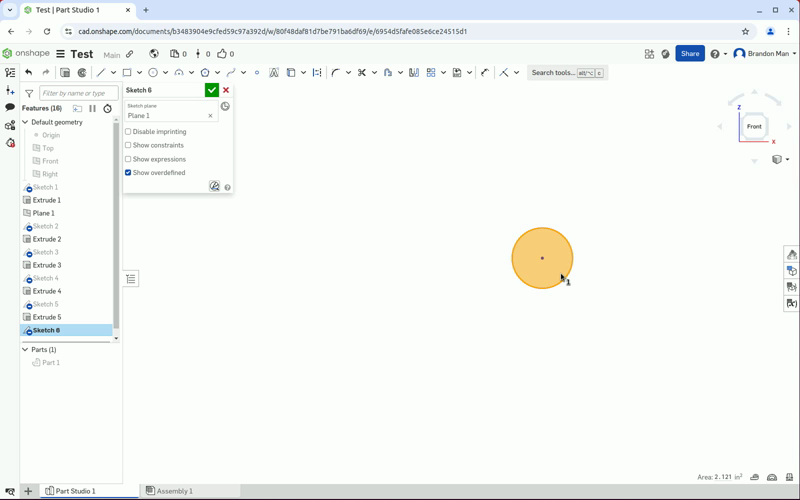
scroll(-6)
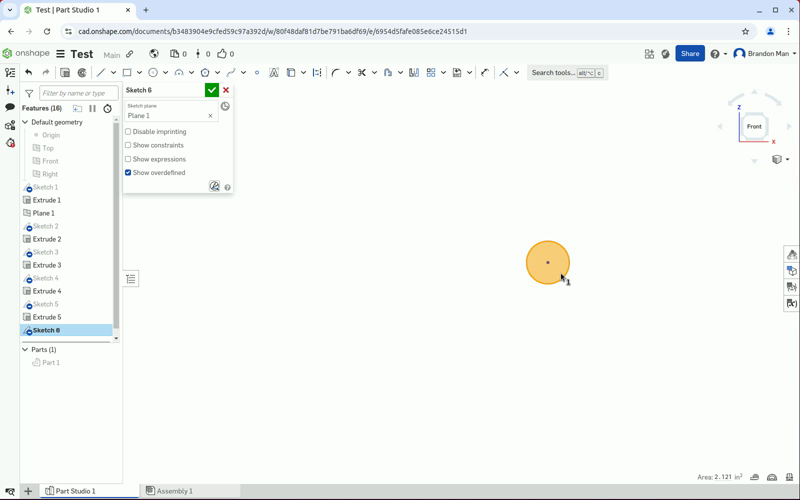
scroll(-6)
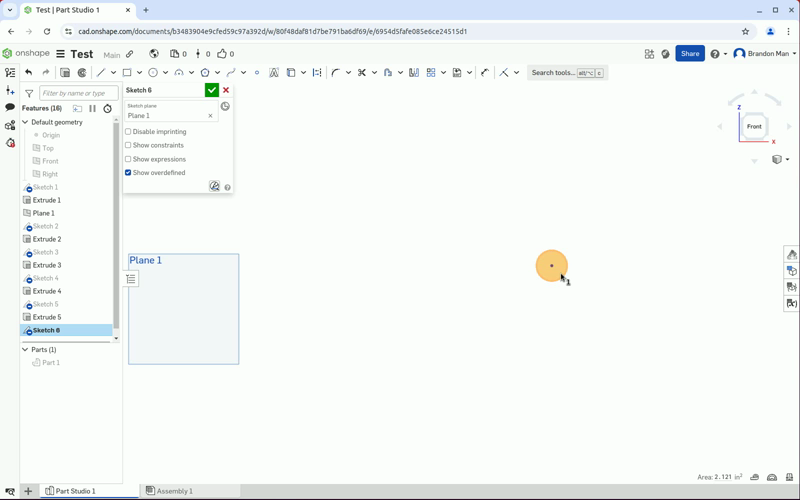
scroll(-6)
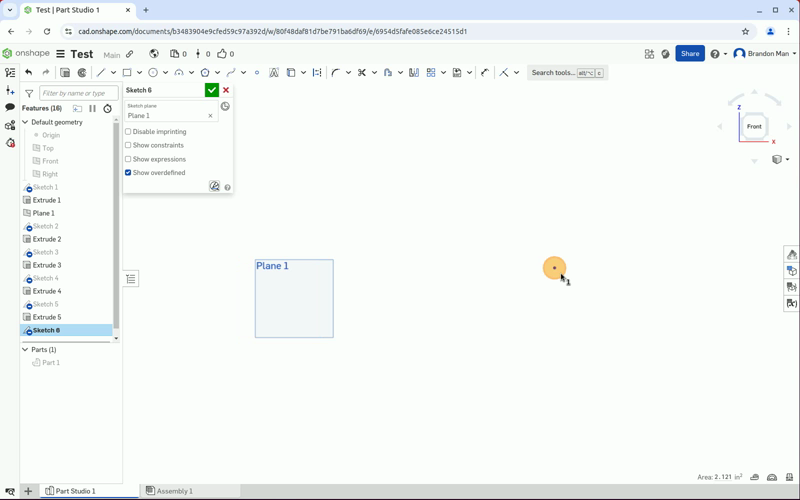
scroll(-6)
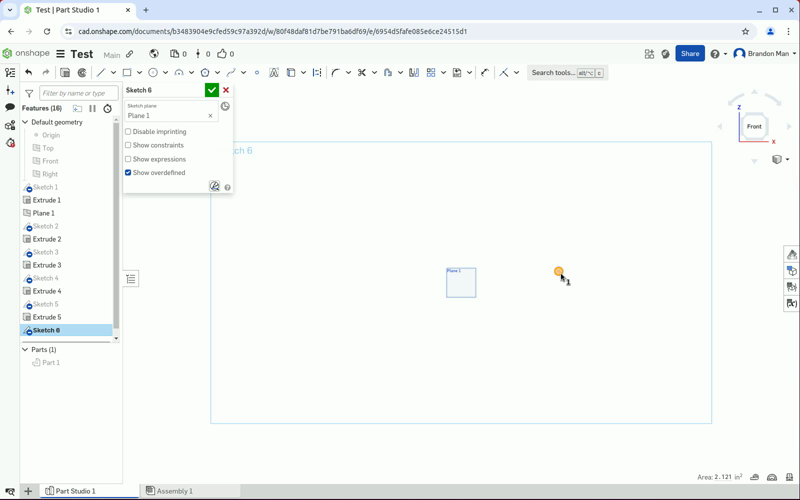
mouse_move(73, 352)
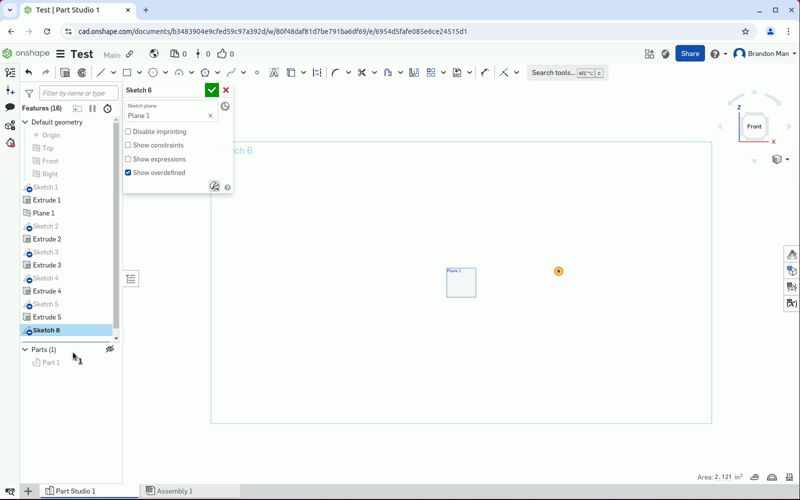
key(shift+y)
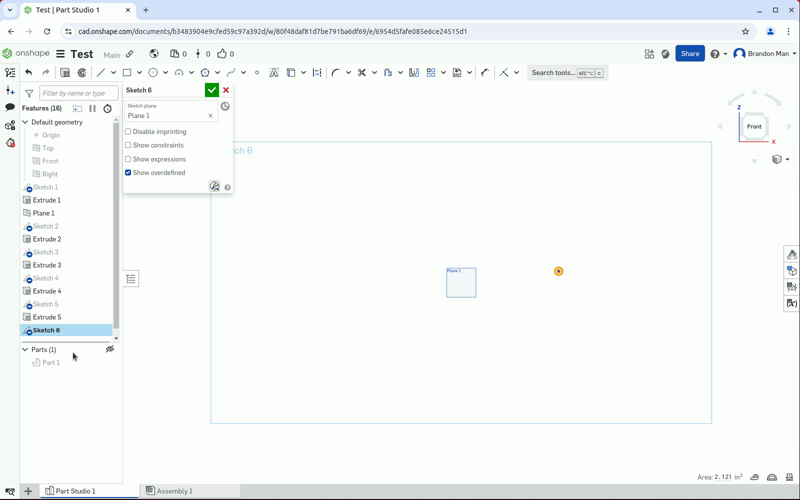
key(shift+e)
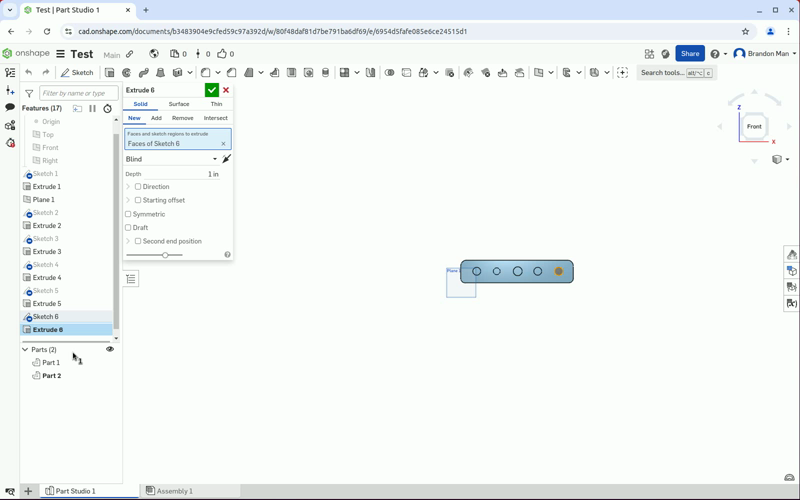
mouse_move(143, 106)
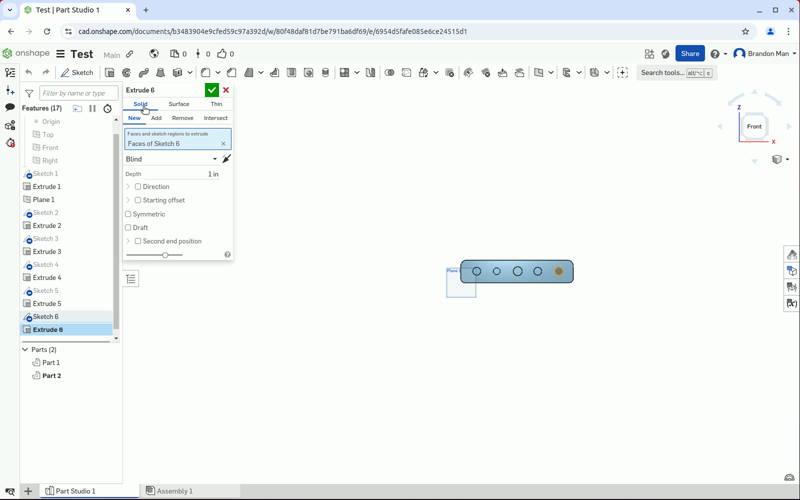
click(143, 106)
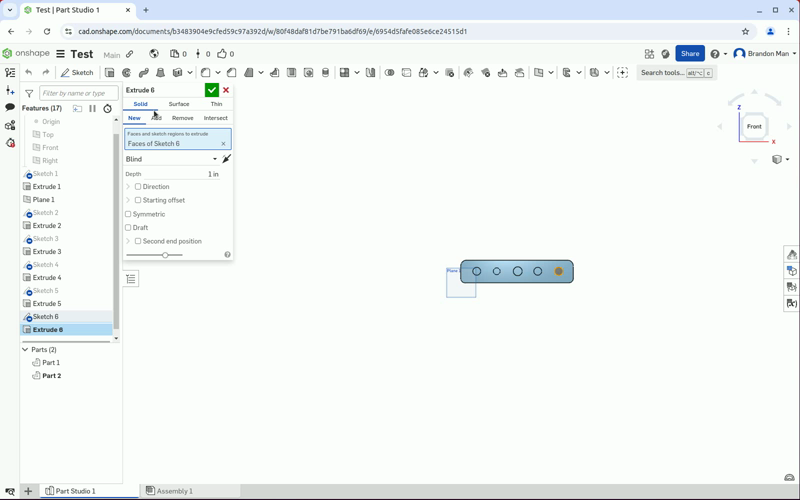
mouse_move(186, 120)
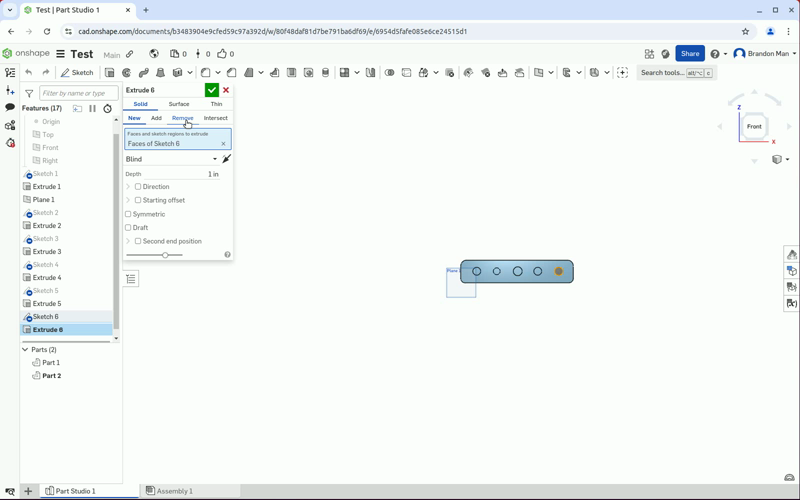
click(186, 120)
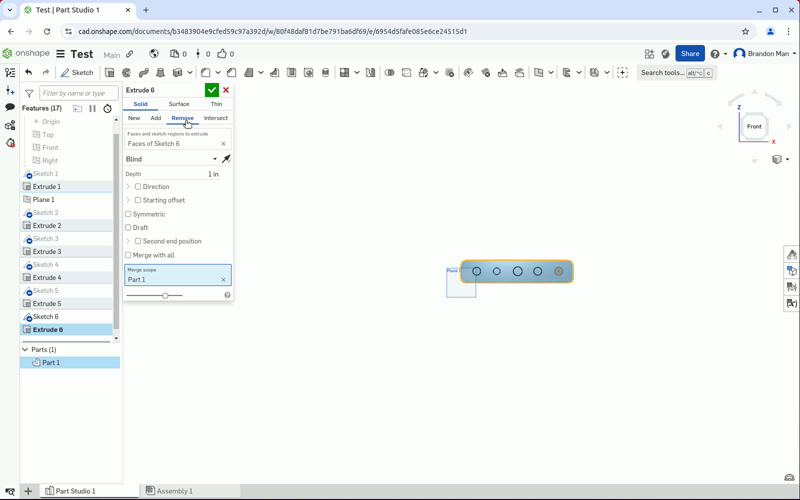
key(tab, 4)
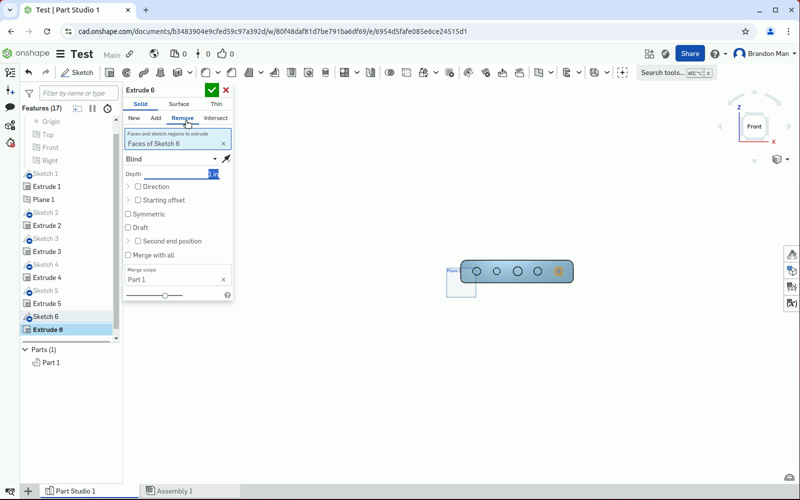
text(0.241)
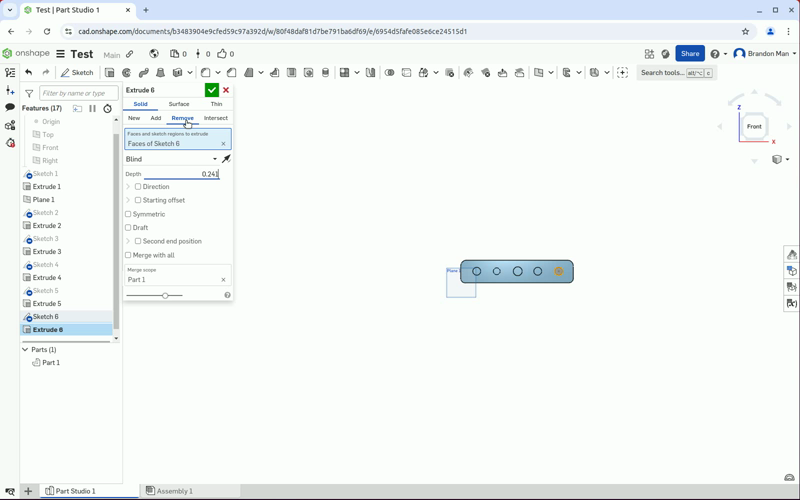
key(tab, 6)
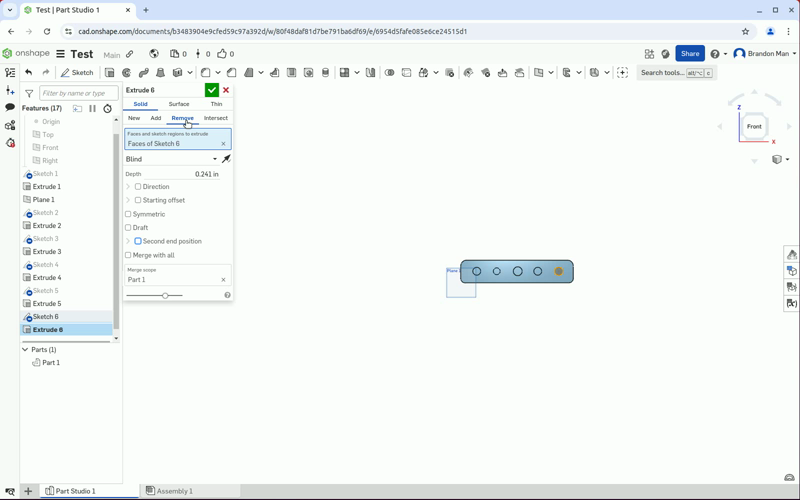
key(space)
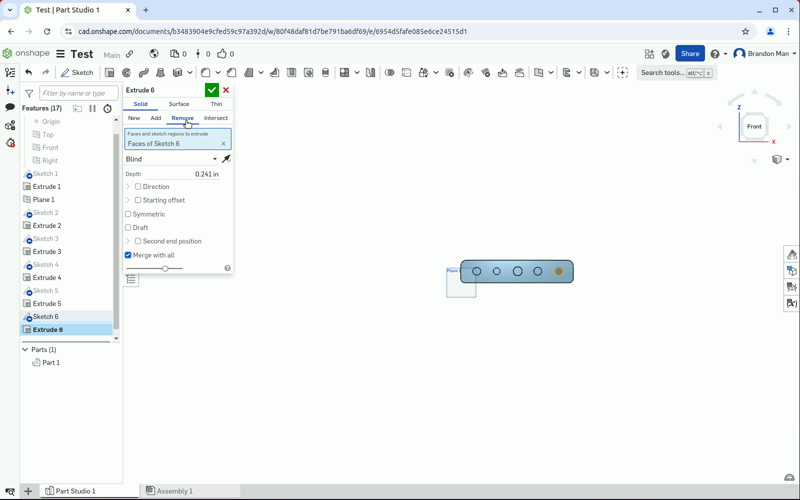
key(enter)
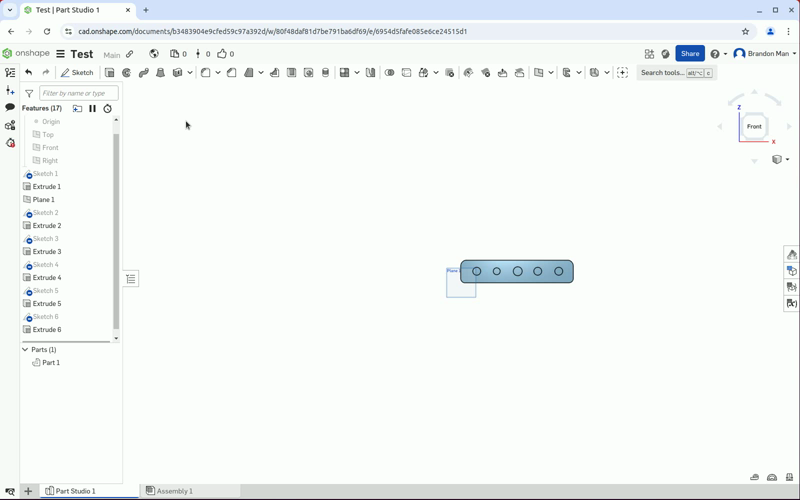
key(shift+h)
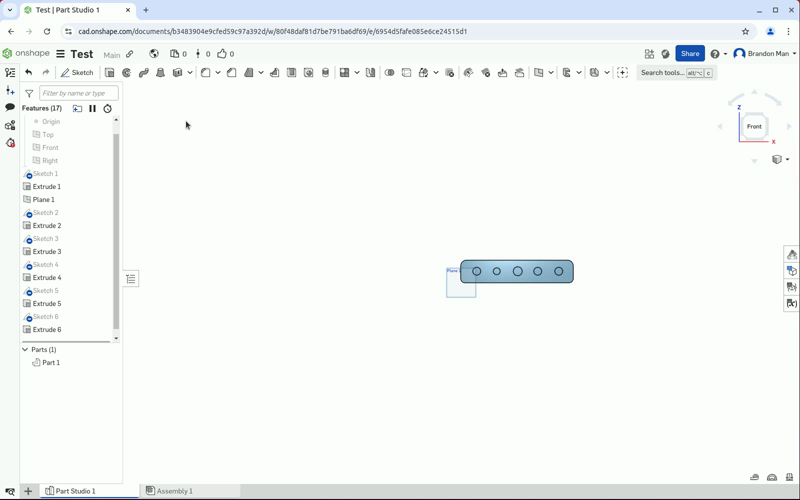
key(shift+h)
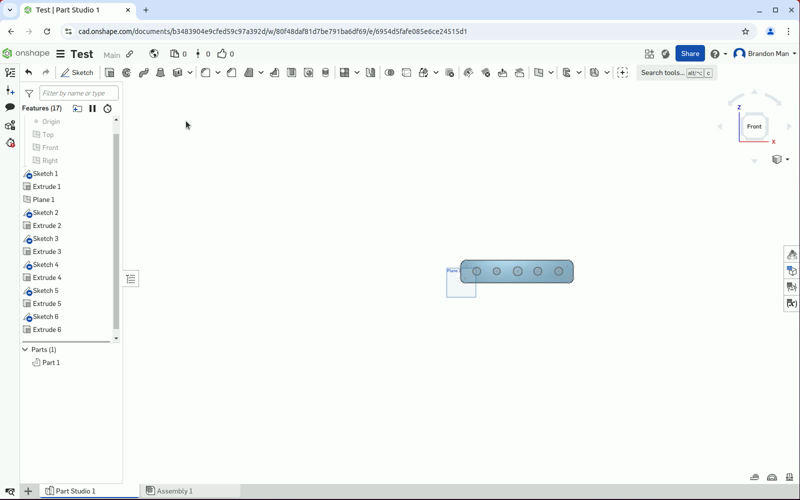
key(shift+7)
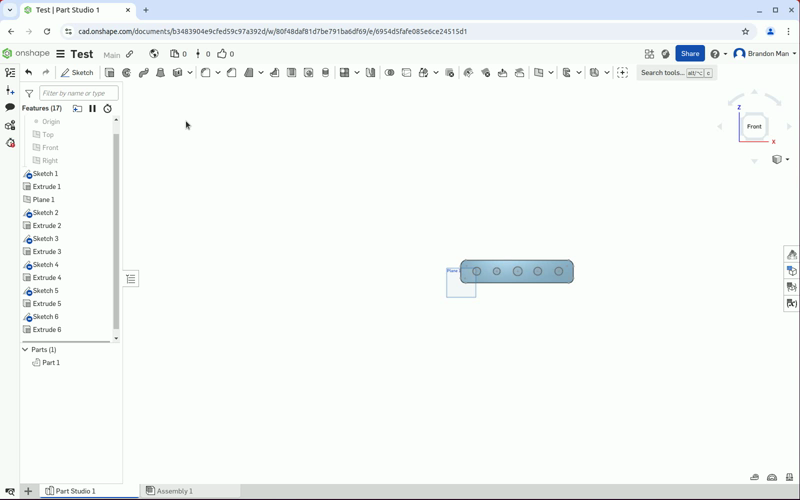
key(left, 2)
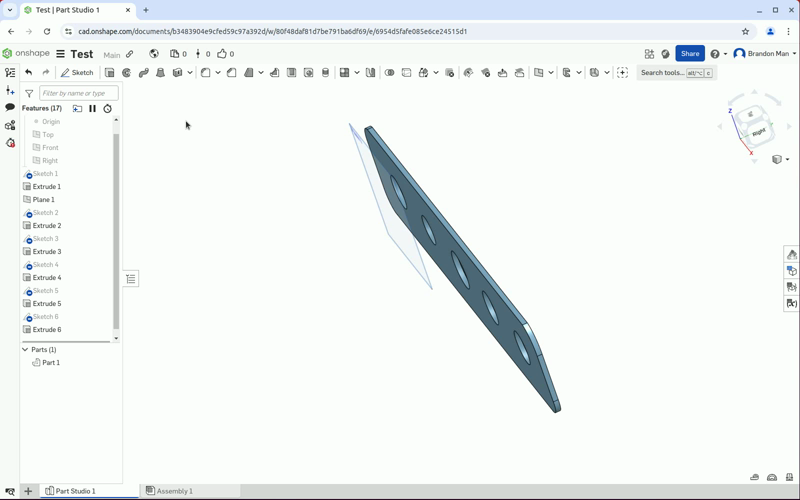
key(down, 2)
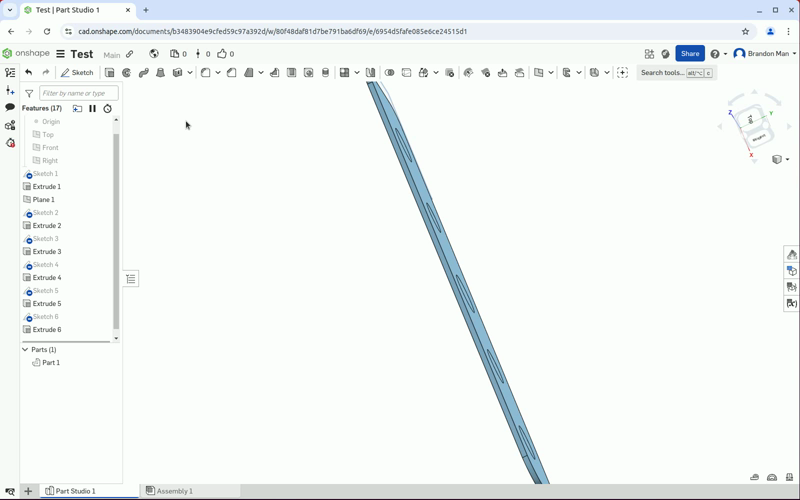
key(up, 2)
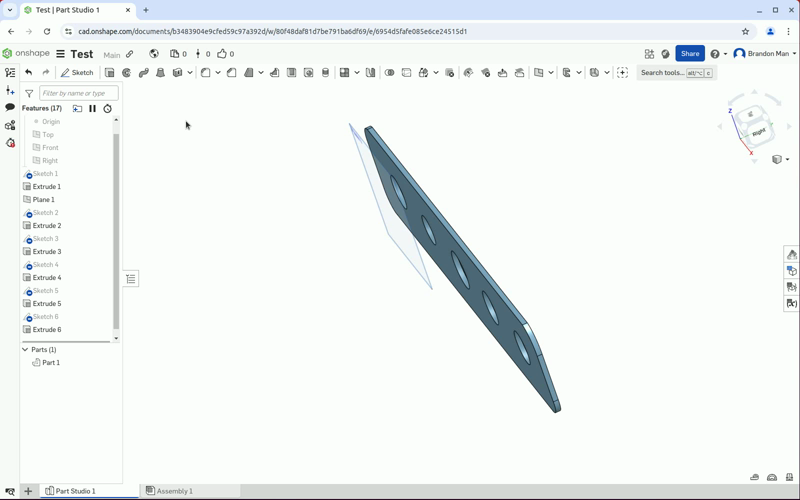
key(right, 2)
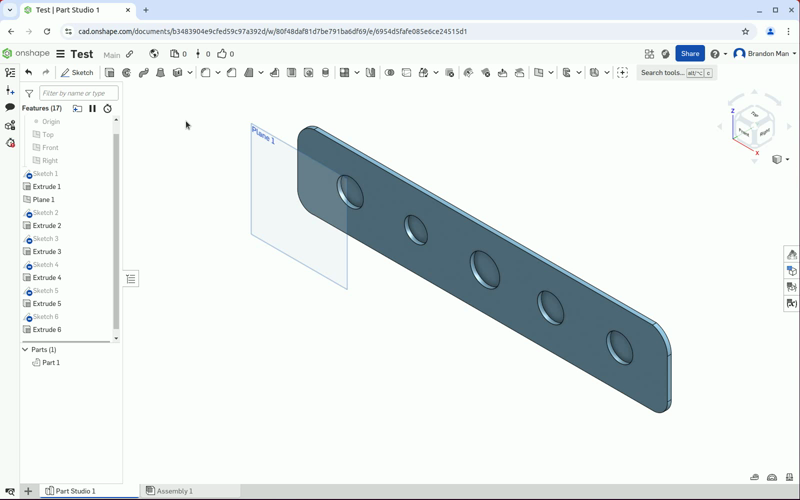
mouse_move(69, 176)
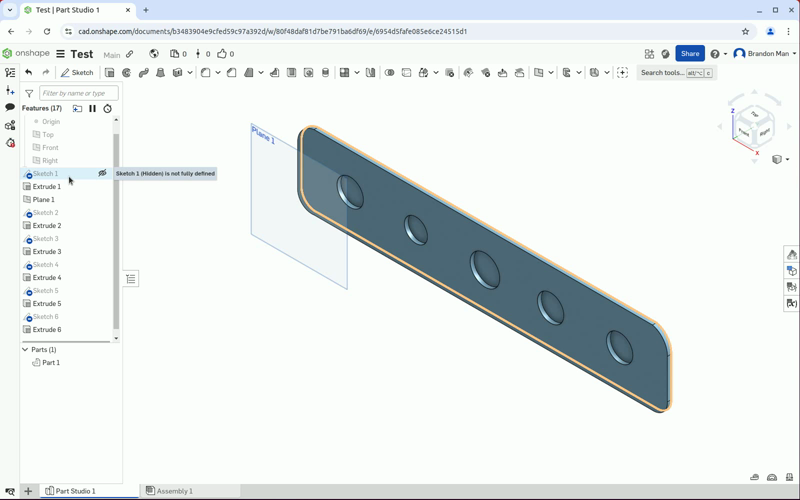
click(69, 176)